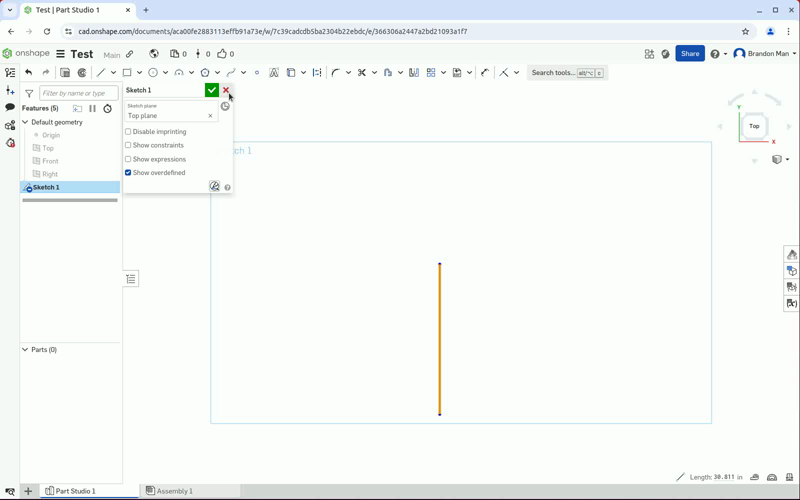
key(shift+h)
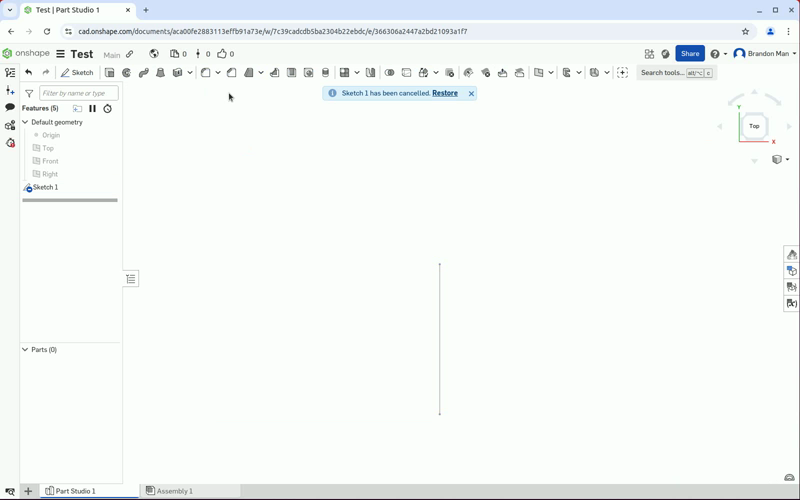
key(shift+s)
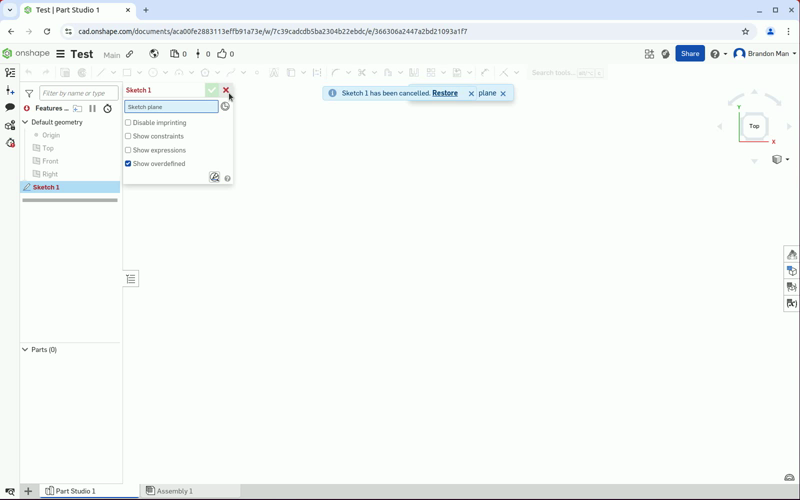
mouse_move(73, 150)
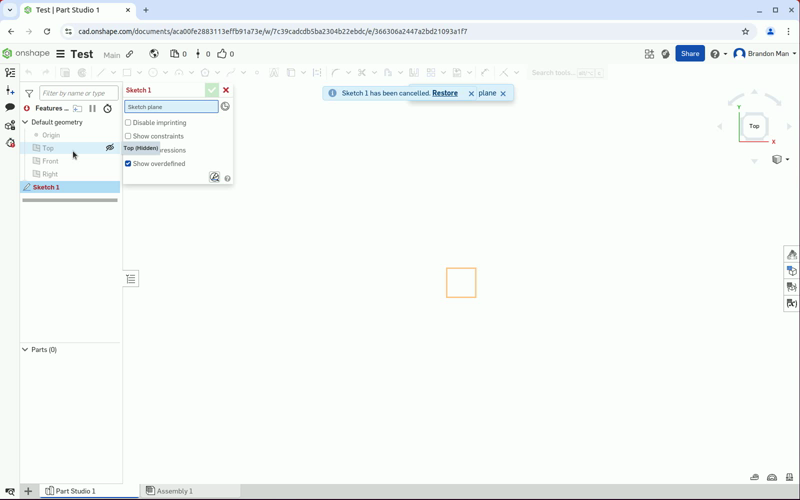
click(73, 150)
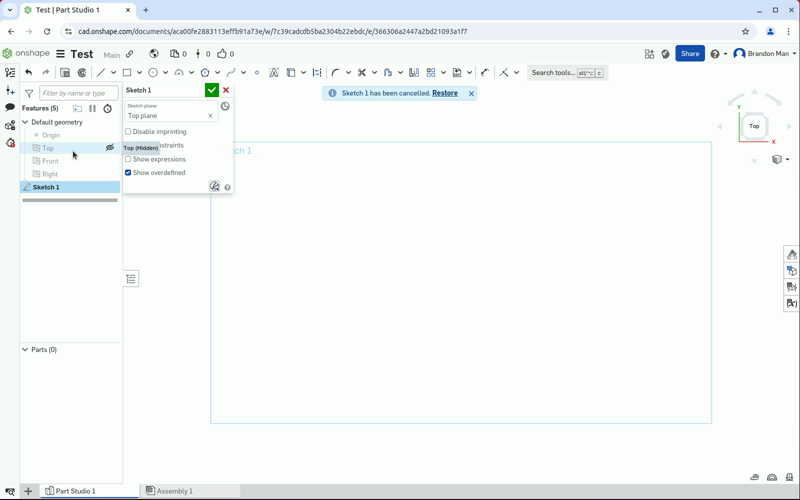
mouse_move(73, 352)
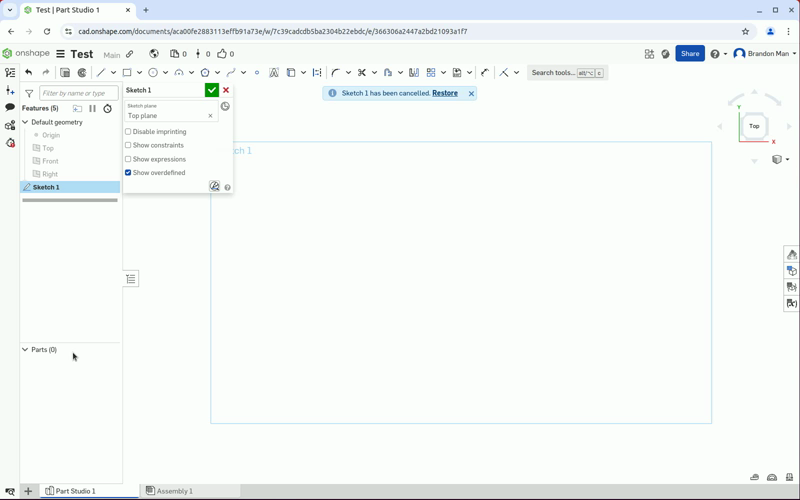
key(y)
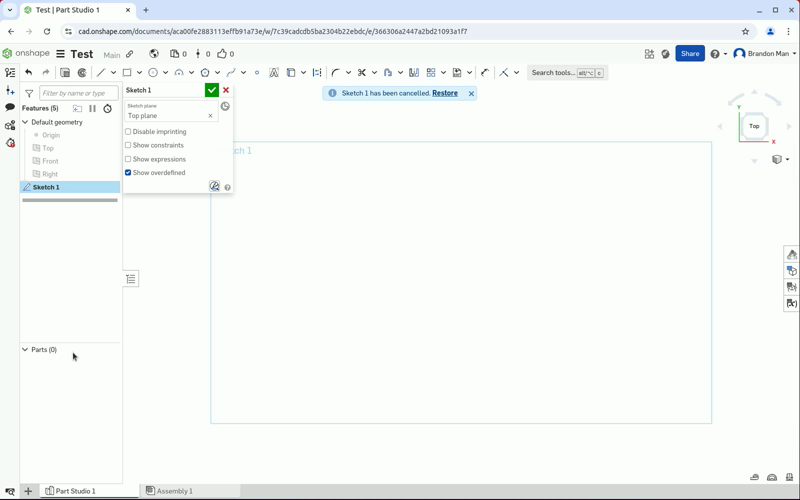
key(l)
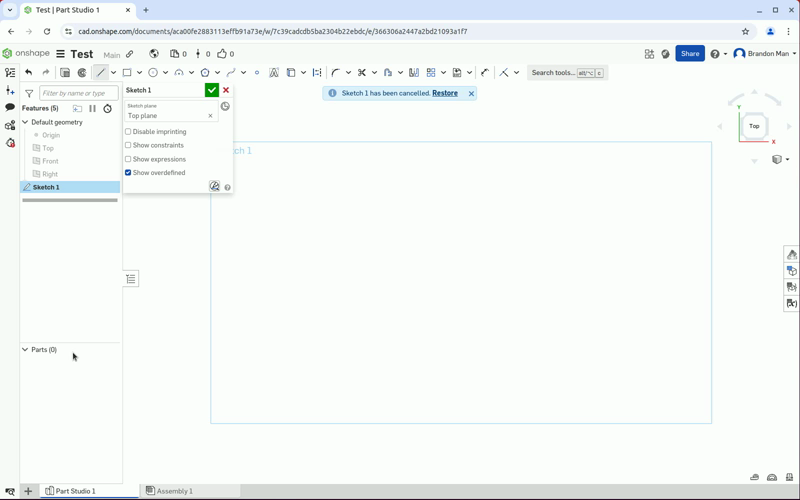
key_down(shift)
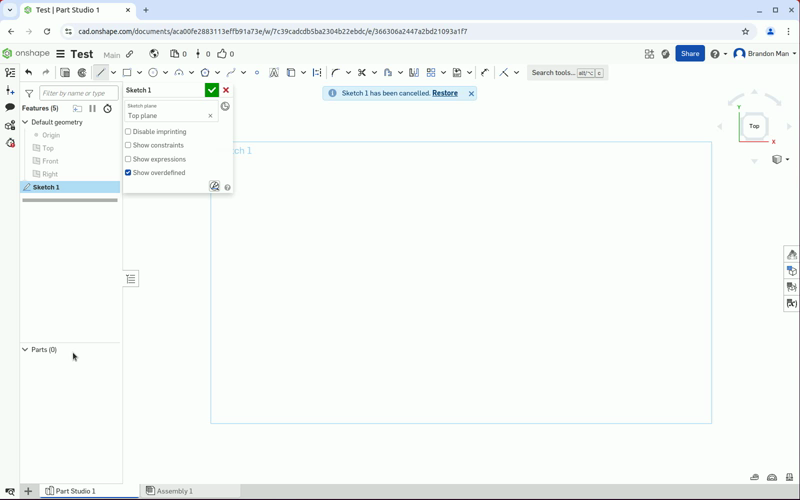
mouse_move(351, 335)
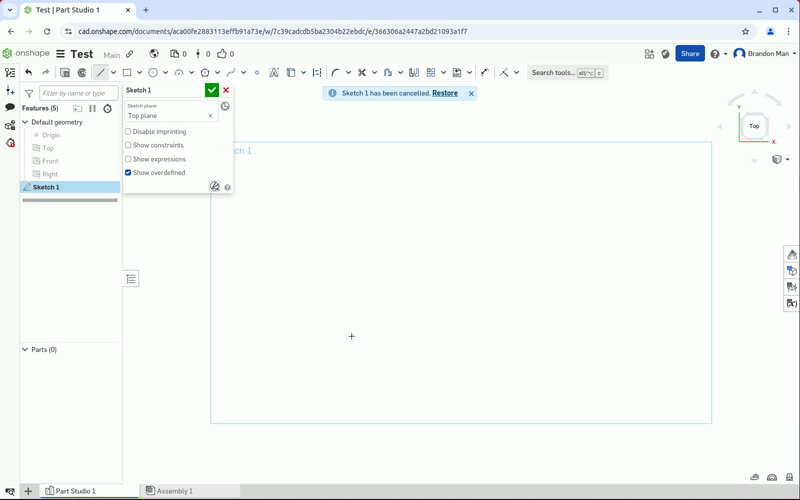
click(351, 335)
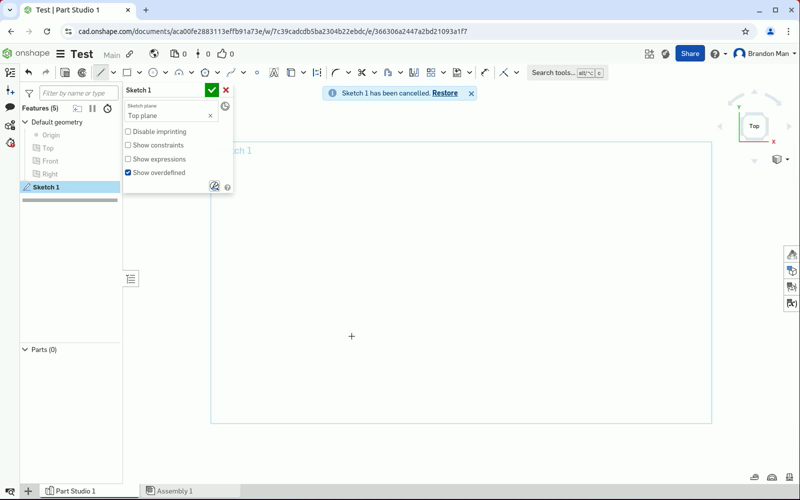
key_up(shift)
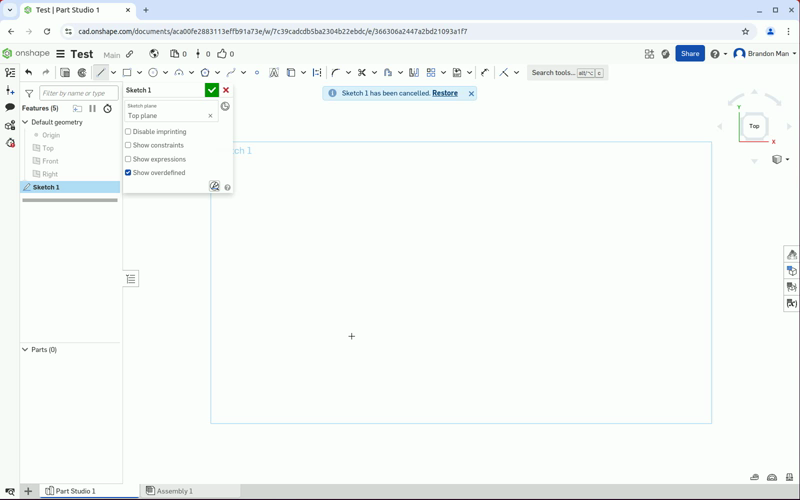
key_down(shift)
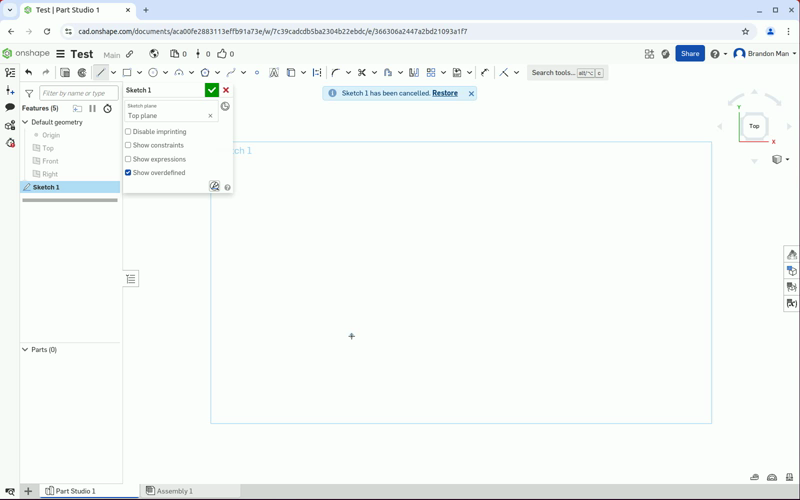
mouse_move(569, 335)
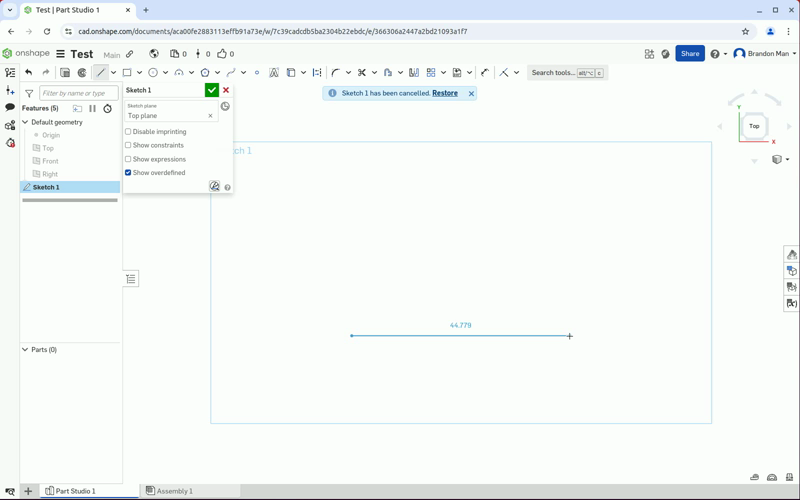
click(569, 335)
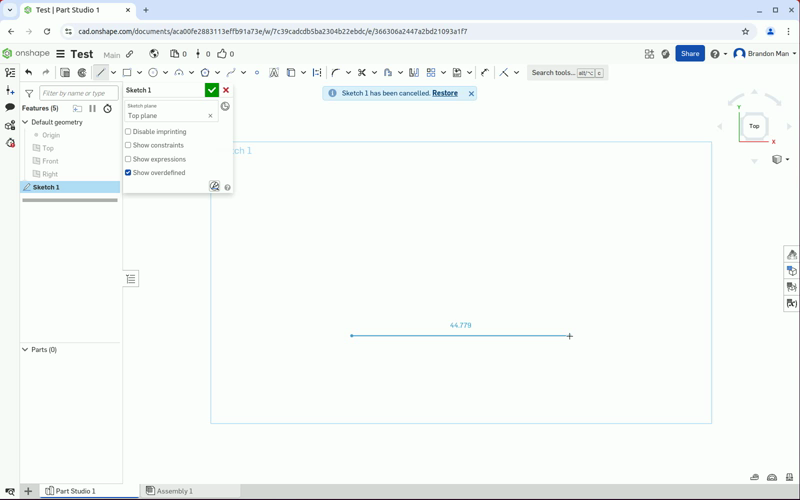
key_up(shift)
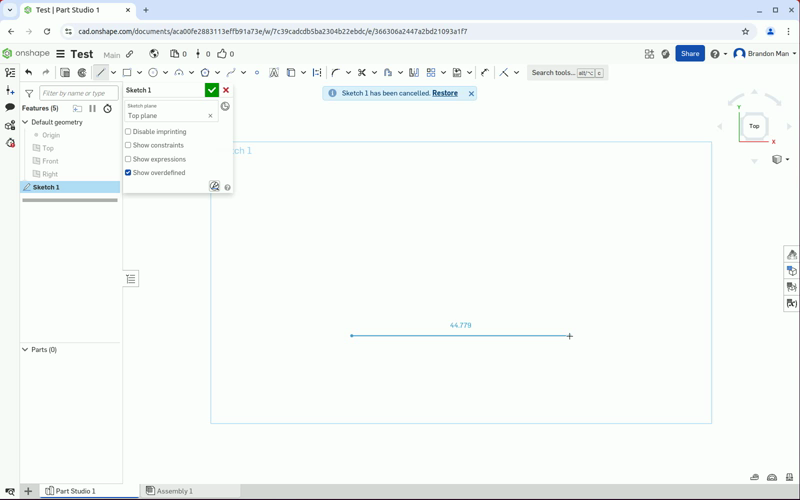
key_down(shift)
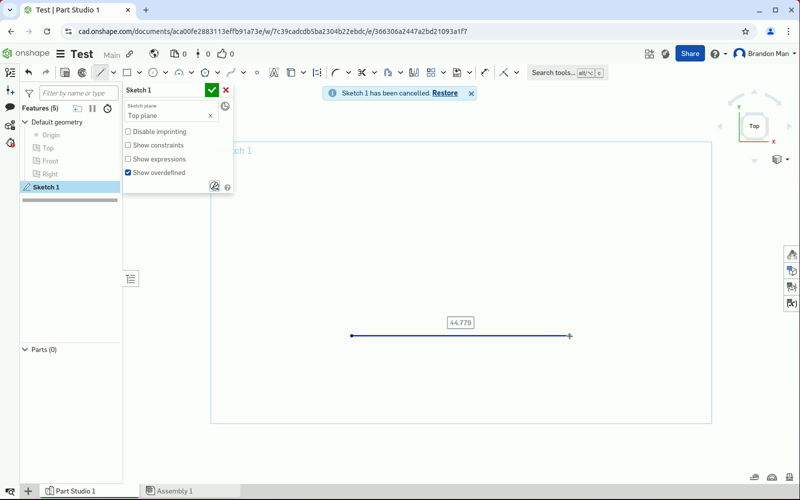
mouse_move(569, 230)
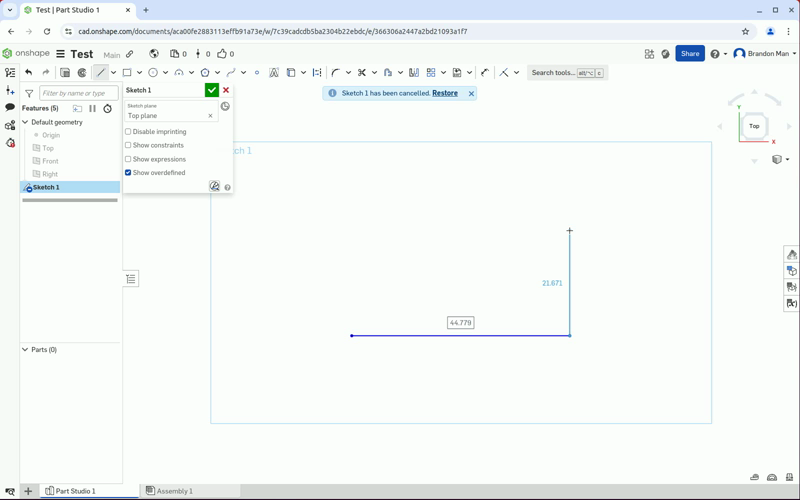
click(569, 230)
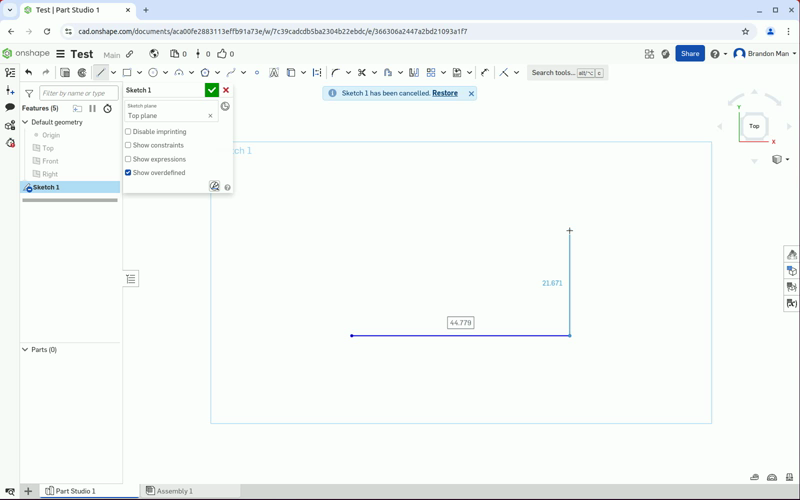
key_up(shift)
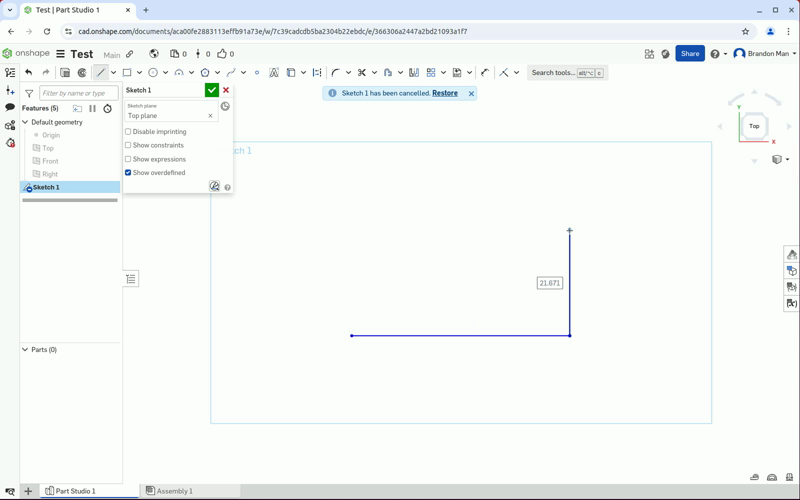
key_down(shift)
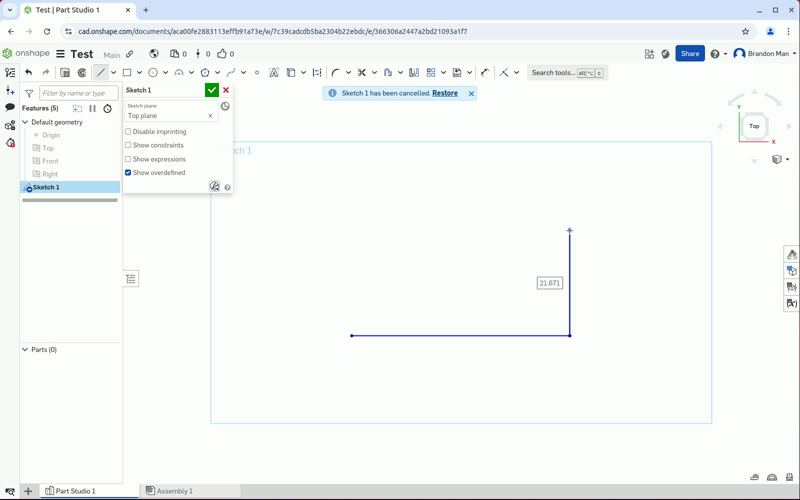
mouse_move(351, 230)
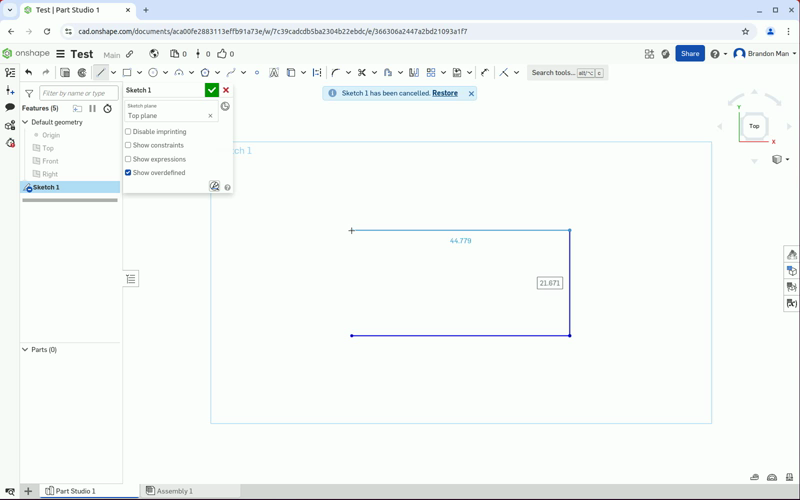
click(351, 230)
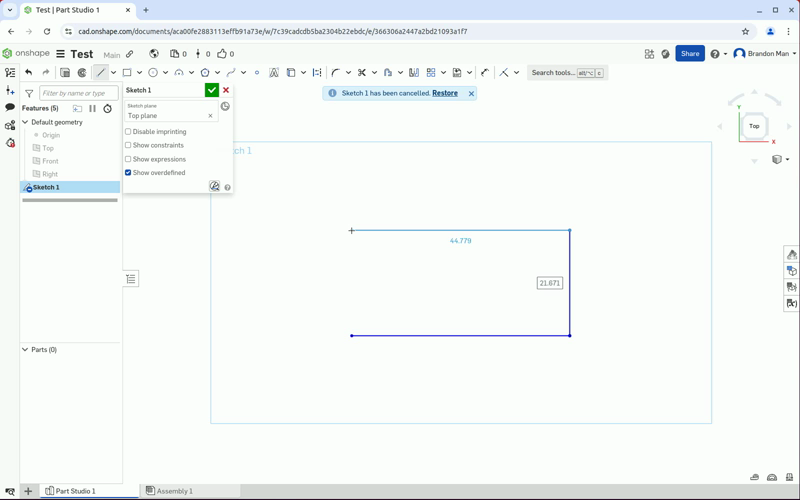
key_up(shift)
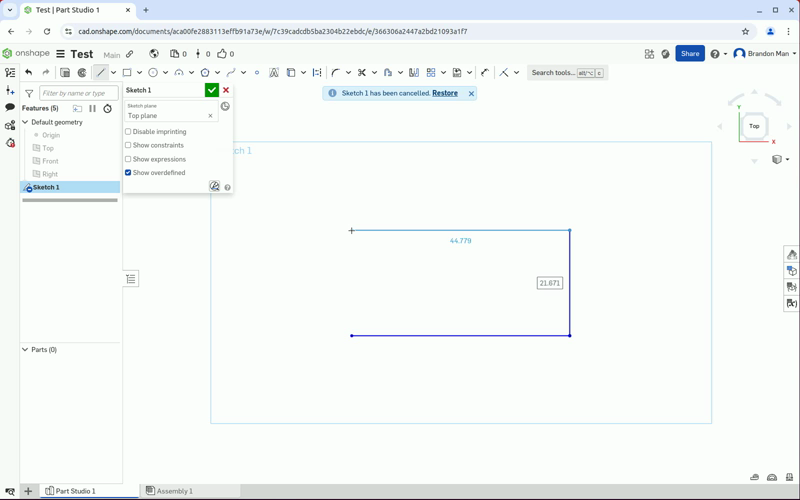
key_down(shift)
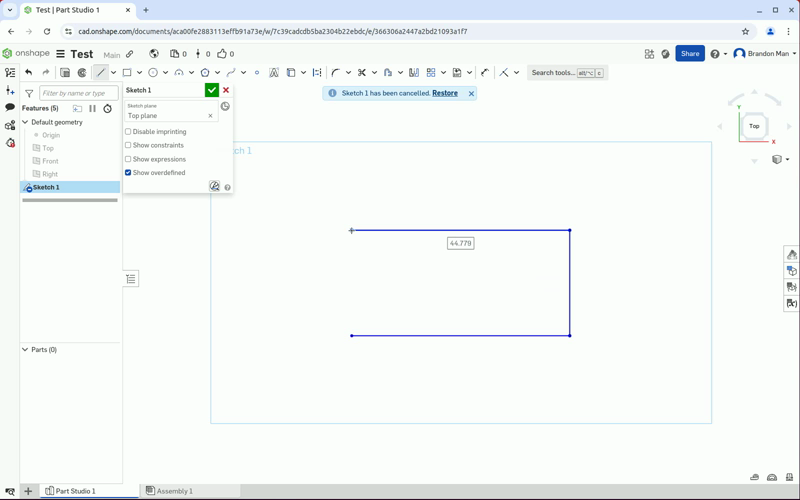
mouse_move(351, 335)
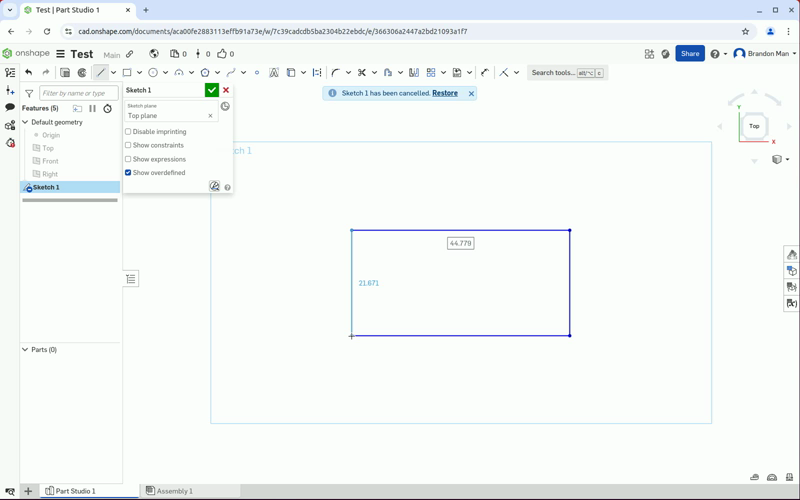
key_up(shift)
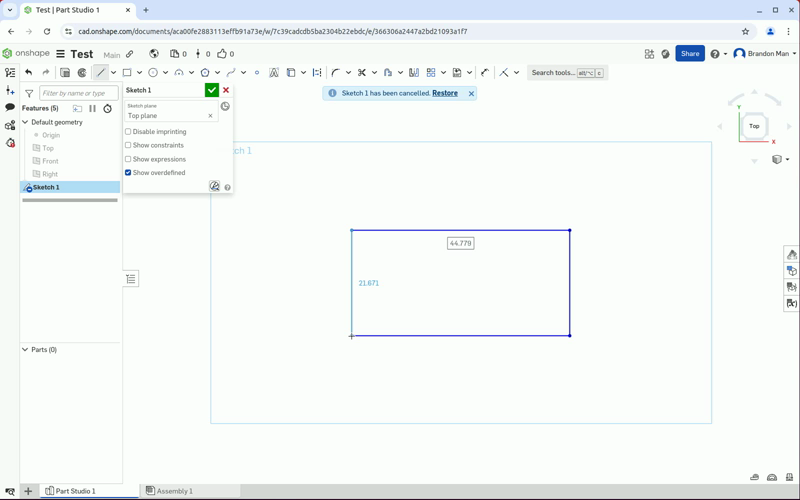
click(351, 335)
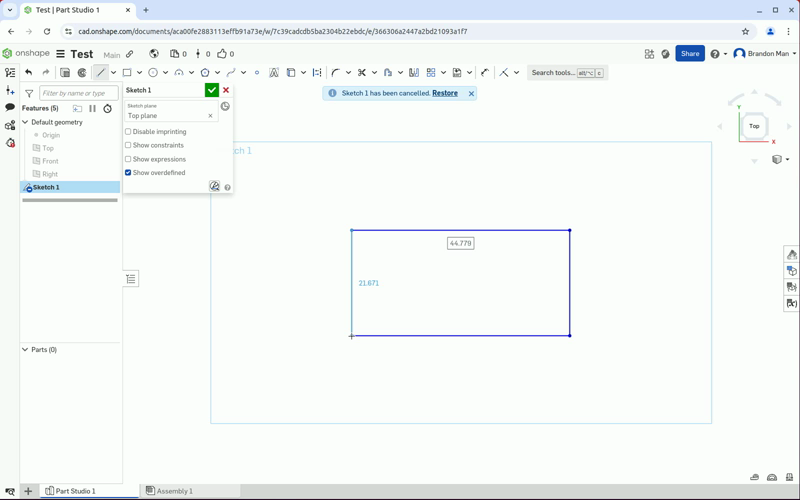
key(esc)
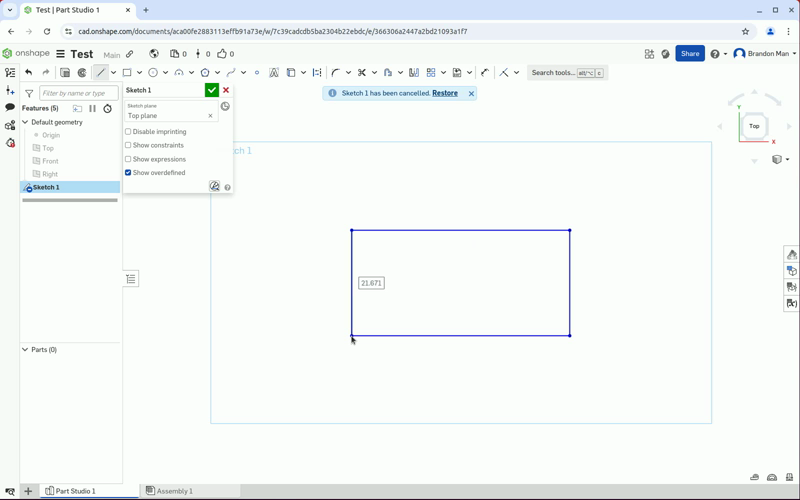
mouse_move(515, 313)
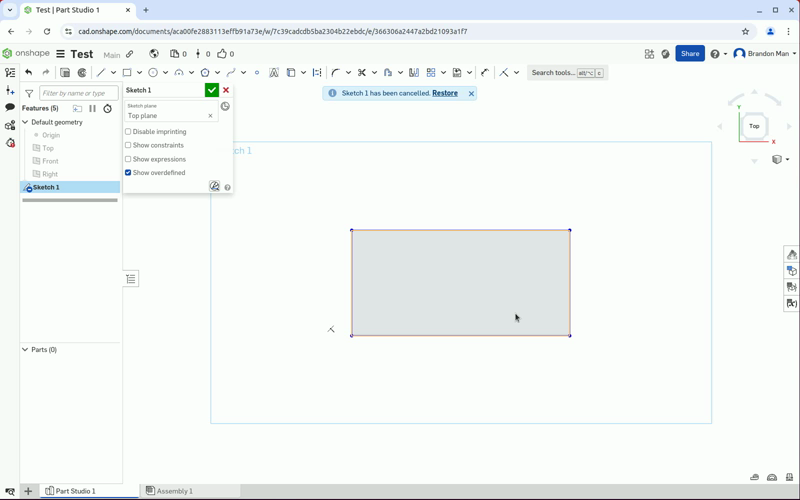
click(515, 313)
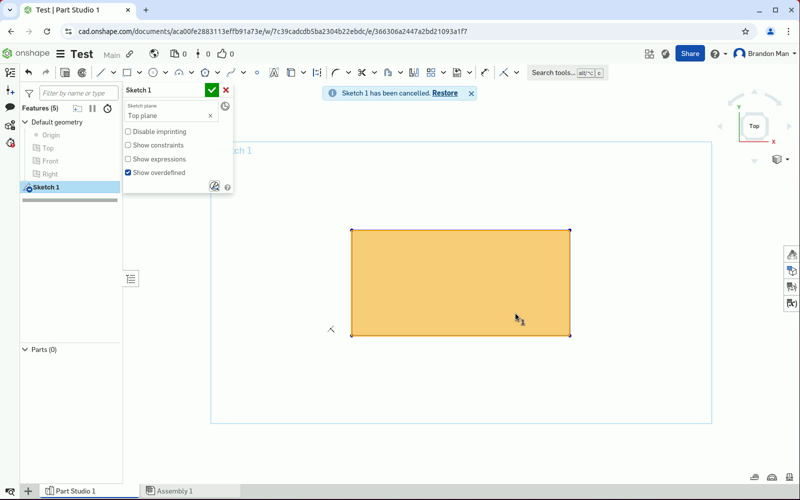
mouse_move(73, 352)
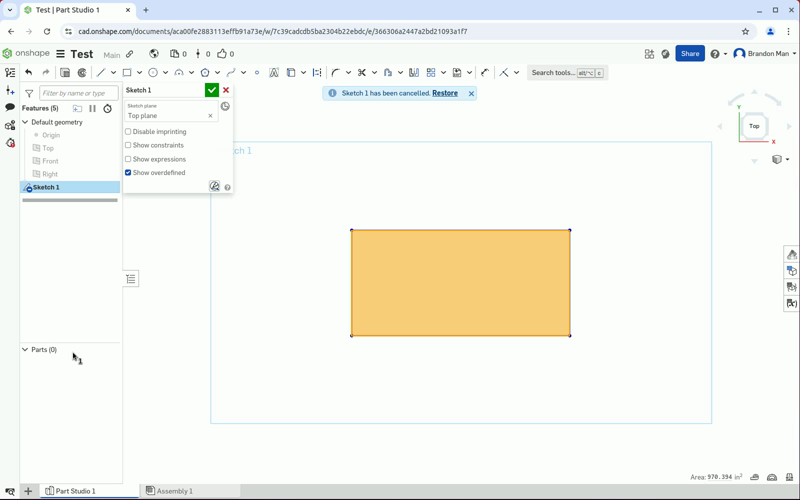
key(shift+y)
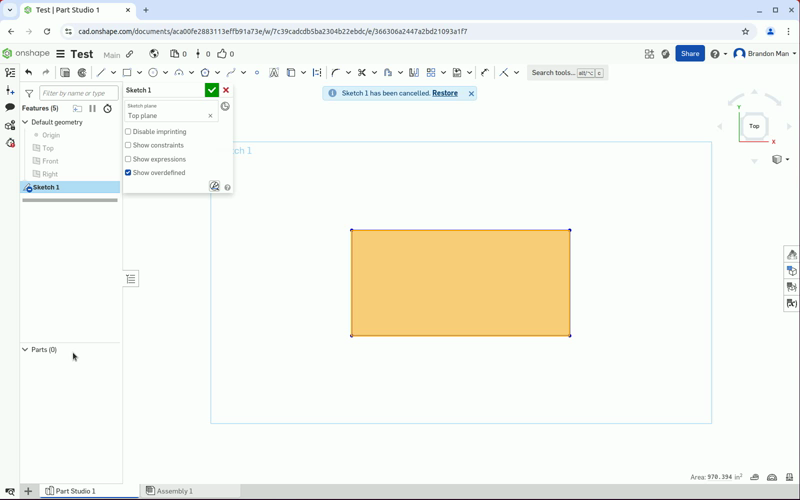
key(shift+e)
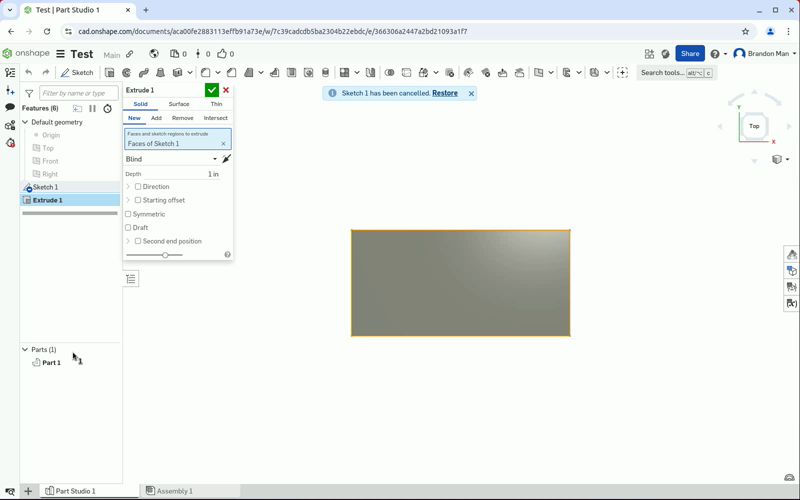
mouse_move(143, 106)
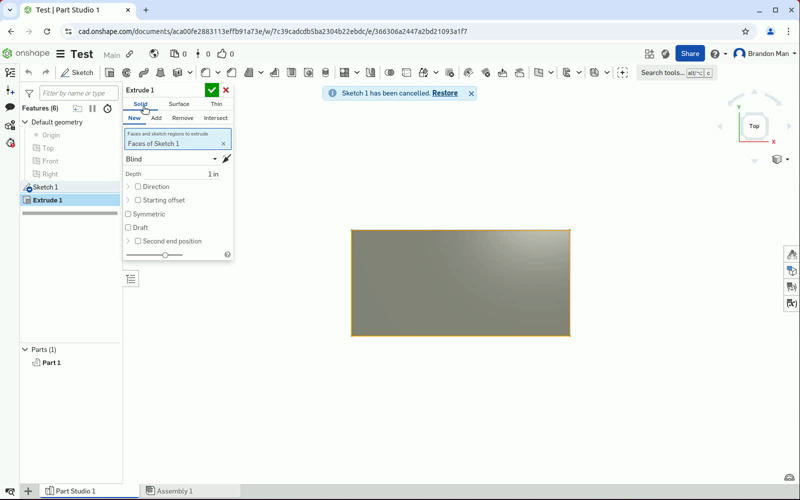
click(143, 106)
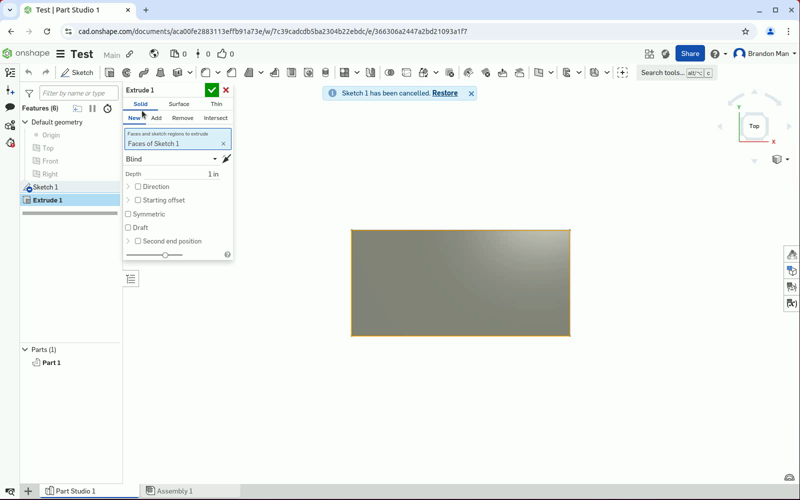
mouse_move(137, 120)
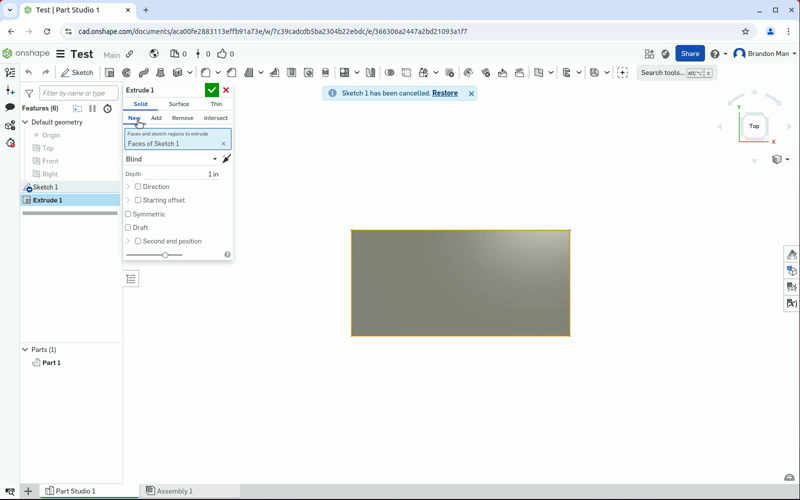
click(137, 120)
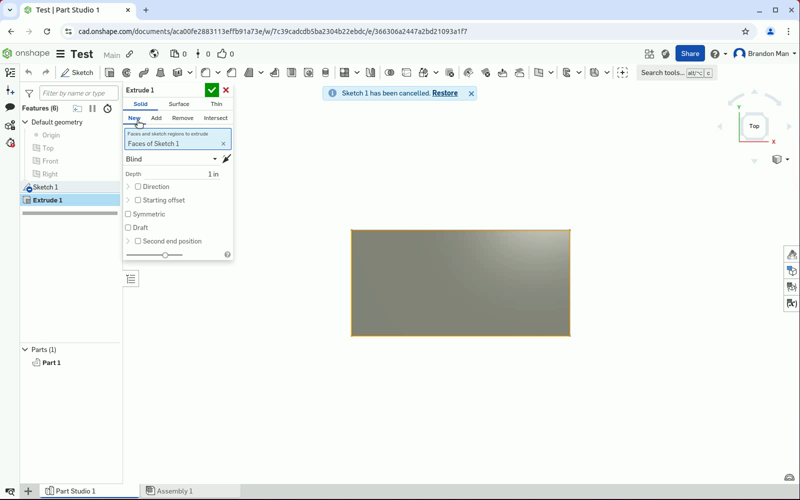
key(tab, 4)
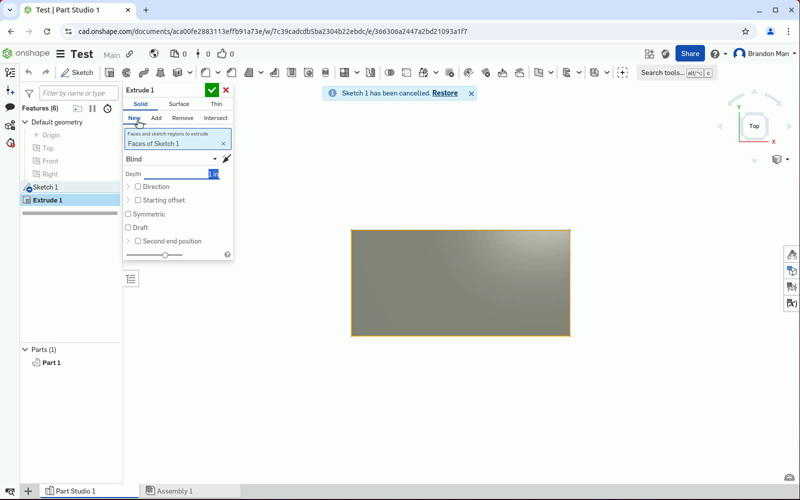
text(4.574)
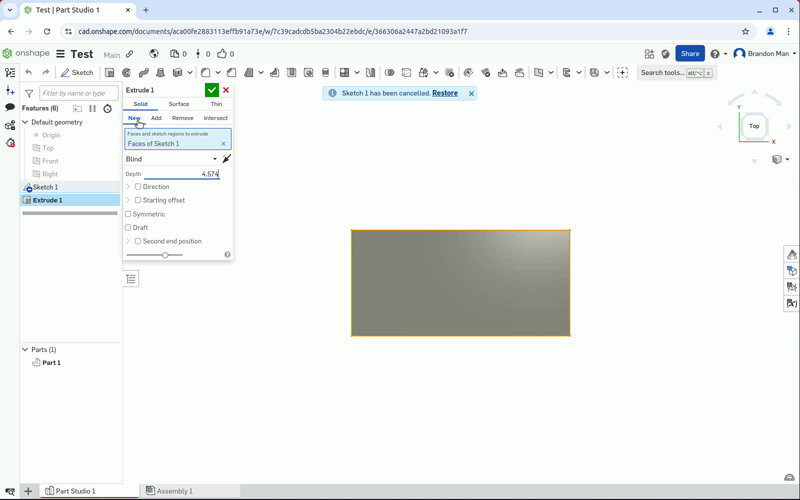
key(enter)
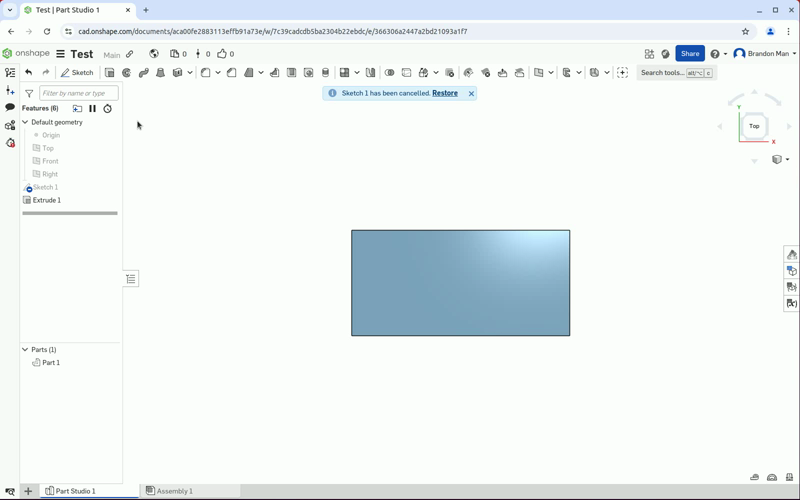
key(shift+h)
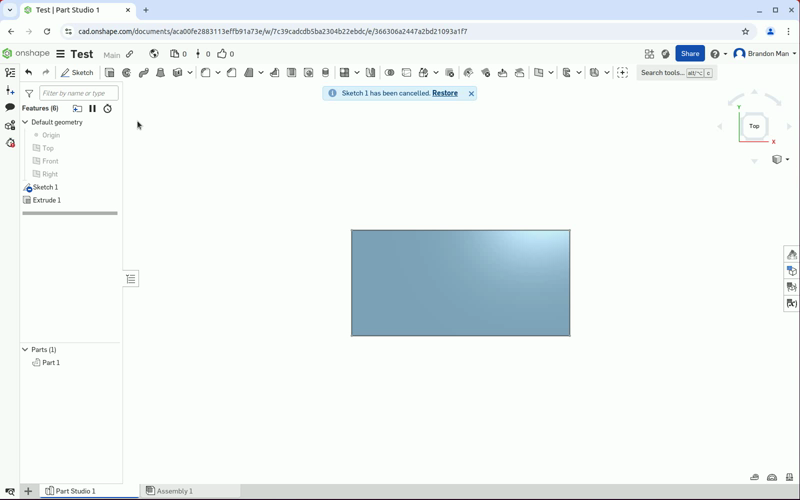
key(shift+h)
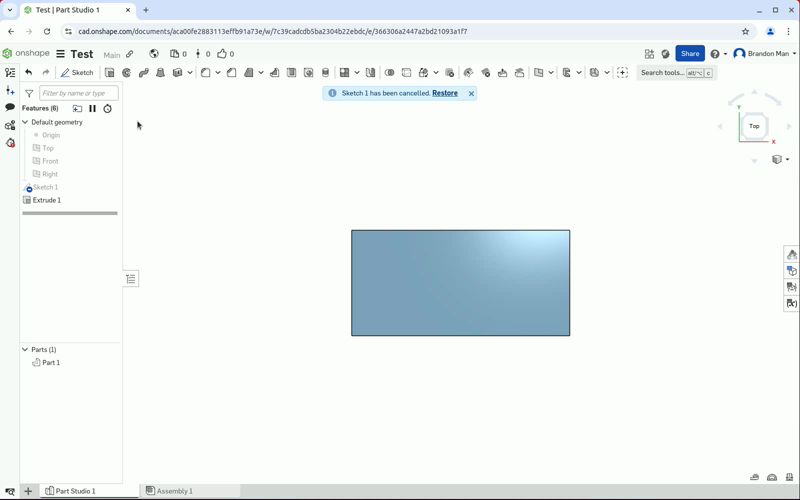
mouse_move(73, 189)
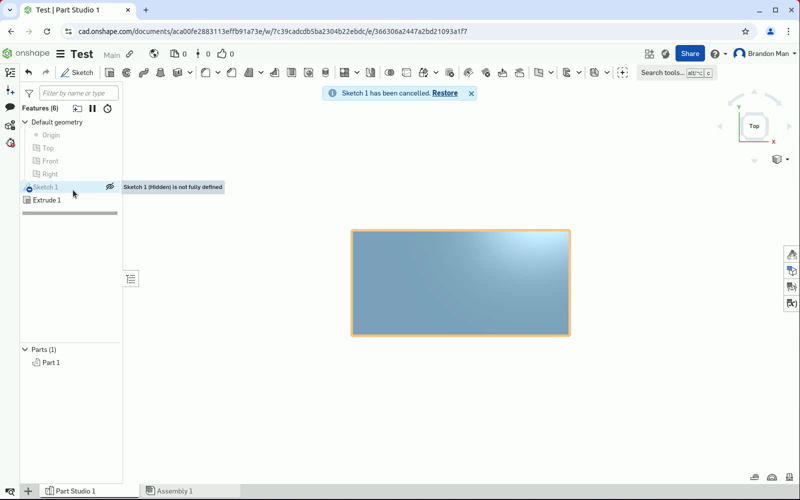
click(73, 189)
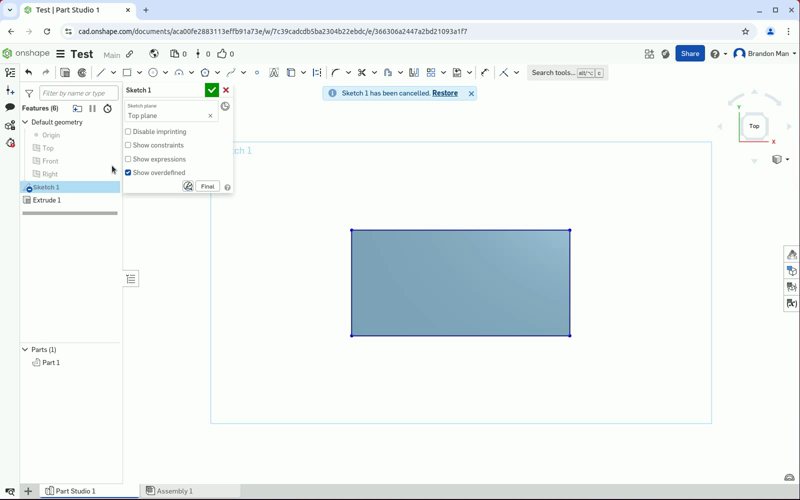
mouse_move(229, 92)
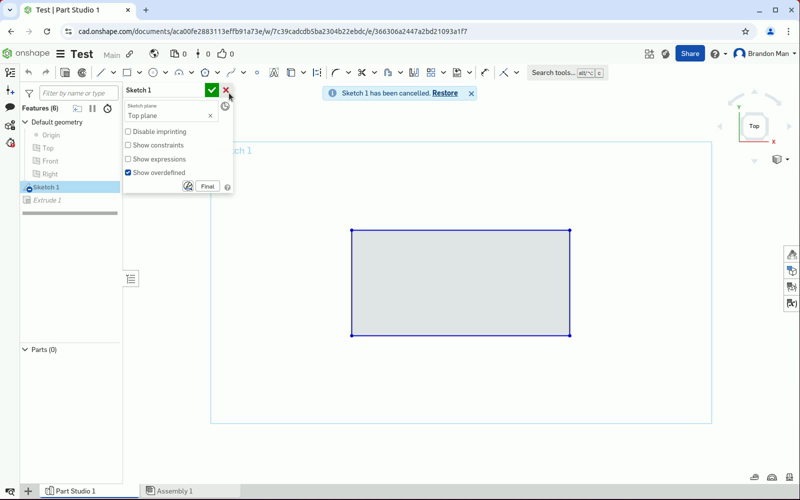
click(229, 92)
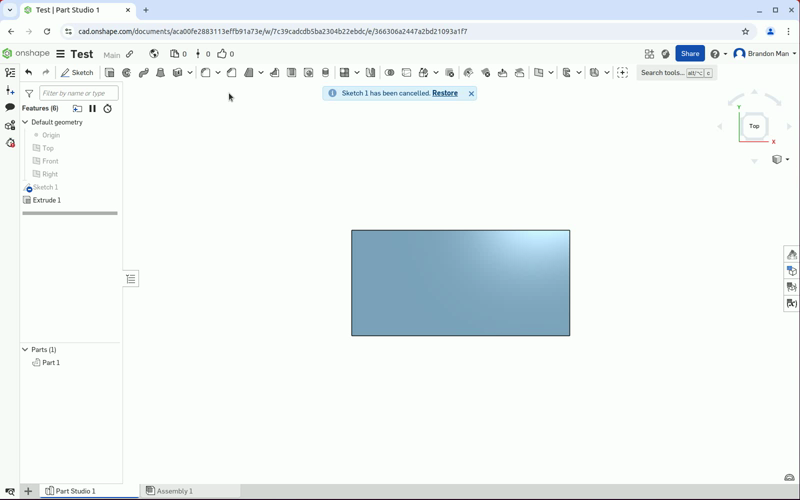
mouse_move(73, 352)
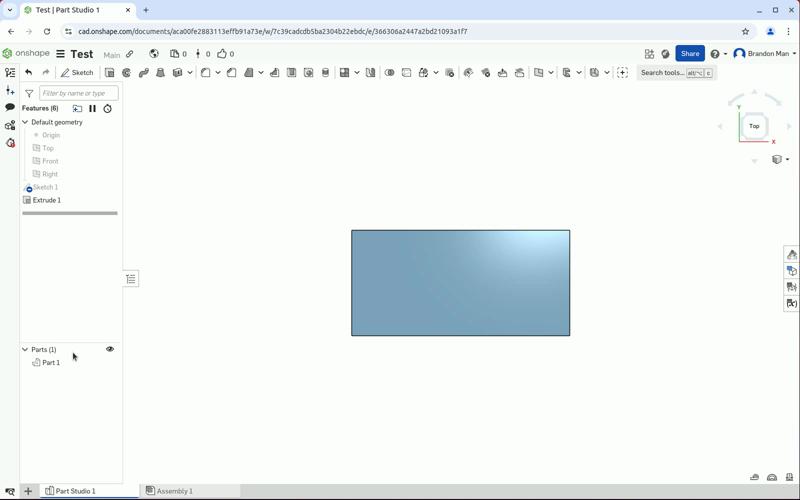
key(y)
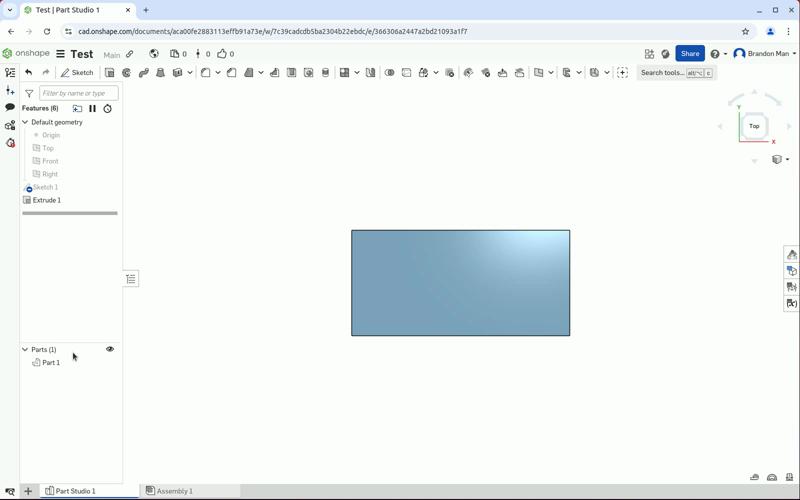
key(shift+p)
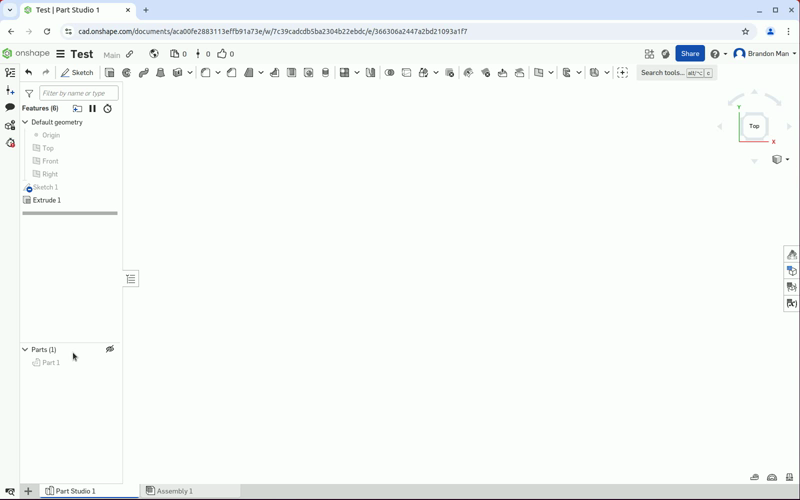
key(space)
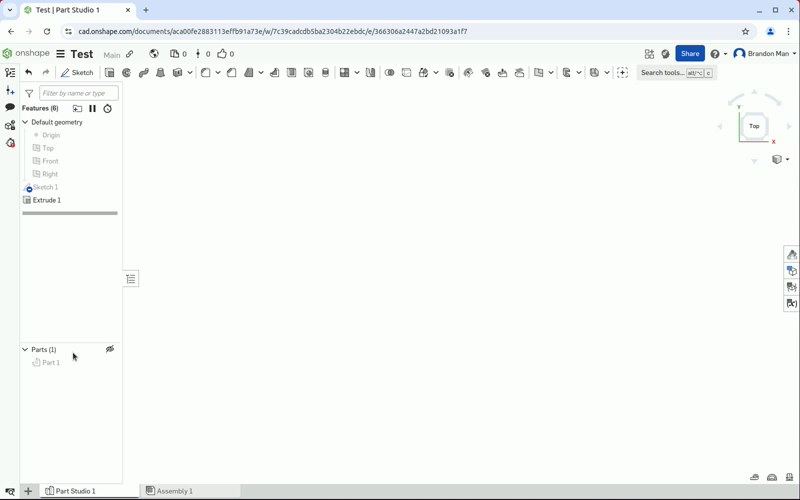
key_down(shift)
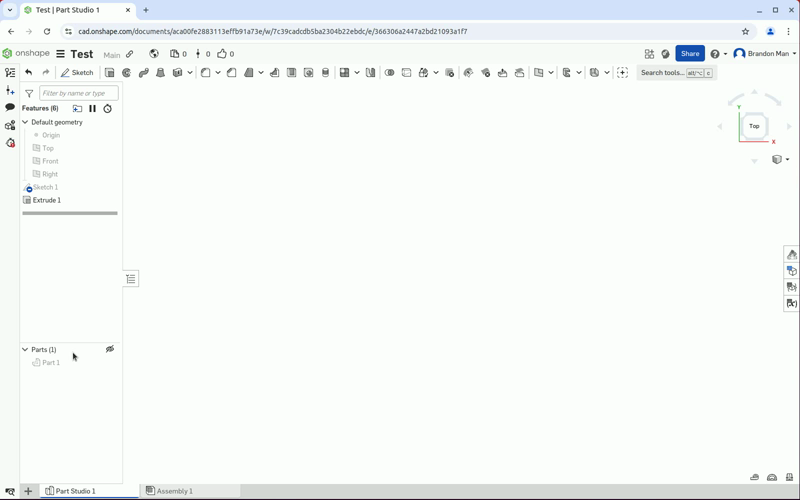
key(up)
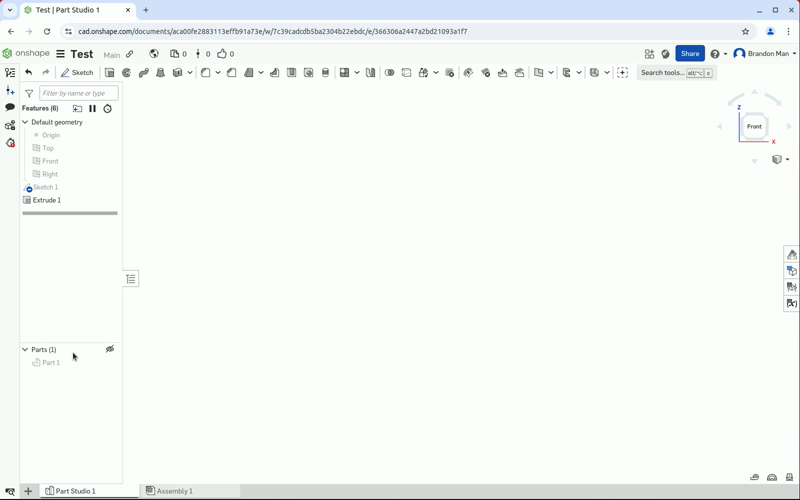
key_up(shift)
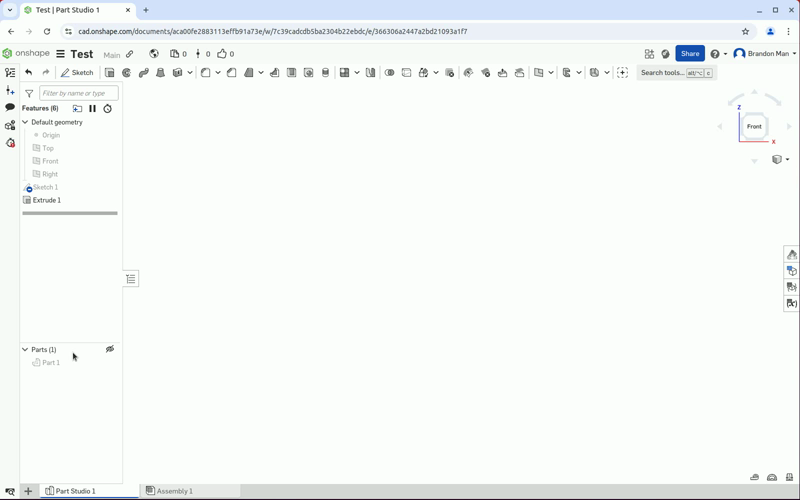
key(space)
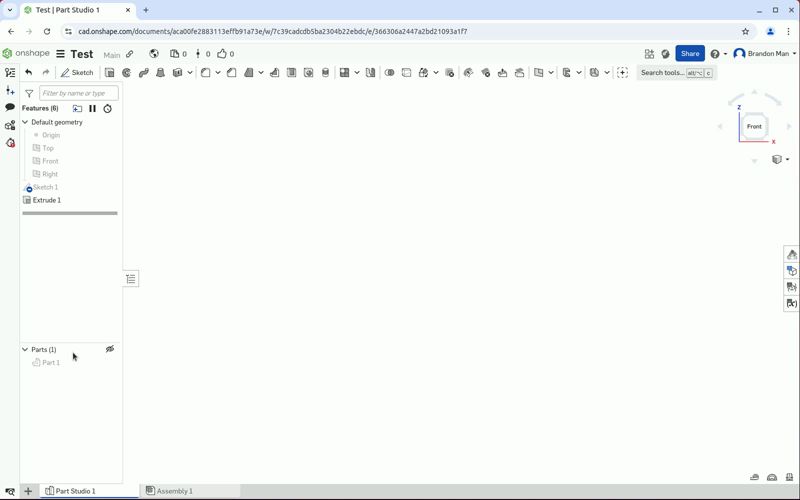
key_down(shift)
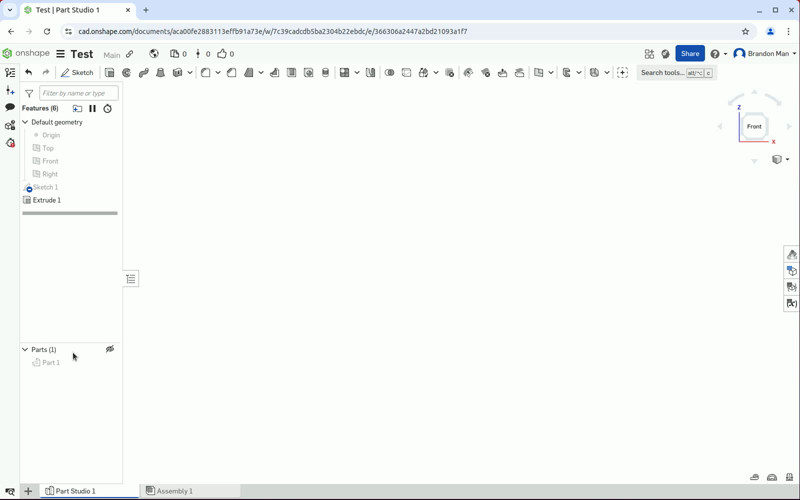
key(left)
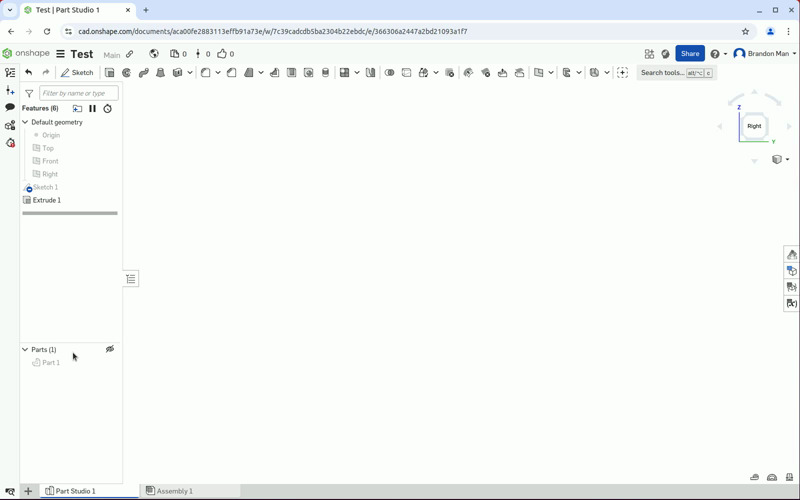
key_up(shift)
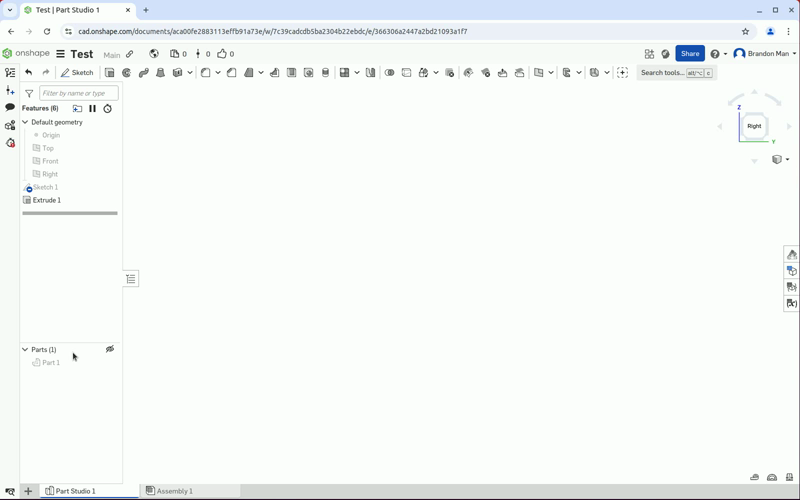
mouse_move(73, 352)
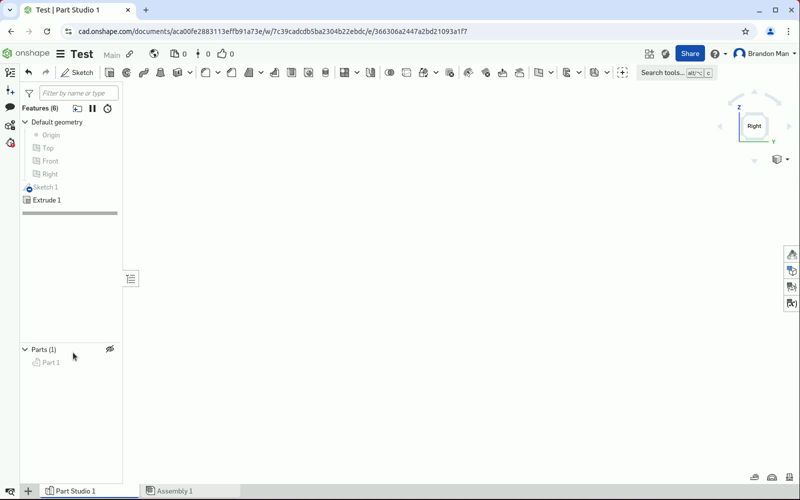
key(shift+y)
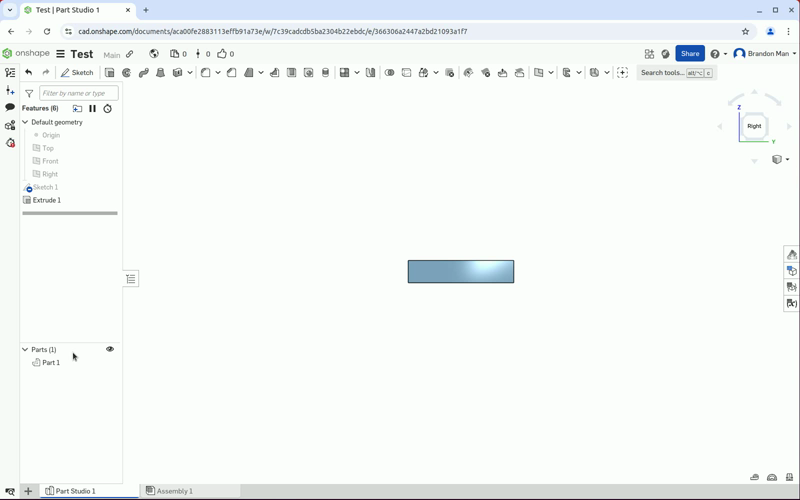
mouse_move(541, 75)
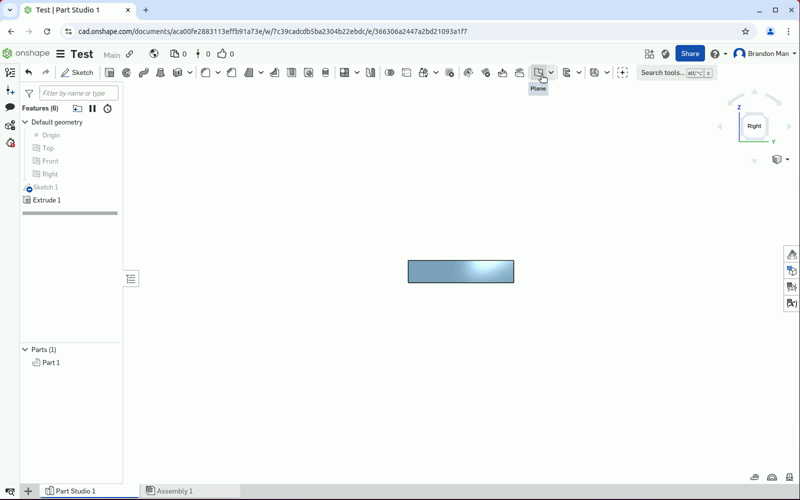
click(541, 75)
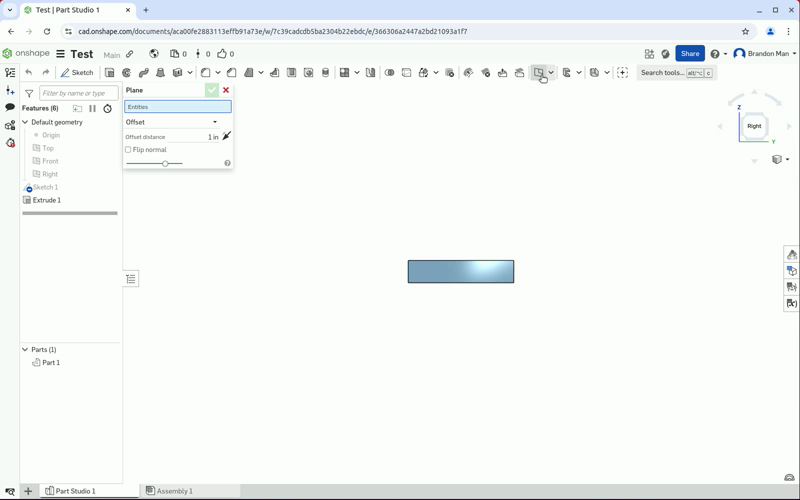
mouse_move(73, 176)
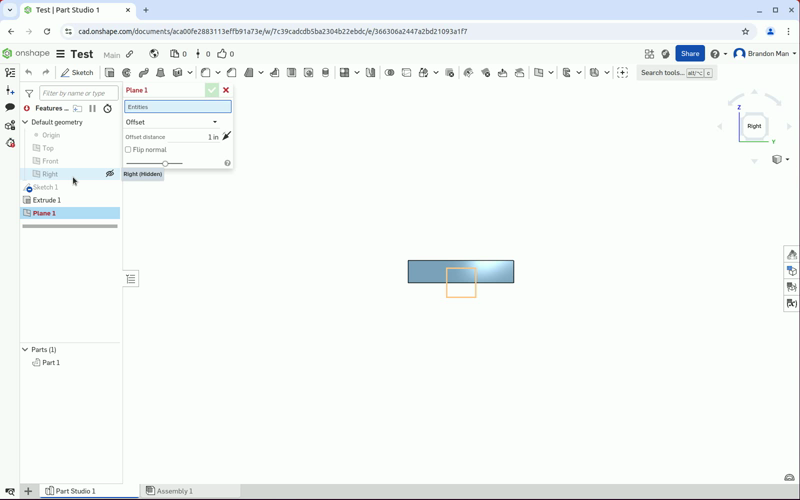
click(73, 176)
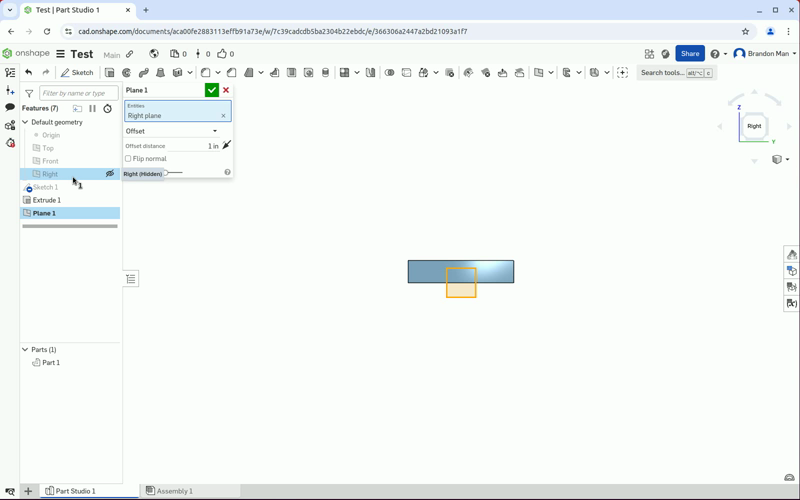
key(tab, 2)
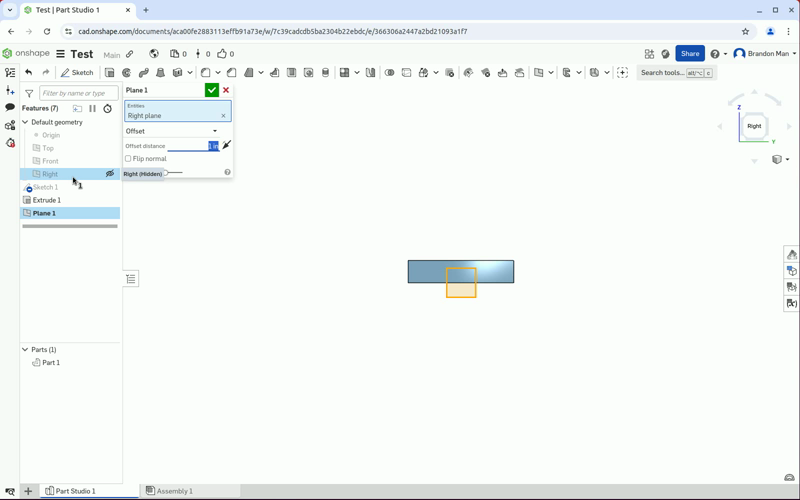
text(22.4)
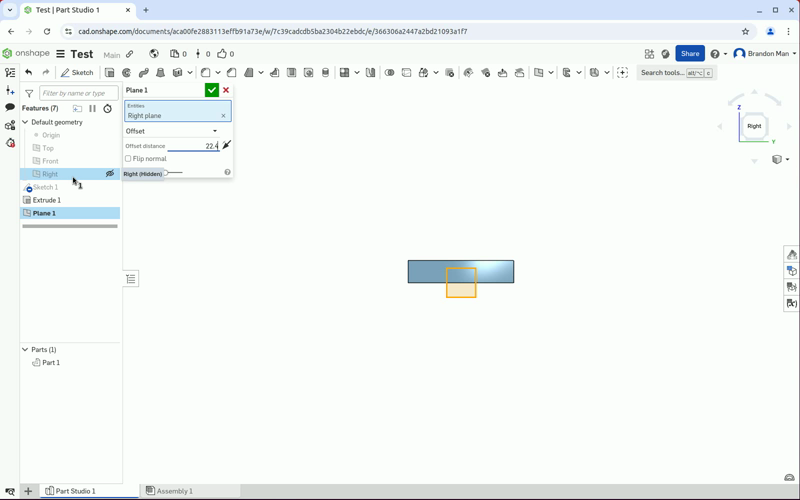
key(enter, 2)
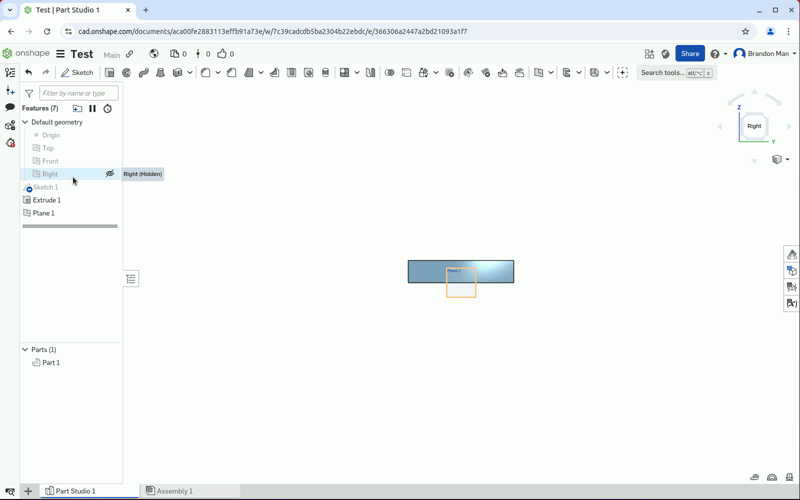
key(shift+s)
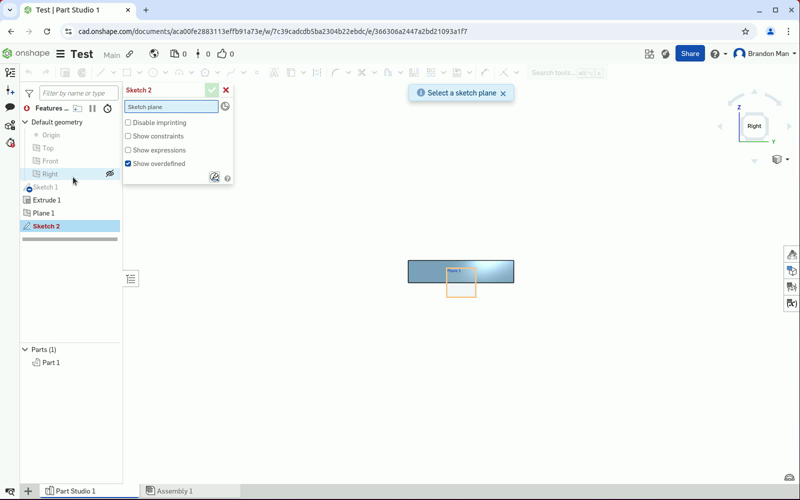
mouse_move(73, 215)
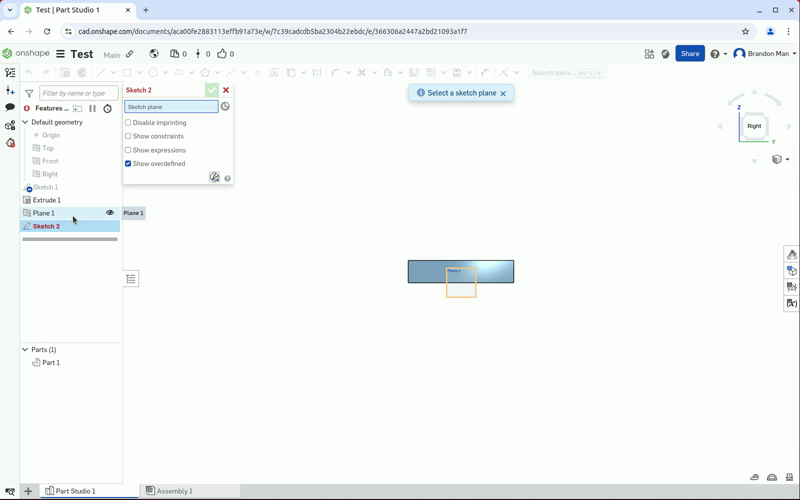
click(73, 215)
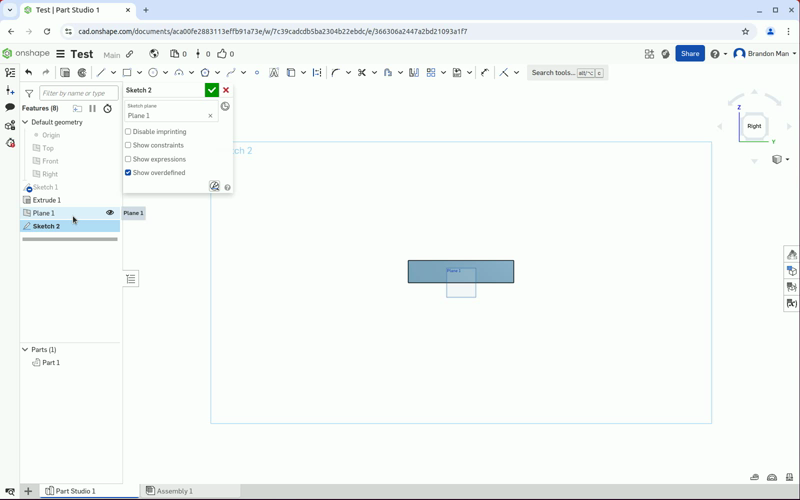
mouse_move(73, 352)
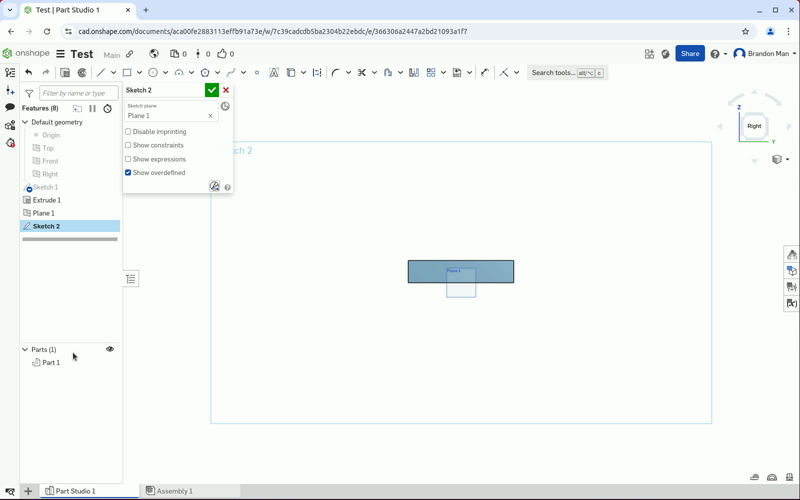
key(y)
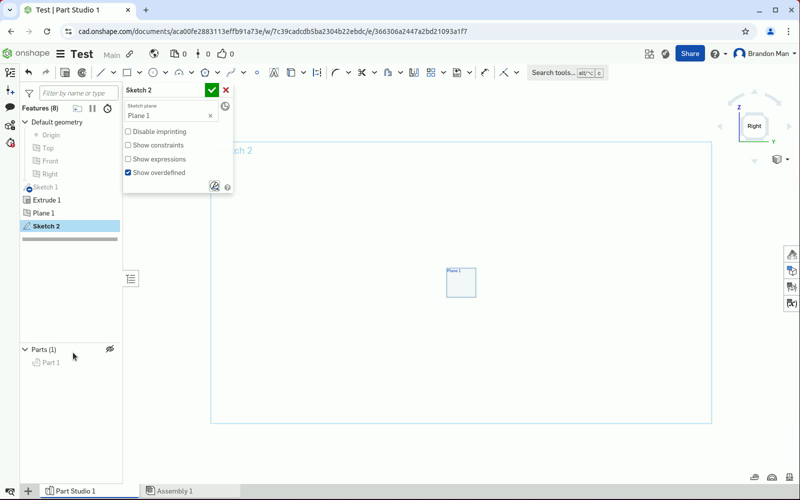
key(l)
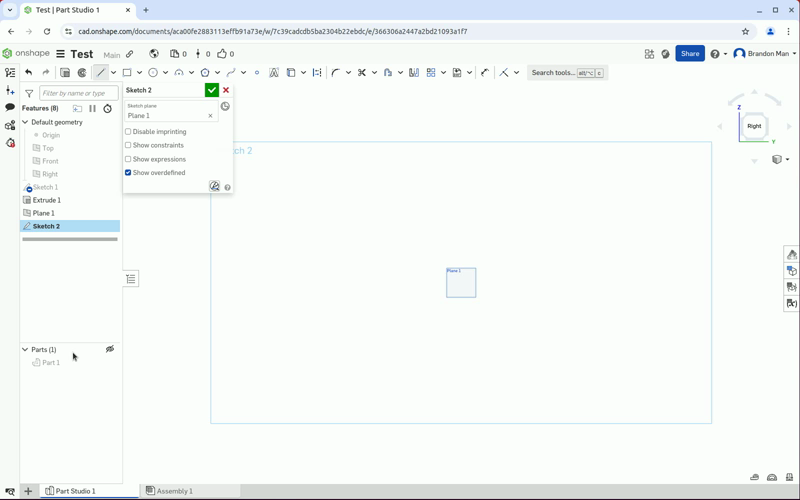
key_down(shift)
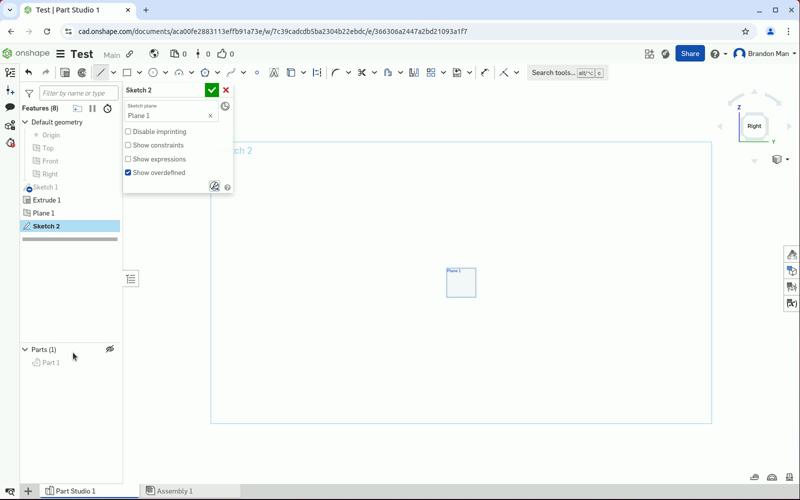
mouse_move(407, 282)
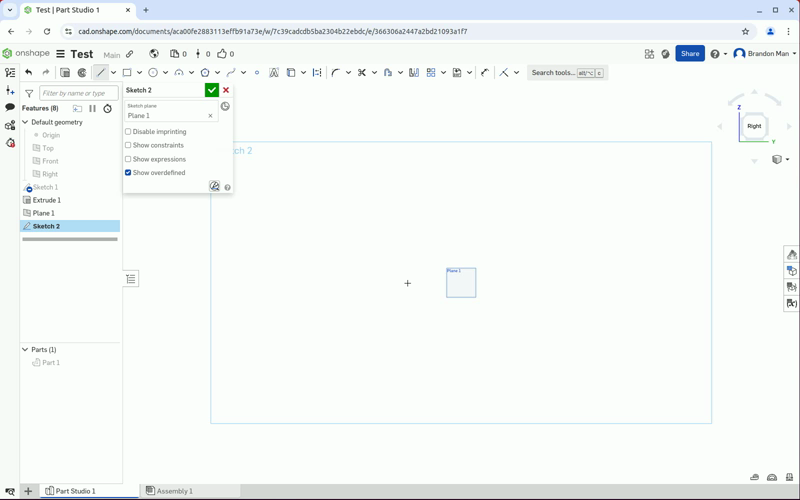
click(407, 282)
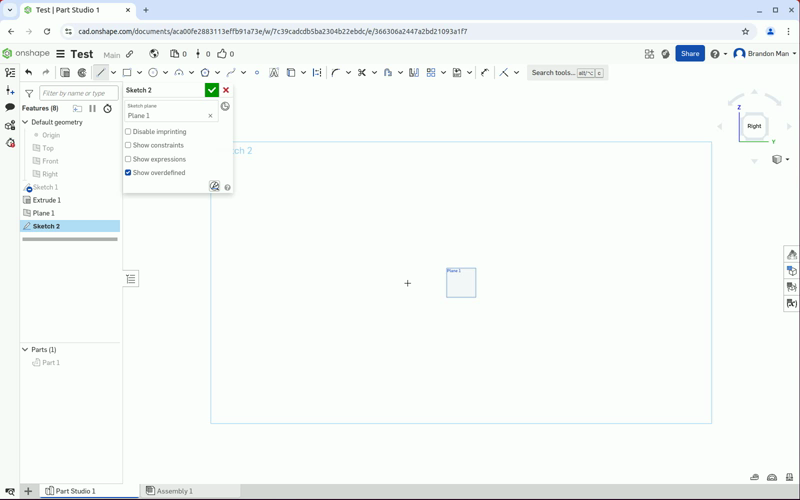
key_up(shift)
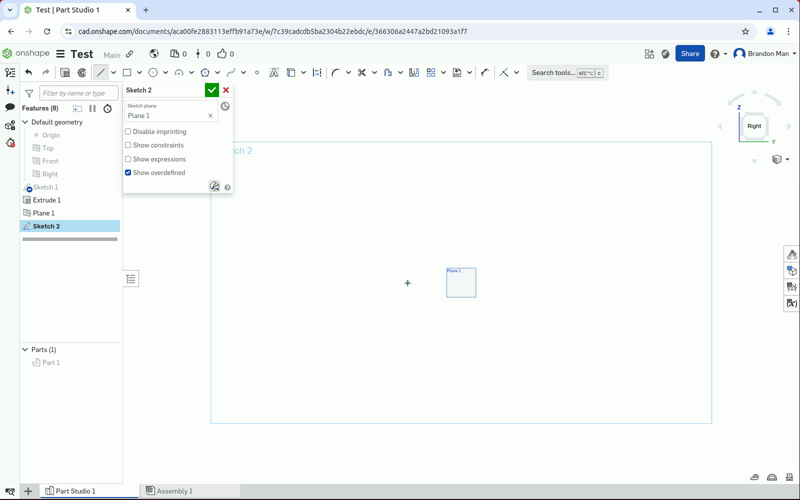
key_down(shift)
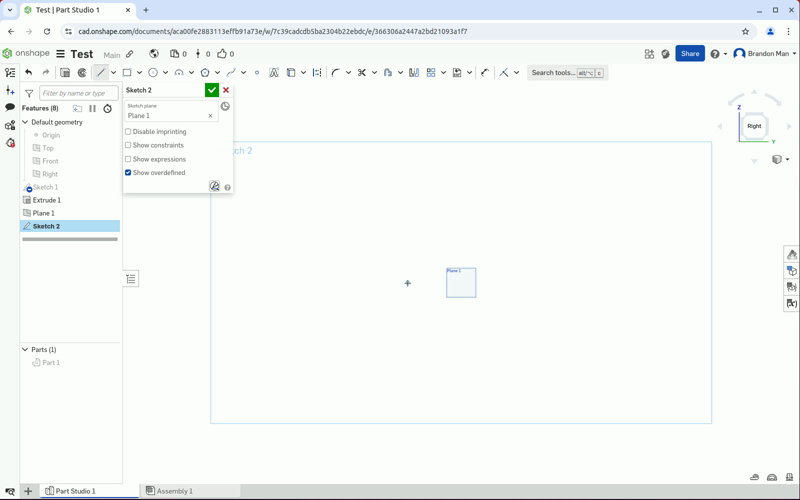
mouse_move(513, 282)
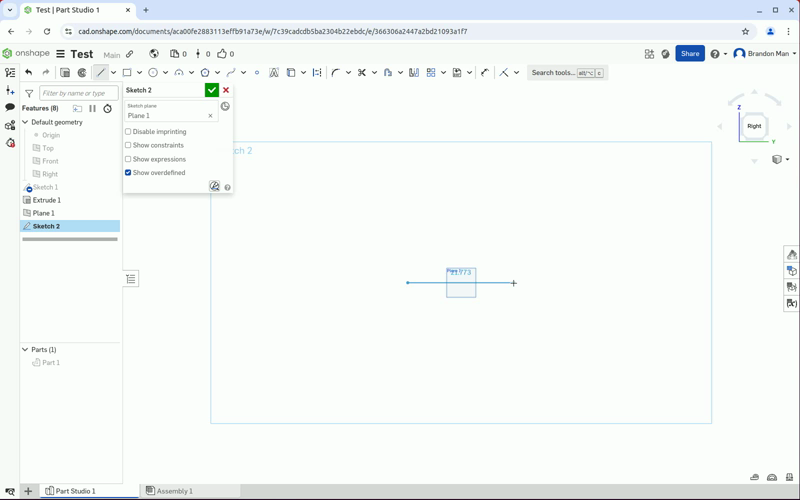
click(513, 282)
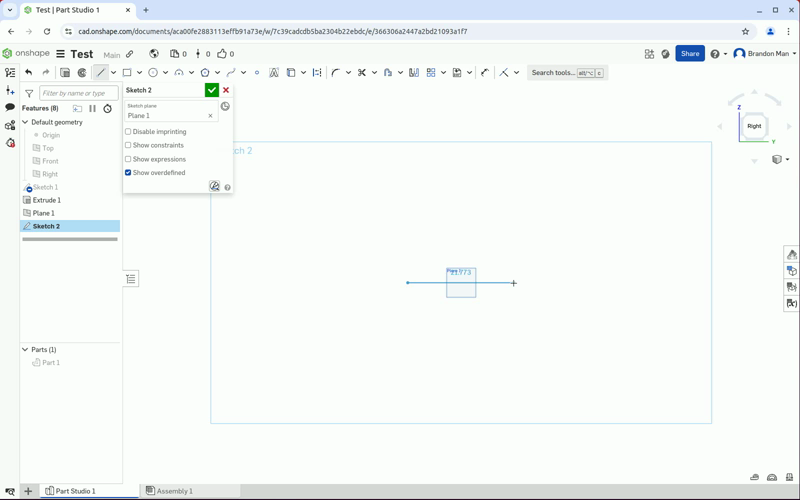
key_up(shift)
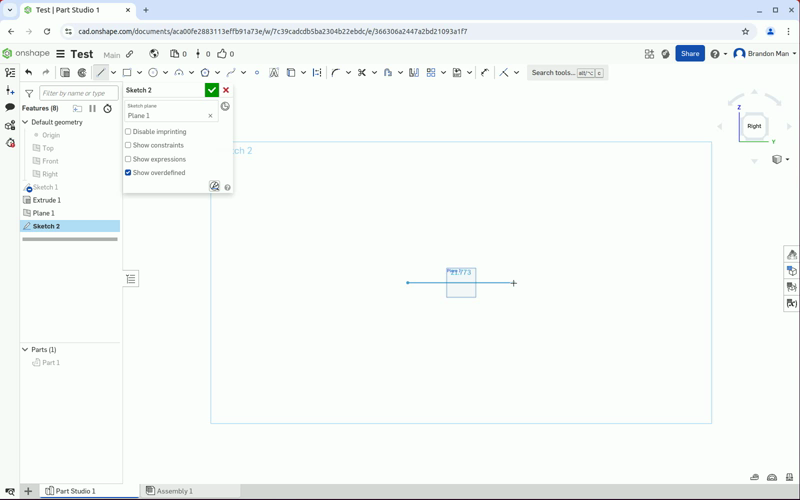
key_down(shift)
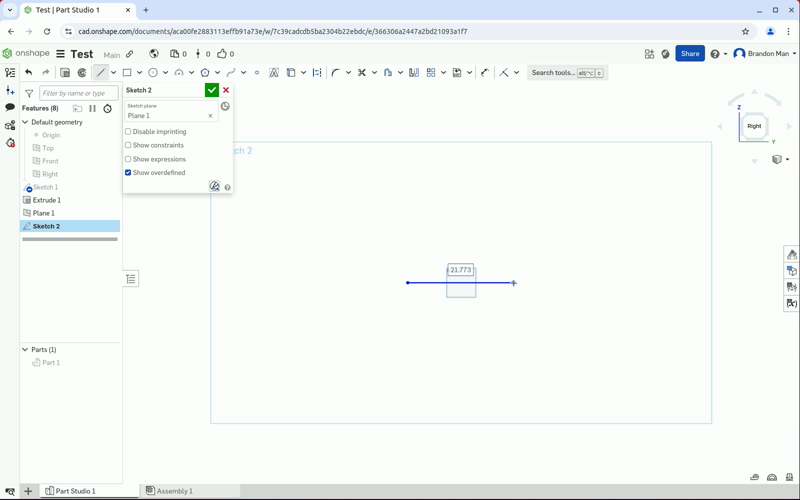
mouse_move(543, 282)
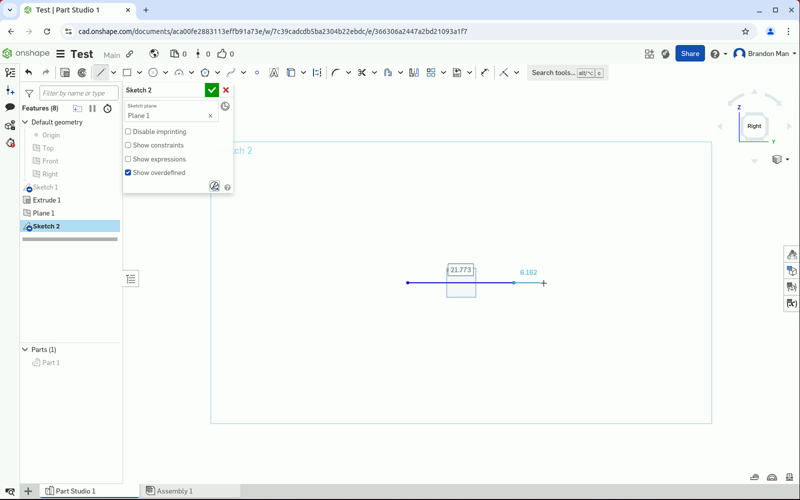
mouse_move(513, 260)
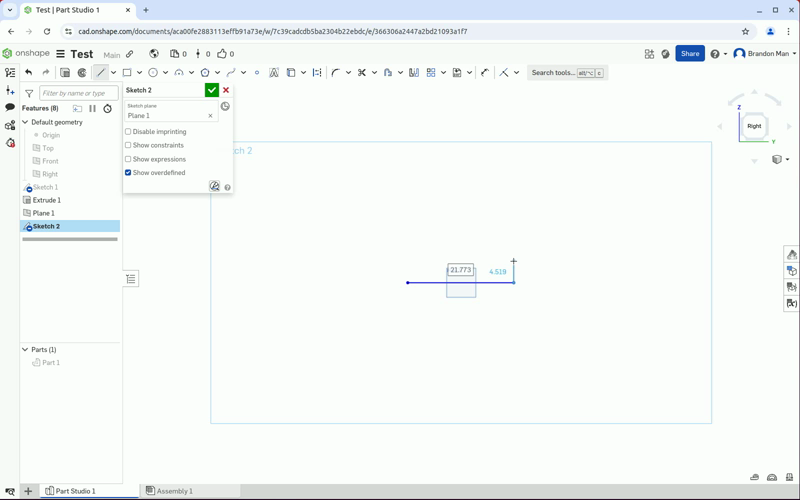
click(513, 260)
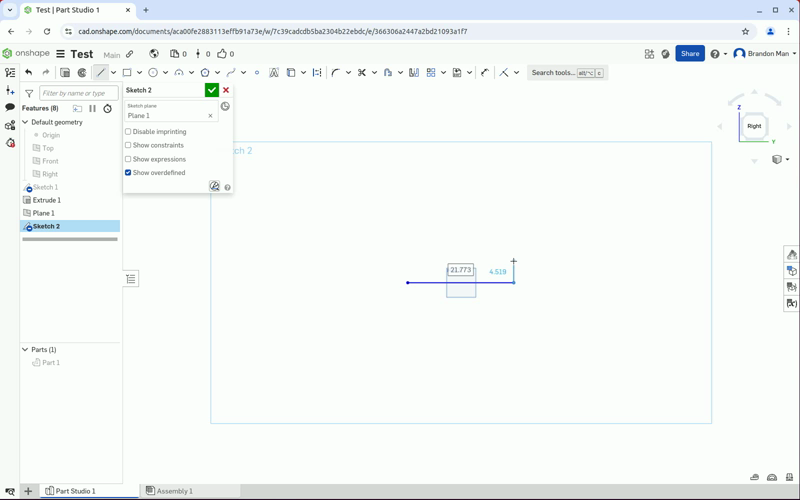
key_up(shift)
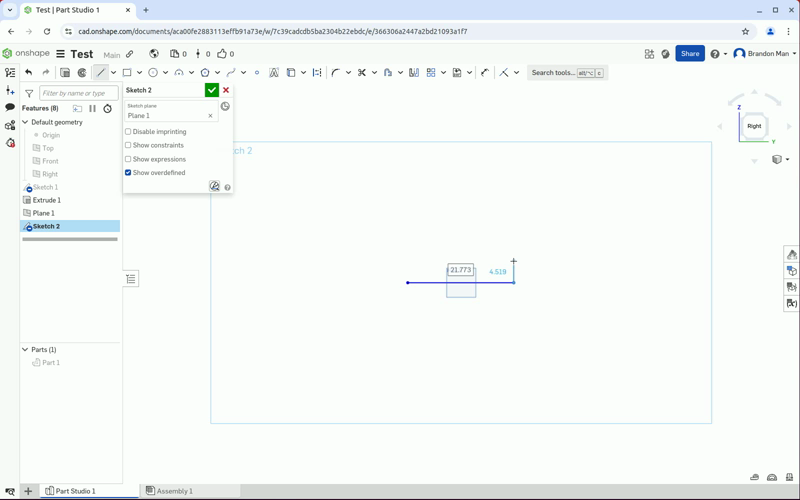
key_down(shift)
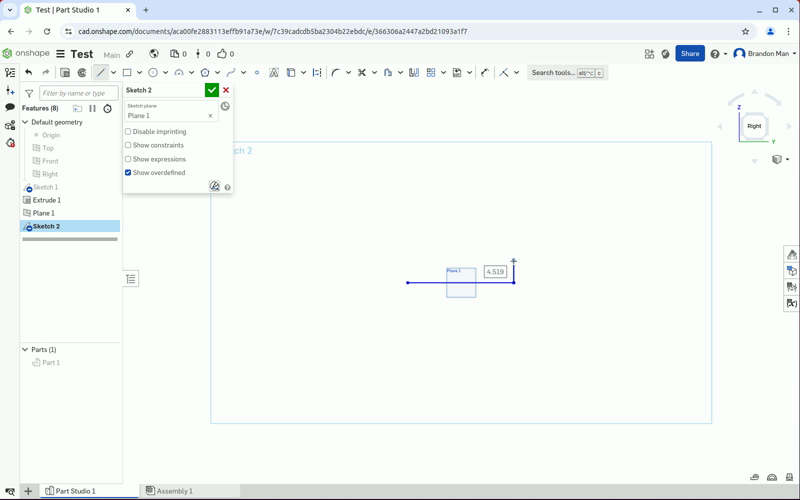
mouse_move(407, 260)
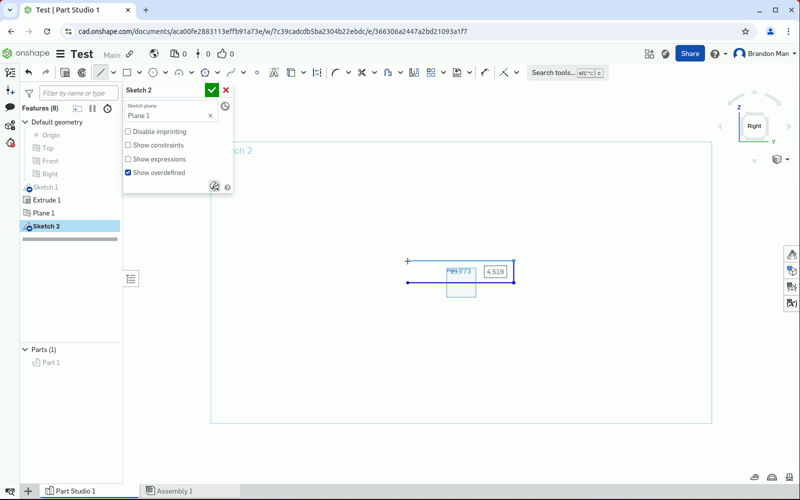
click(407, 260)
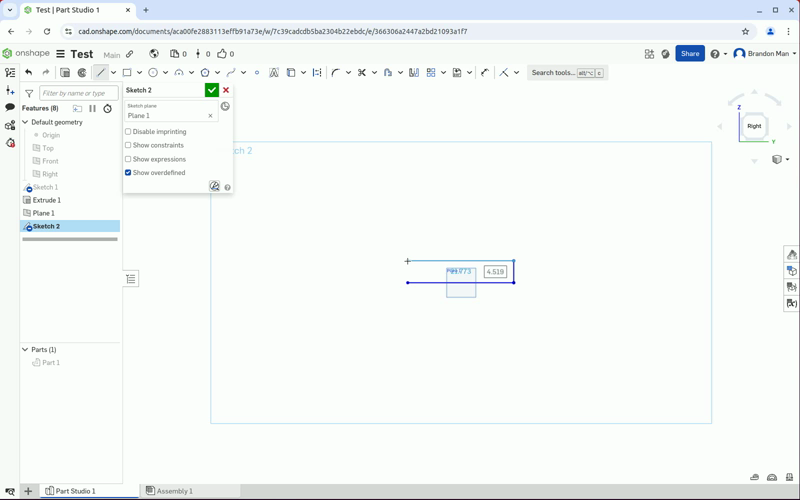
key_up(shift)
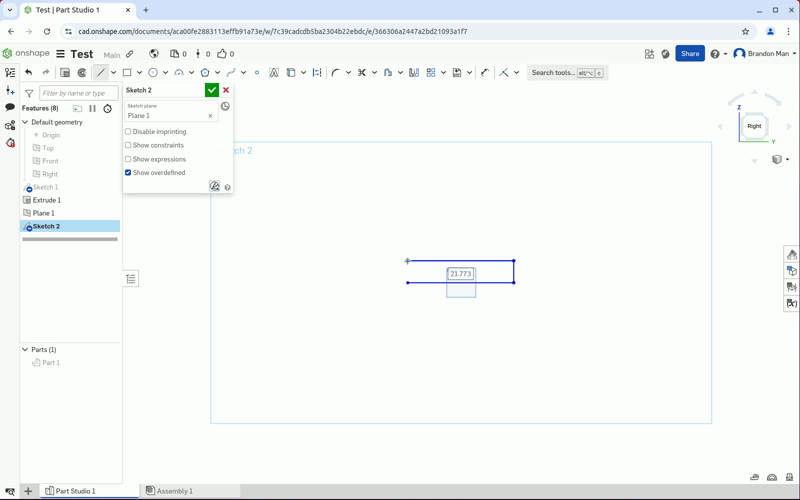
mouse_move(437, 260)
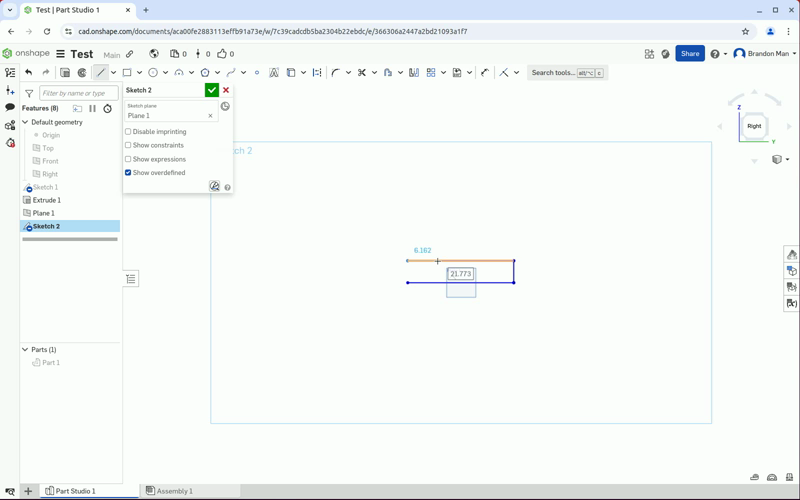
key_down(shift)
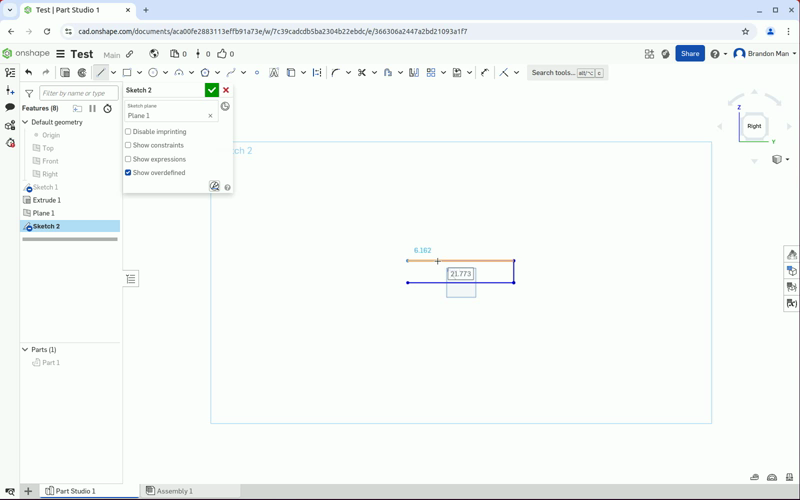
mouse_move(407, 282)
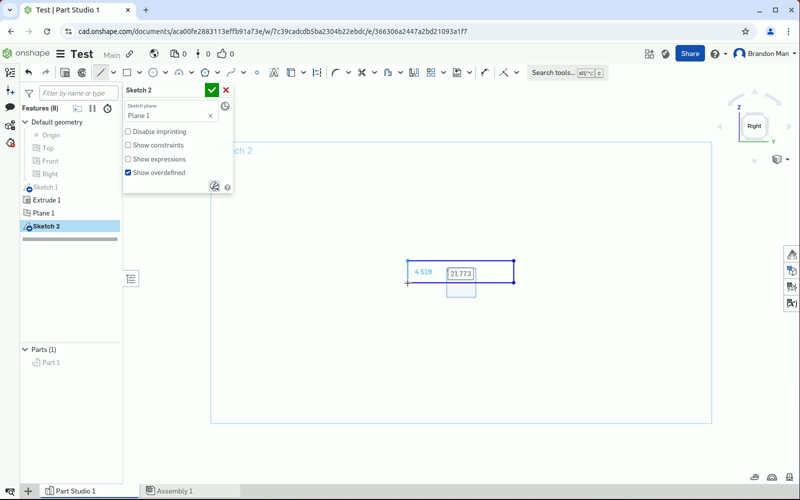
key_up(shift)
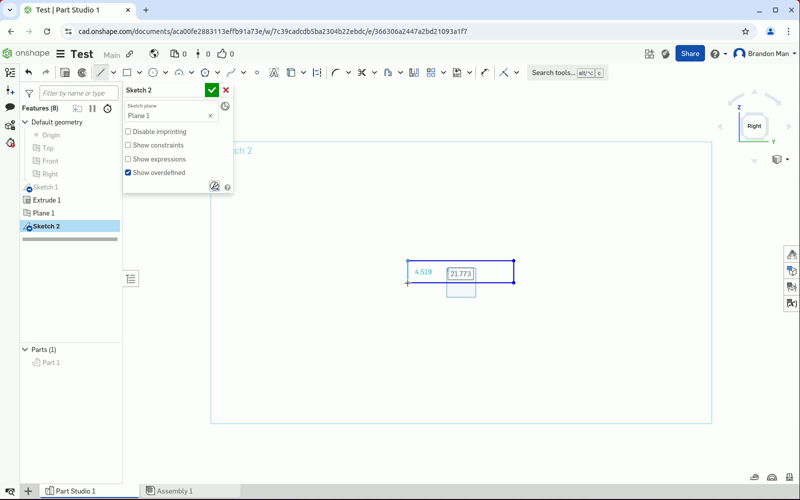
click(407, 282)
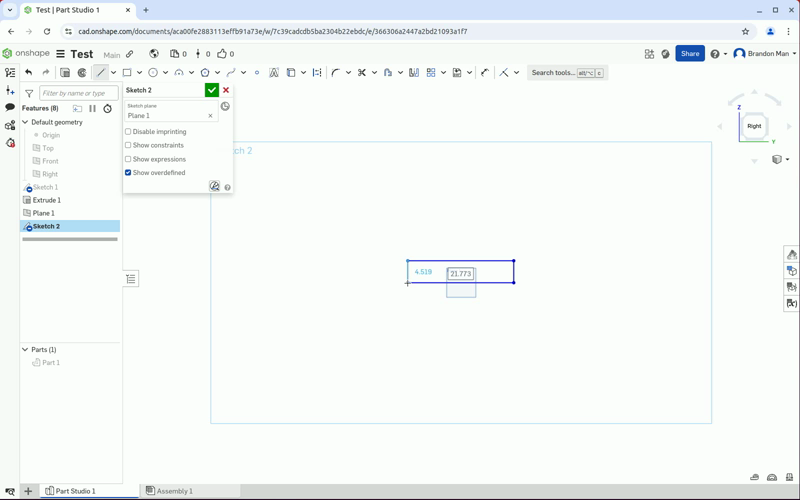
key(esc)
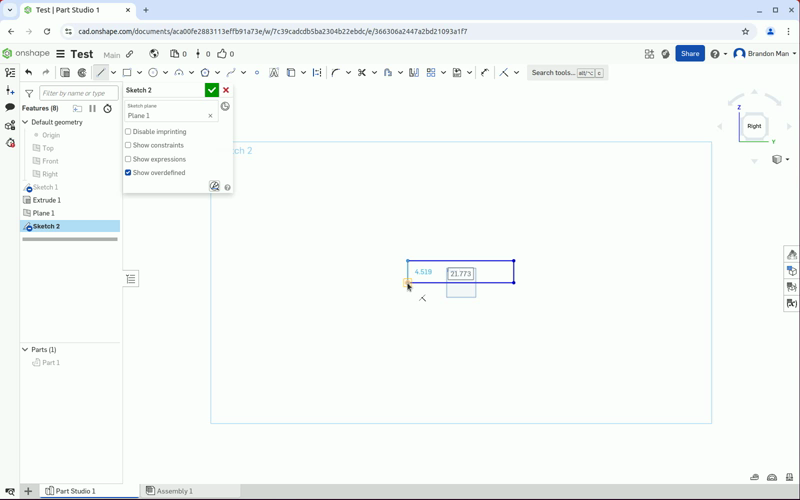
mouse_move(449, 276)
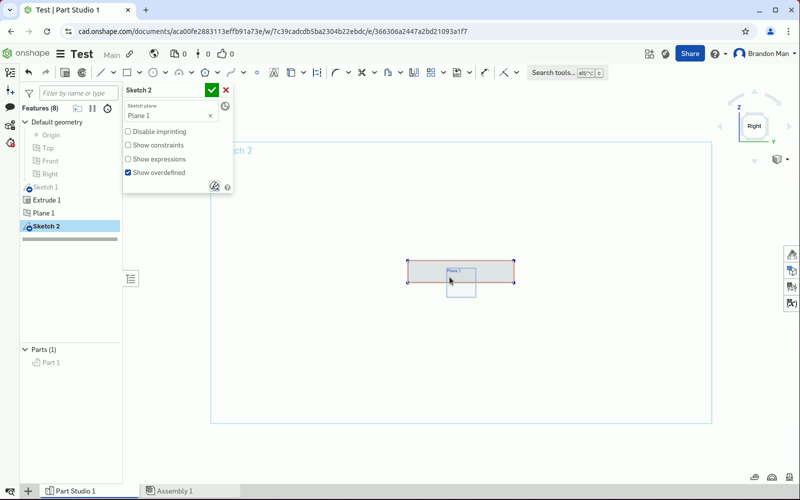
click(449, 276)
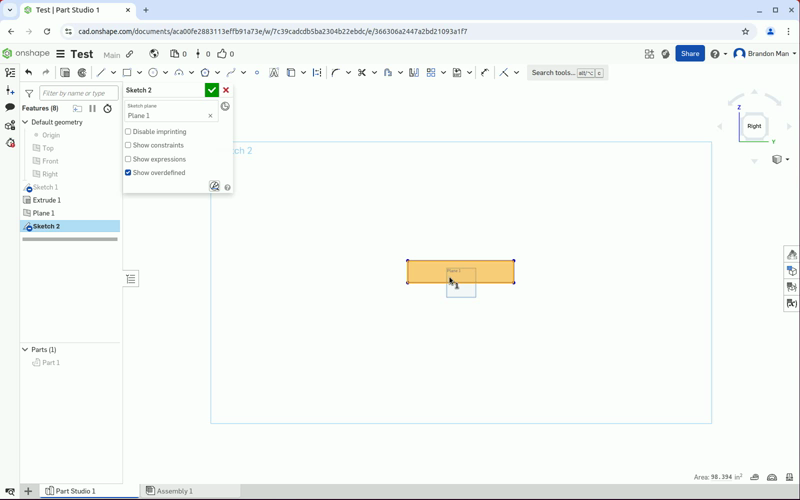
mouse_move(73, 352)
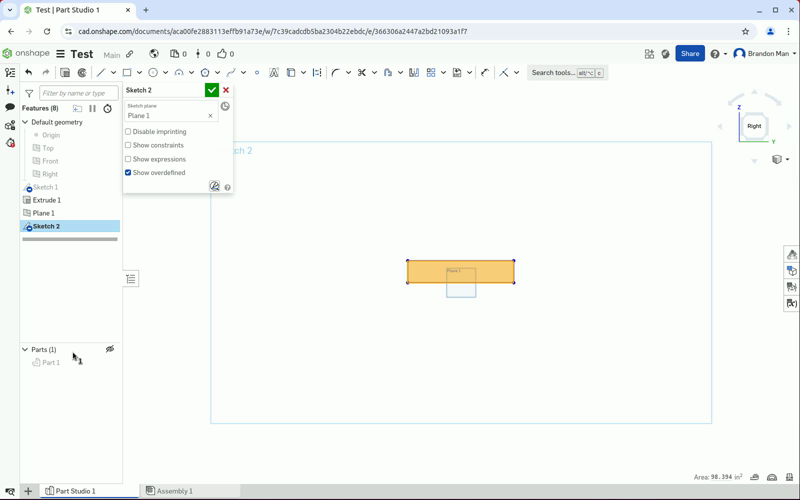
key(shift+y)
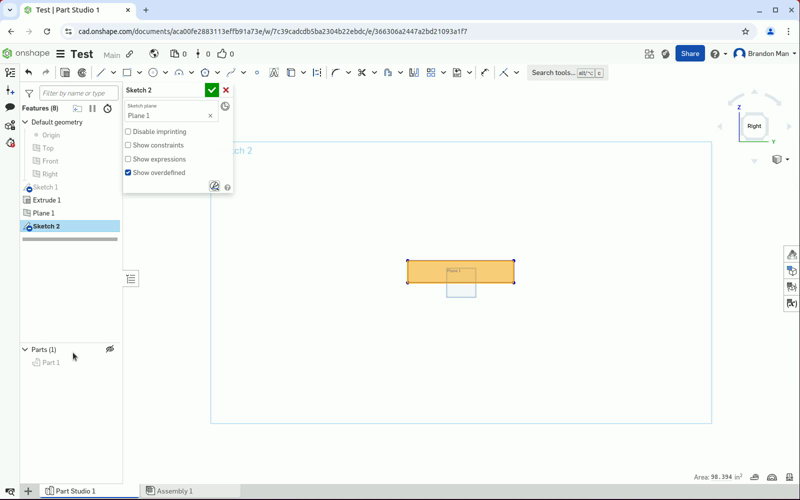
key(shift+e)
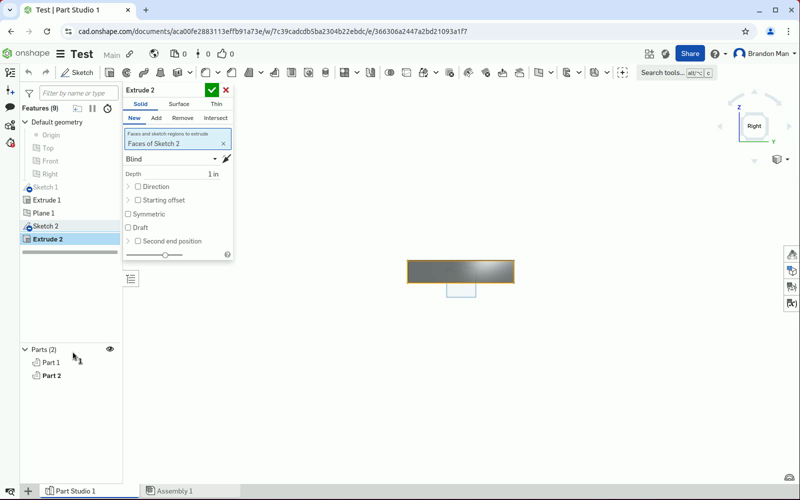
mouse_move(143, 106)
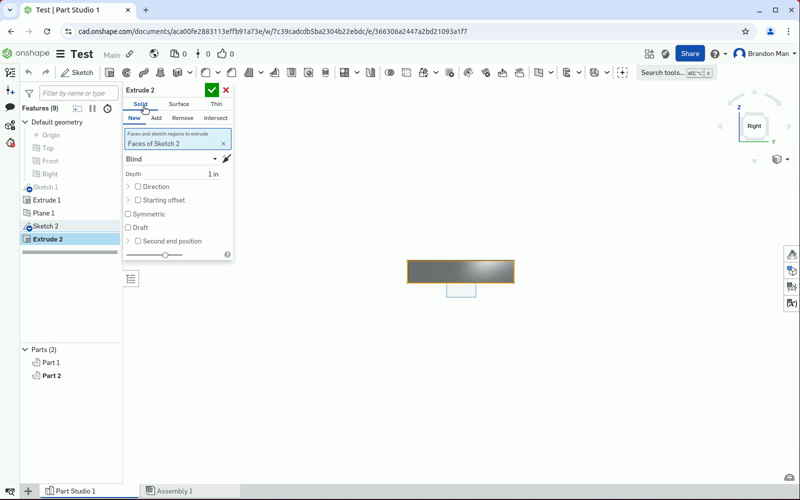
click(143, 106)
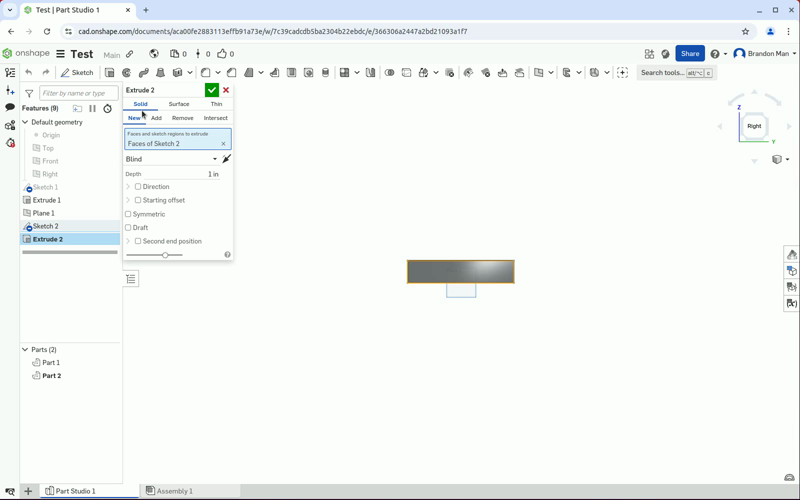
mouse_move(137, 120)
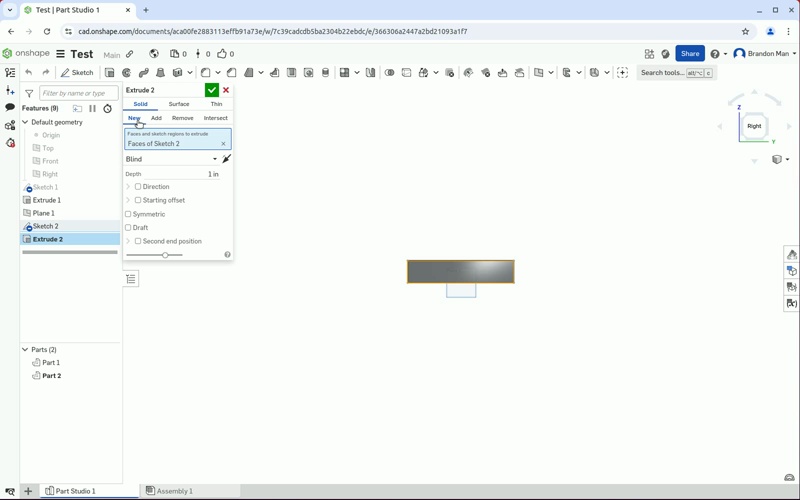
click(137, 120)
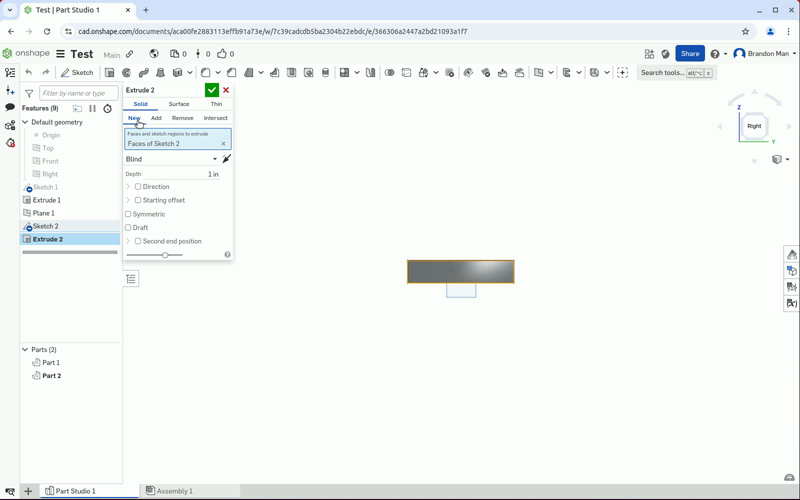
key(tab, 4)
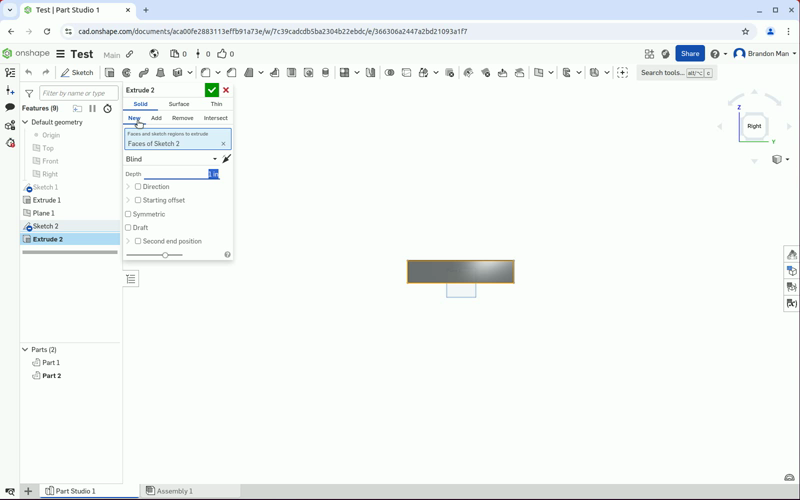
text(0.722)
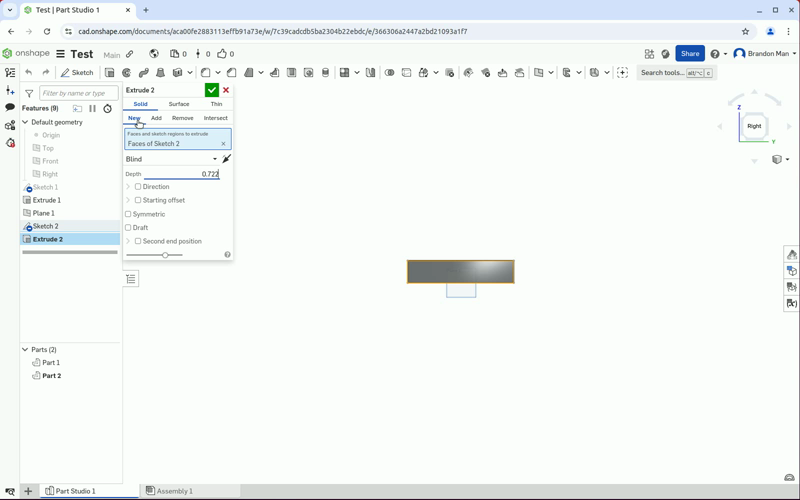
key(enter)
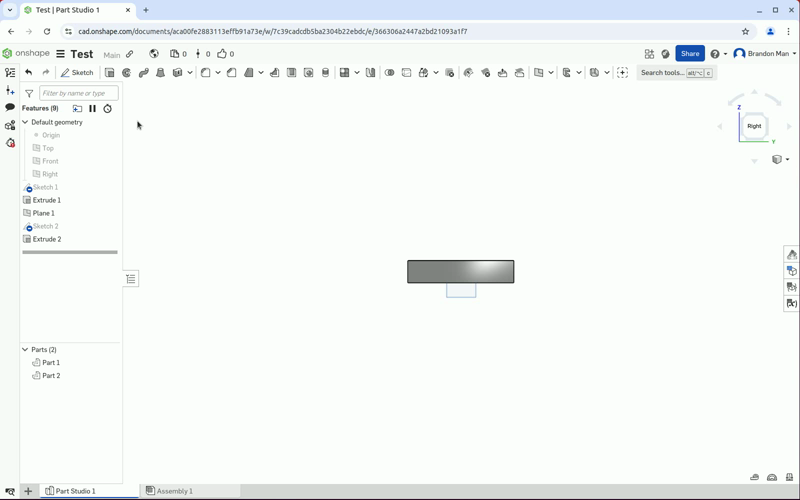
key(shift+h)
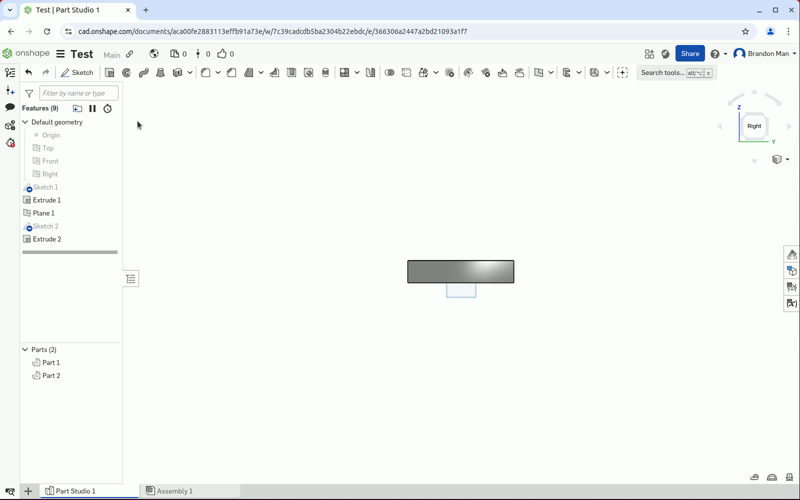
key(shift+h)
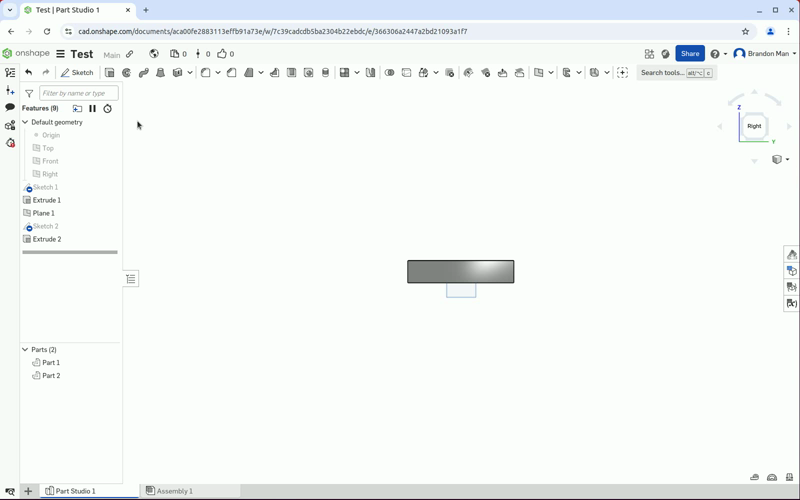
mouse_move(73, 189)
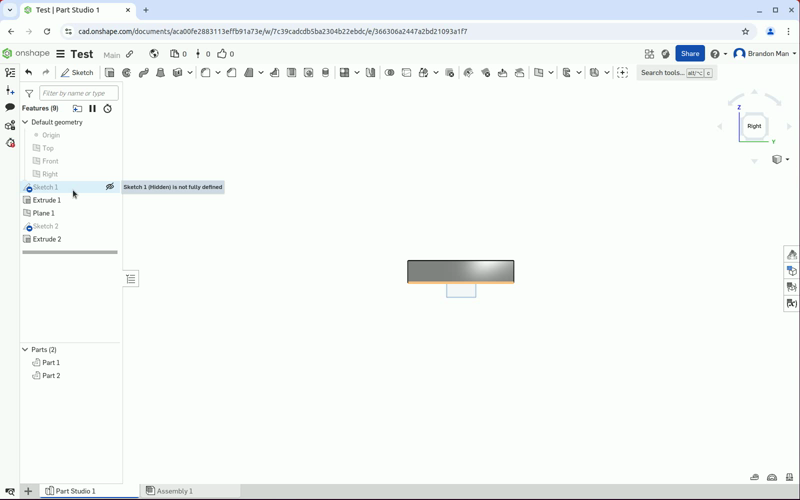
click(73, 189)
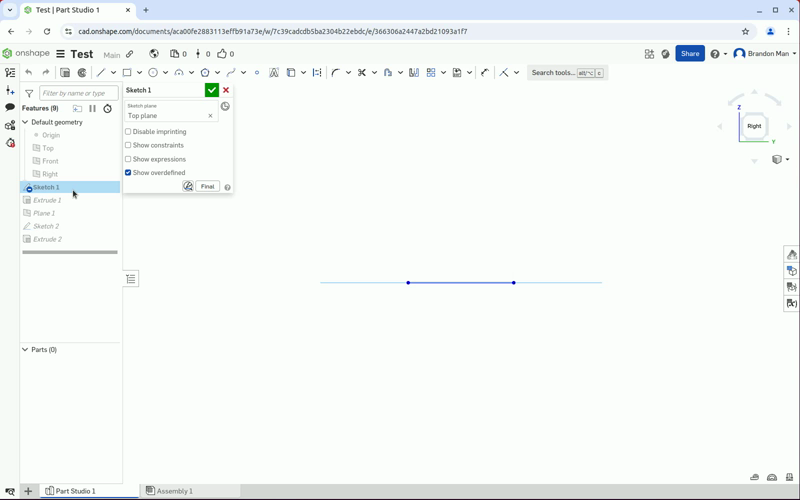
mouse_move(229, 92)
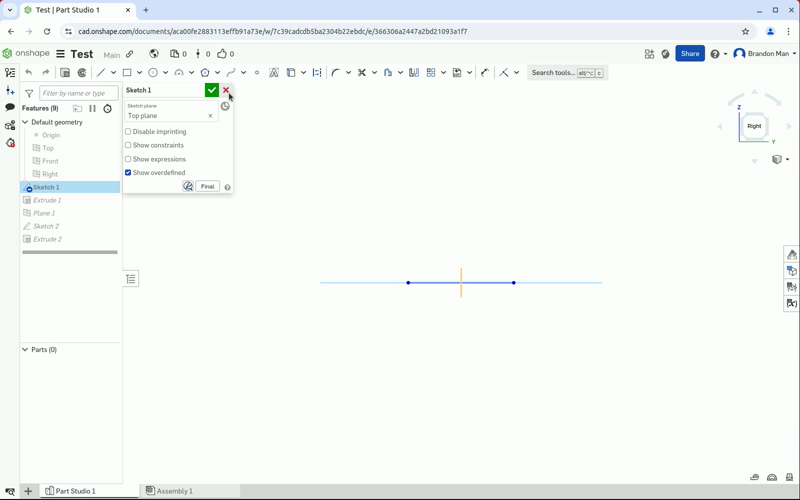
click(229, 92)
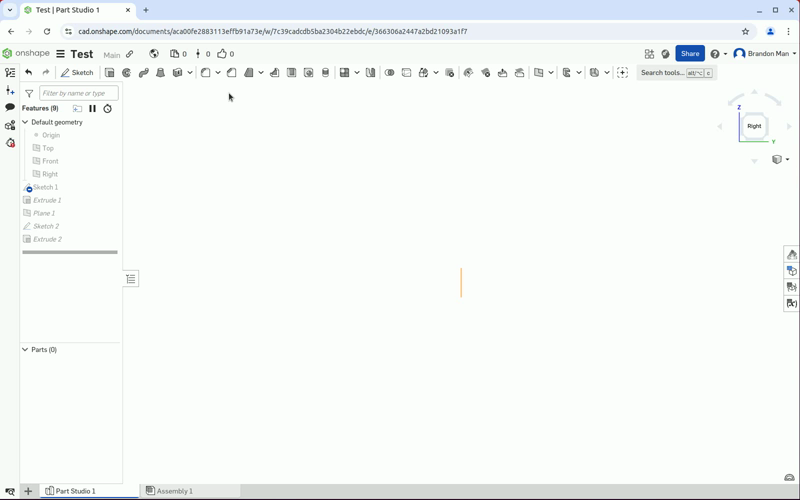
key(shift+s)
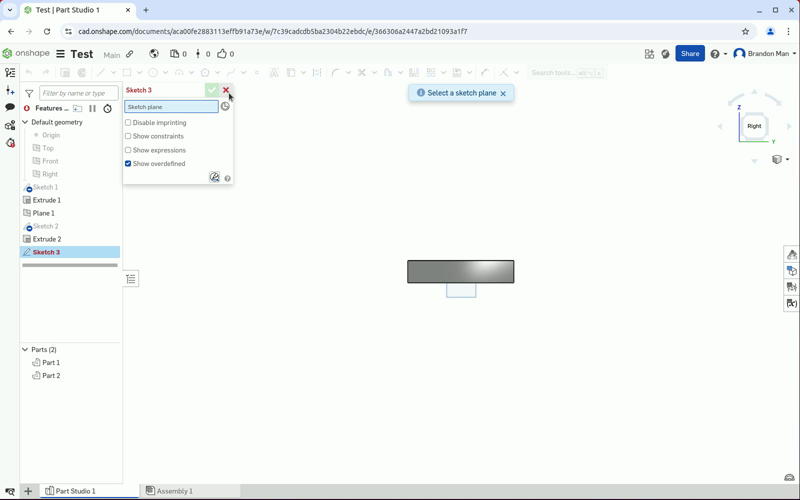
mouse_move(73, 215)
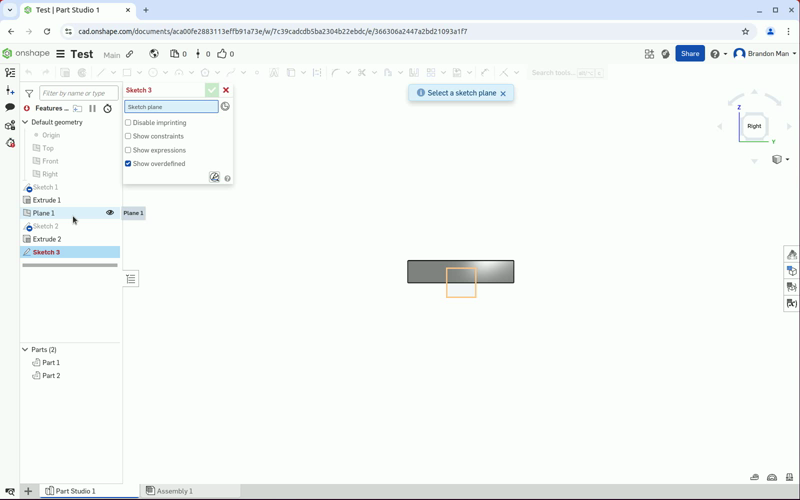
click(73, 215)
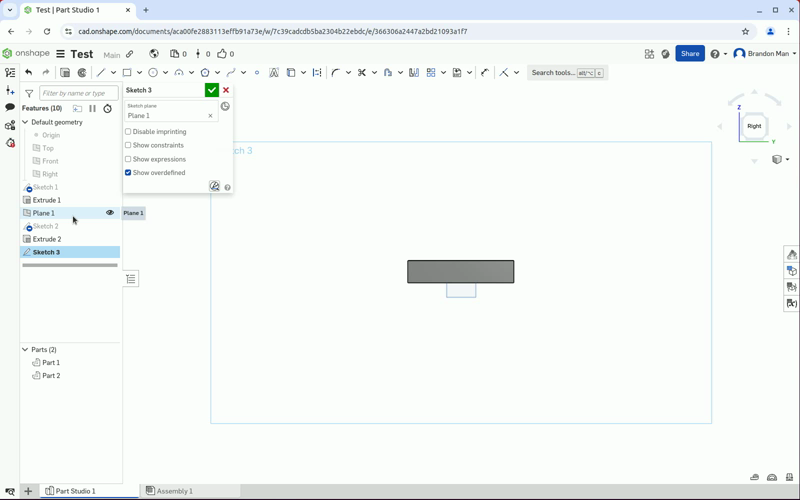
mouse_move(73, 352)
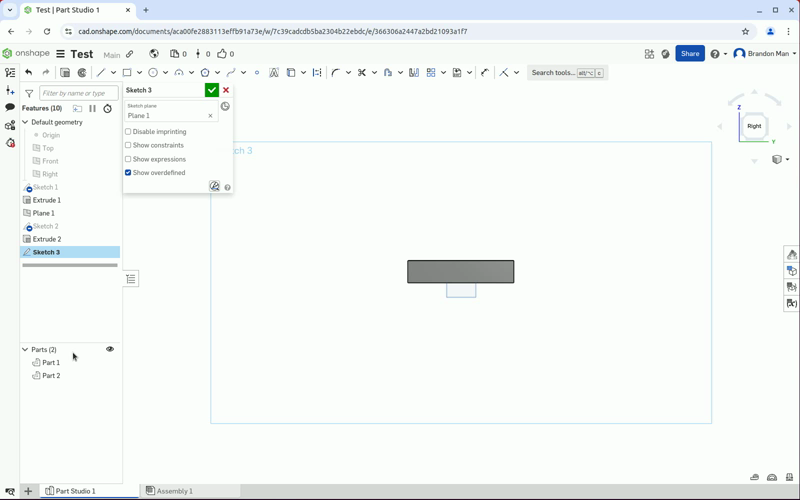
key(y)
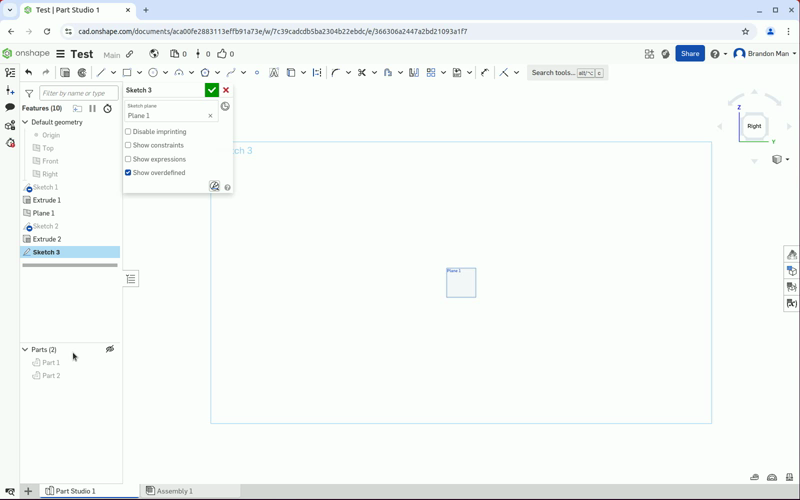
key(l)
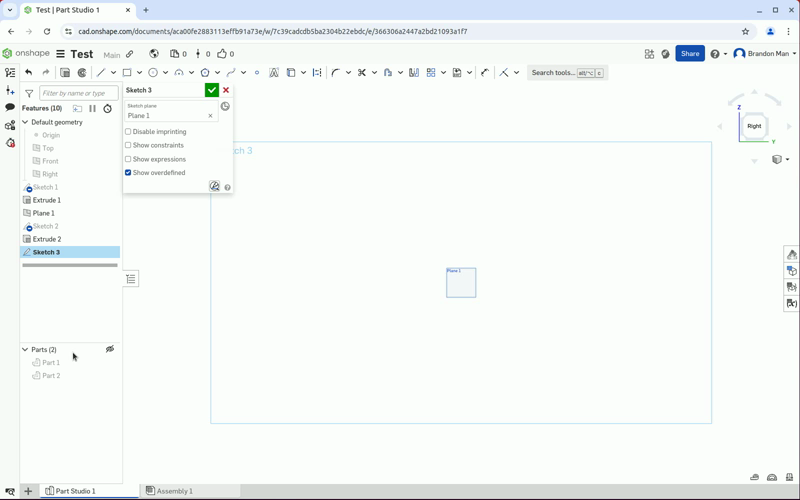
key_down(shift)
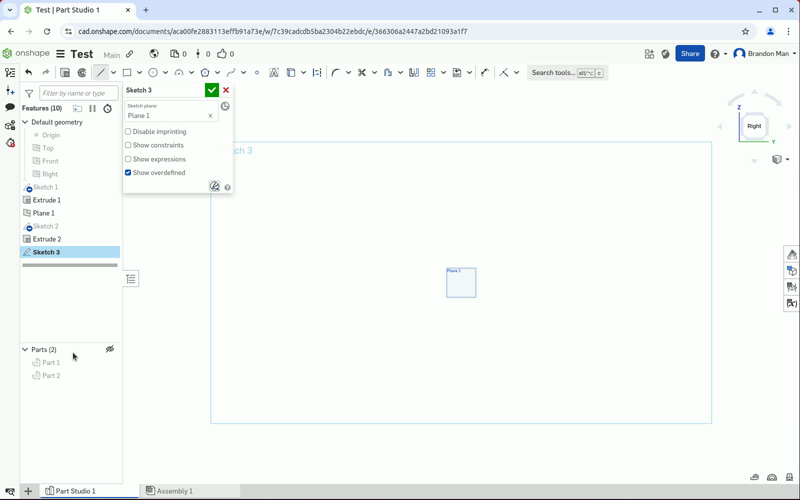
mouse_move(407, 260)
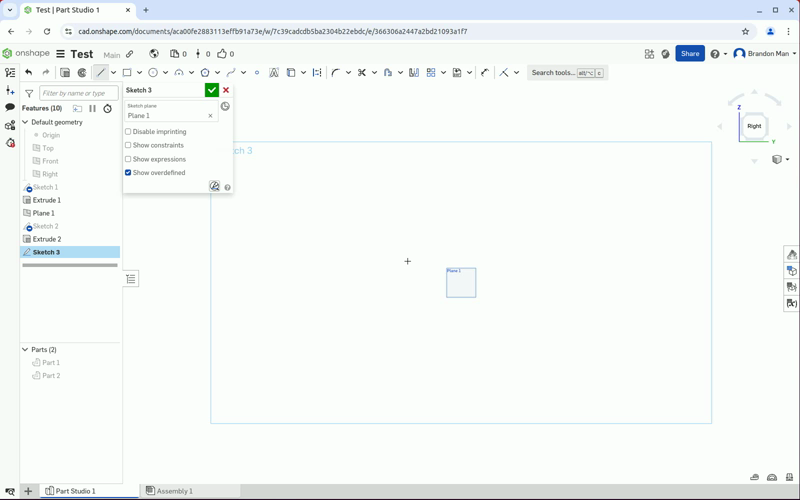
click(407, 260)
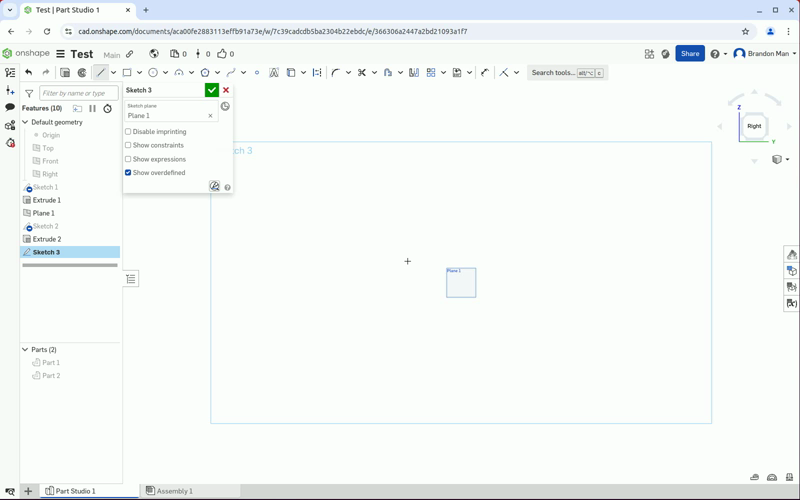
key_up(shift)
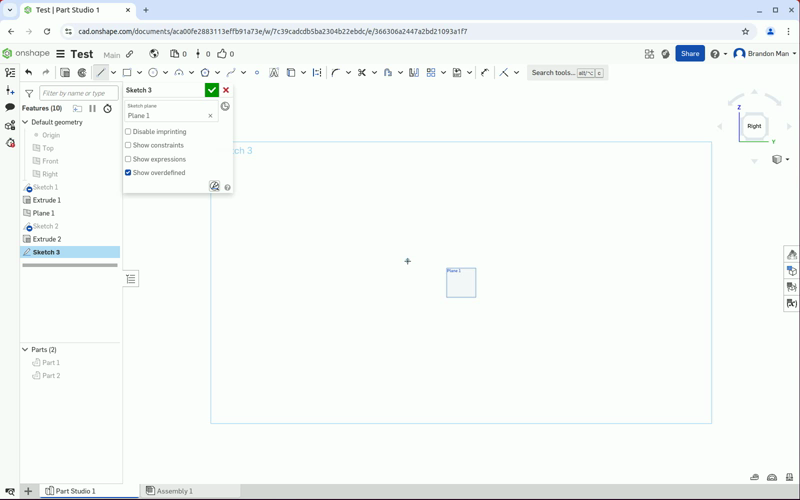
key_down(shift)
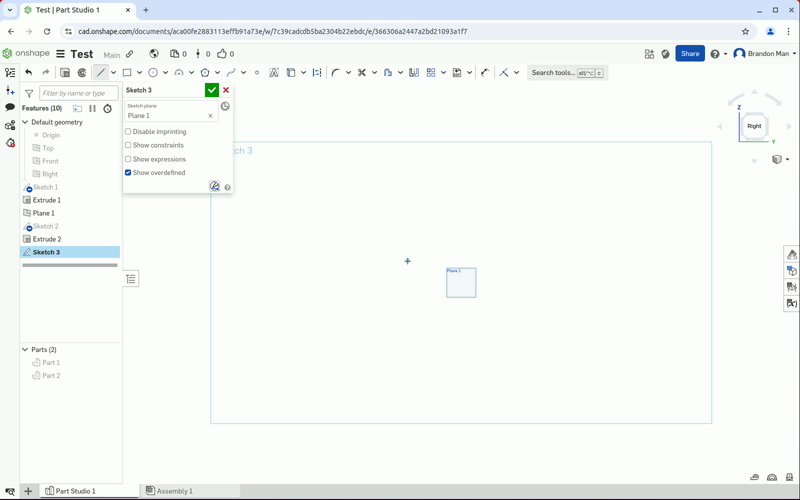
mouse_move(513, 260)
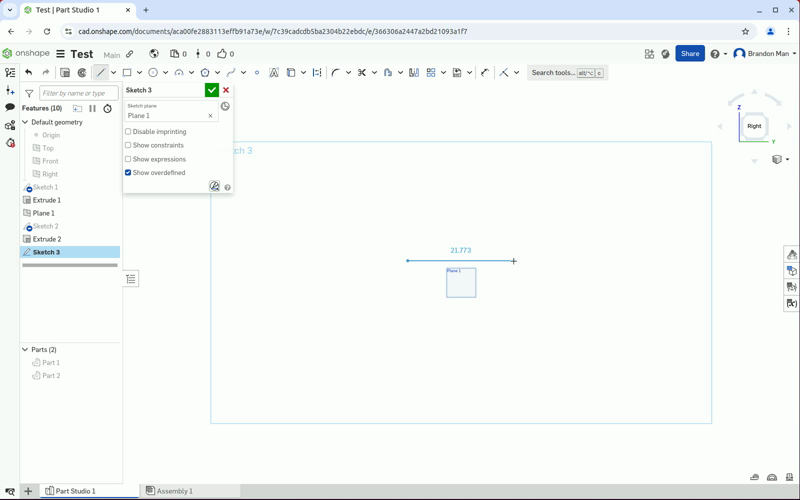
click(513, 260)
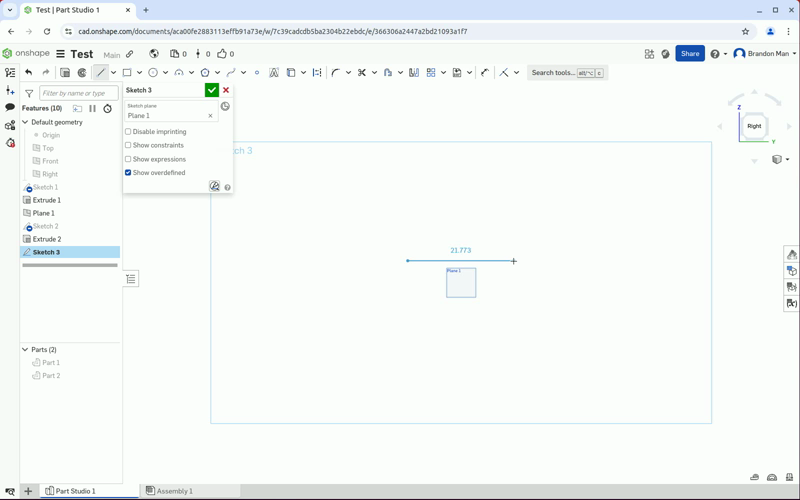
key_up(shift)
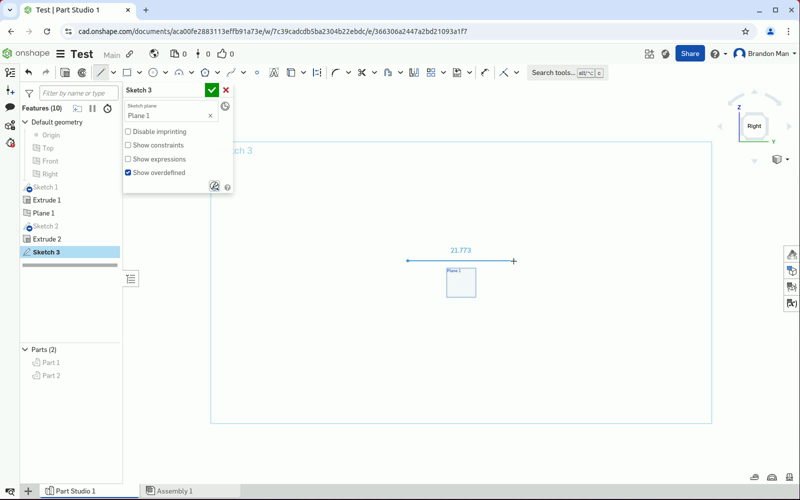
key_down(shift)
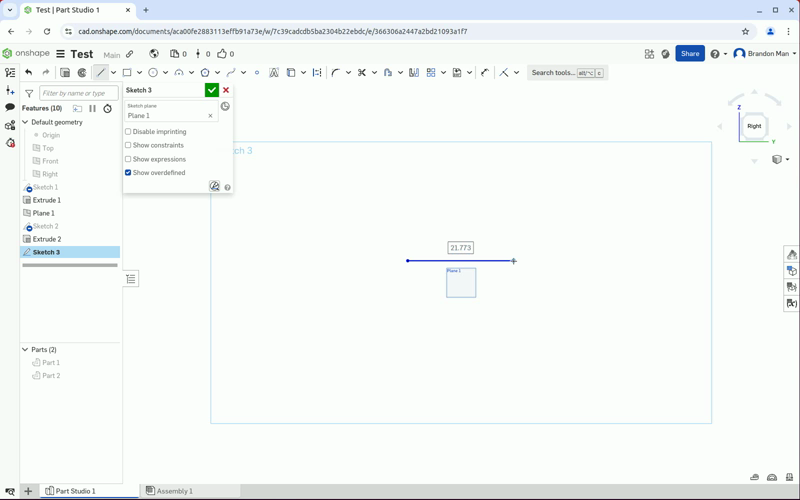
mouse_move(543, 260)
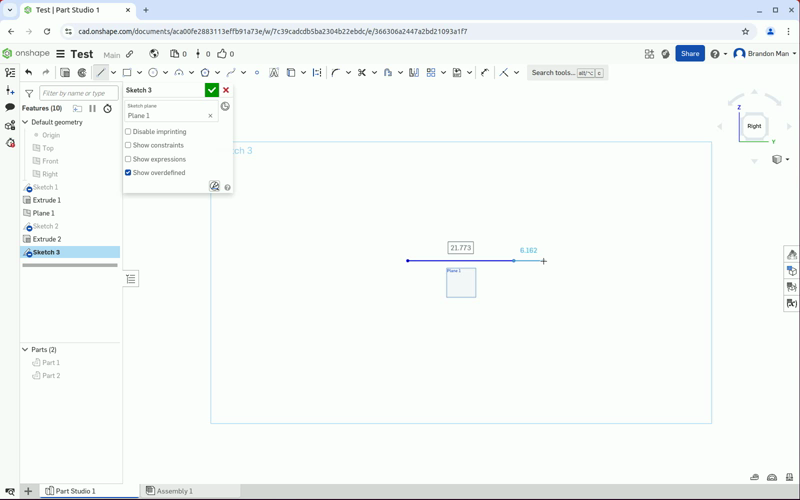
mouse_move(513, 257)
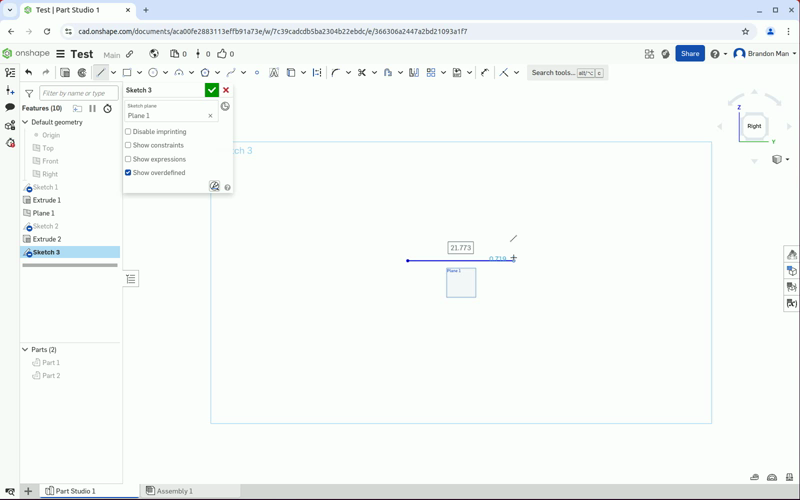
scroll(6)
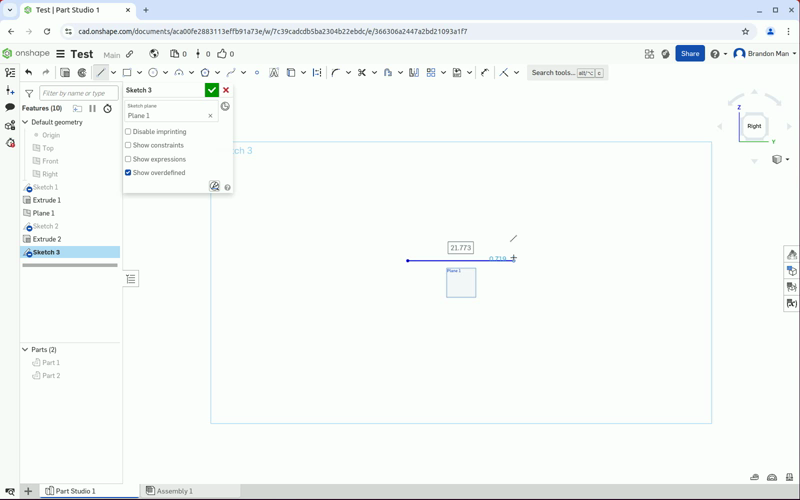
scroll(6)
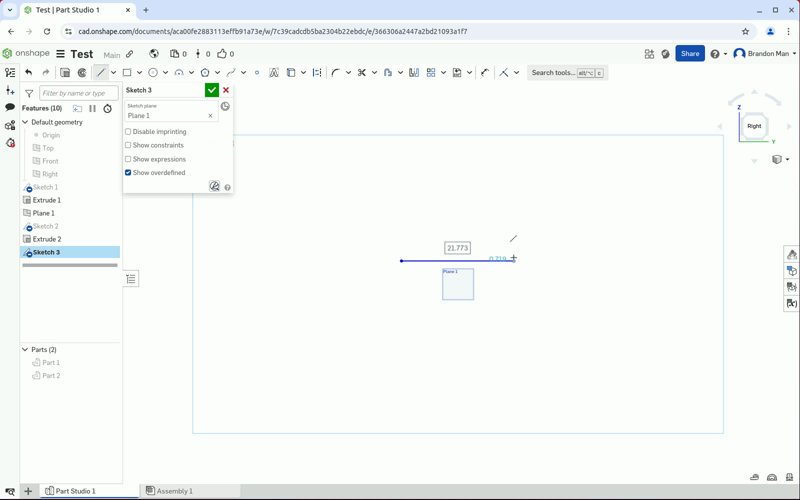
scroll(6)
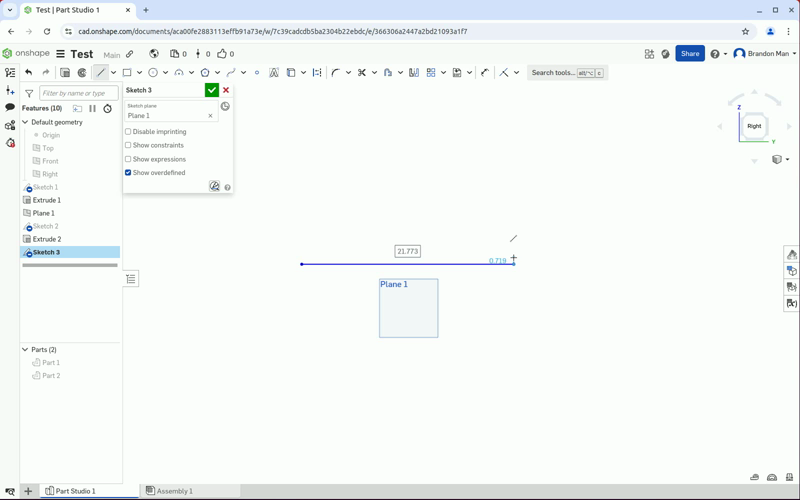
scroll(6)
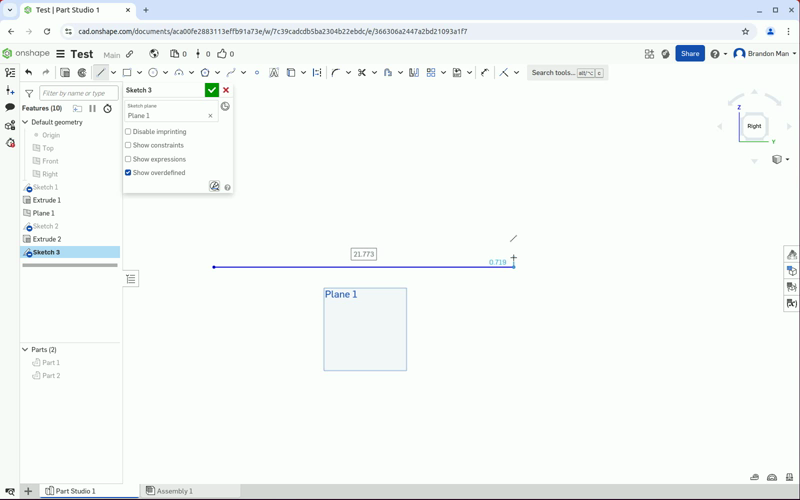
scroll(6)
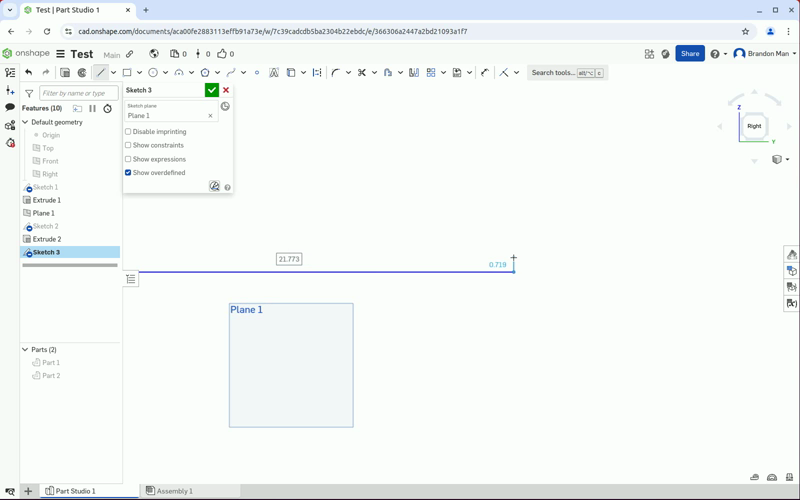
scroll(6)
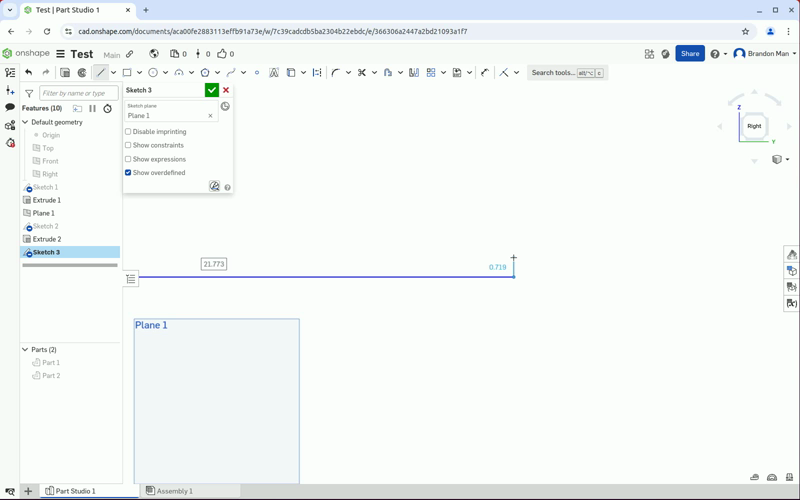
scroll(6)
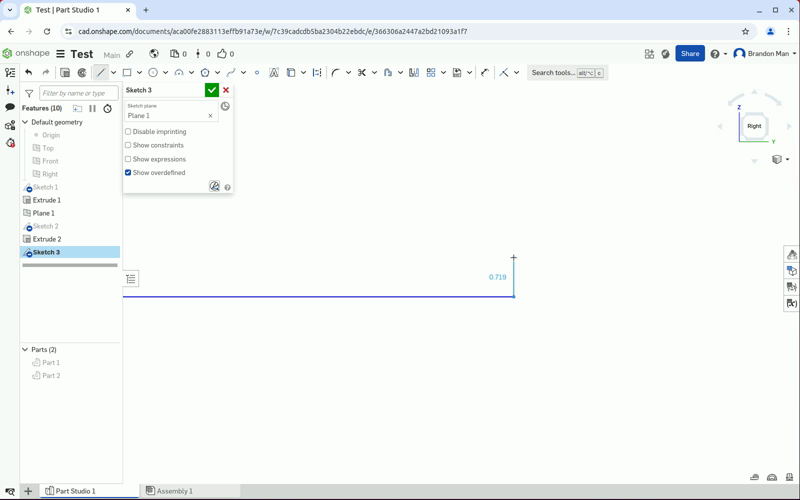
click(513, 257)
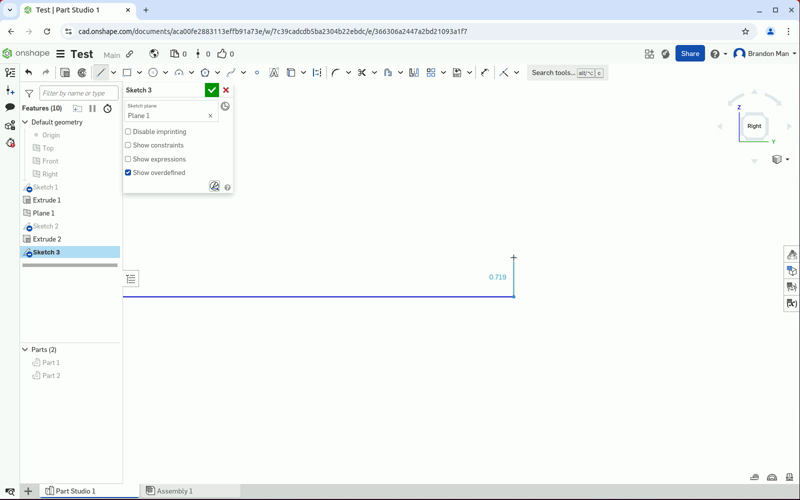
scroll(-6)
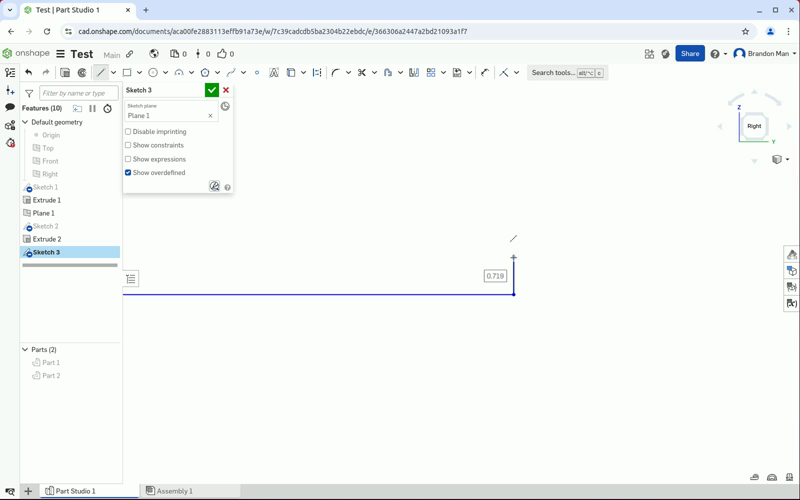
scroll(-6)
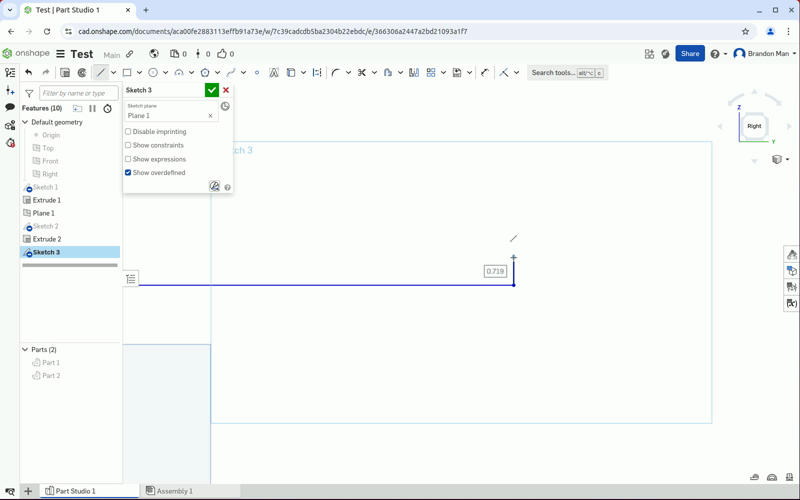
scroll(-6)
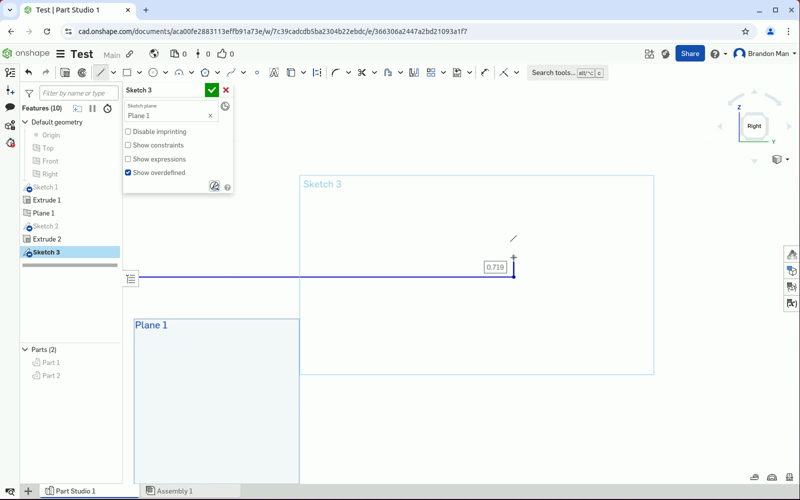
scroll(-6)
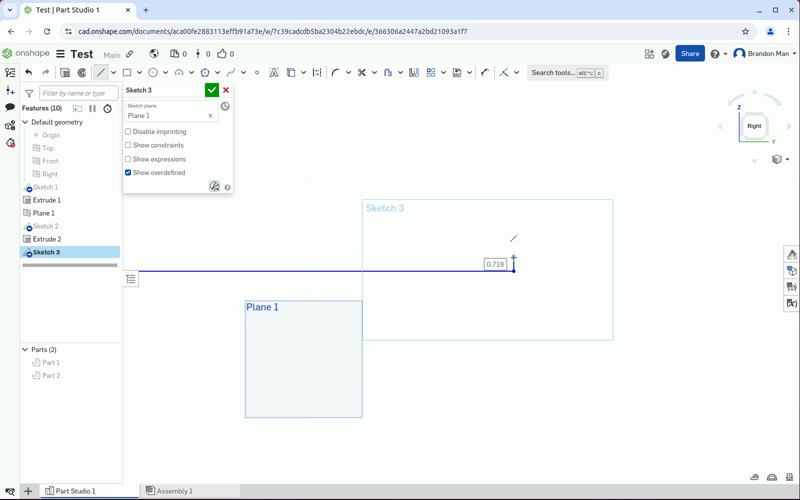
scroll(-6)
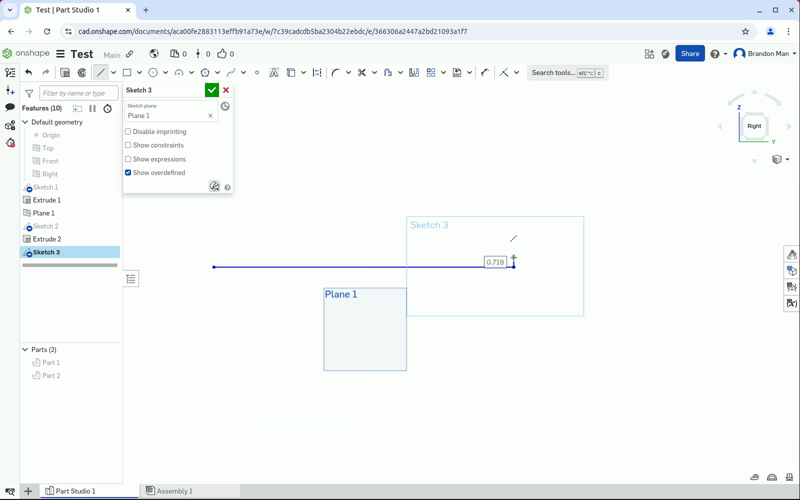
scroll(-6)
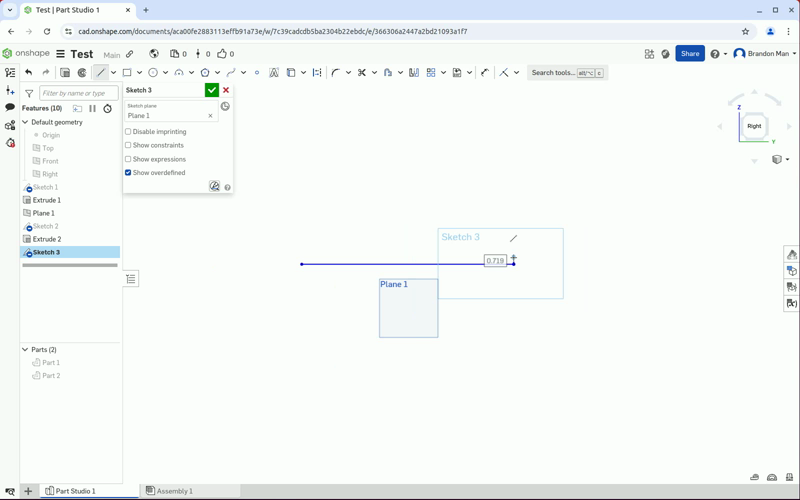
scroll(-6)
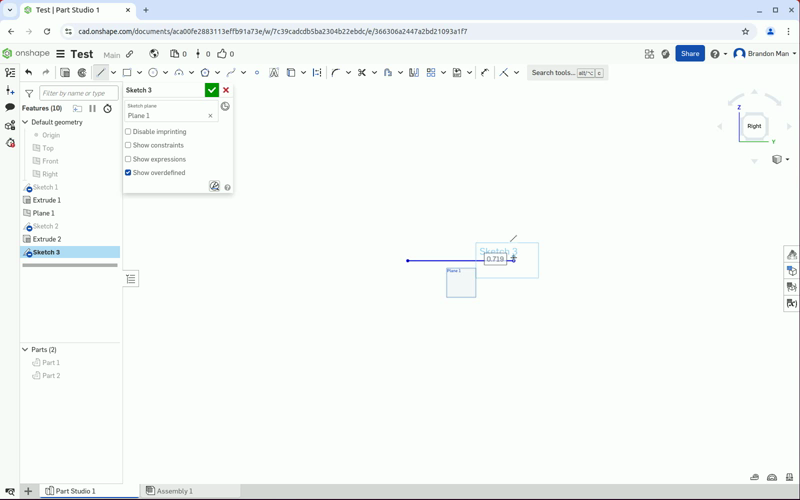
key_up(shift)
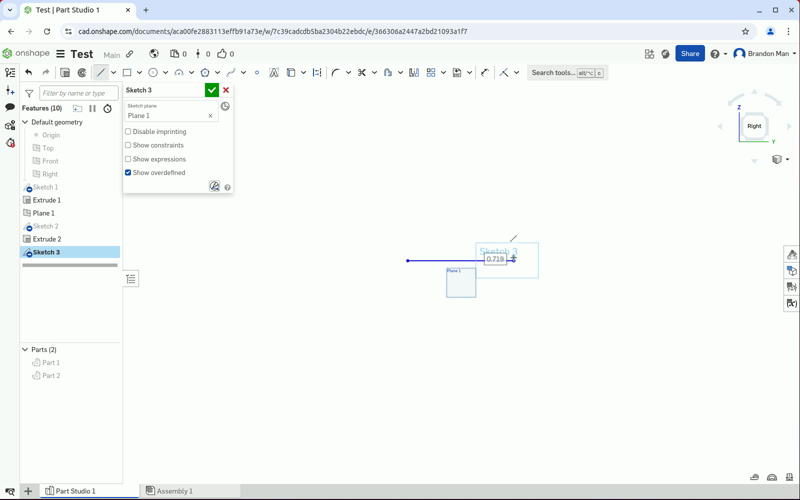
key_down(shift)
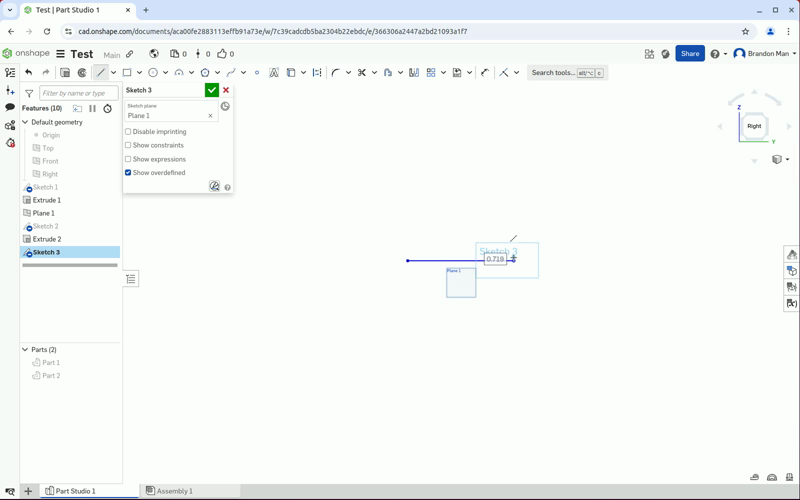
mouse_move(407, 257)
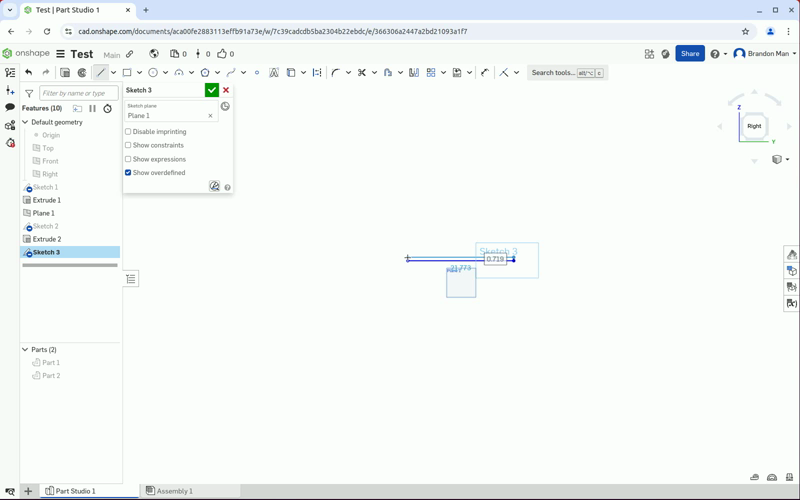
scroll(6)
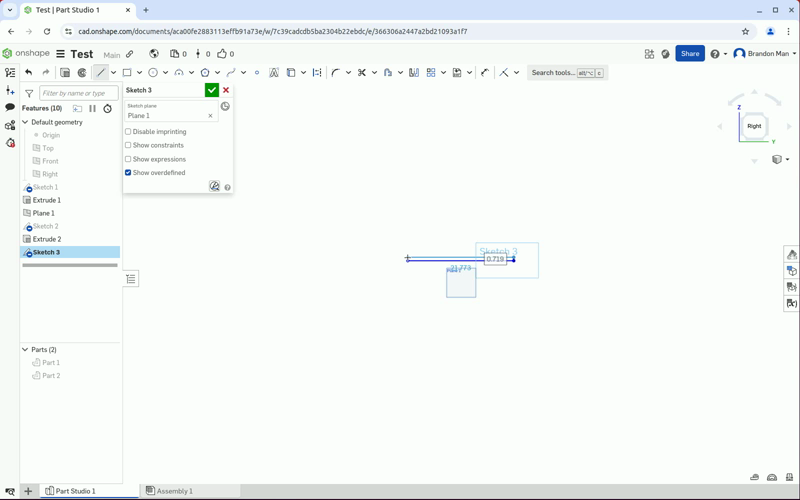
scroll(6)
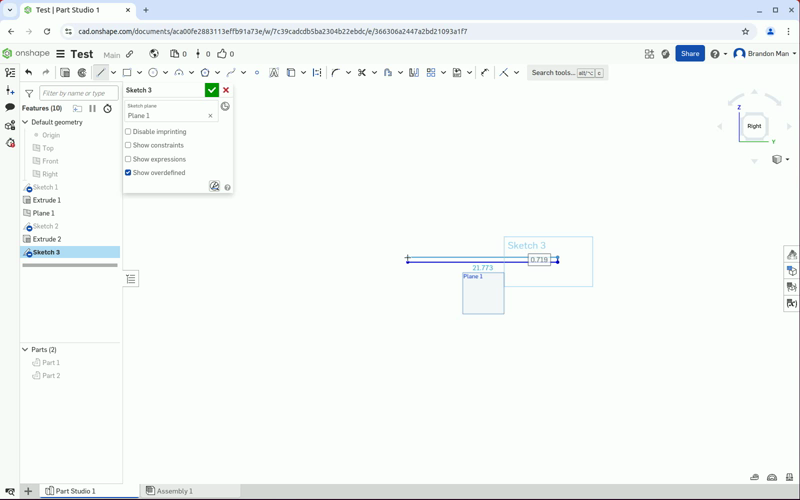
scroll(6)
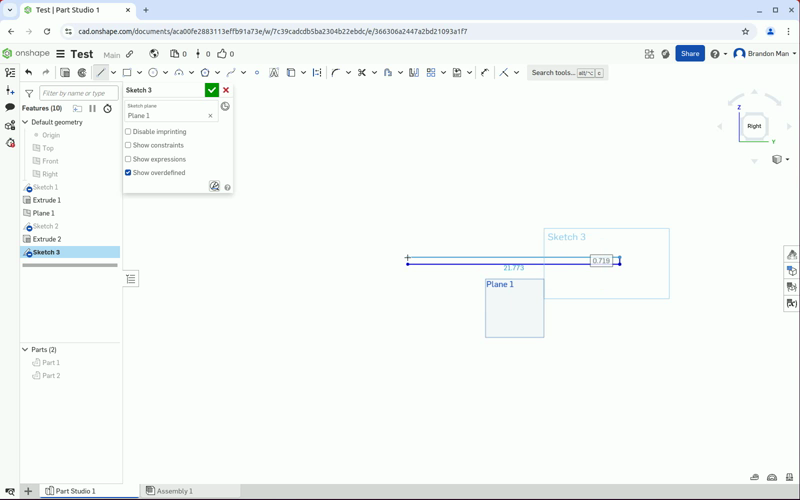
scroll(6)
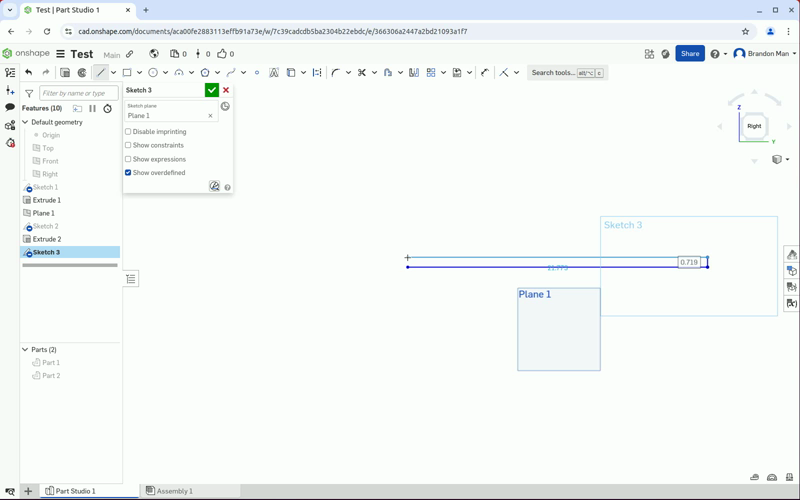
scroll(6)
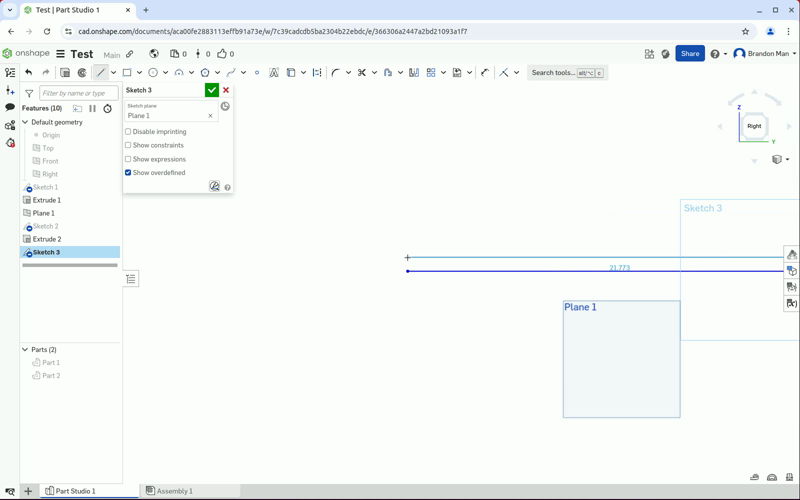
scroll(6)
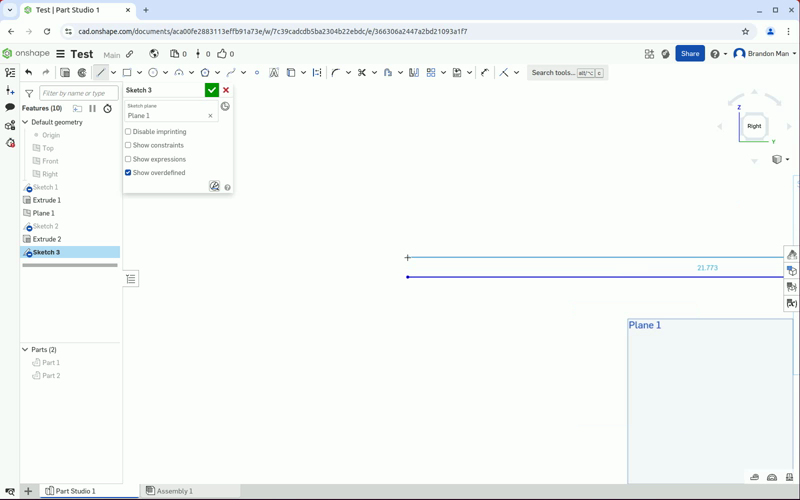
scroll(6)
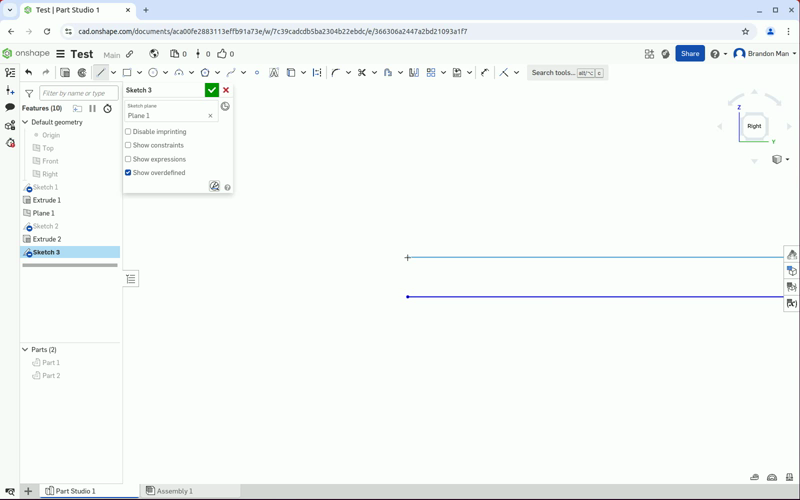
click(407, 257)
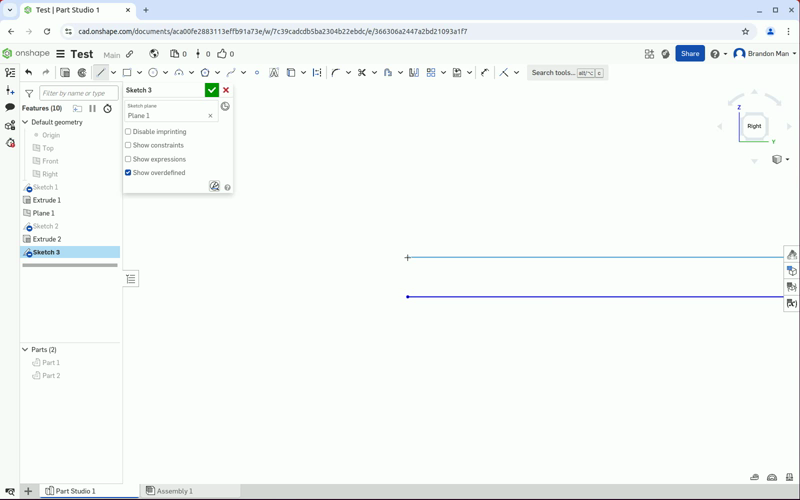
scroll(-6)
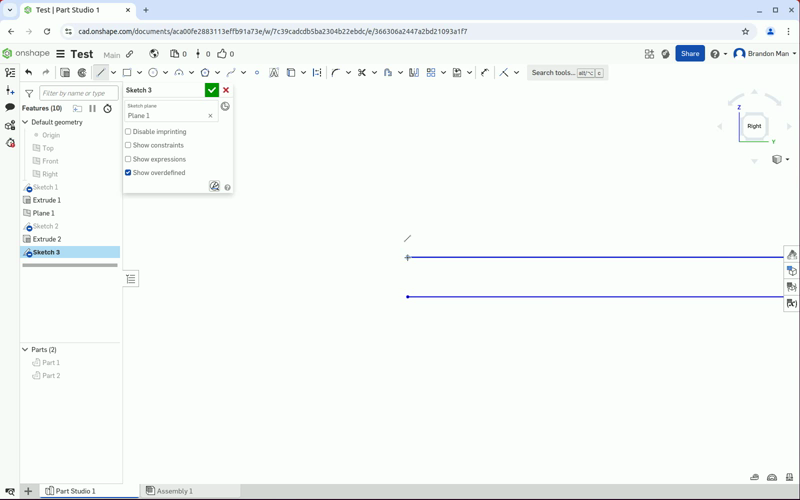
scroll(-6)
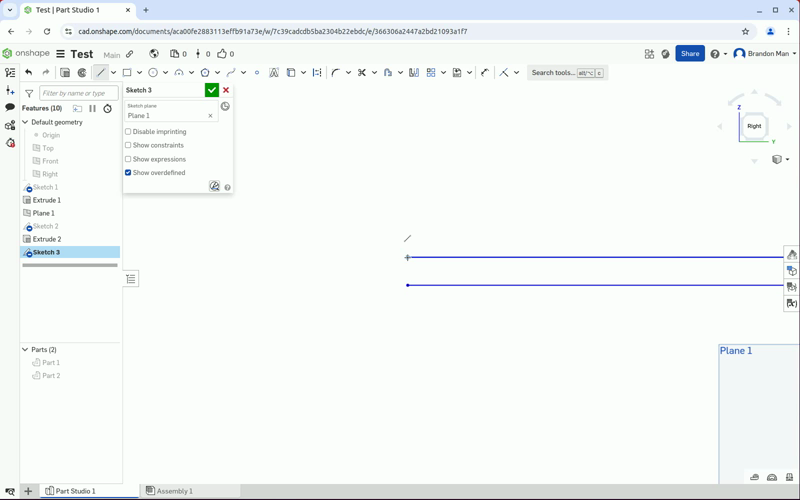
scroll(-6)
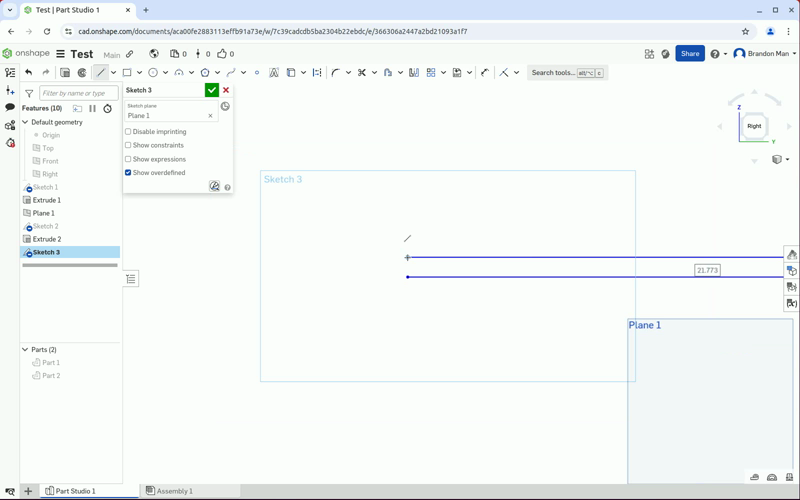
scroll(-6)
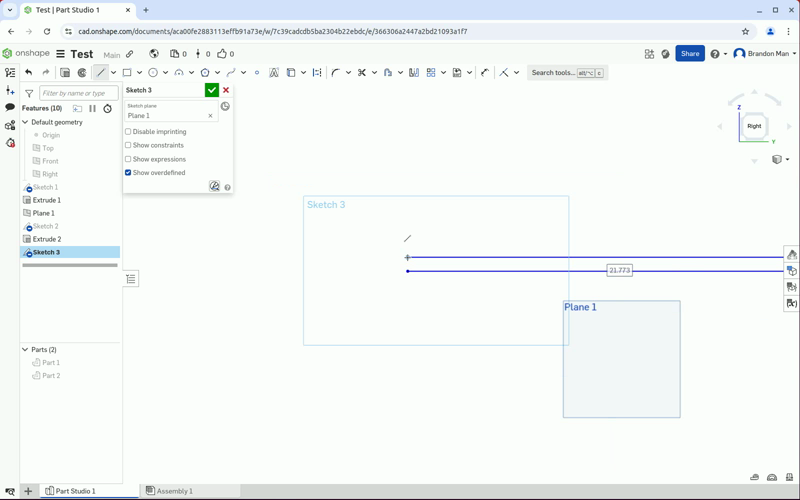
scroll(-6)
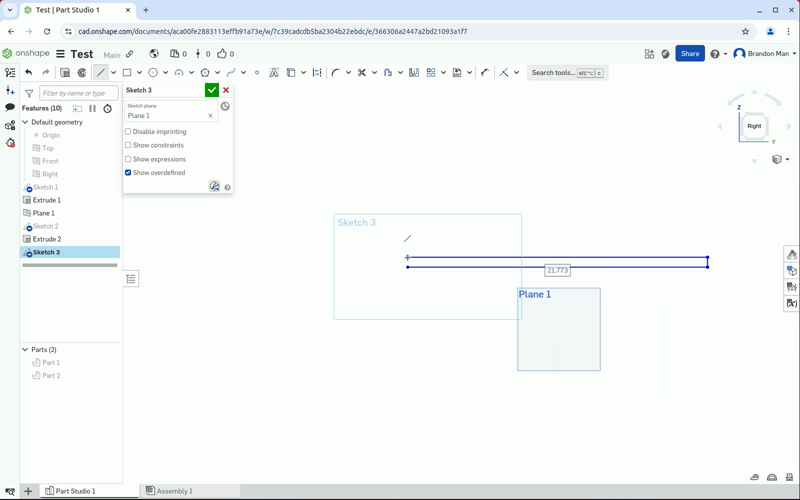
scroll(-6)
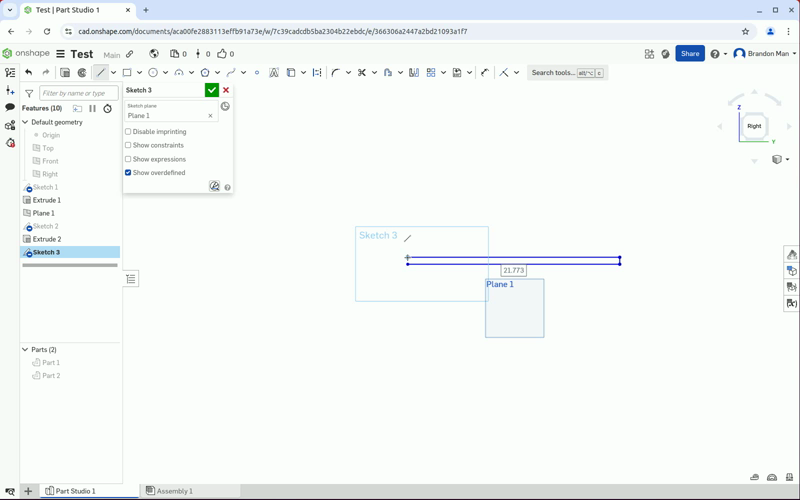
scroll(-6)
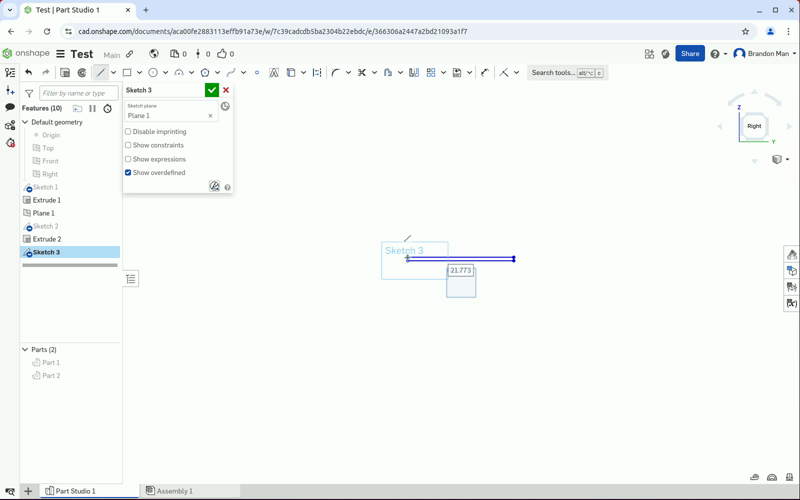
key_up(shift)
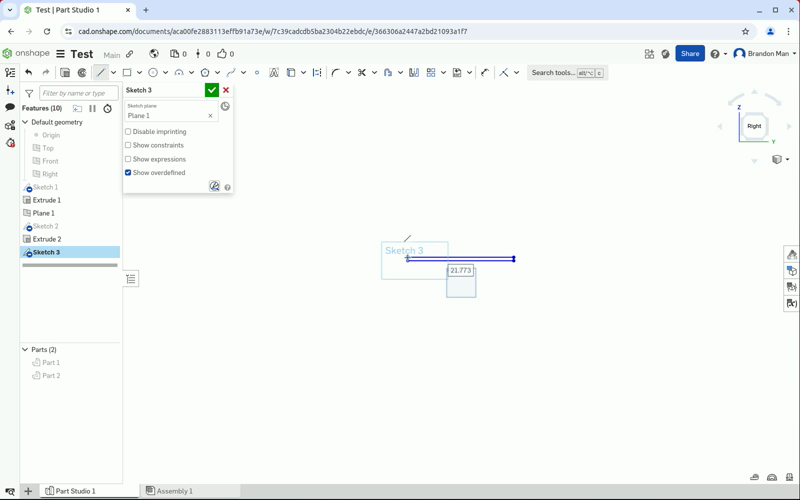
mouse_move(437, 257)
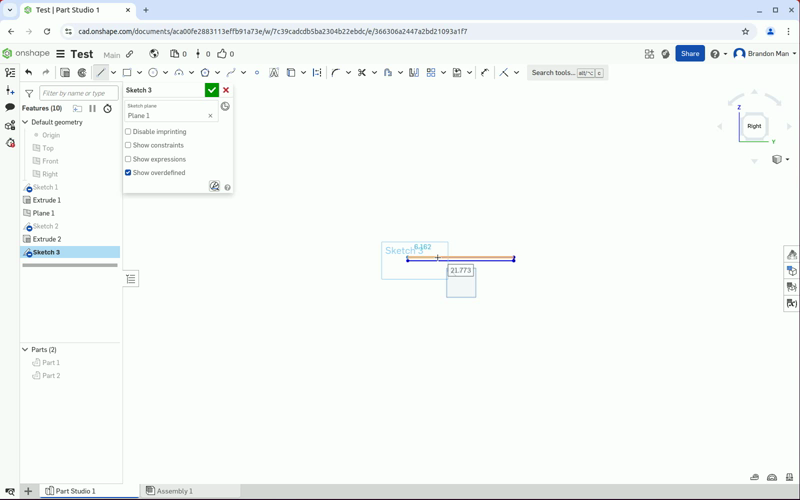
key_down(shift)
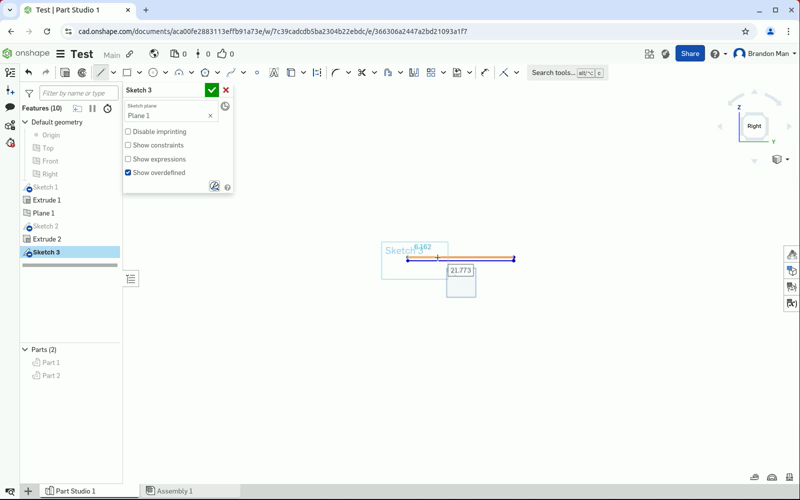
mouse_move(407, 260)
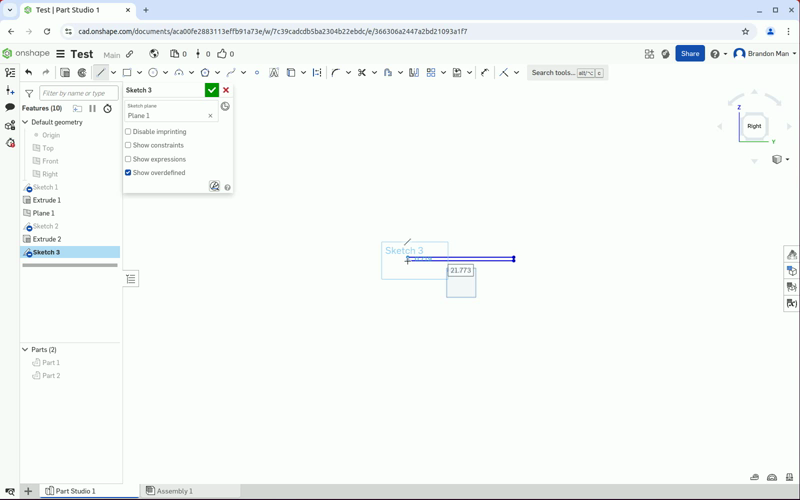
scroll(6)
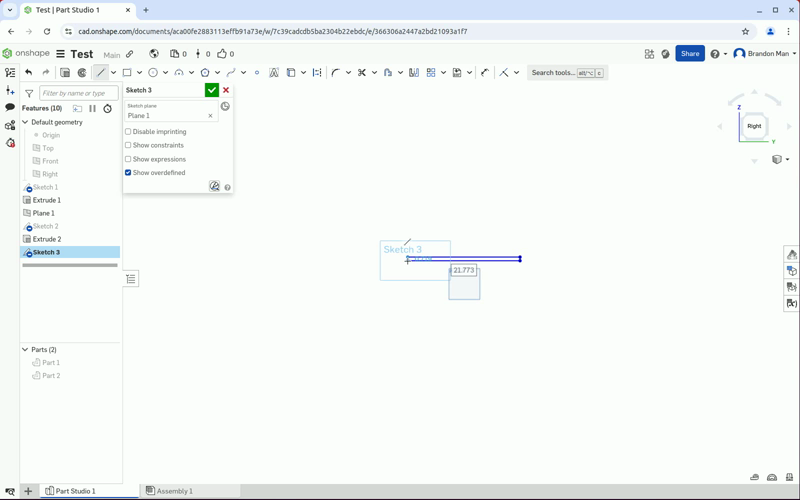
scroll(6)
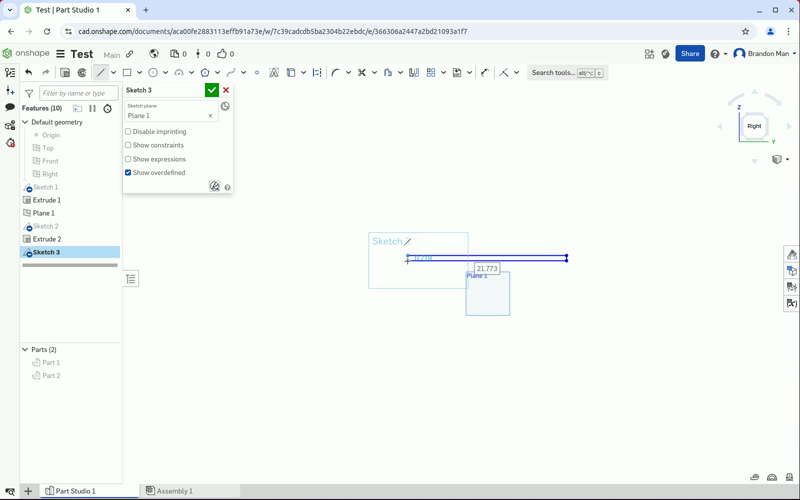
scroll(6)
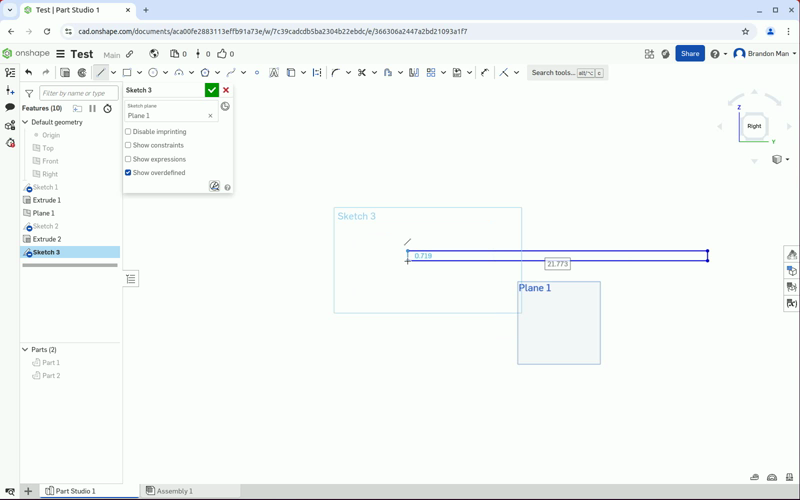
scroll(6)
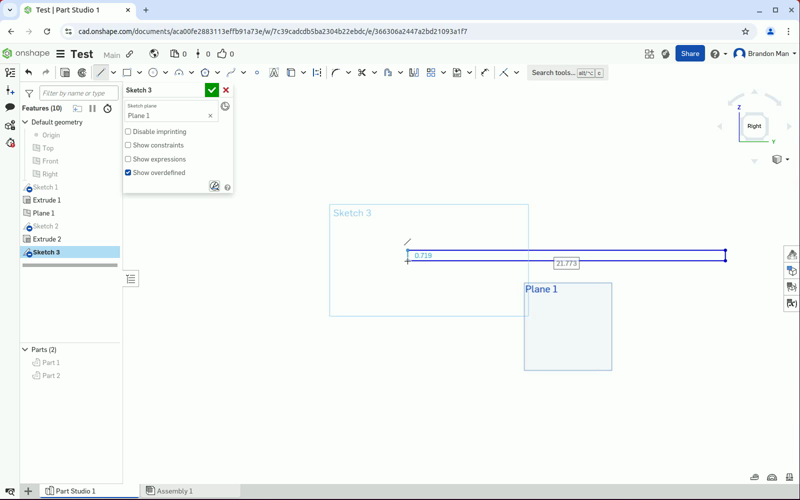
scroll(6)
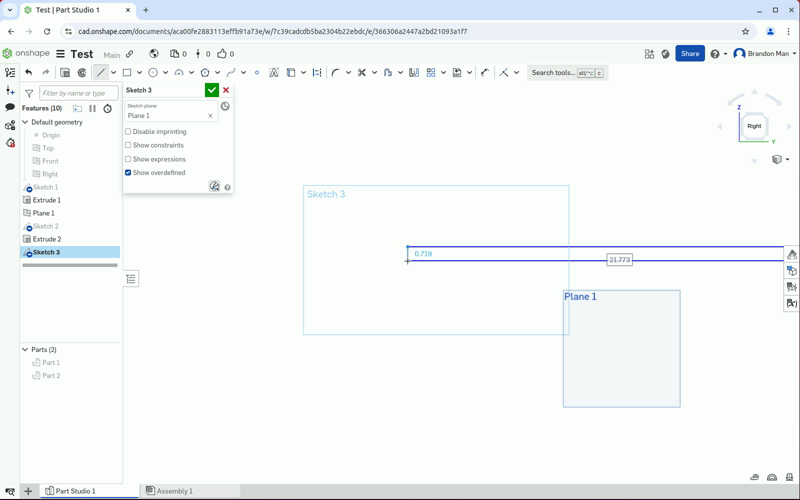
scroll(6)
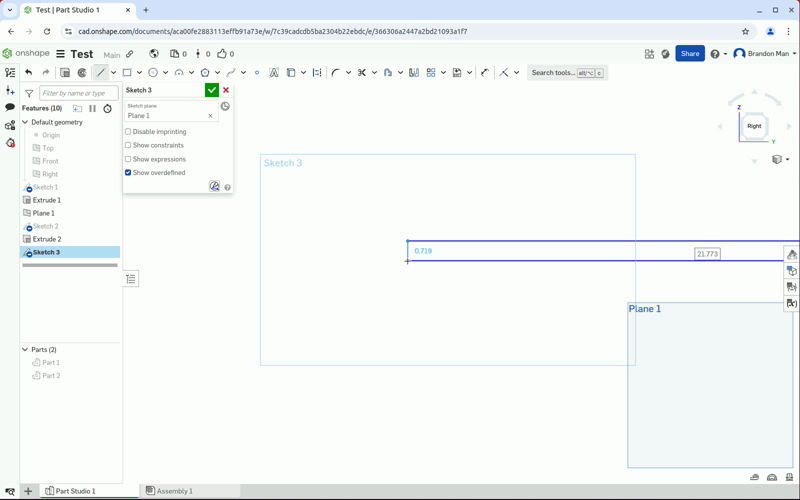
scroll(6)
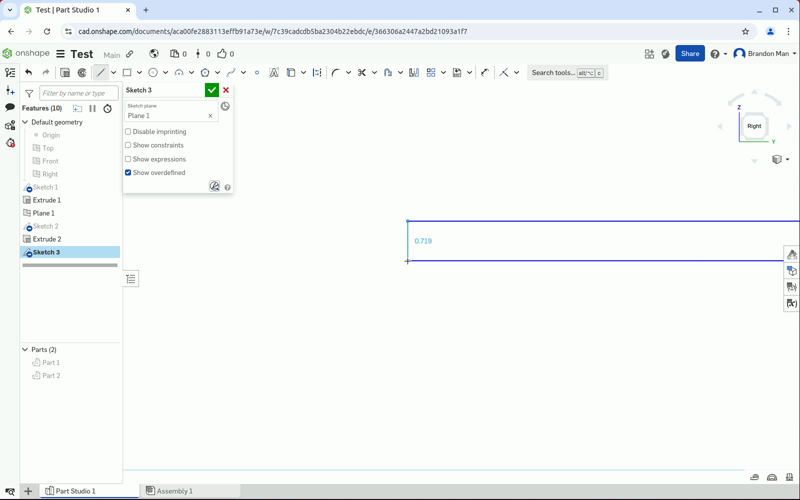
key_up(shift)
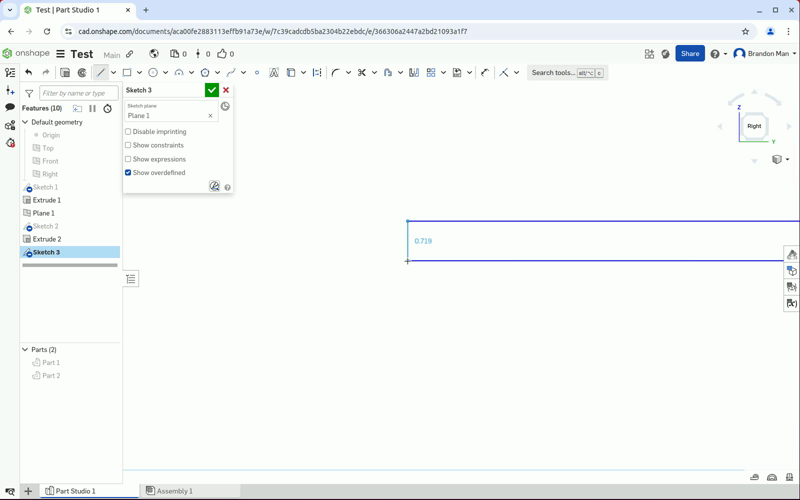
click(407, 260)
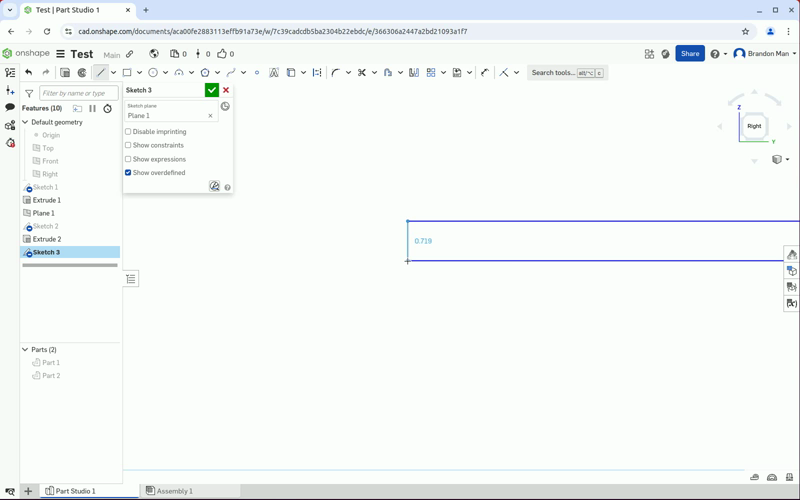
scroll(-6)
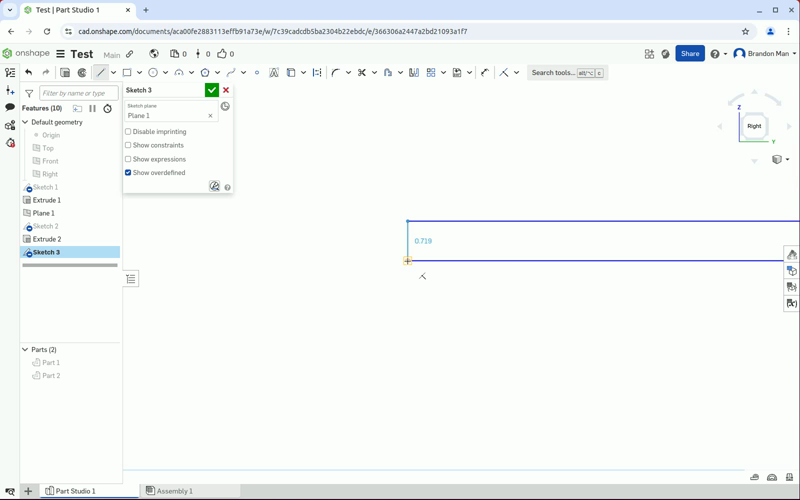
scroll(-6)
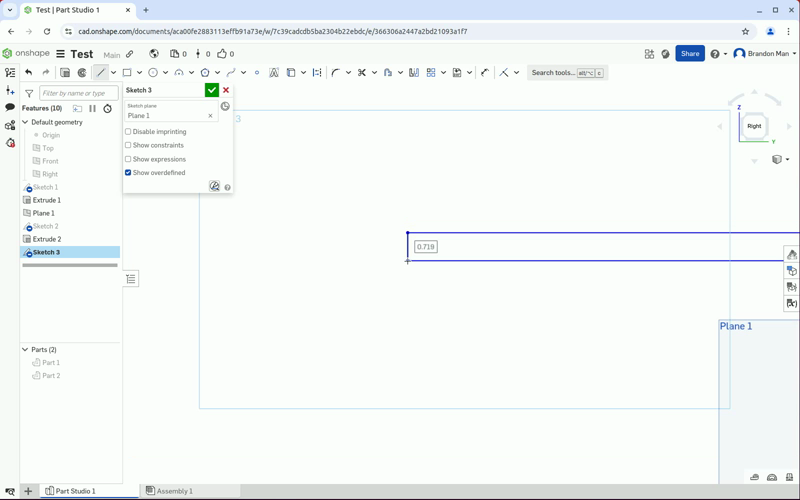
scroll(-6)
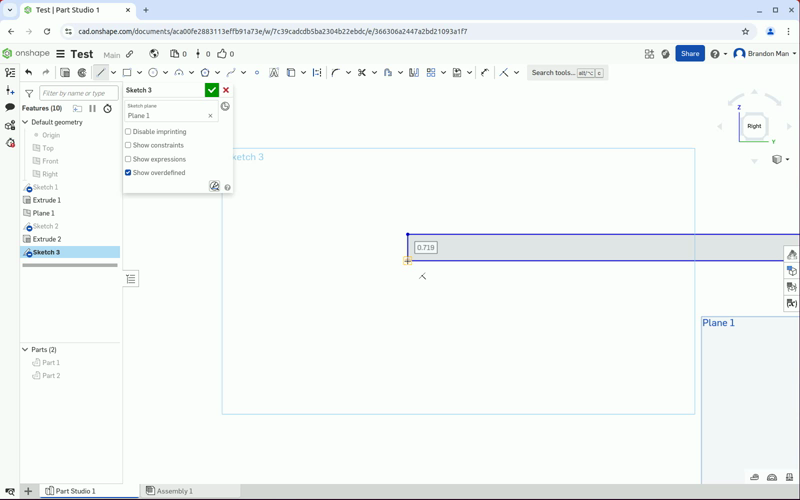
scroll(-6)
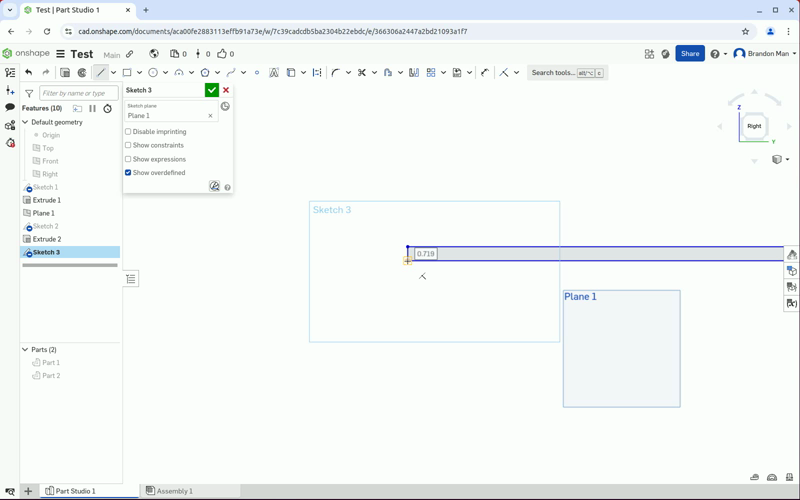
scroll(-6)
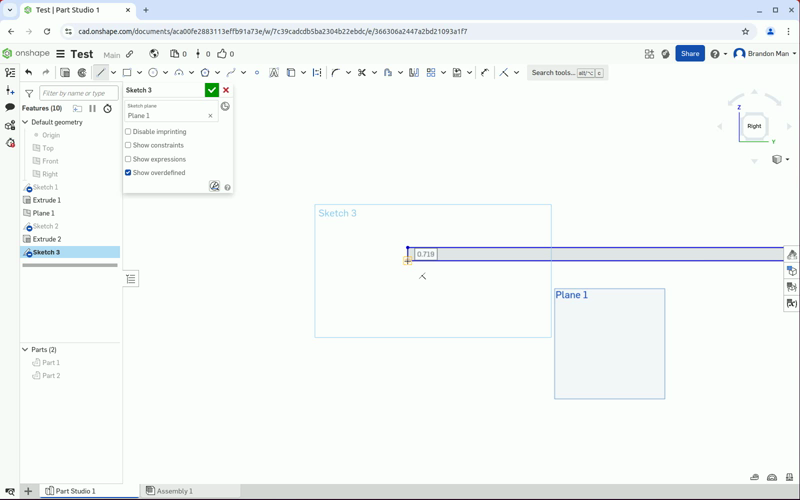
scroll(-6)
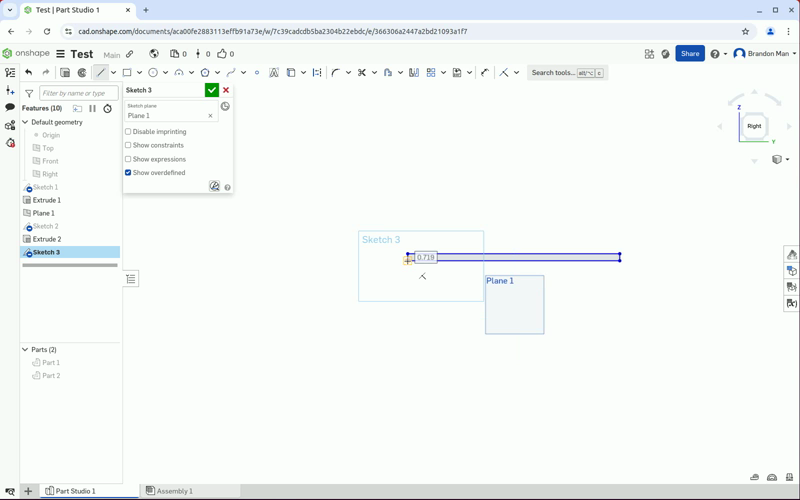
scroll(-6)
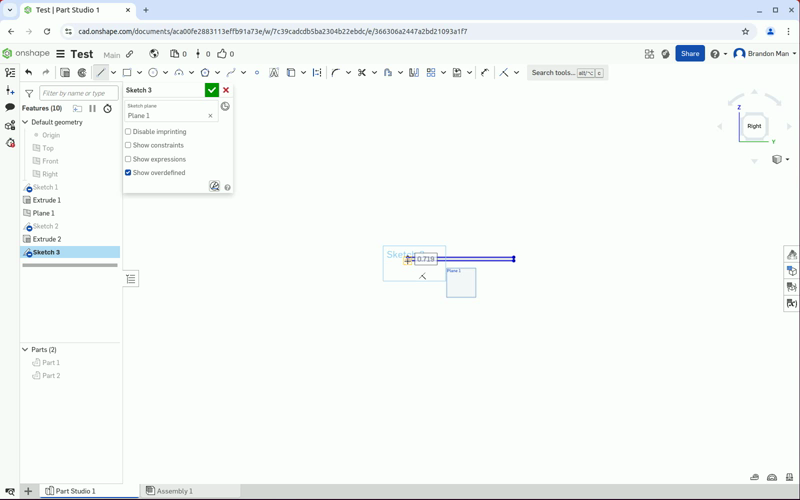
key(esc)
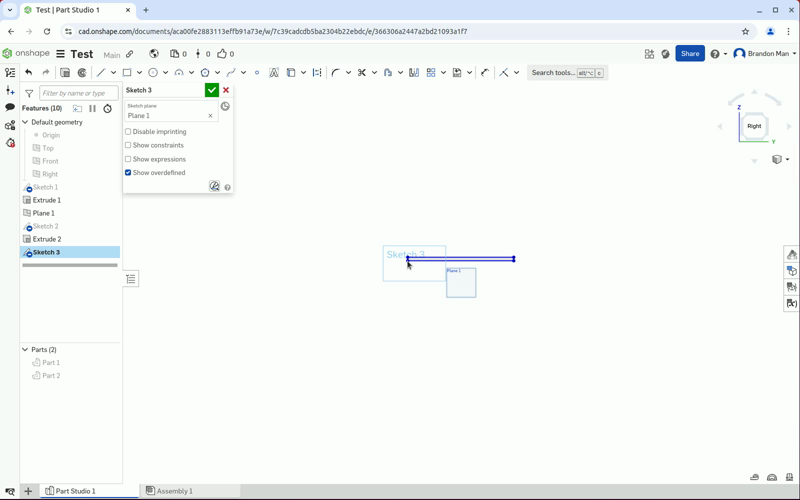
mouse_move(499, 259)
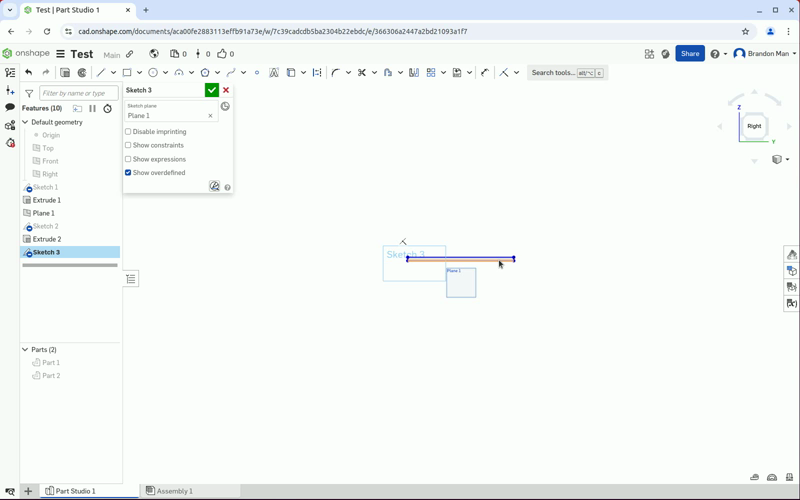
scroll(6)
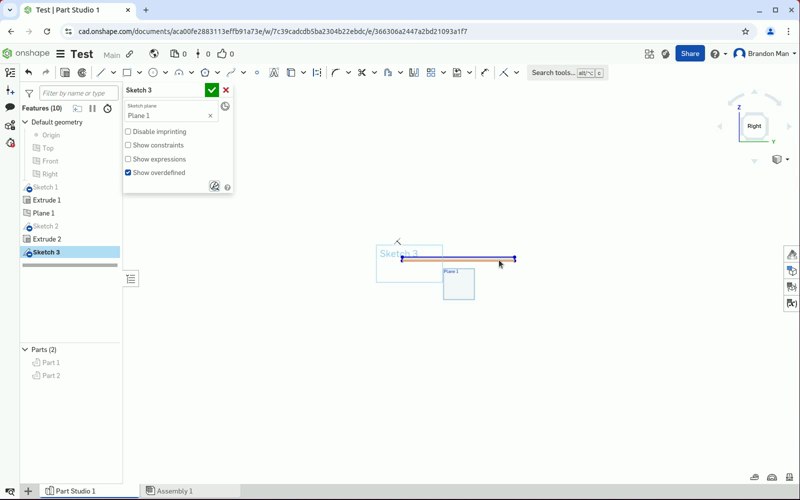
scroll(6)
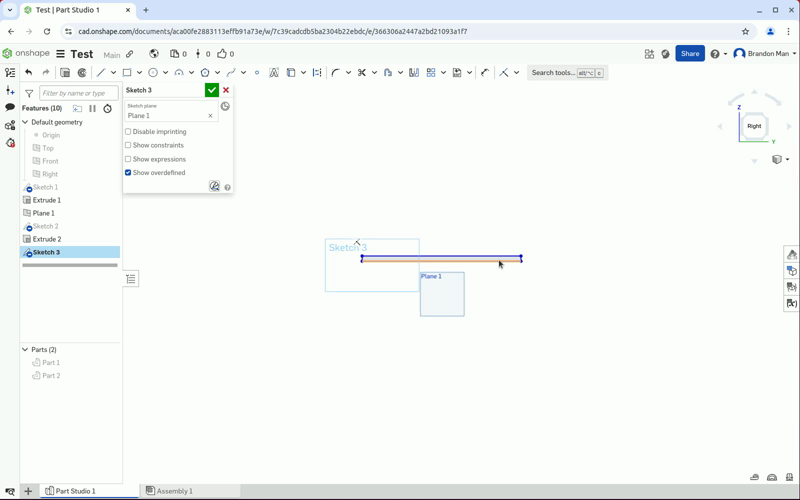
scroll(6)
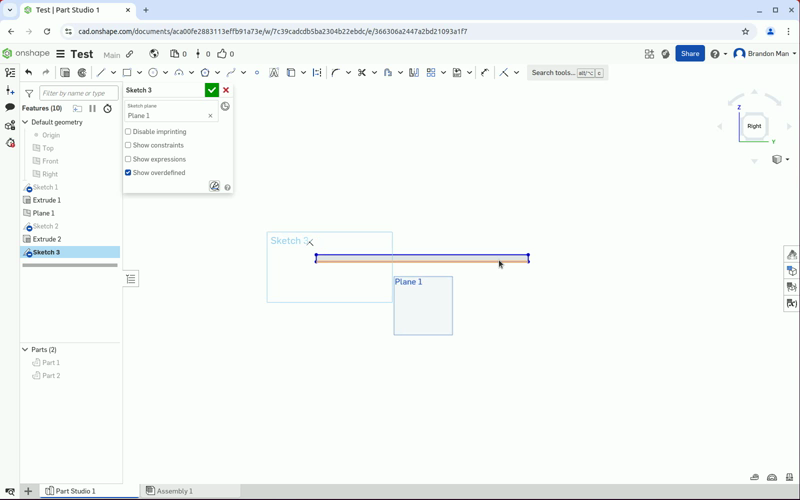
scroll(6)
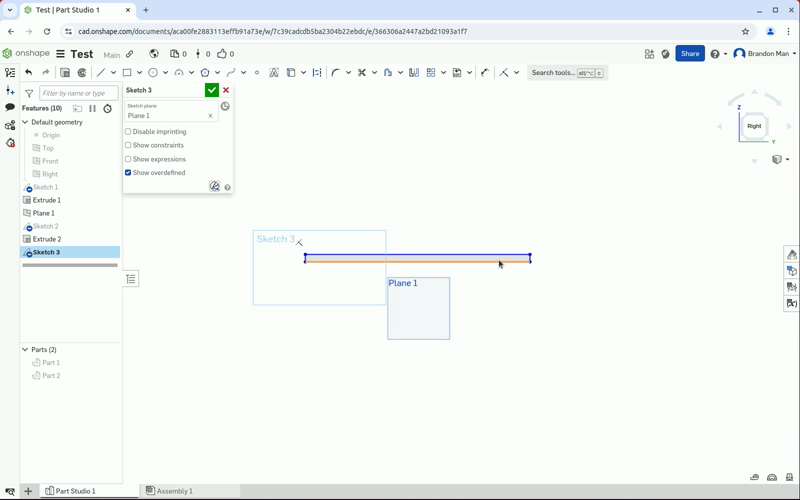
scroll(6)
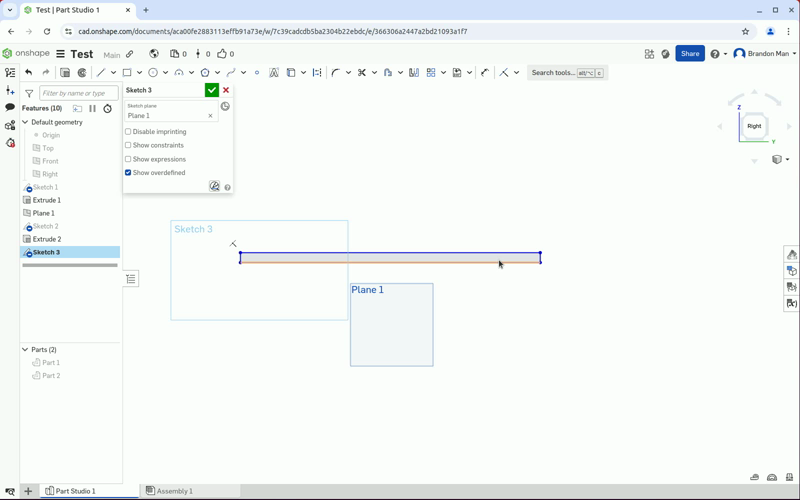
scroll(6)
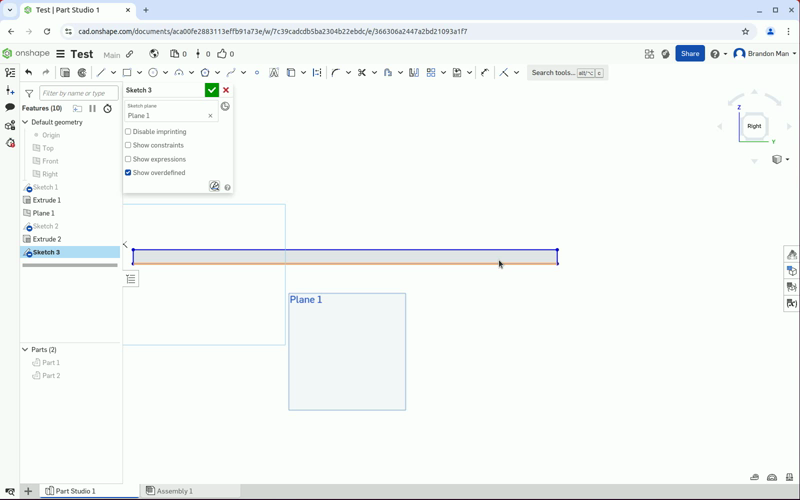
scroll(6)
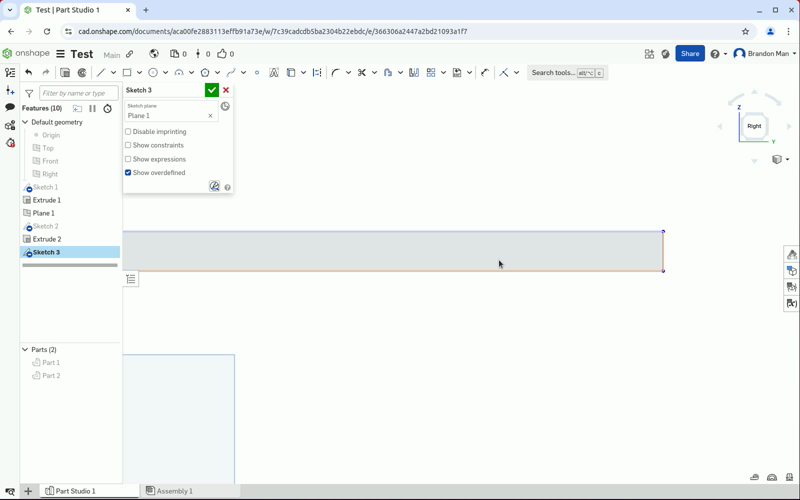
click(499, 259)
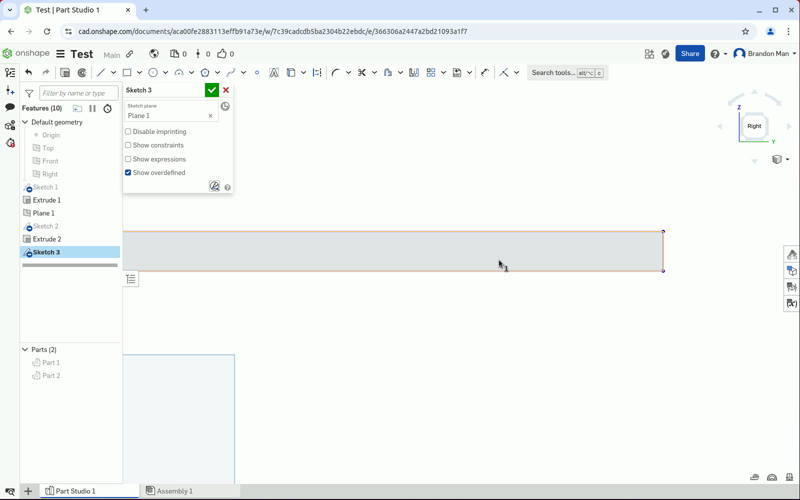
scroll(-6)
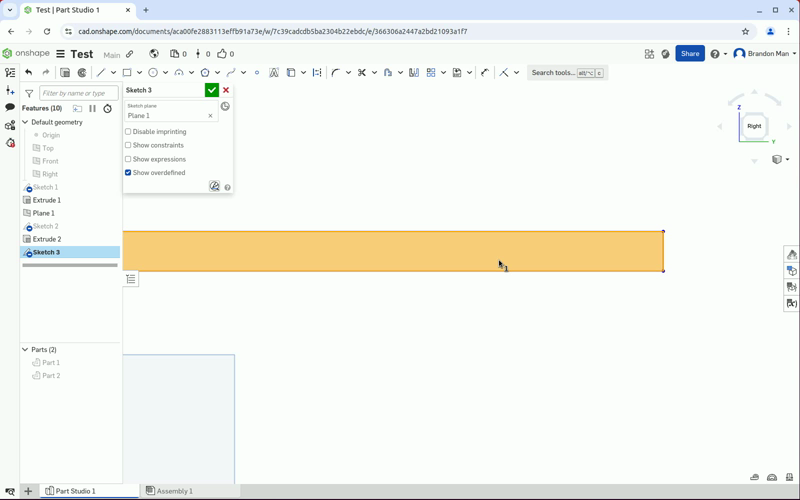
scroll(-6)
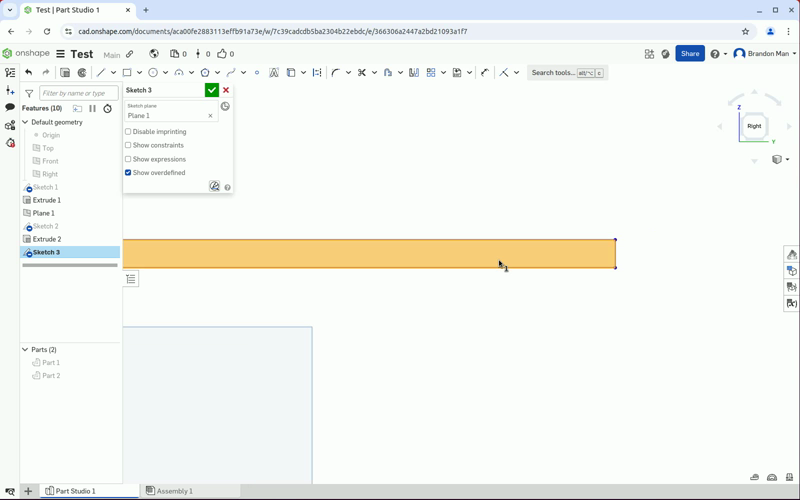
scroll(-6)
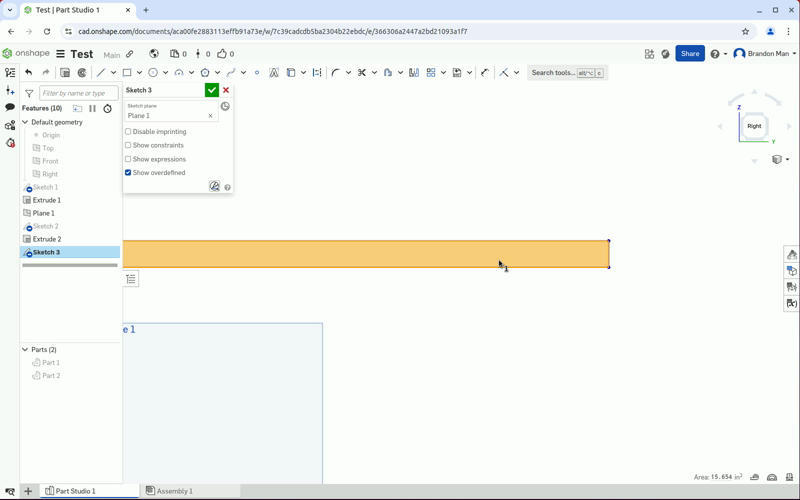
scroll(-6)
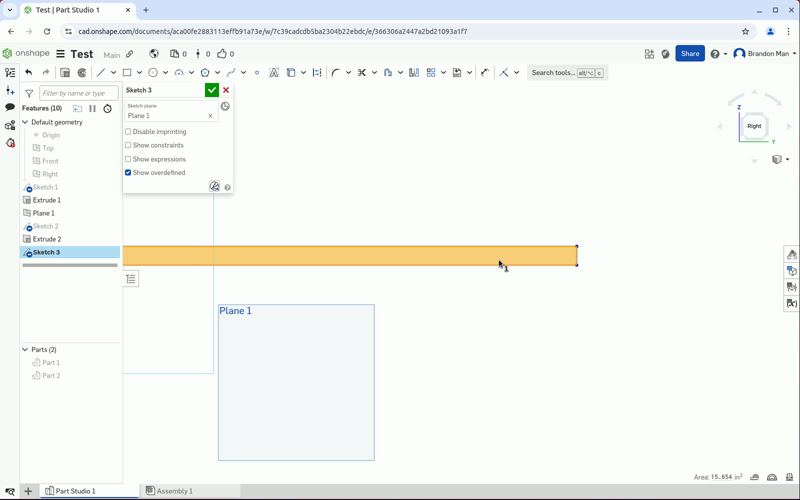
scroll(-6)
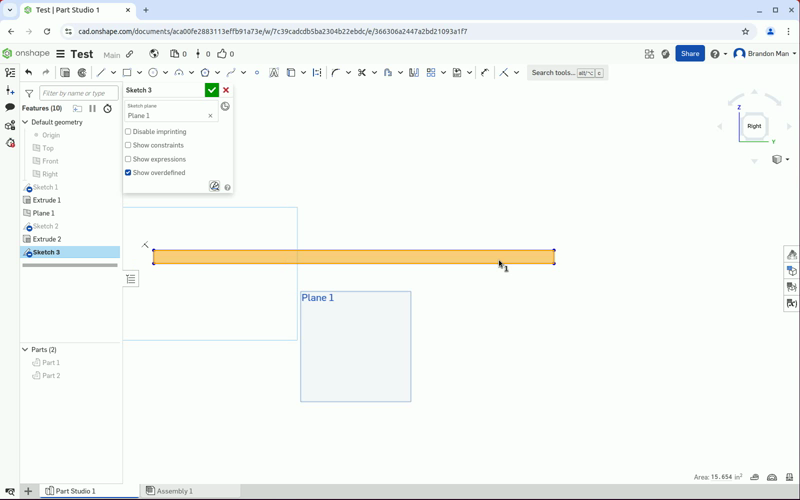
scroll(-6)
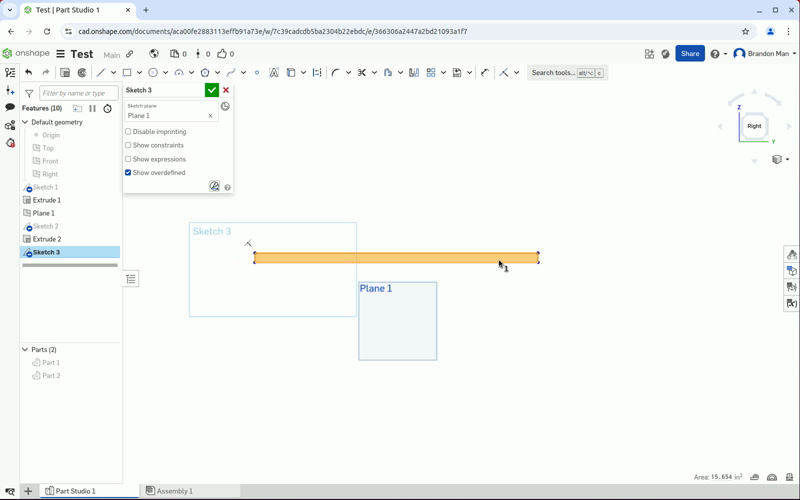
scroll(-6)
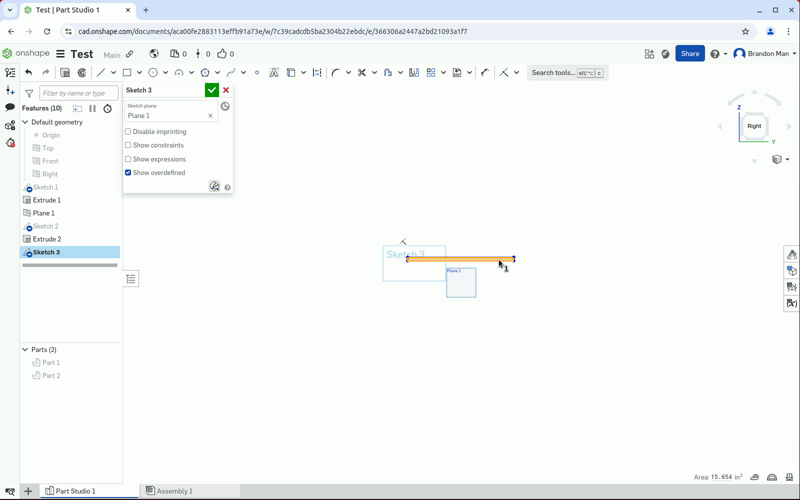
mouse_move(73, 352)
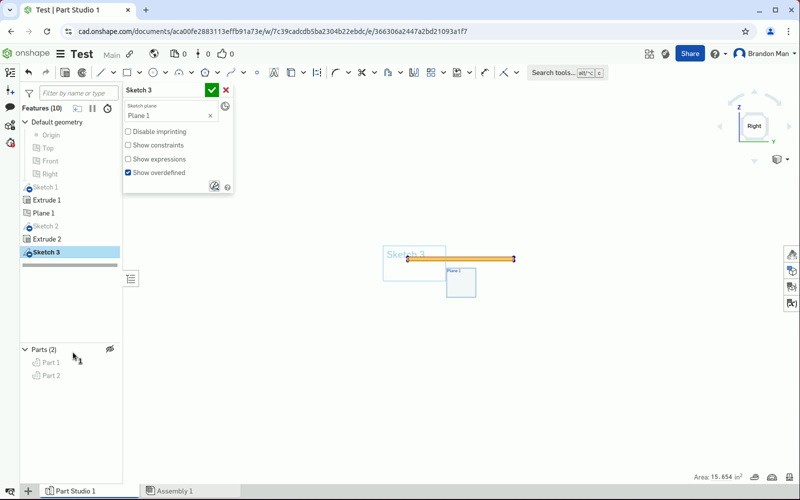
key(shift+y)
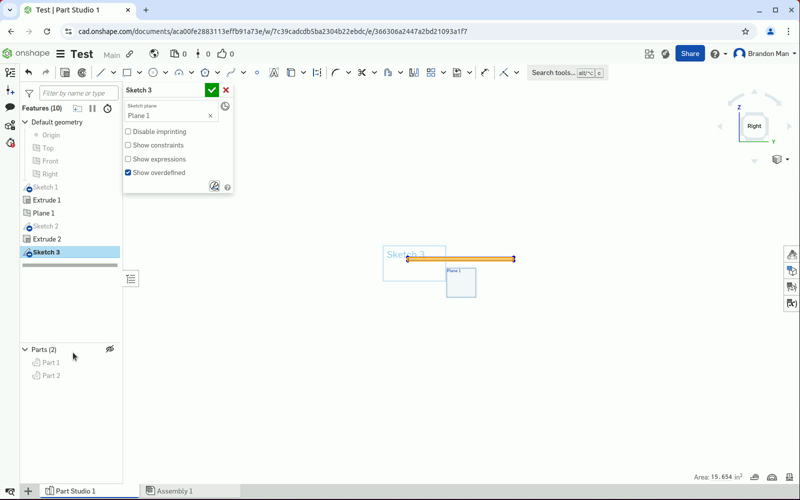
key(shift+e)
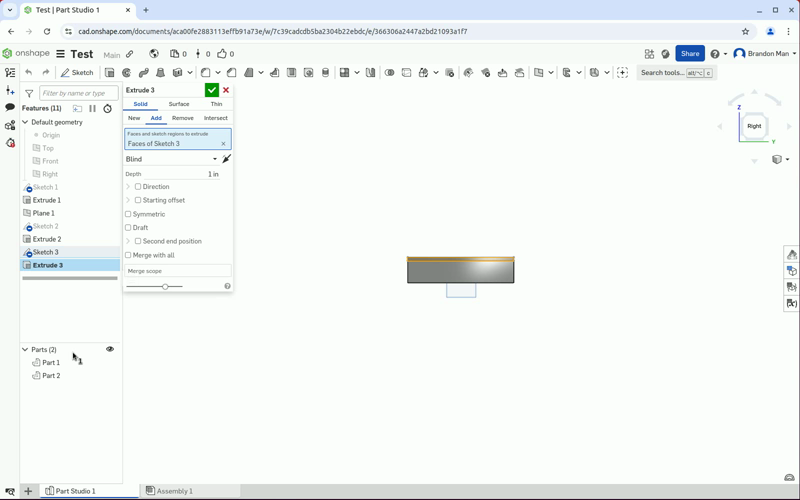
mouse_move(143, 106)
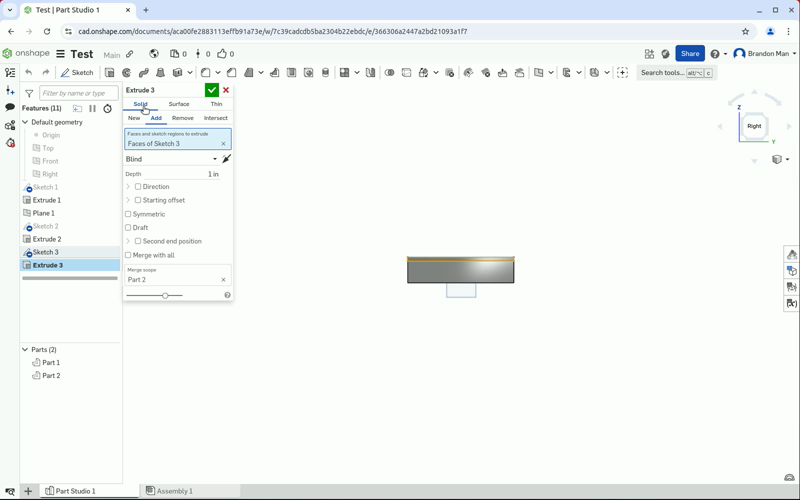
click(143, 106)
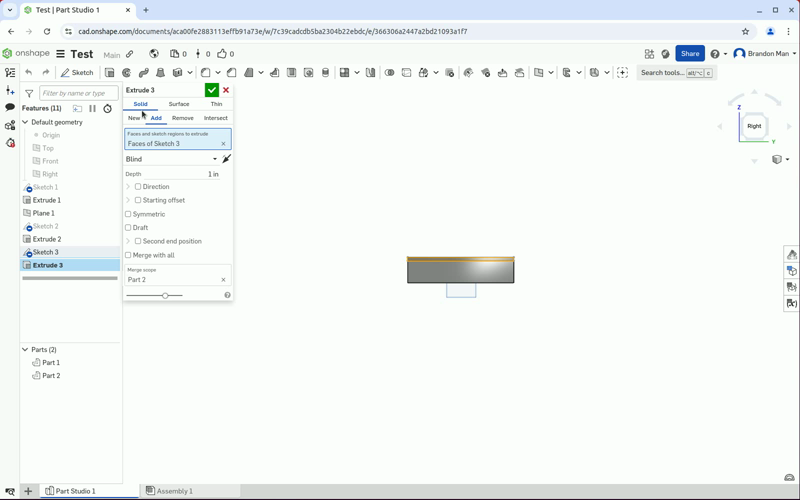
mouse_move(137, 120)
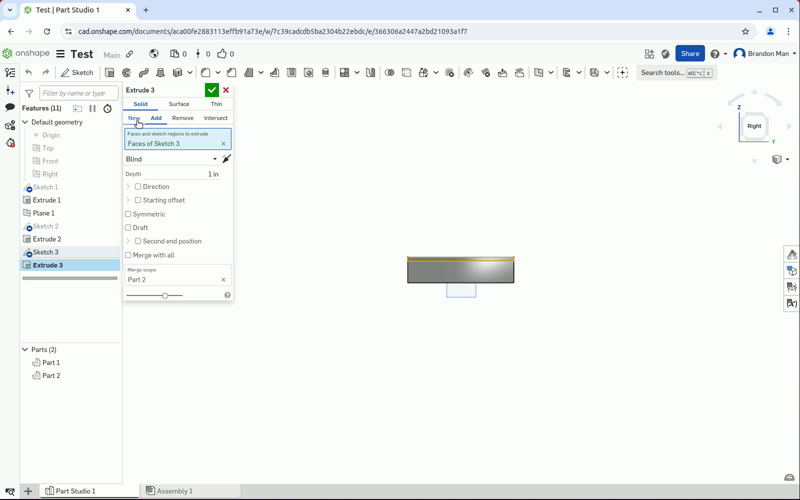
click(137, 120)
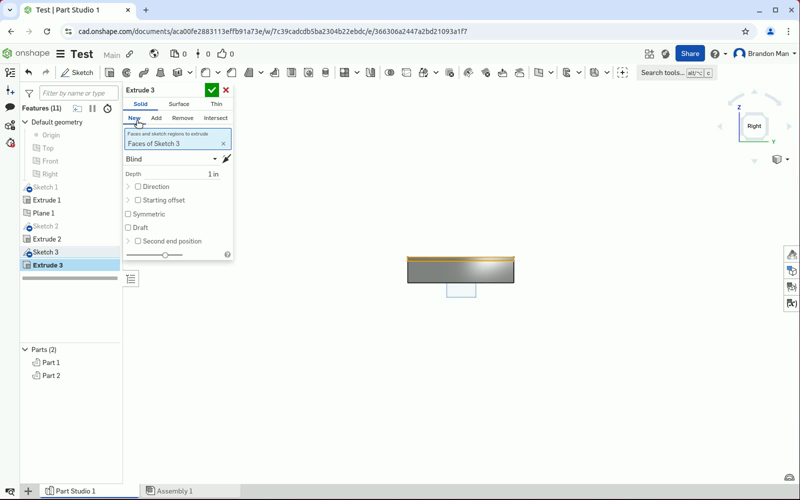
key(tab, 4)
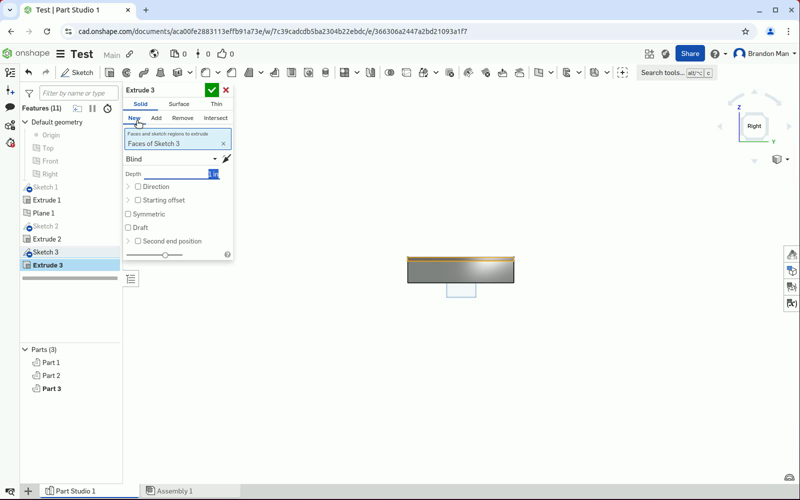
text(0.722)
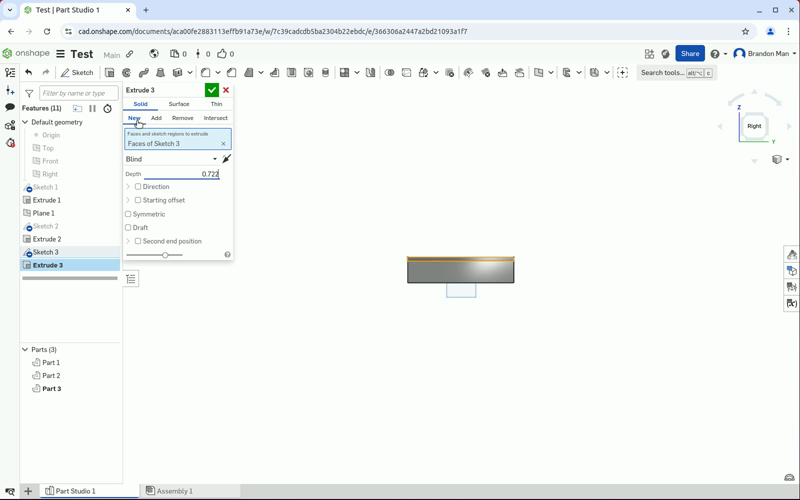
key(enter)
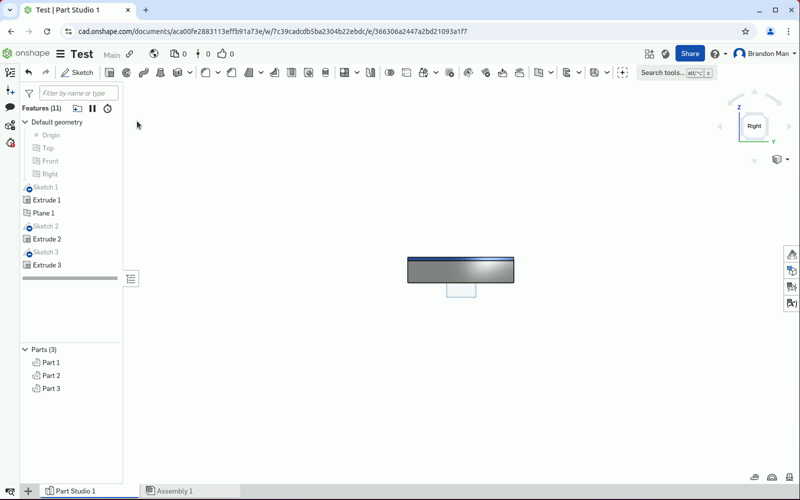
key(shift+h)
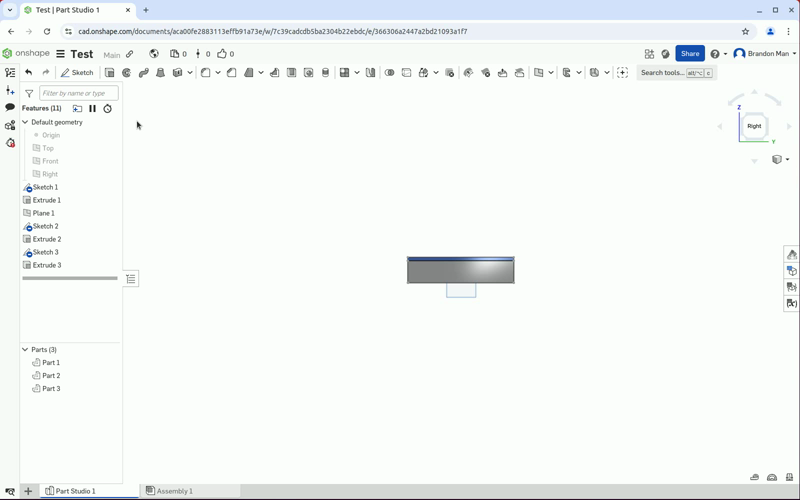
key(shift+h)
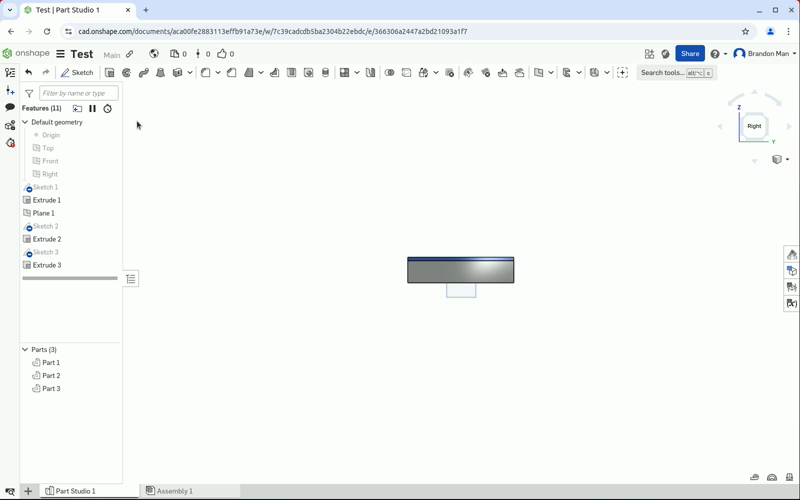
mouse_move(73, 189)
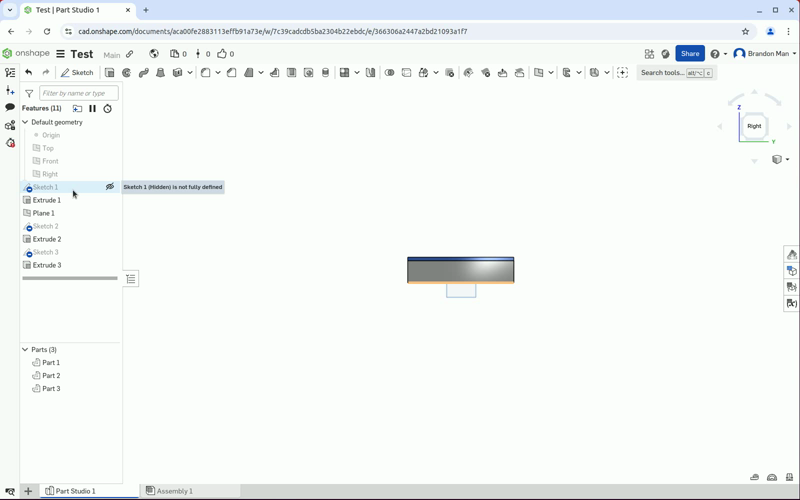
click(73, 189)
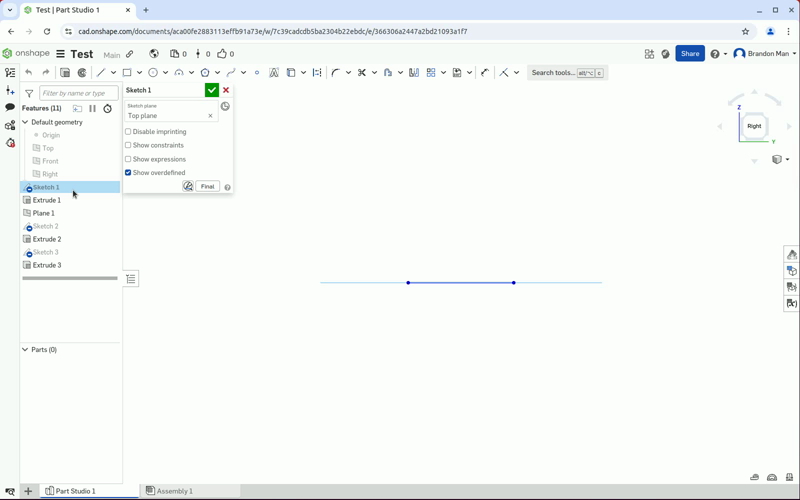
mouse_move(229, 92)
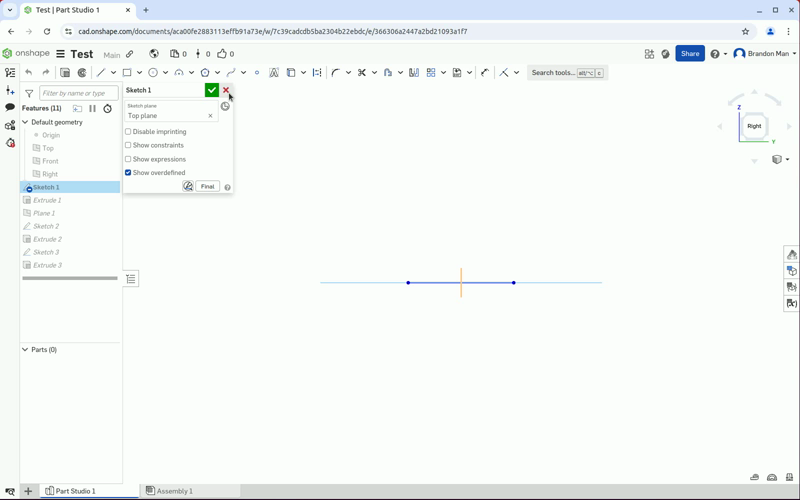
click(229, 92)
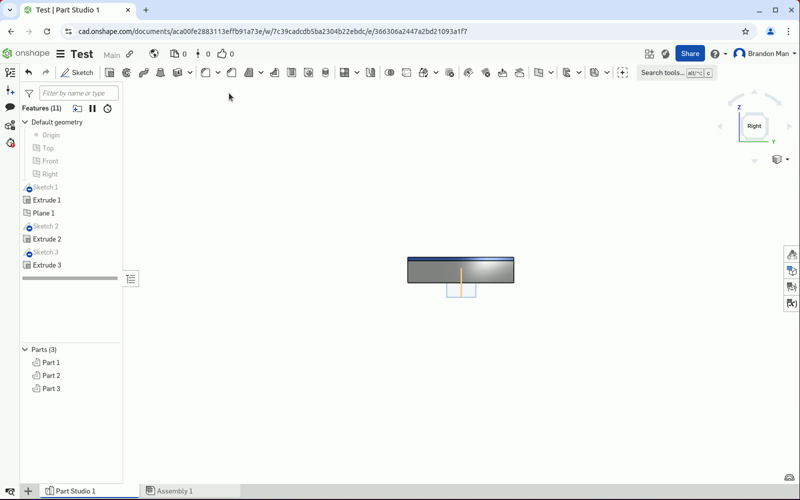
mouse_move(73, 352)
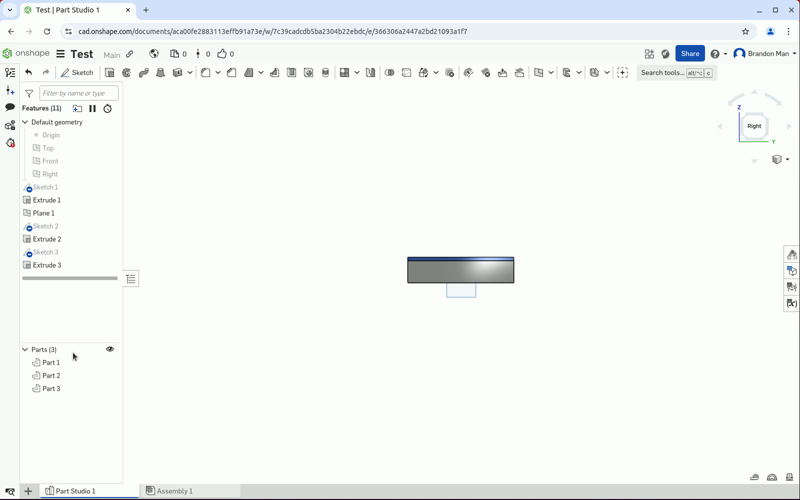
key(y)
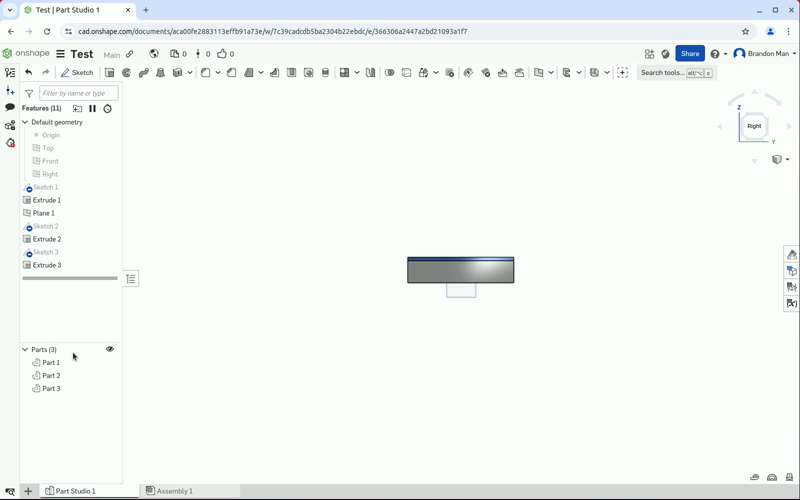
key(shift+p)
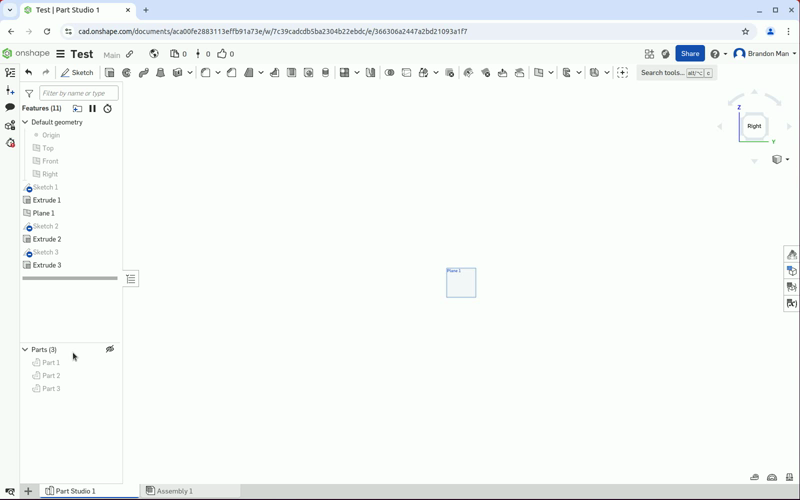
key(space)
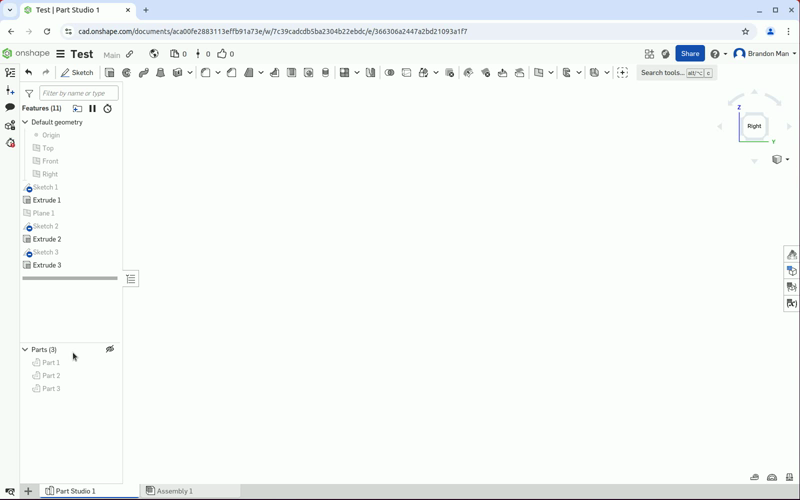
key_down(shift)
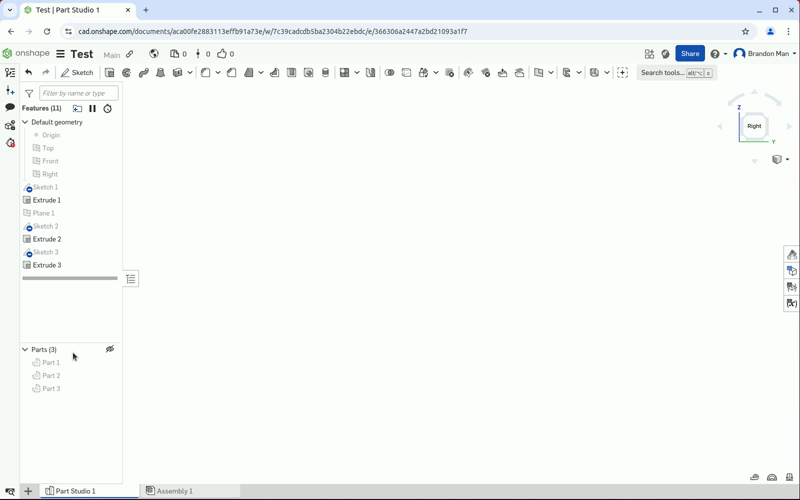
key(right)
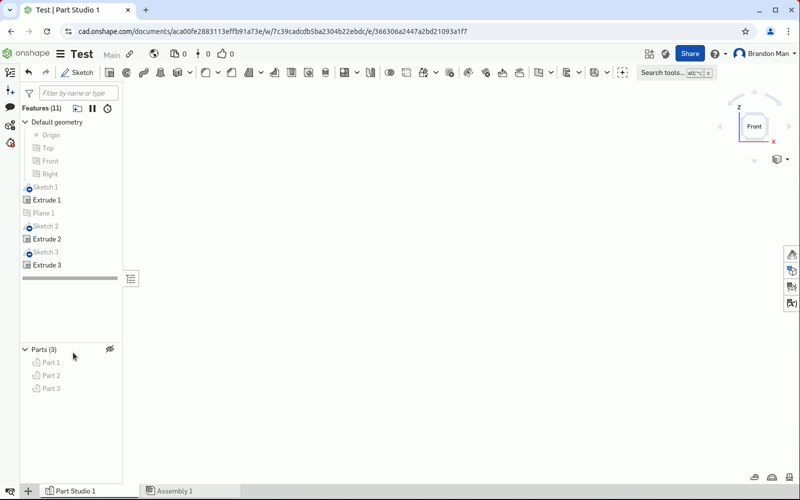
key_up(shift)
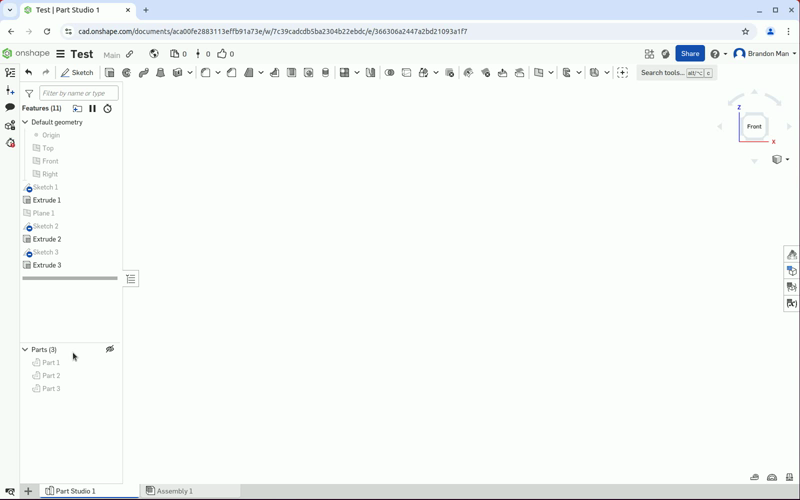
mouse_move(73, 352)
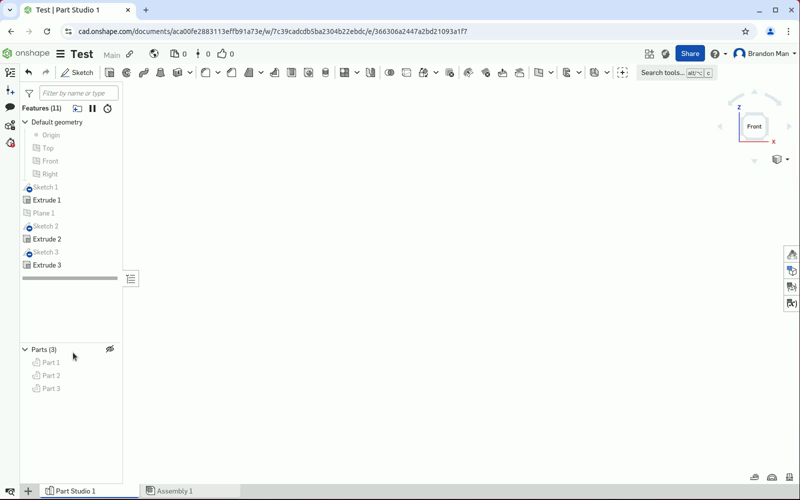
key(shift+y)
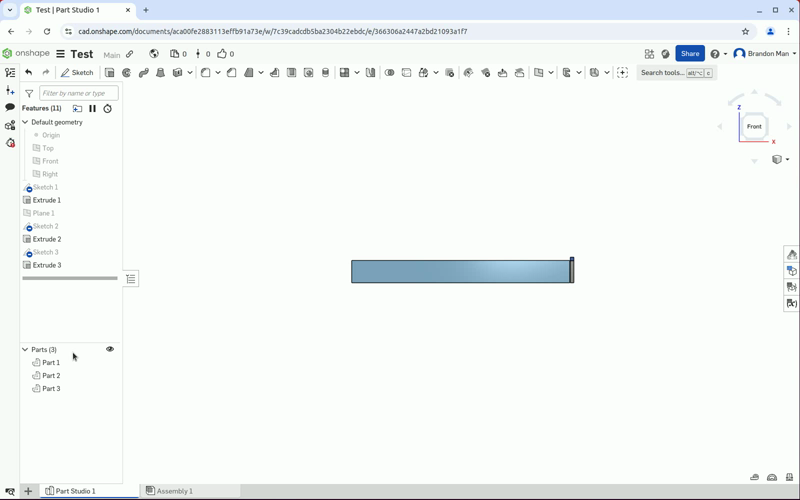
mouse_move(541, 75)
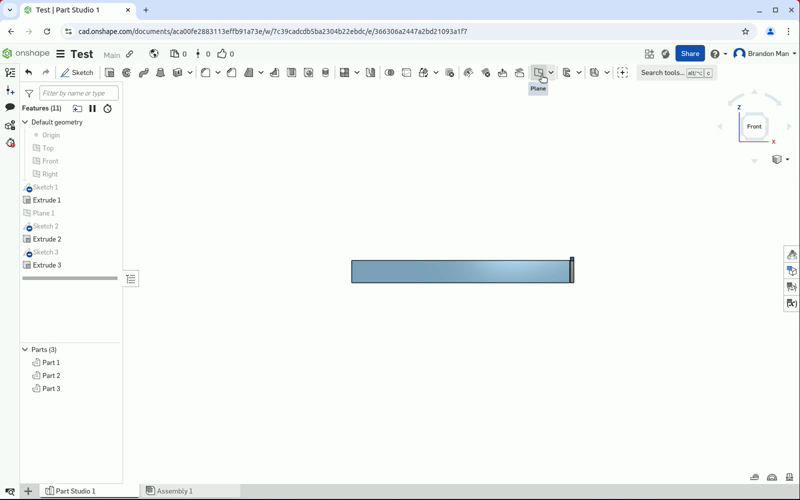
click(541, 75)
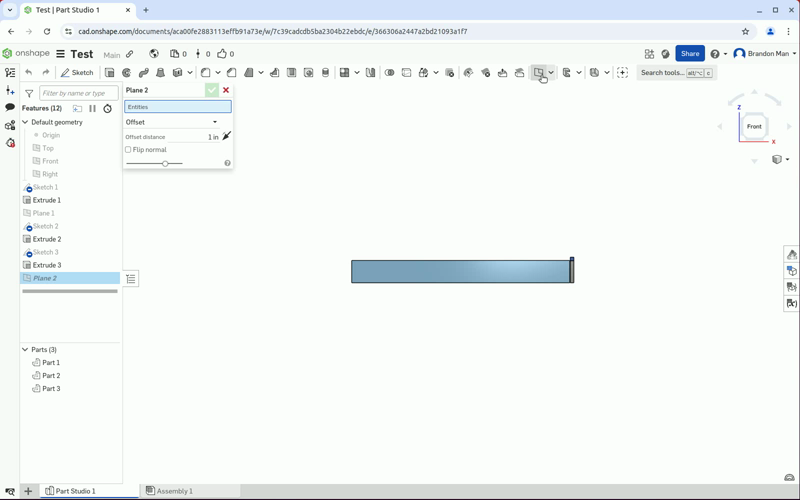
mouse_move(73, 163)
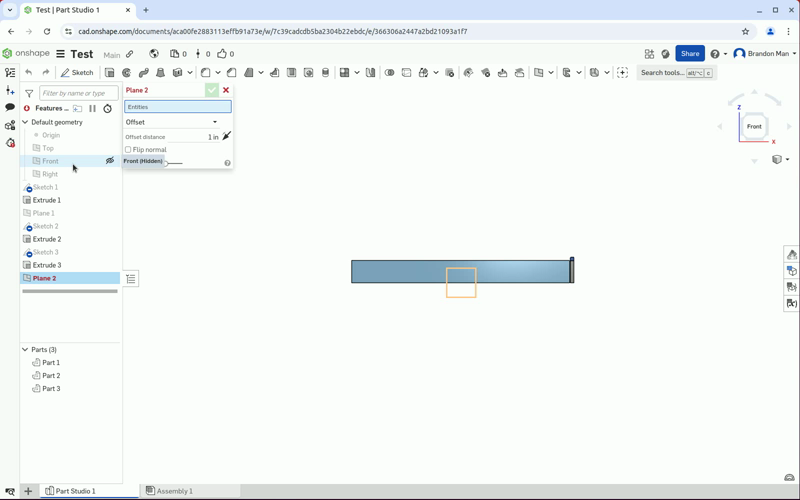
click(73, 163)
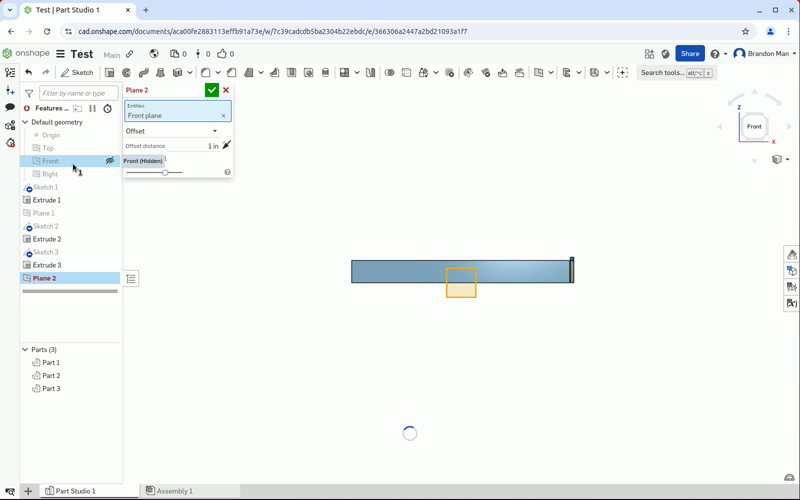
key(tab, 2)
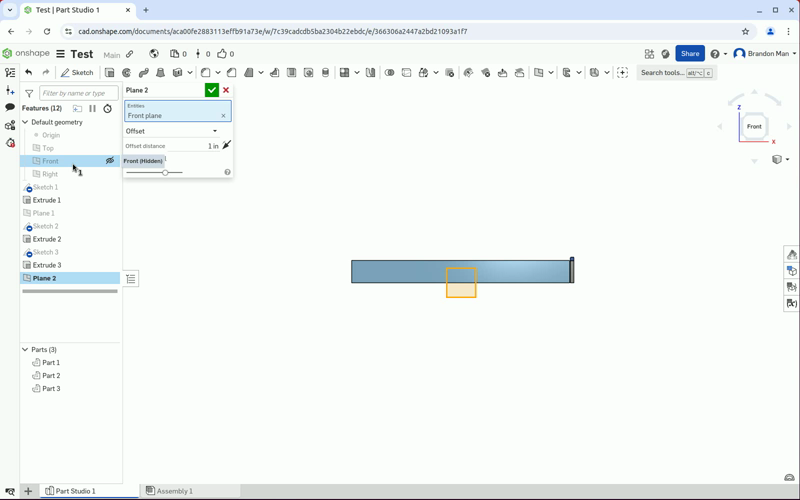
text(10.845)
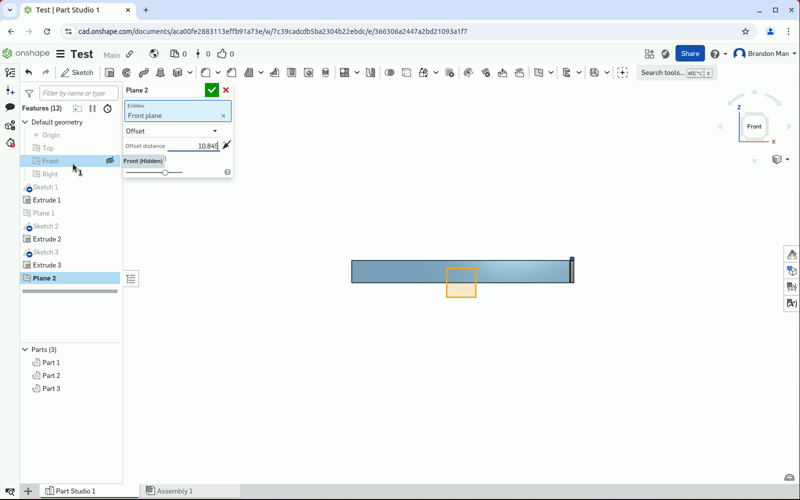
key(enter, 2)
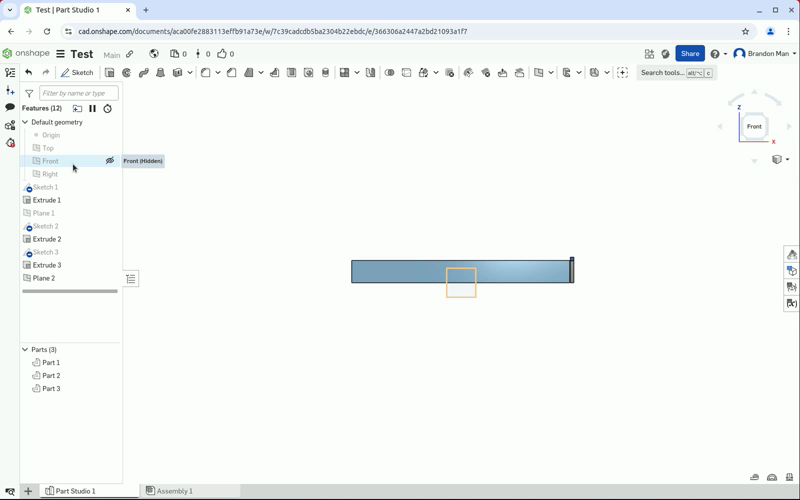
key(shift+s)
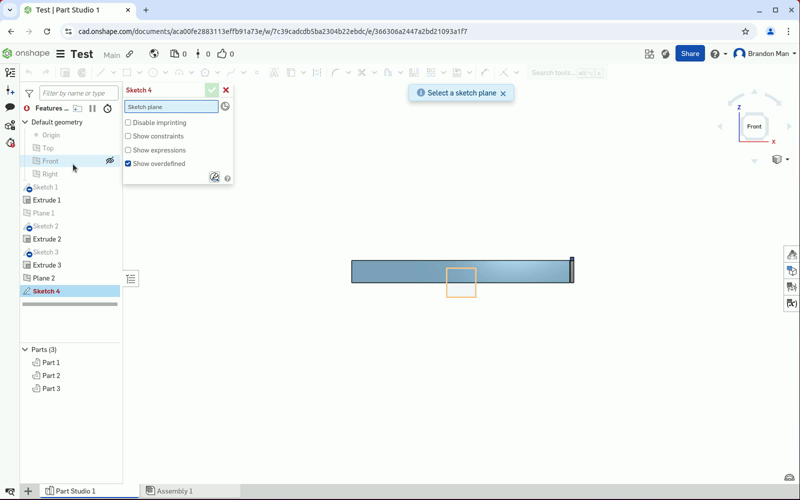
mouse_move(73, 280)
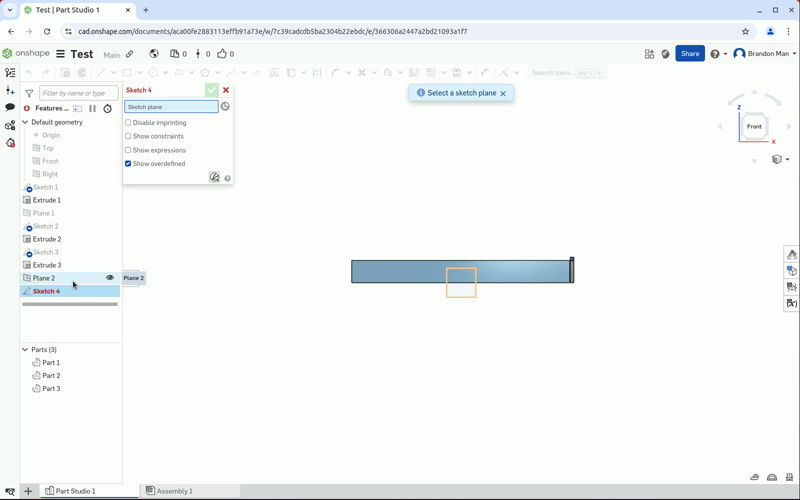
click(73, 280)
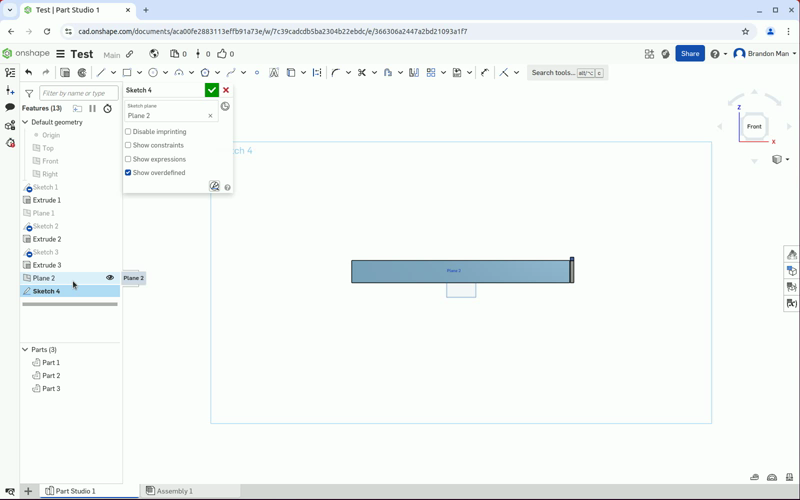
mouse_move(73, 352)
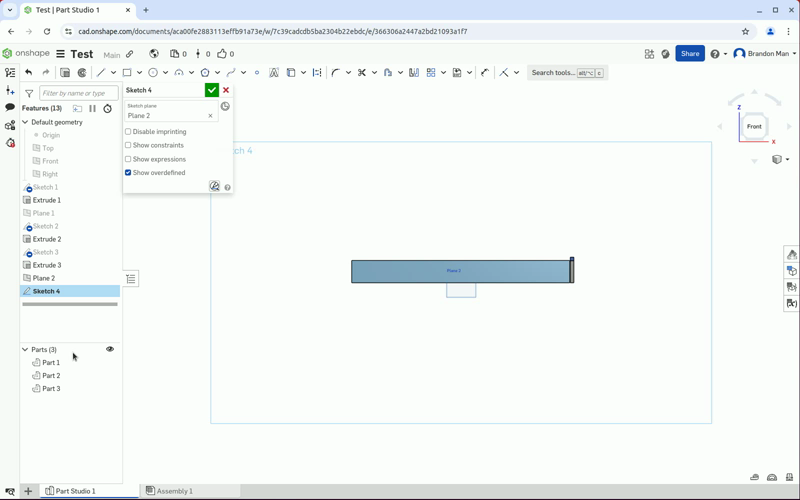
key(y)
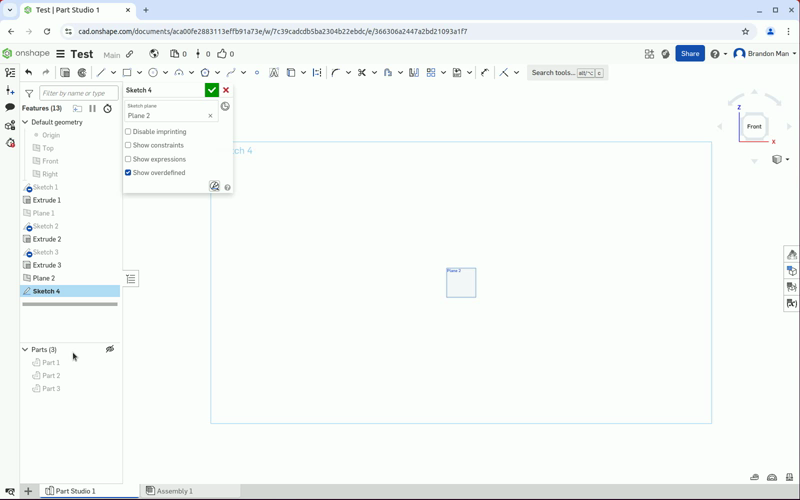
key(l)
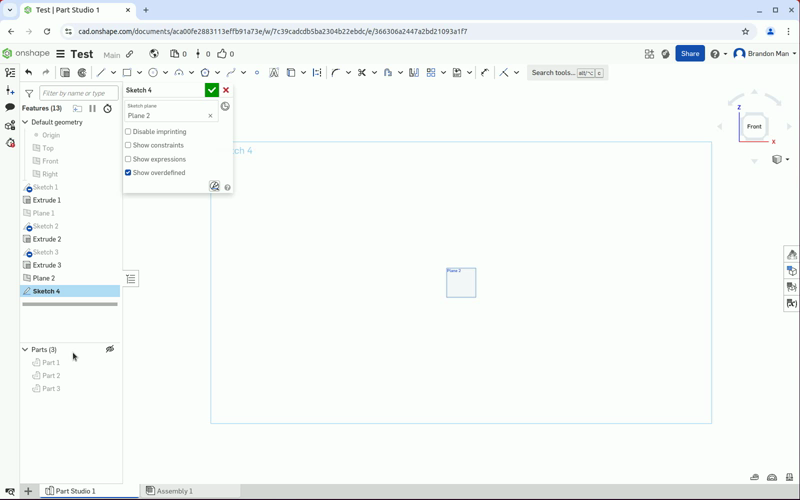
key_down(shift)
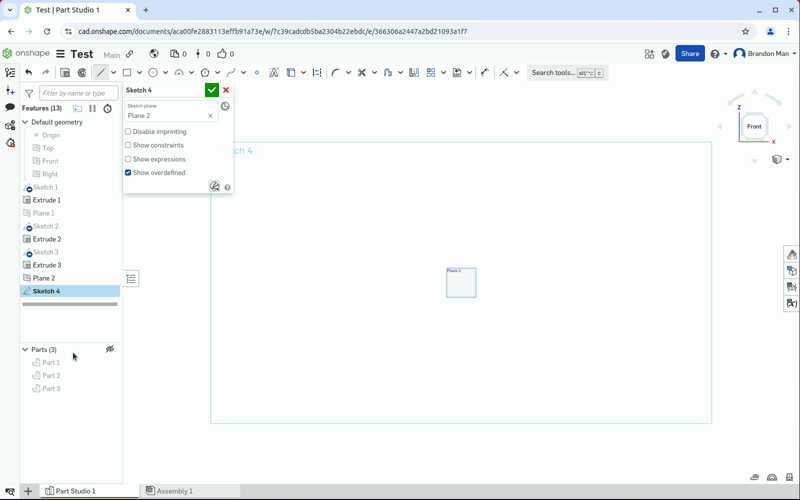
mouse_move(348, 282)
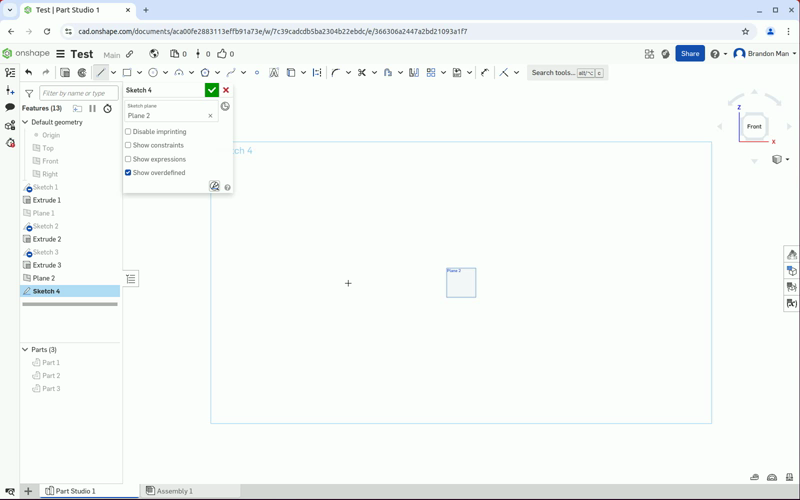
click(348, 282)
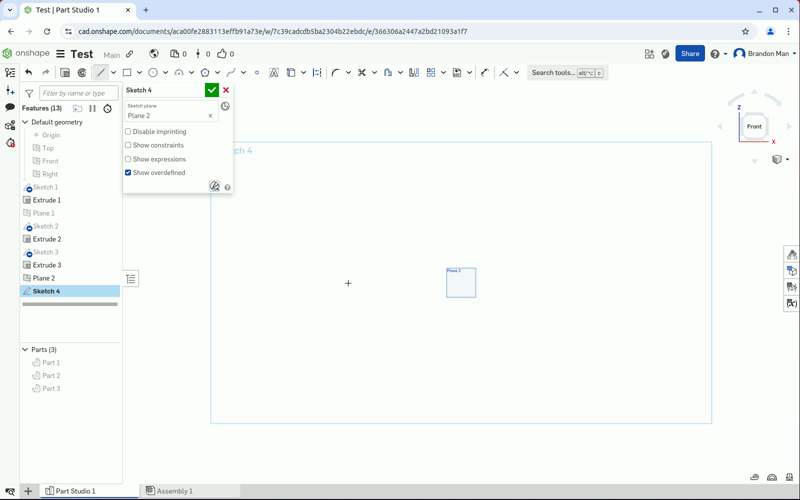
key_up(shift)
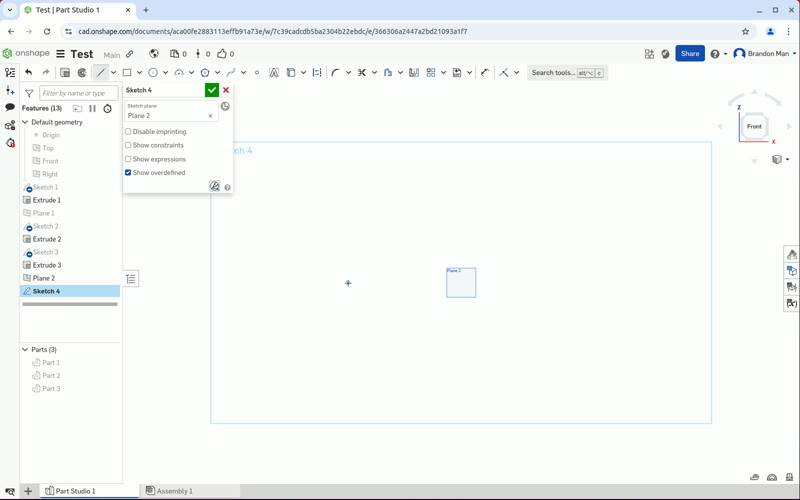
key_down(shift)
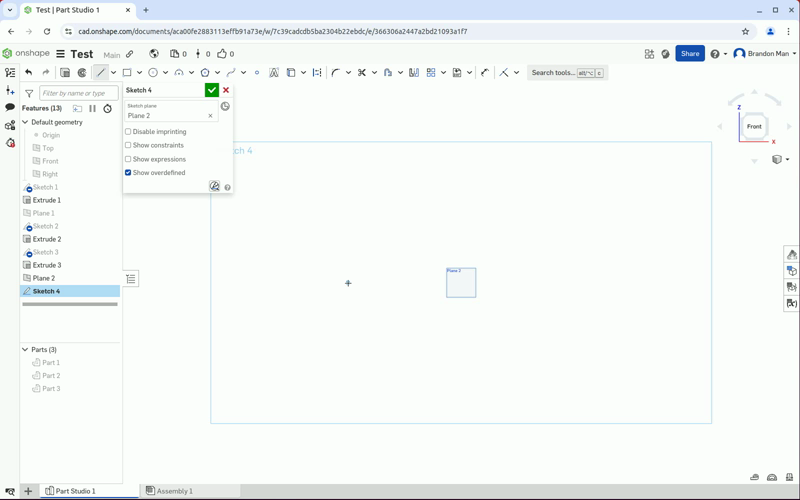
mouse_move(378, 282)
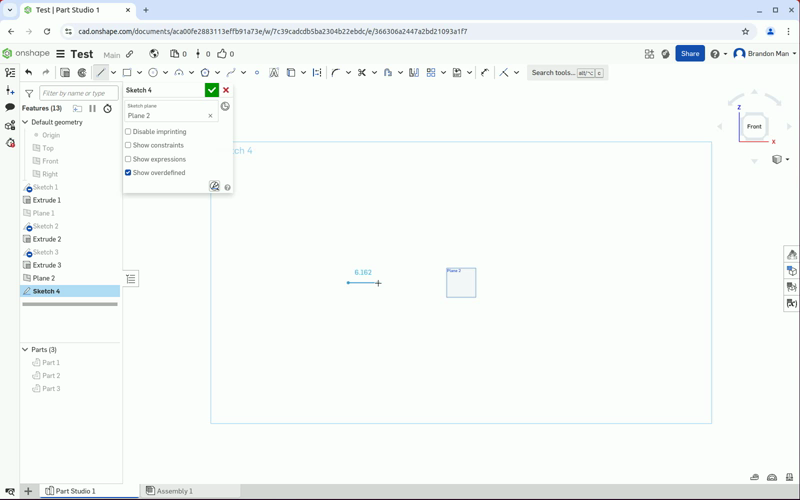
mouse_move(350, 282)
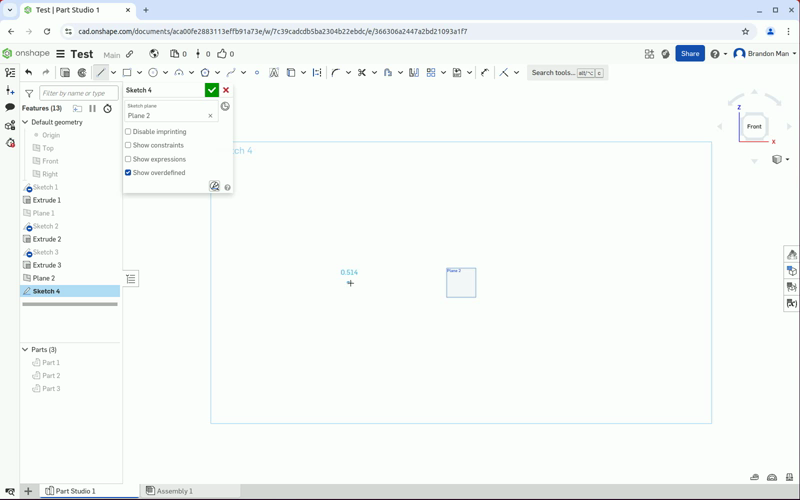
scroll(6)
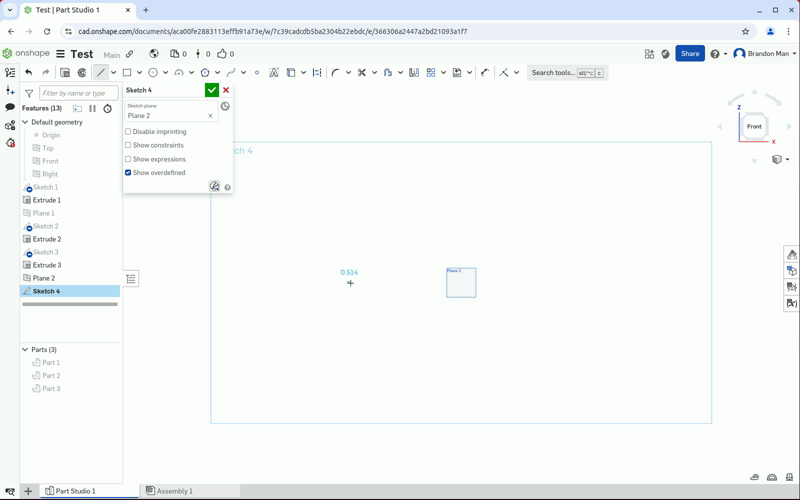
scroll(6)
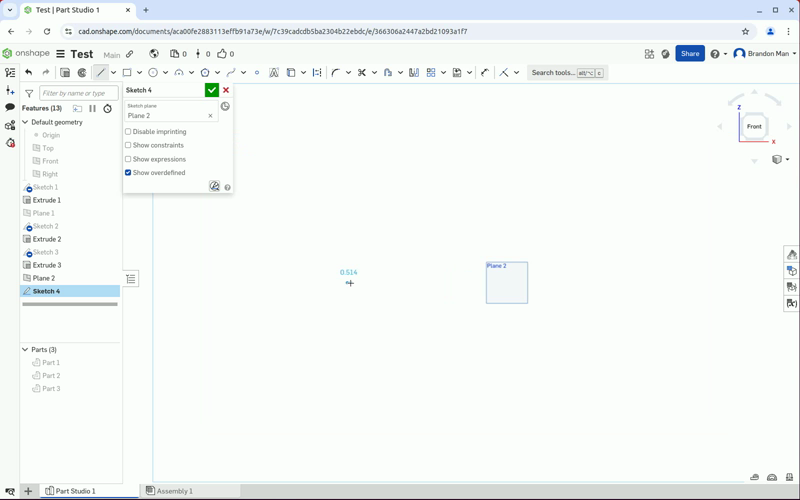
scroll(6)
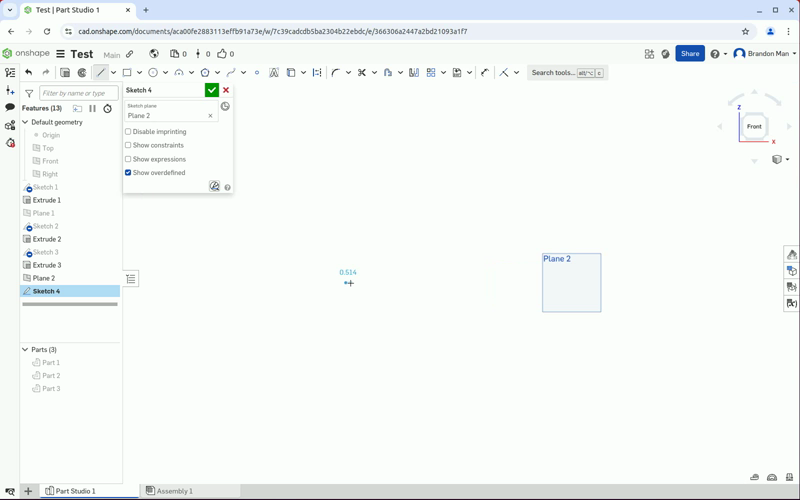
scroll(6)
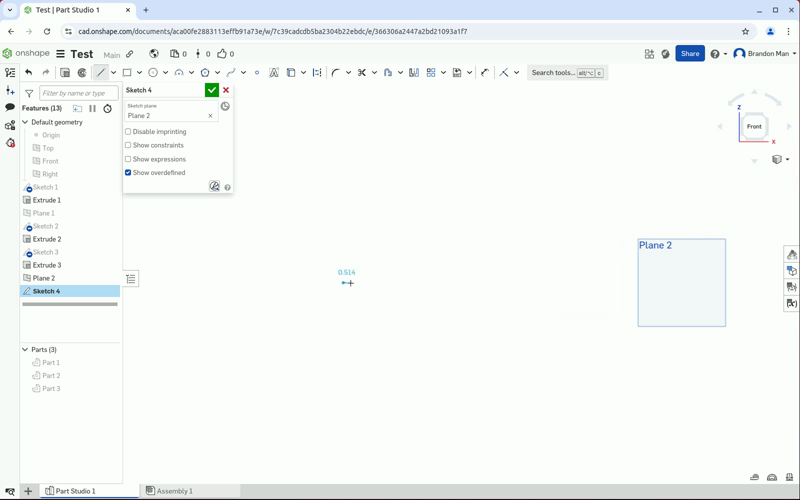
scroll(6)
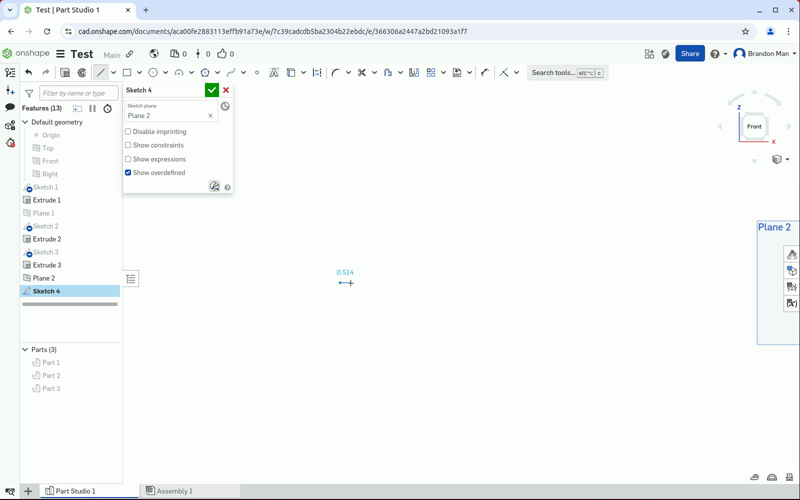
scroll(6)
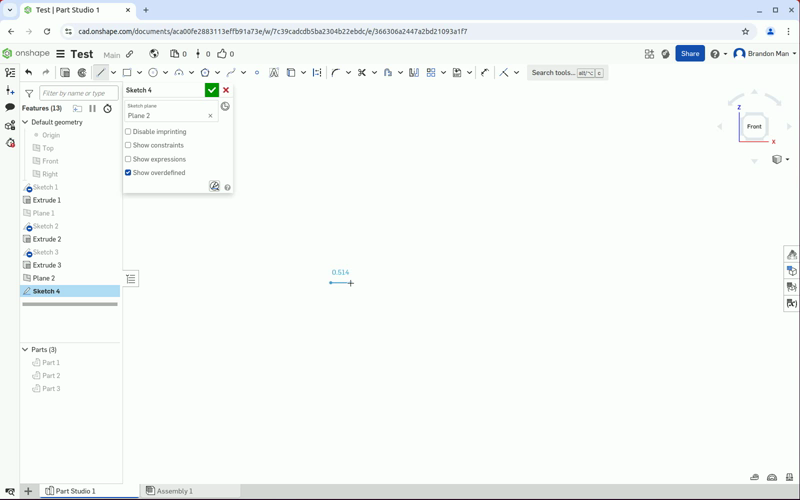
scroll(6)
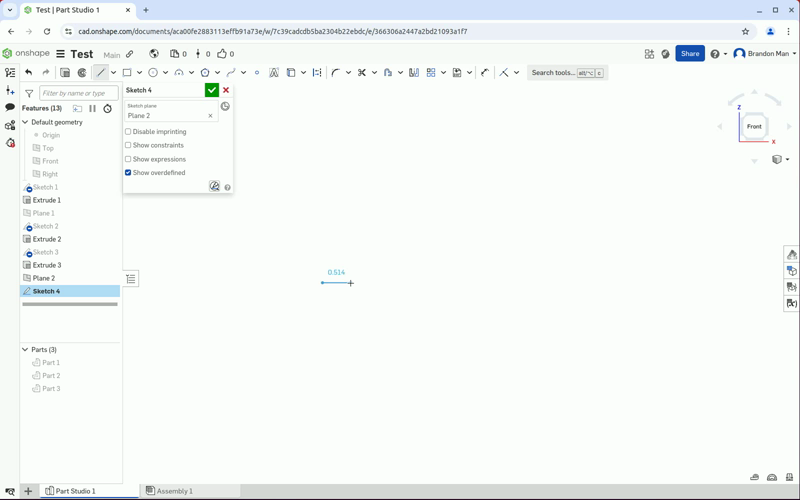
click(350, 282)
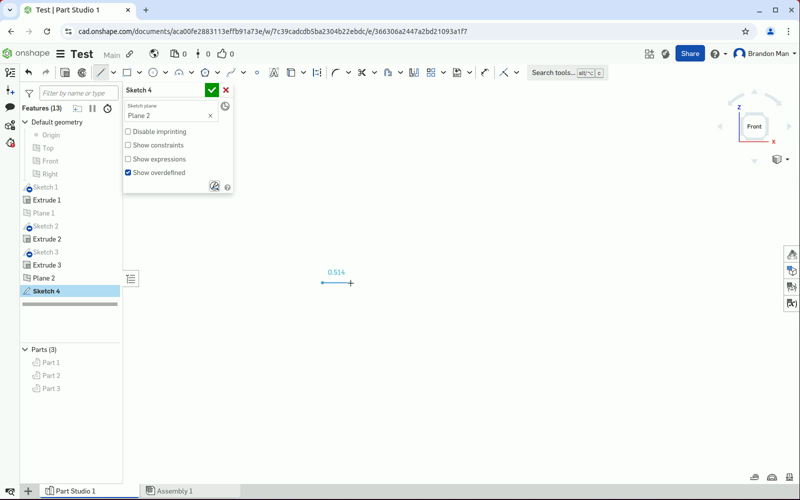
scroll(-6)
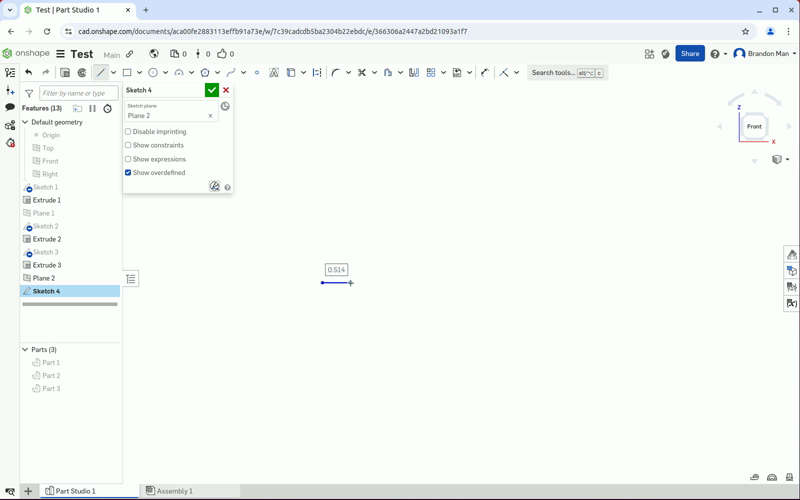
scroll(-6)
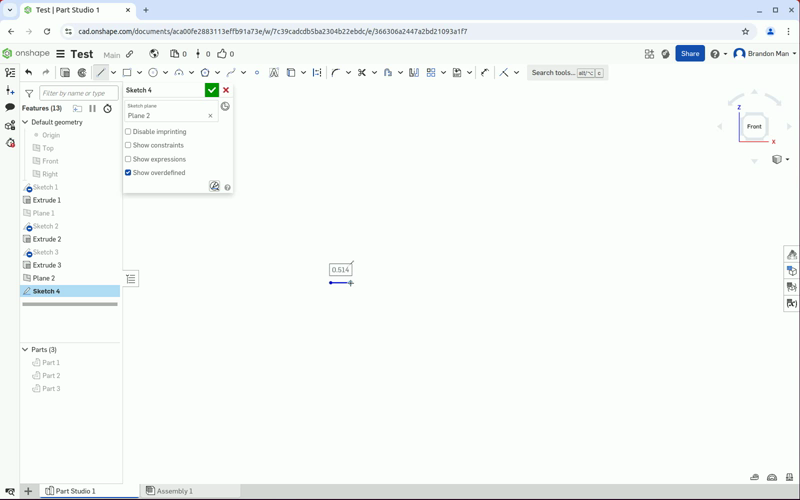
scroll(-6)
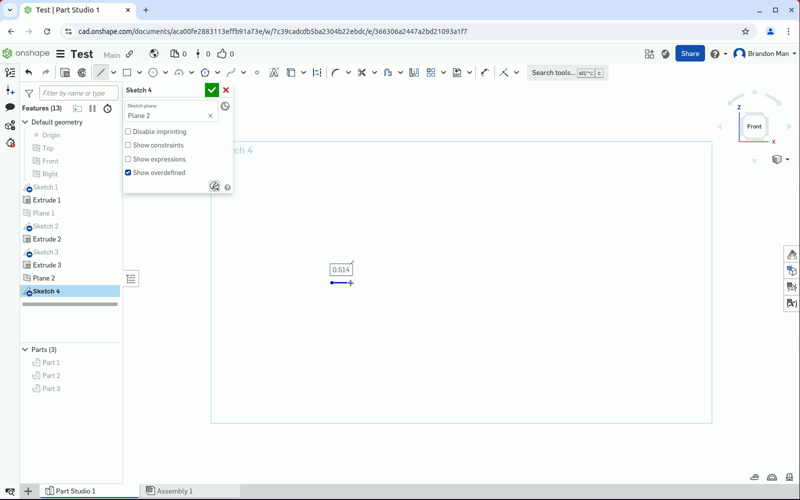
scroll(-6)
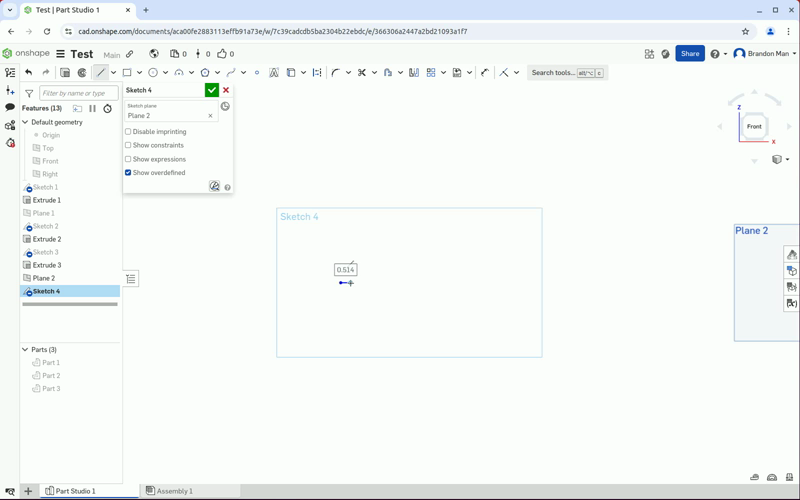
scroll(-6)
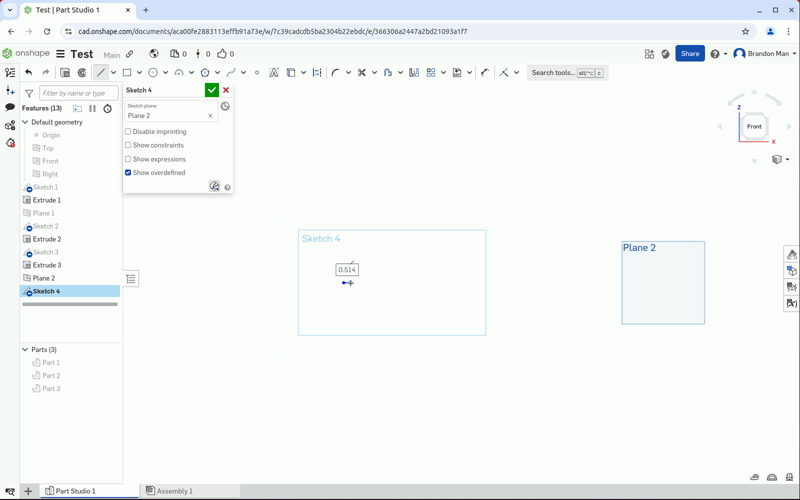
scroll(-6)
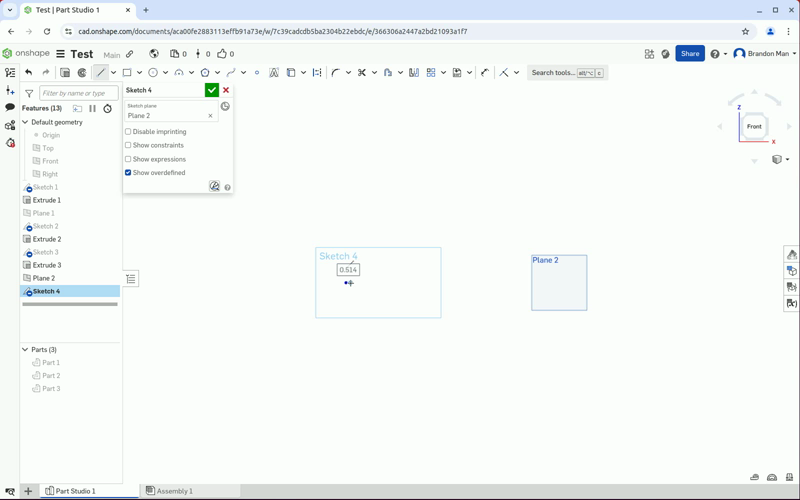
scroll(-6)
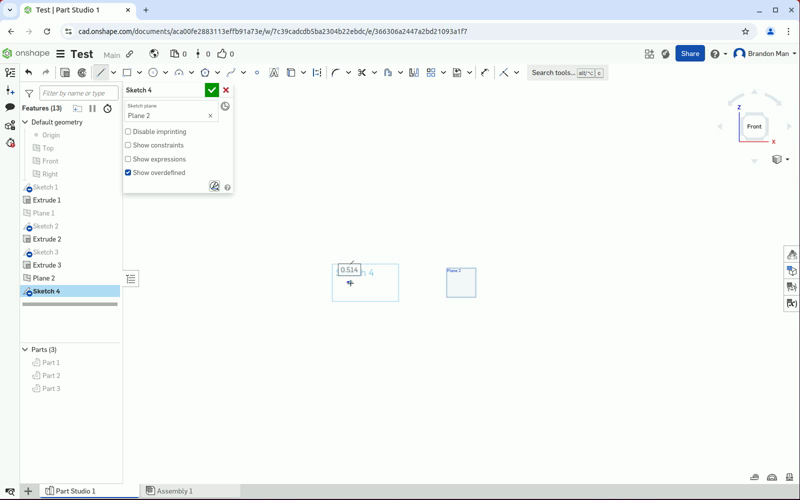
key_up(shift)
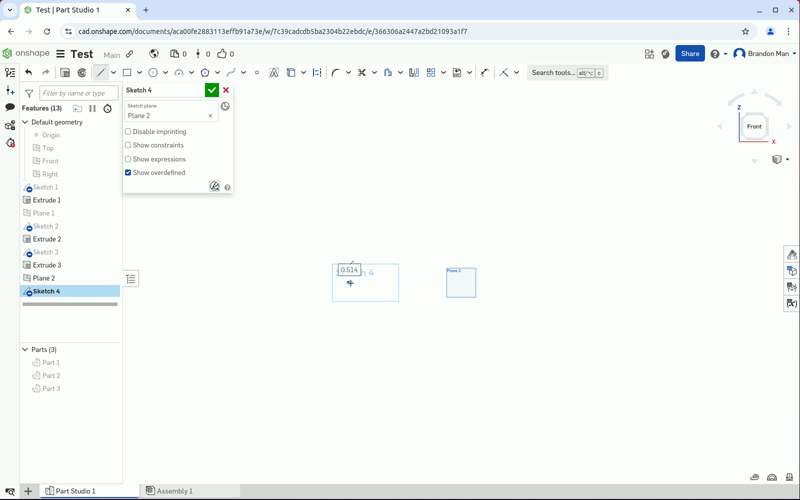
key_down(shift)
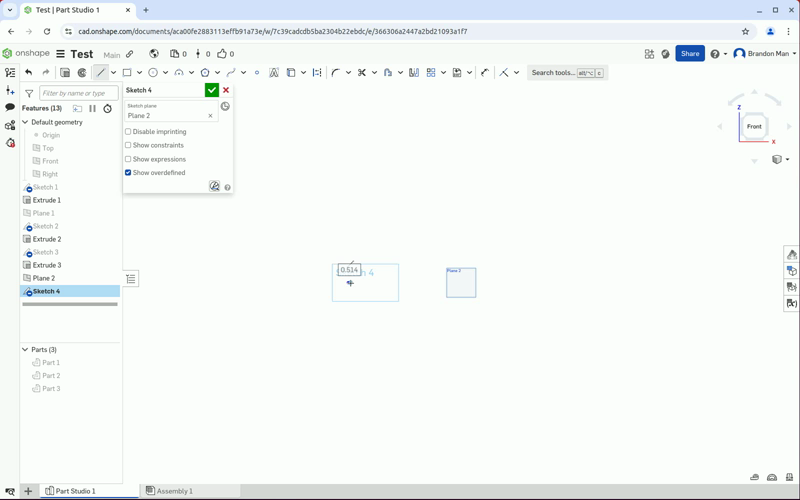
mouse_move(380, 282)
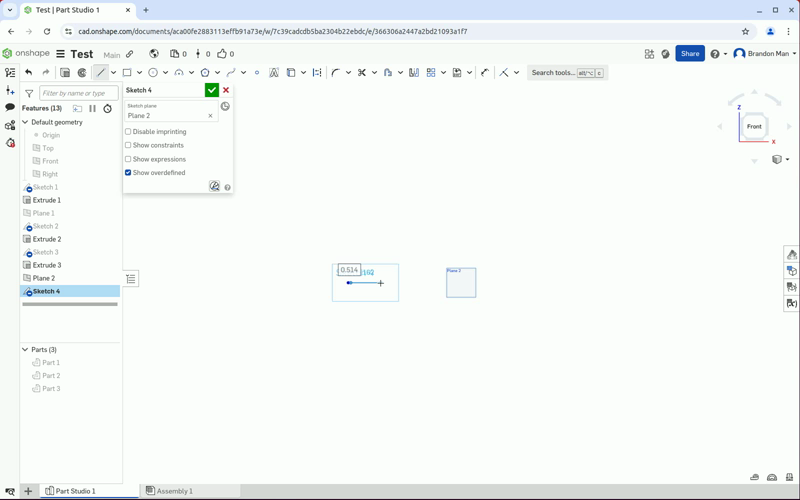
mouse_move(350, 259)
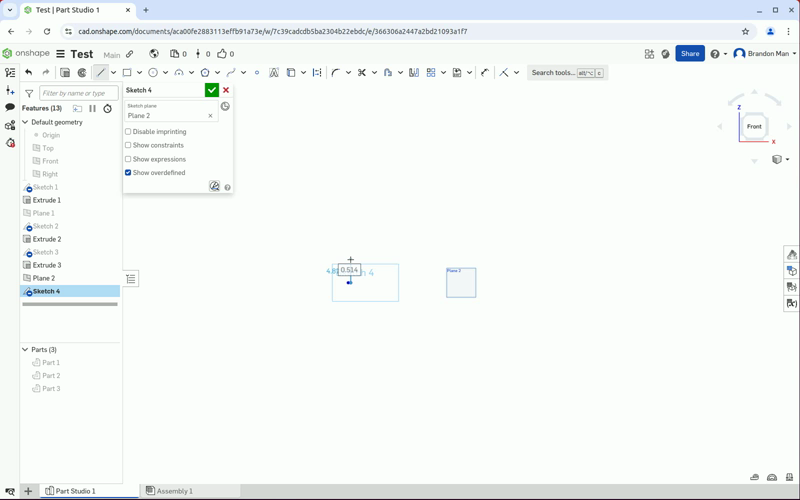
click(350, 259)
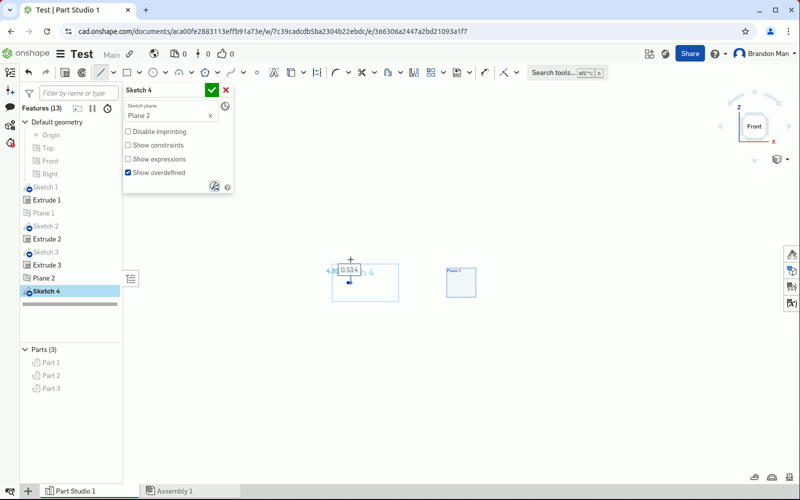
key_up(shift)
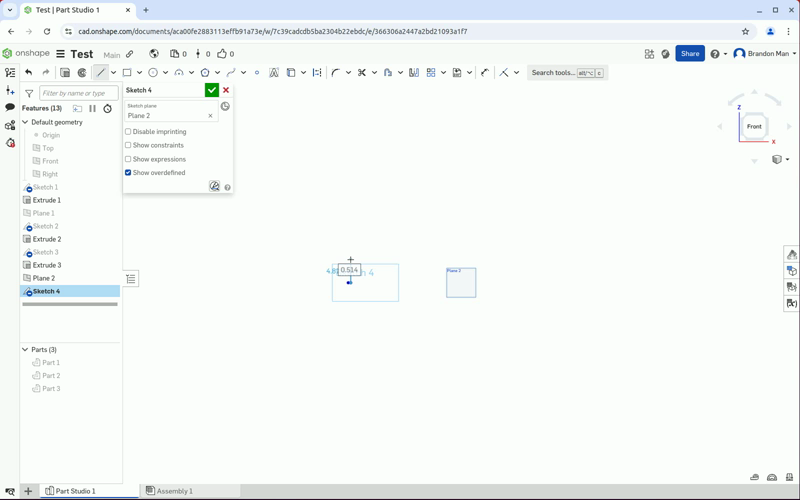
key_down(shift)
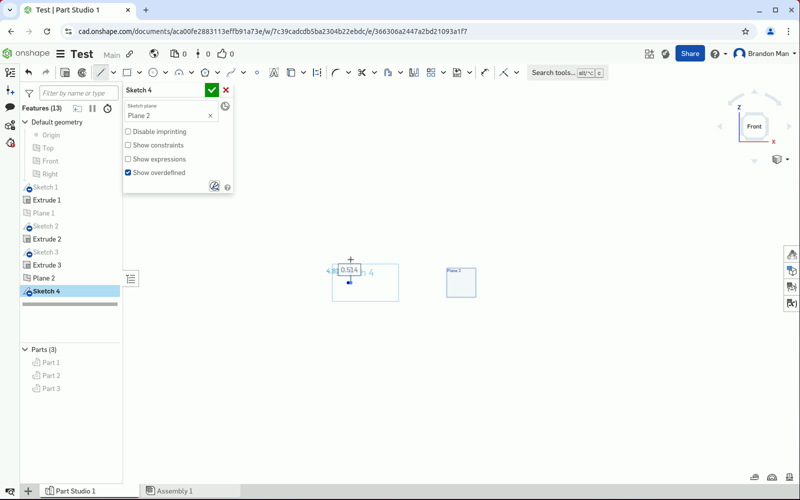
mouse_move(569, 259)
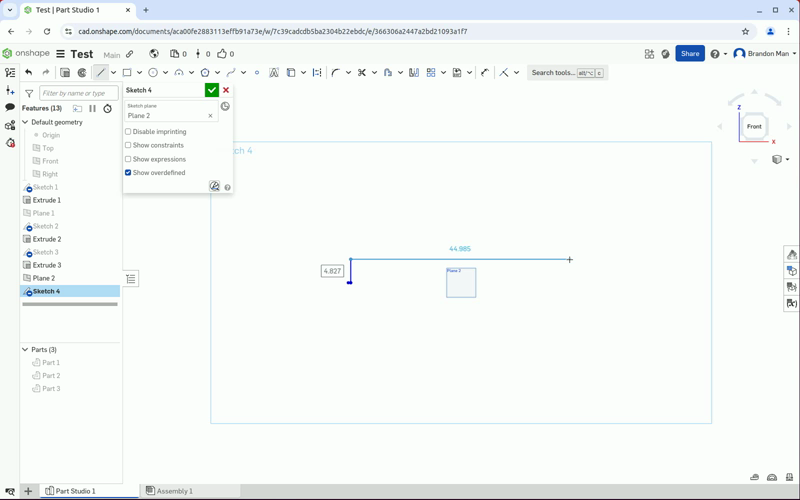
click(569, 259)
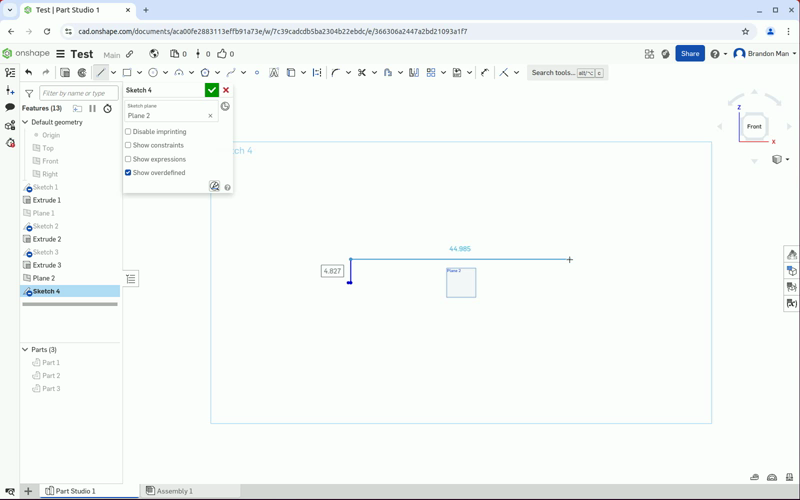
key_up(shift)
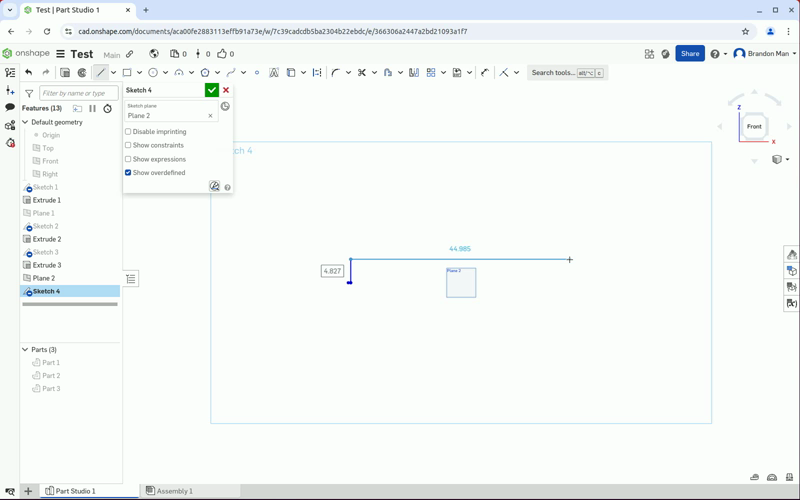
key_down(shift)
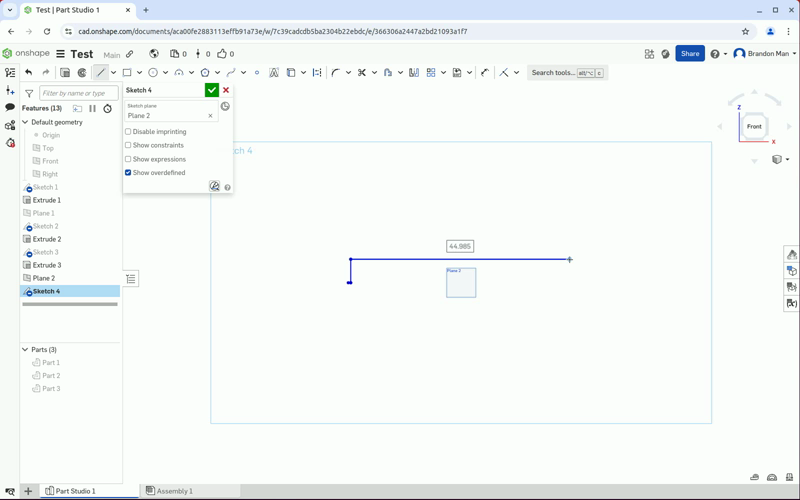
mouse_move(589, 259)
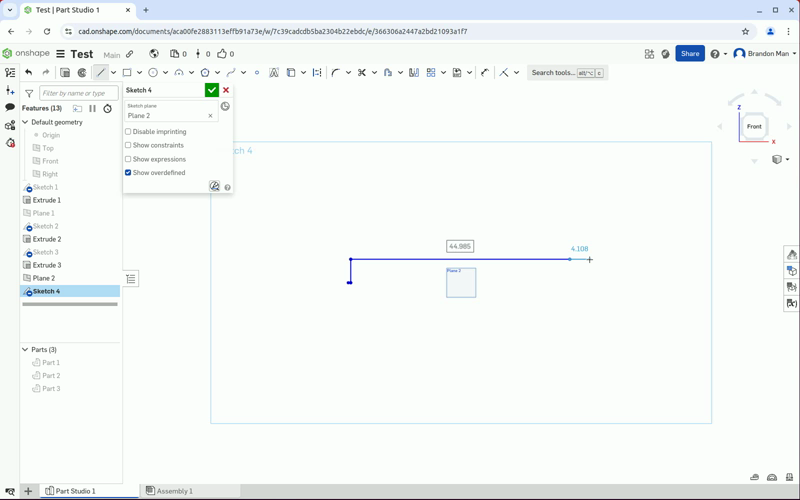
mouse_move(569, 282)
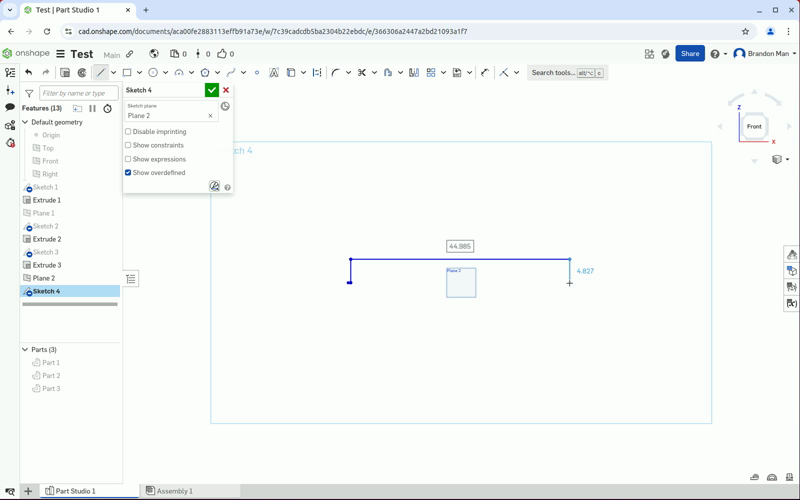
click(569, 282)
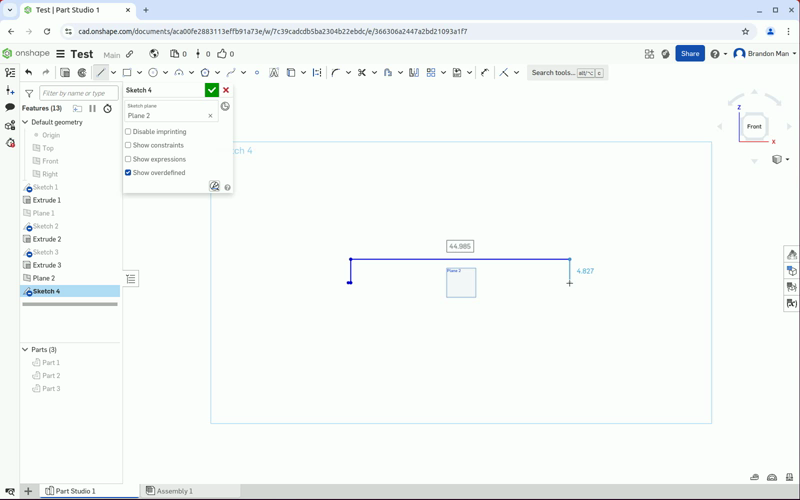
key_up(shift)
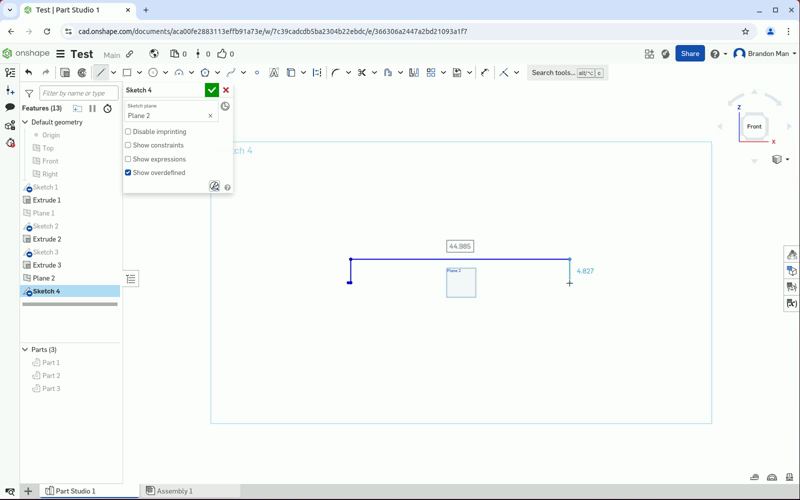
key_down(shift)
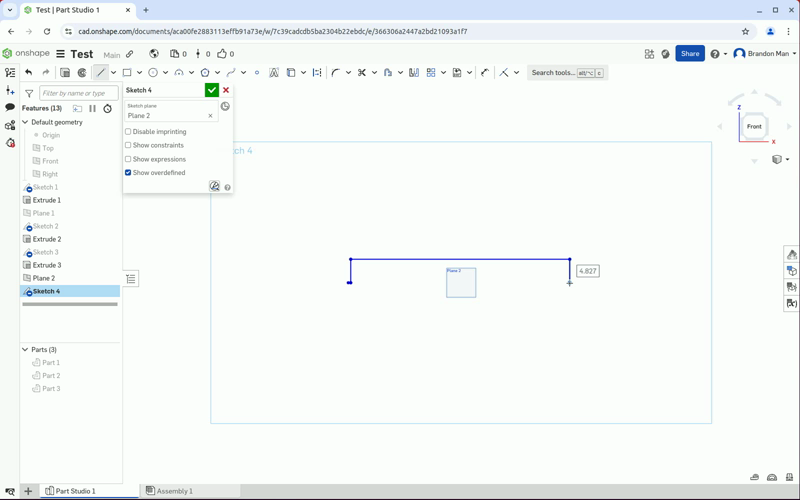
mouse_move(589, 282)
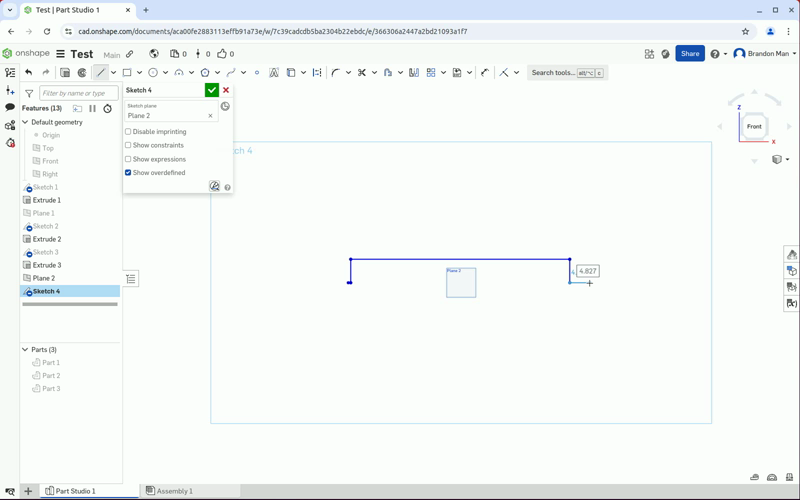
mouse_move(572, 282)
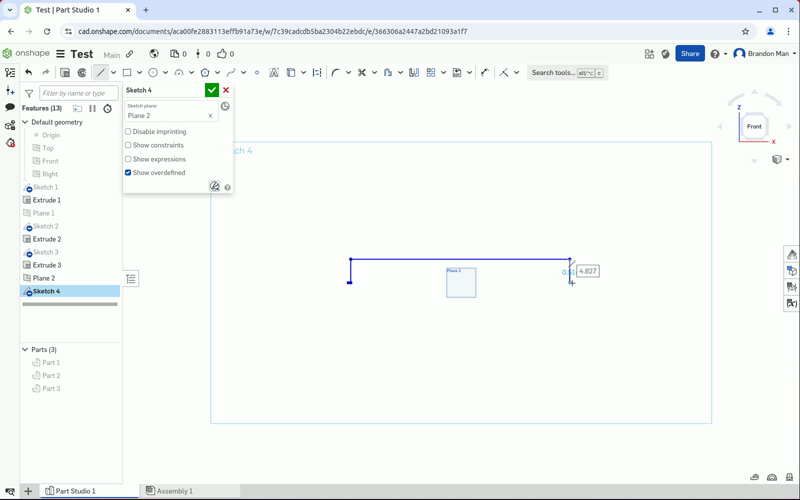
scroll(6)
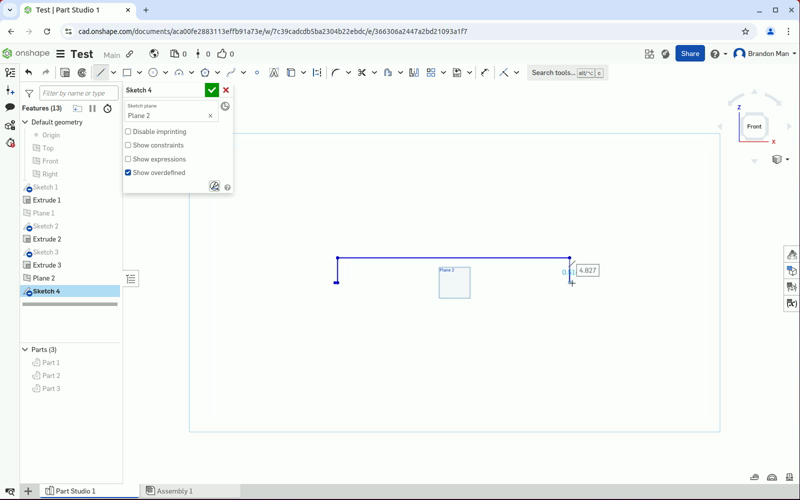
scroll(6)
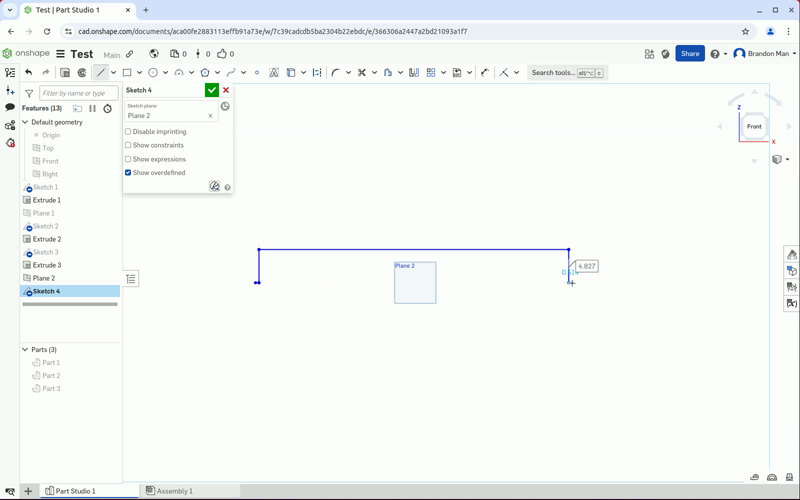
scroll(6)
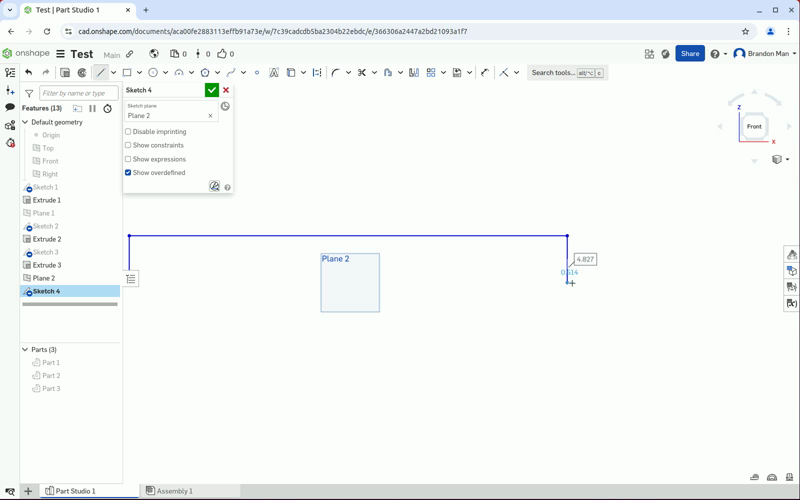
scroll(6)
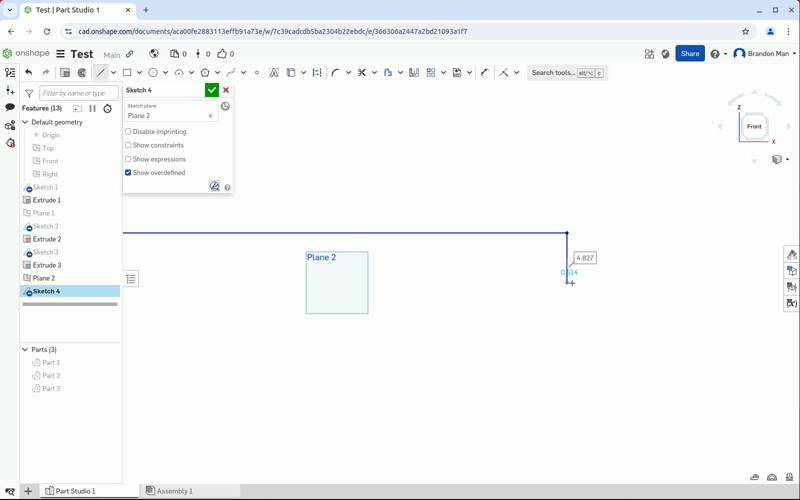
scroll(6)
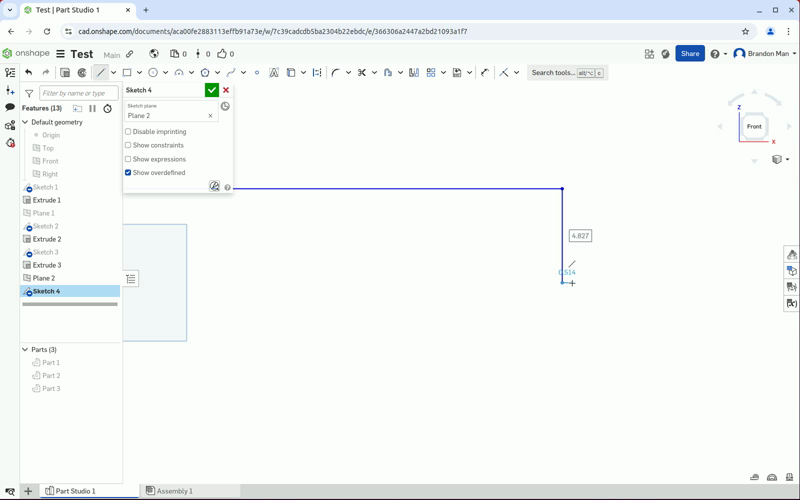
scroll(6)
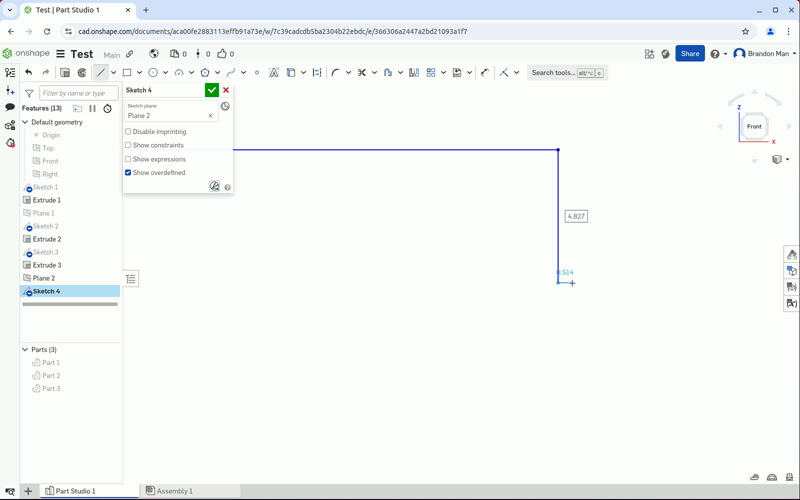
scroll(6)
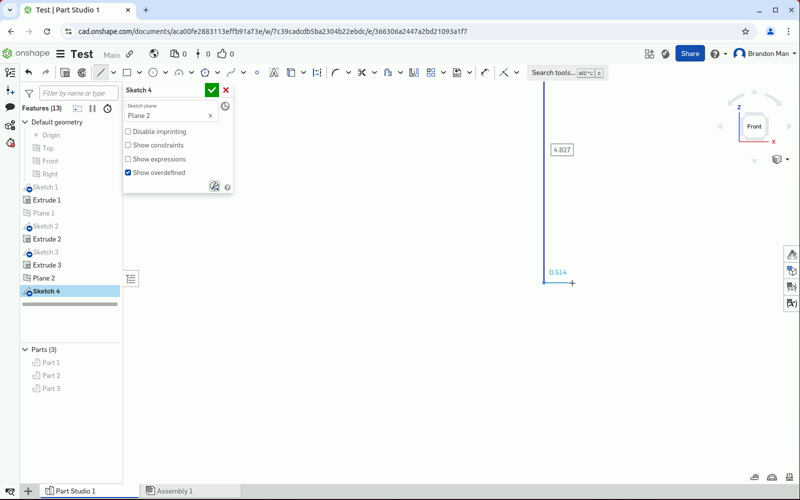
click(572, 282)
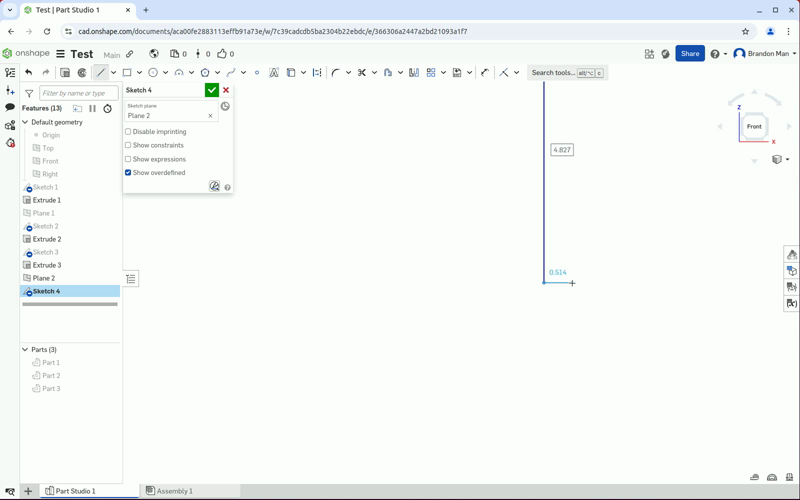
scroll(-6)
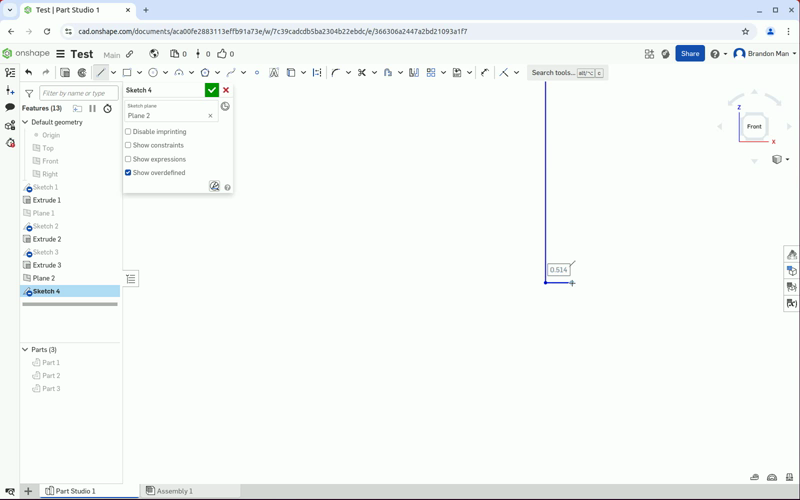
scroll(-6)
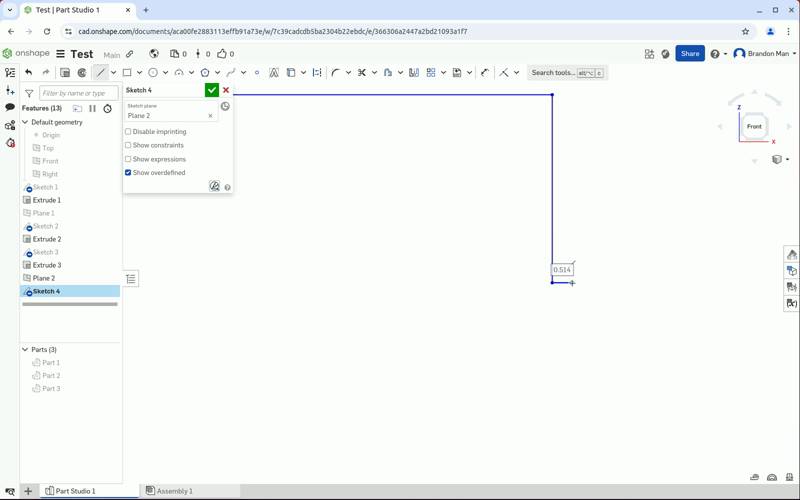
scroll(-6)
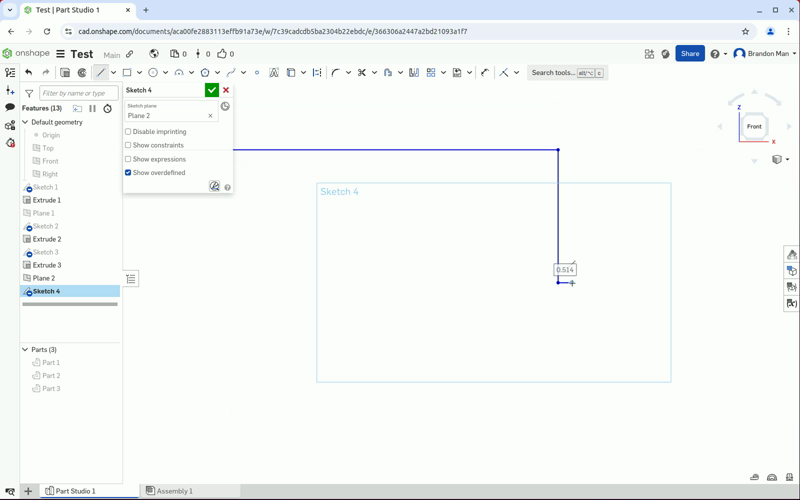
scroll(-6)
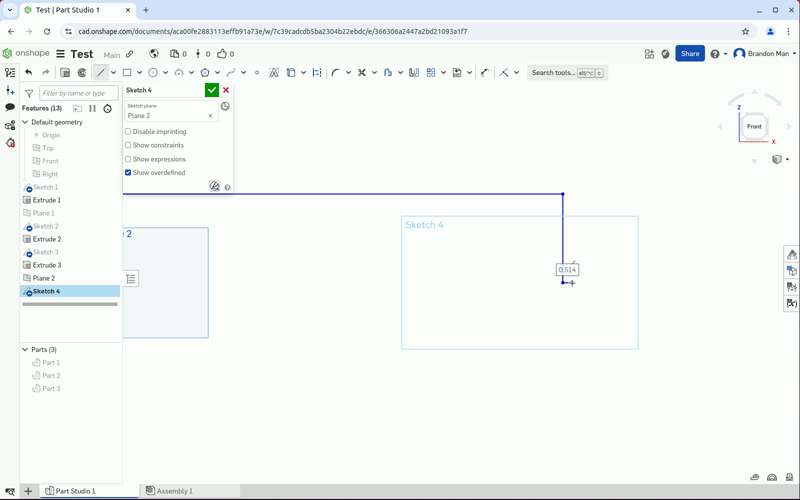
scroll(-6)
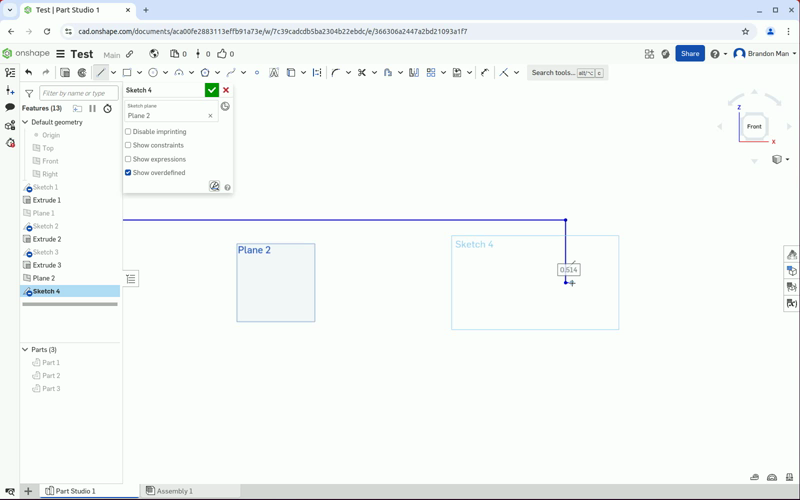
scroll(-6)
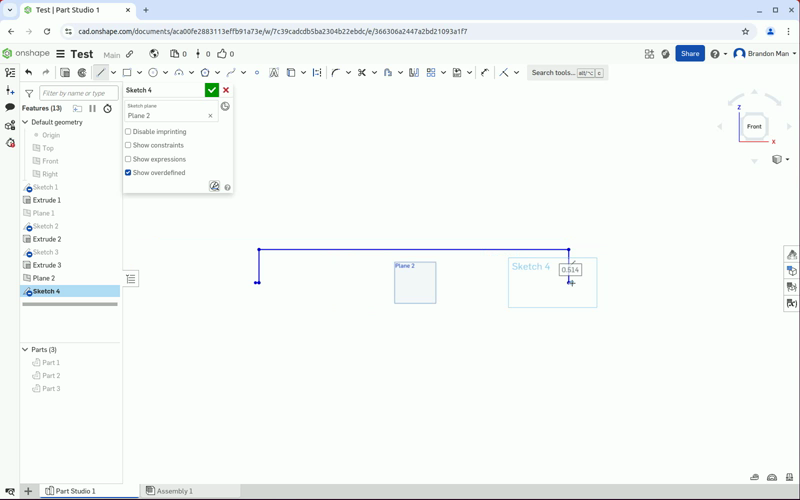
scroll(-6)
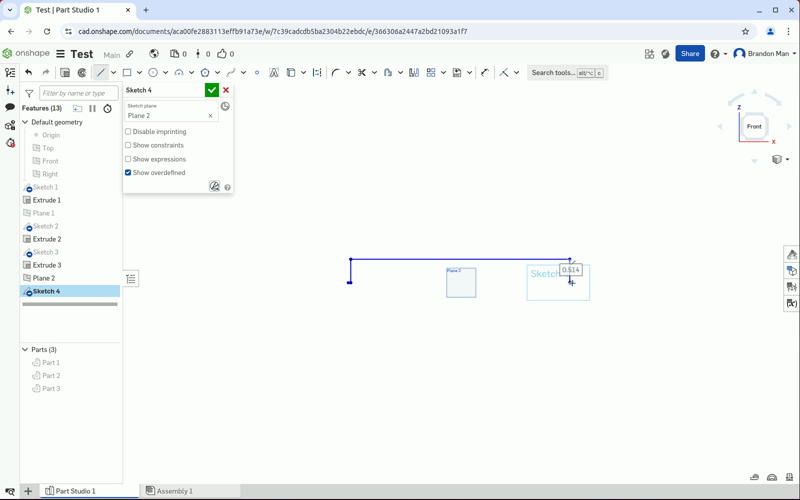
key_up(shift)
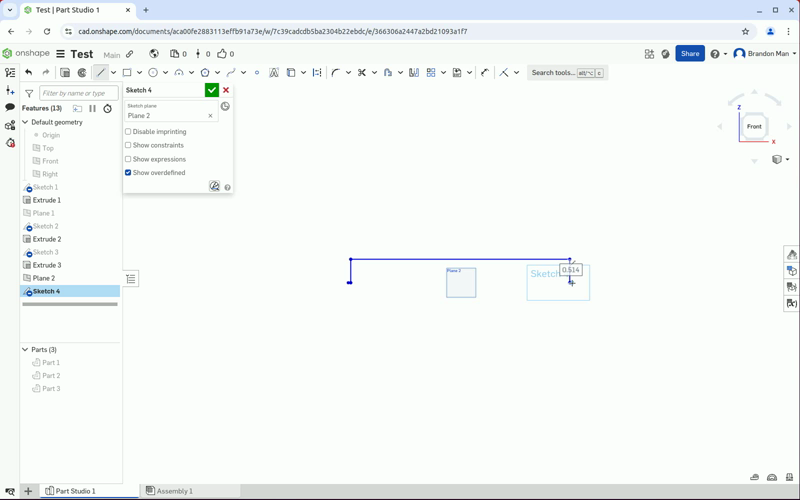
key_down(shift)
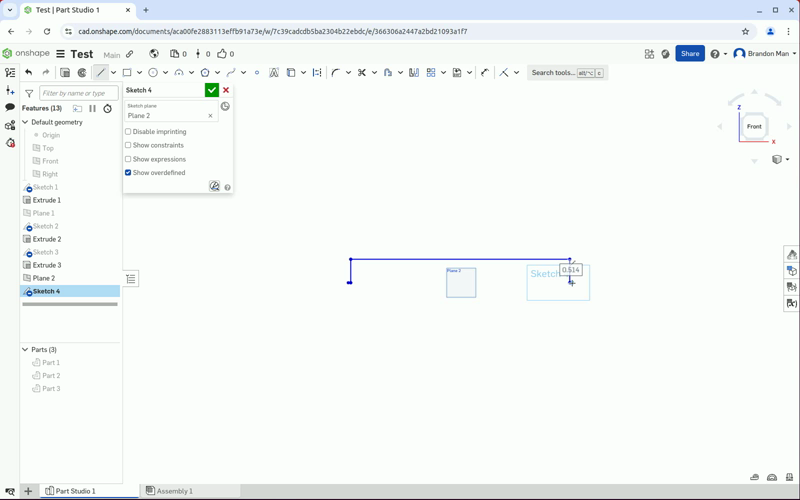
mouse_move(589, 282)
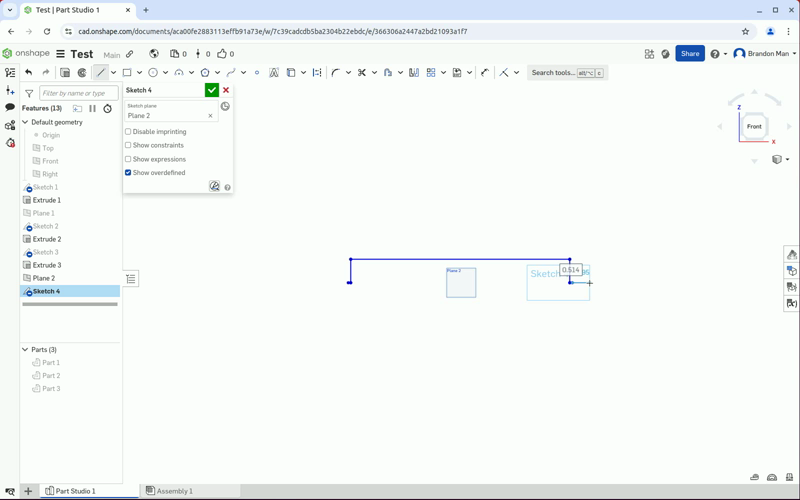
mouse_move(572, 257)
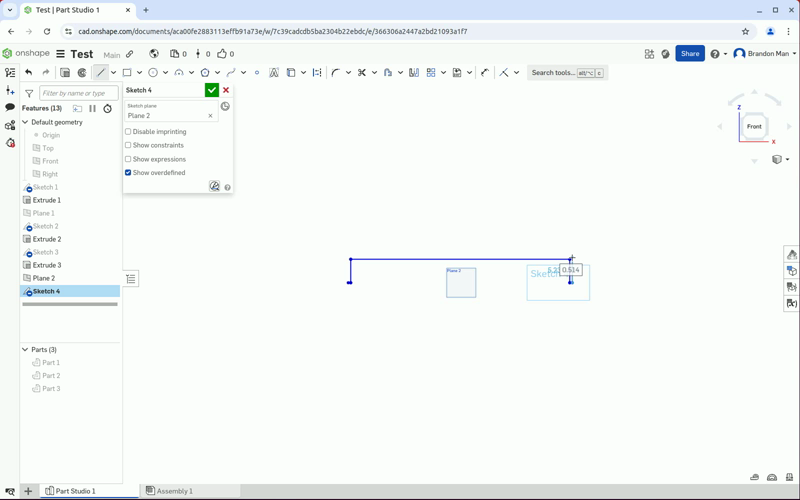
scroll(6)
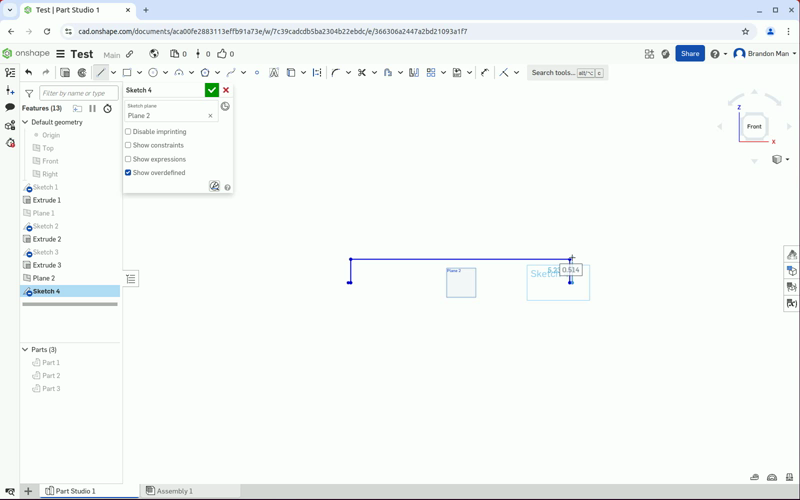
scroll(6)
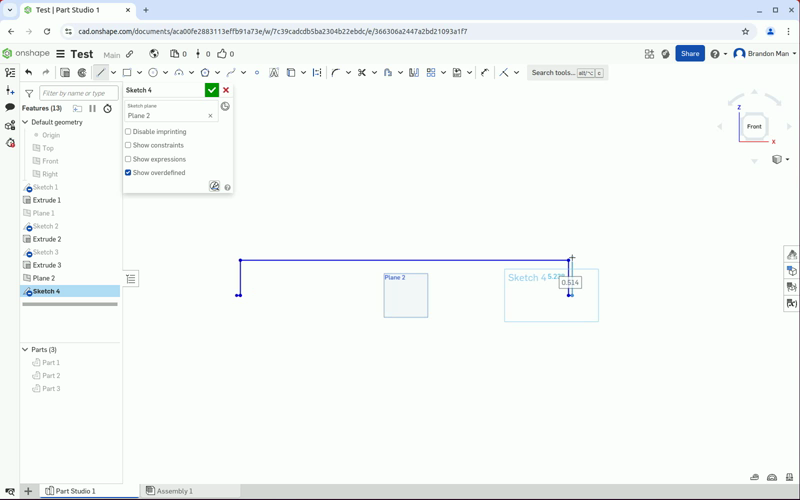
scroll(6)
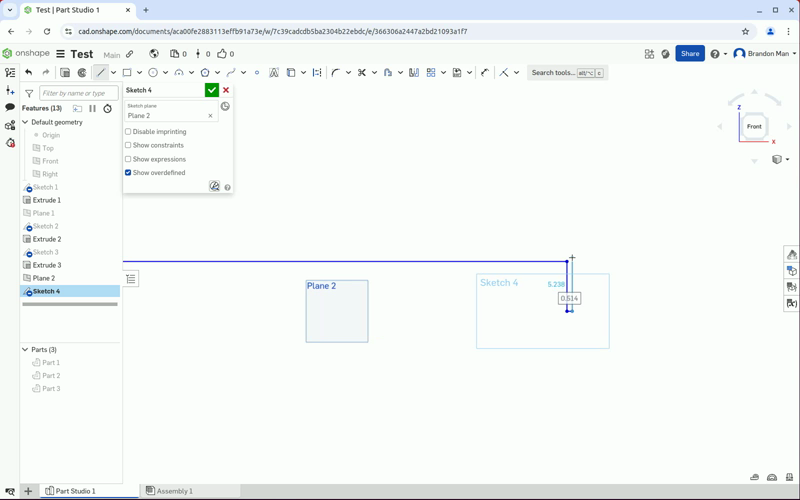
scroll(6)
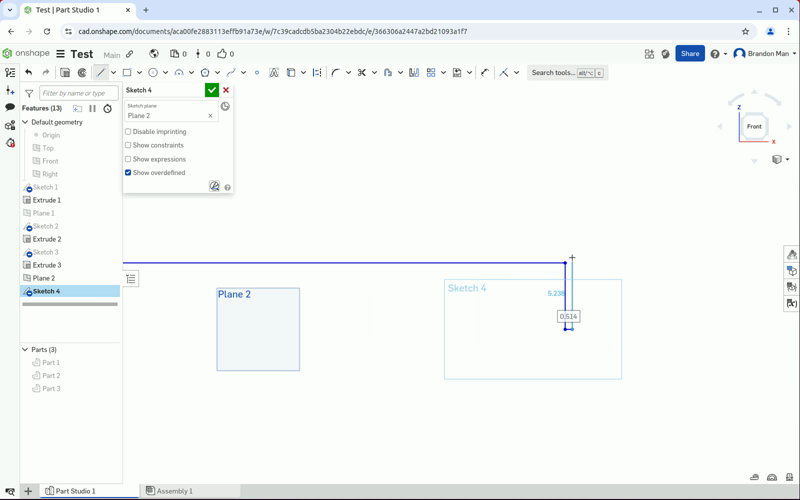
scroll(6)
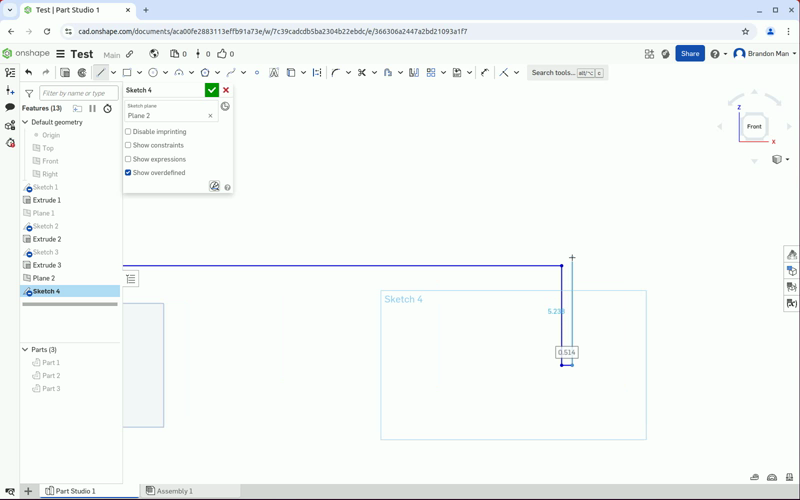
scroll(6)
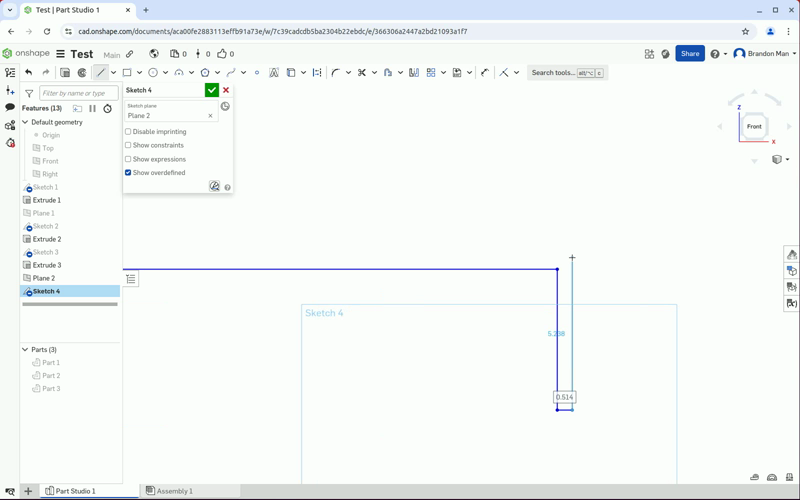
scroll(6)
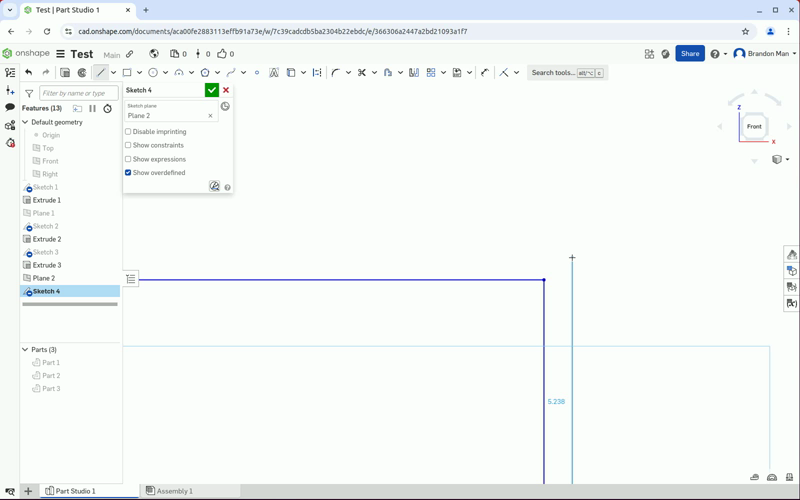
click(572, 257)
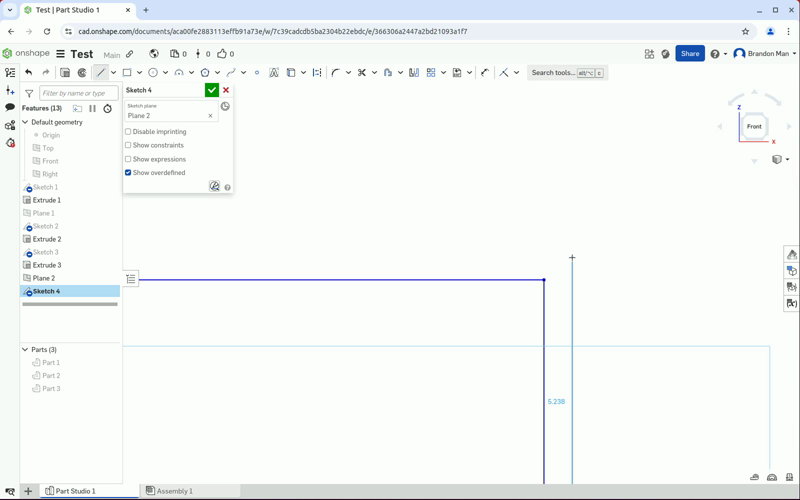
scroll(-6)
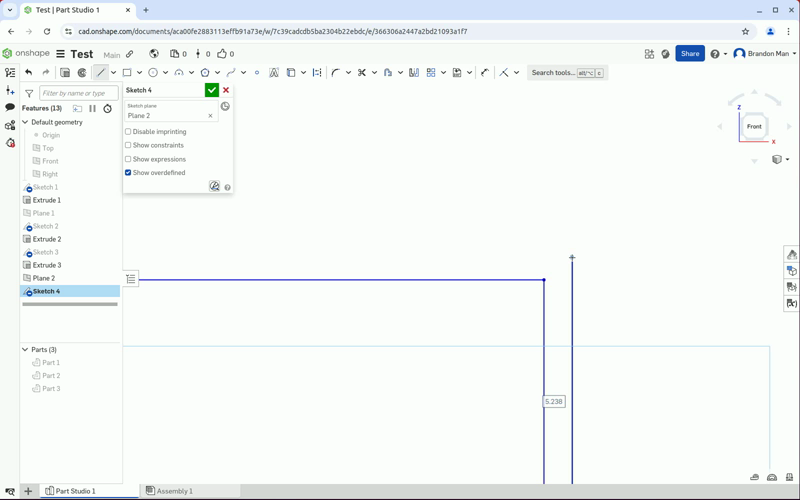
scroll(-6)
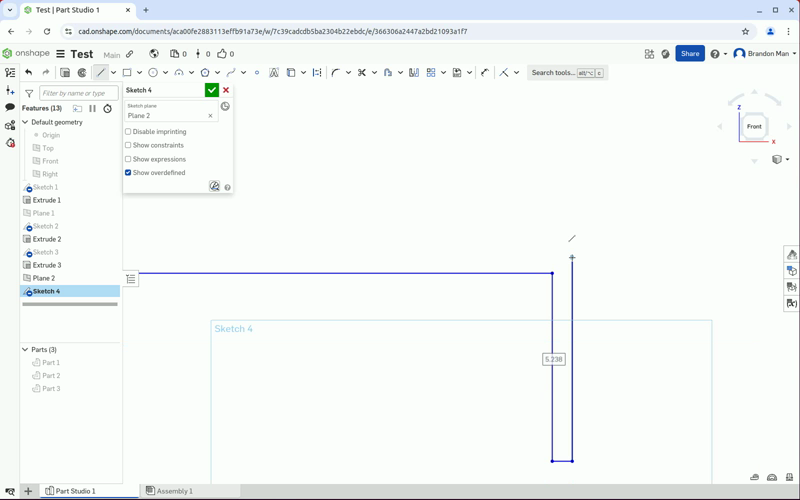
scroll(-6)
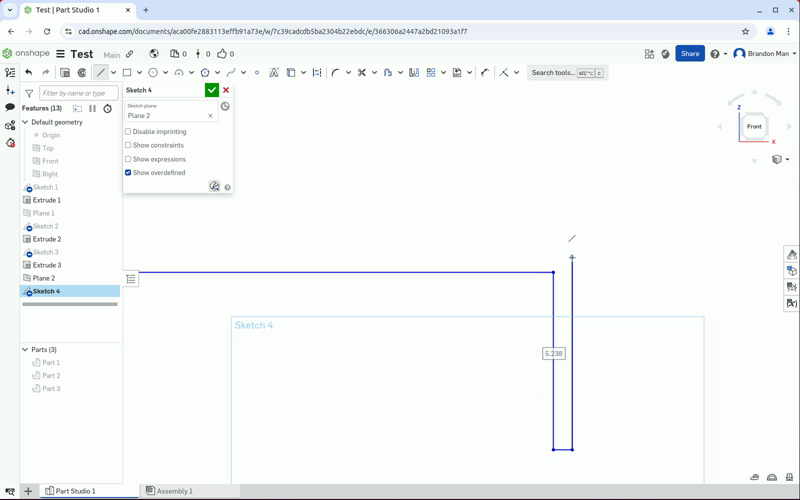
scroll(-6)
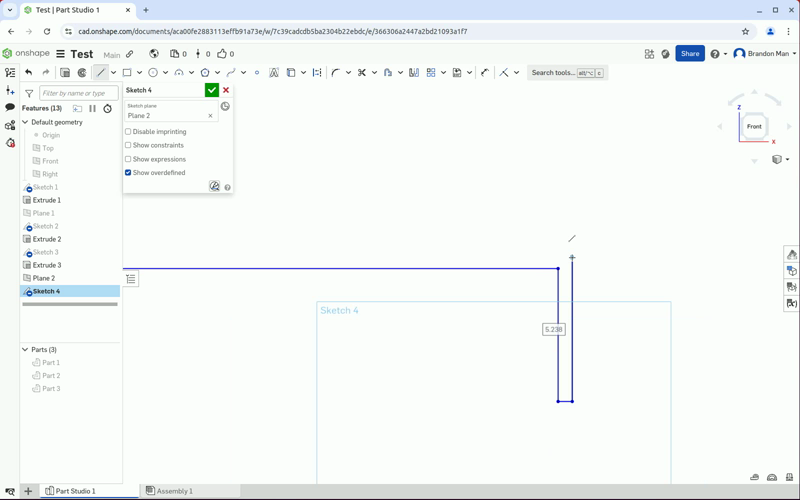
scroll(-6)
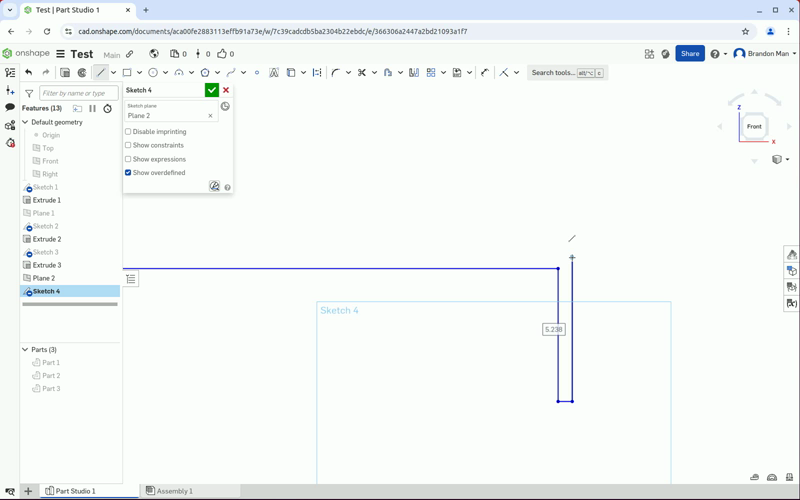
scroll(-6)
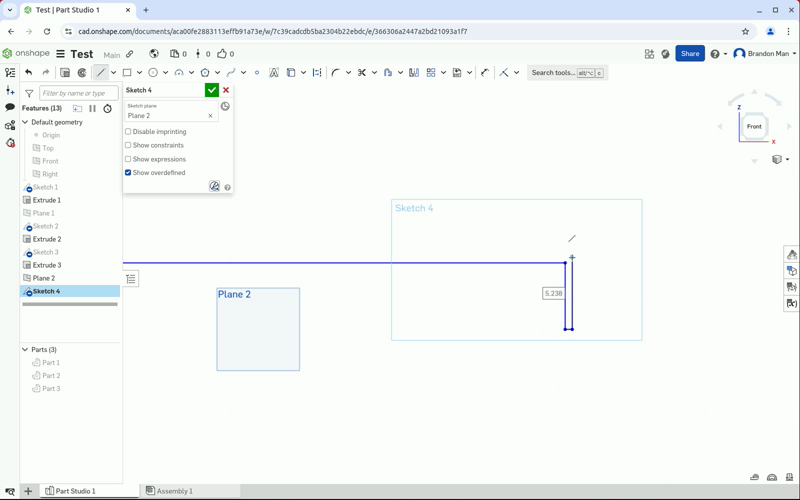
scroll(-6)
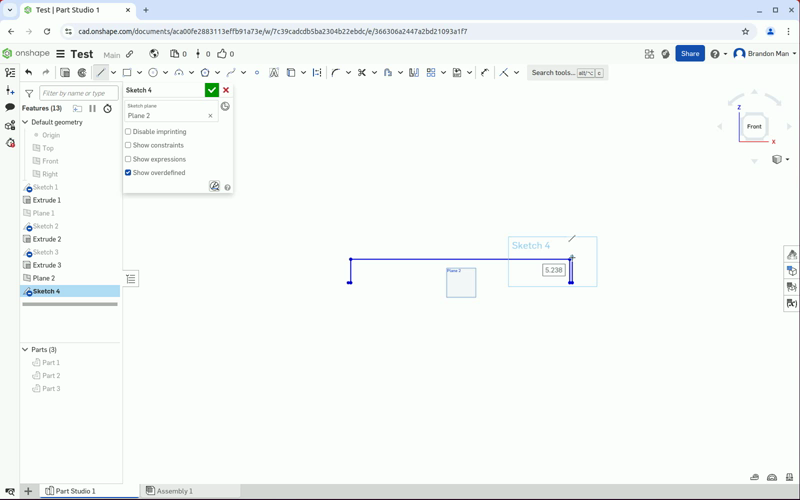
key_up(shift)
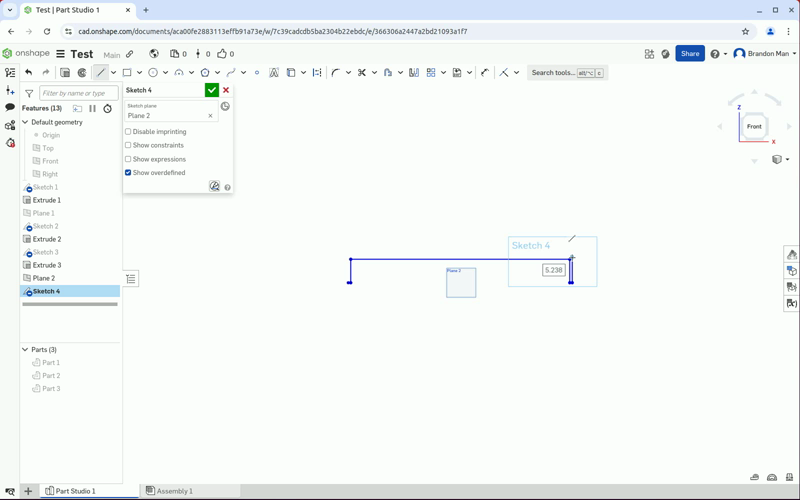
key_down(shift)
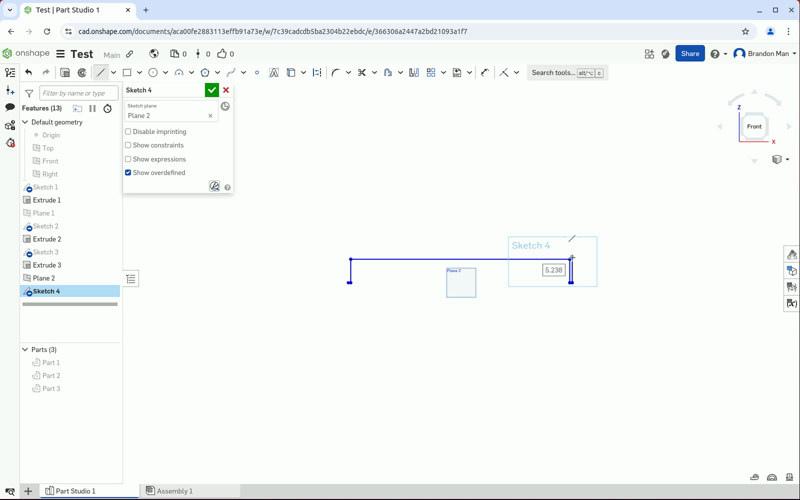
mouse_move(348, 257)
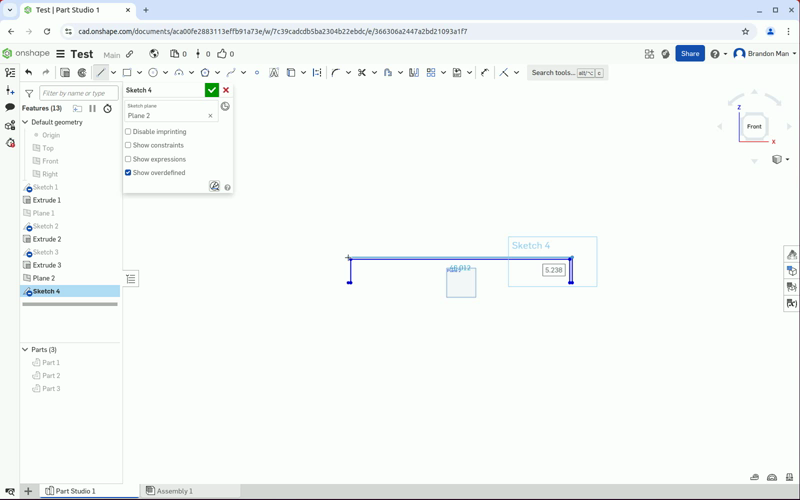
scroll(6)
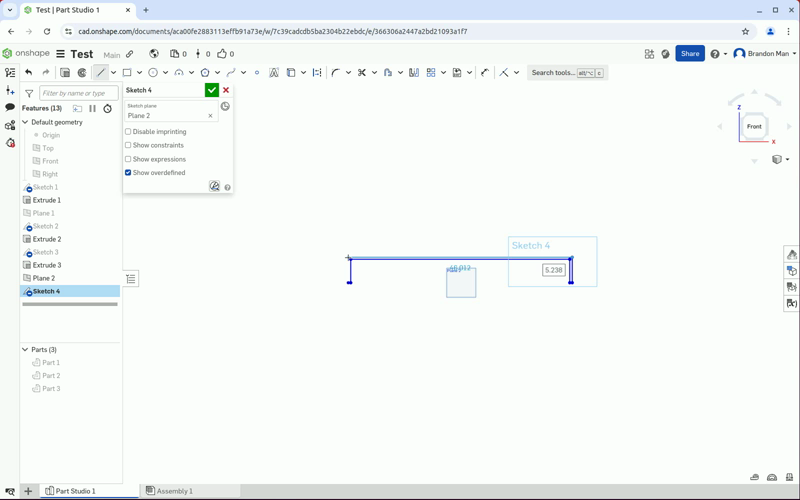
scroll(6)
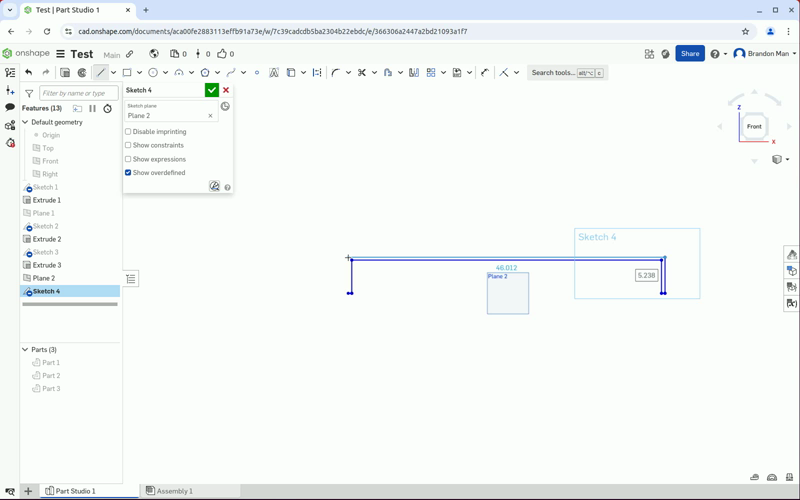
scroll(6)
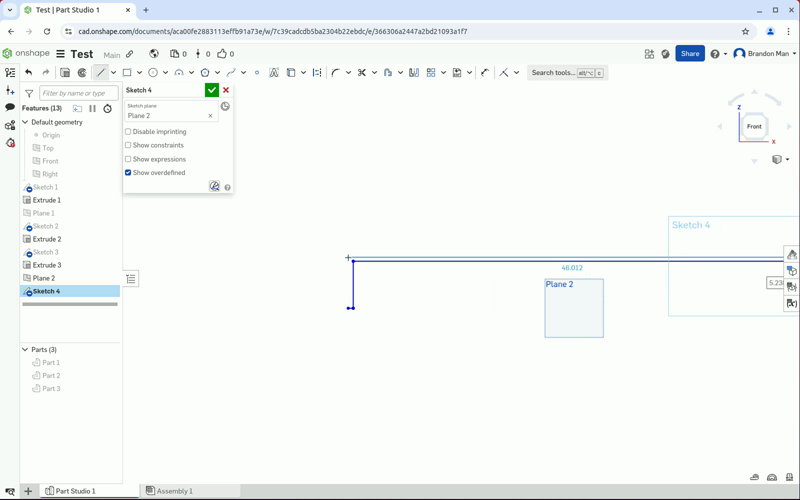
scroll(6)
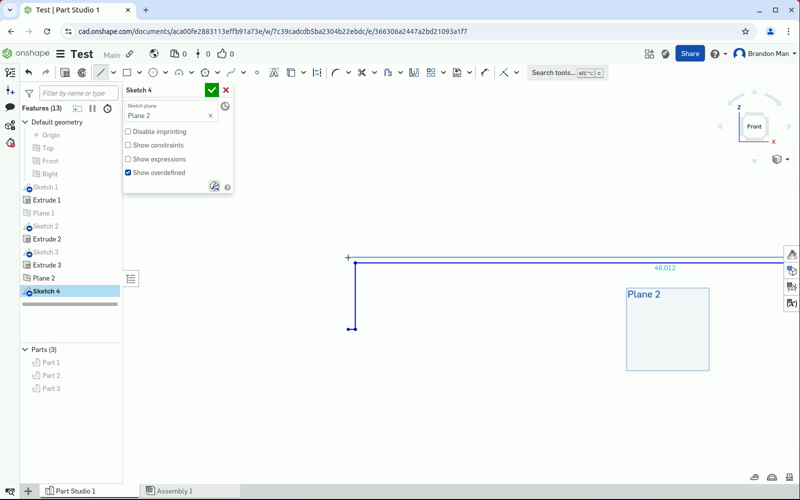
scroll(6)
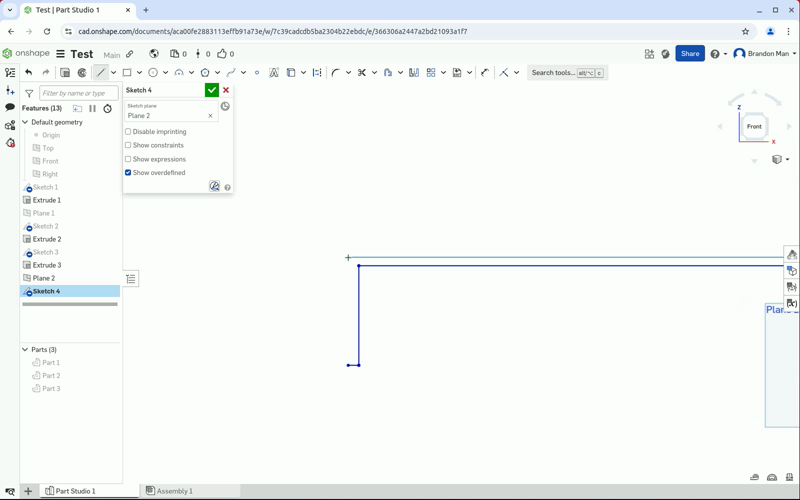
scroll(6)
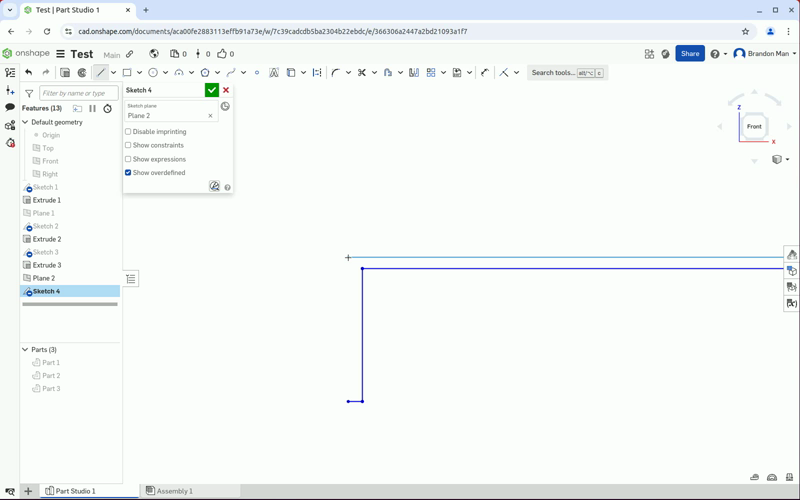
scroll(6)
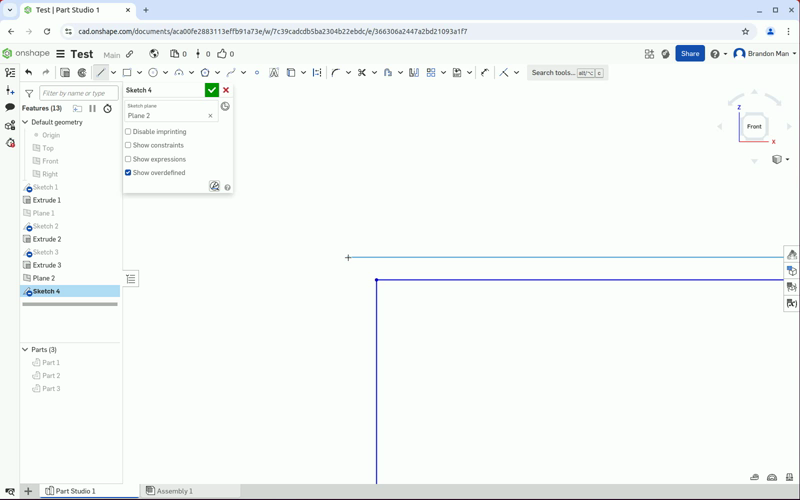
click(348, 257)
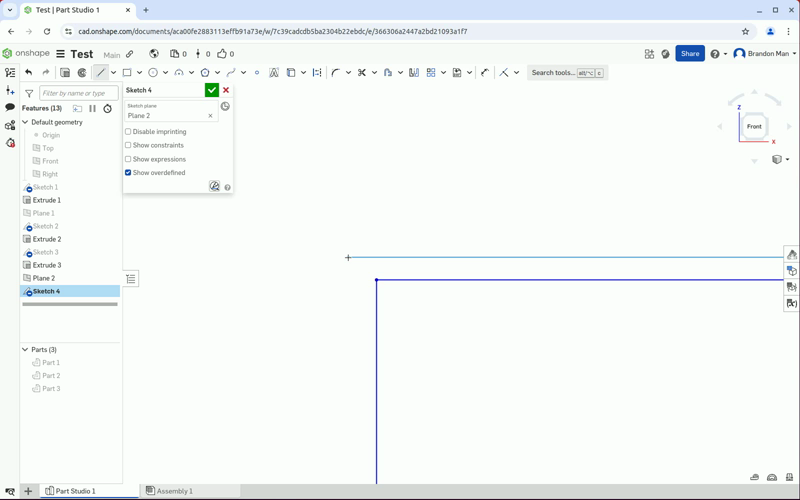
scroll(-6)
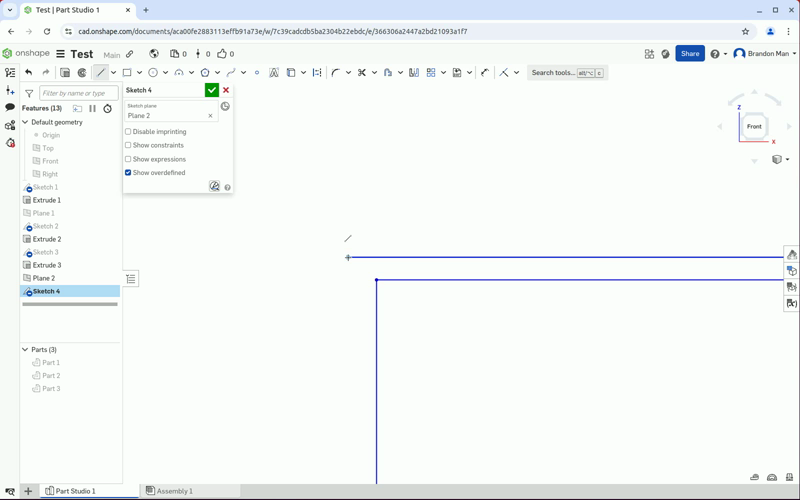
scroll(-6)
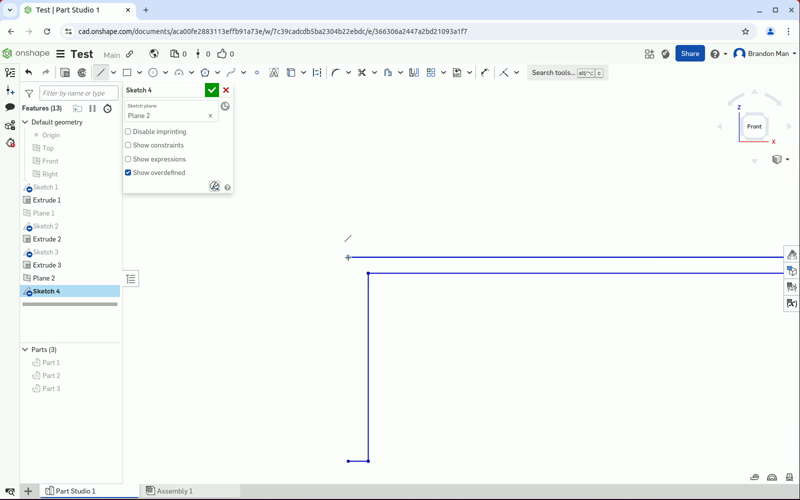
scroll(-6)
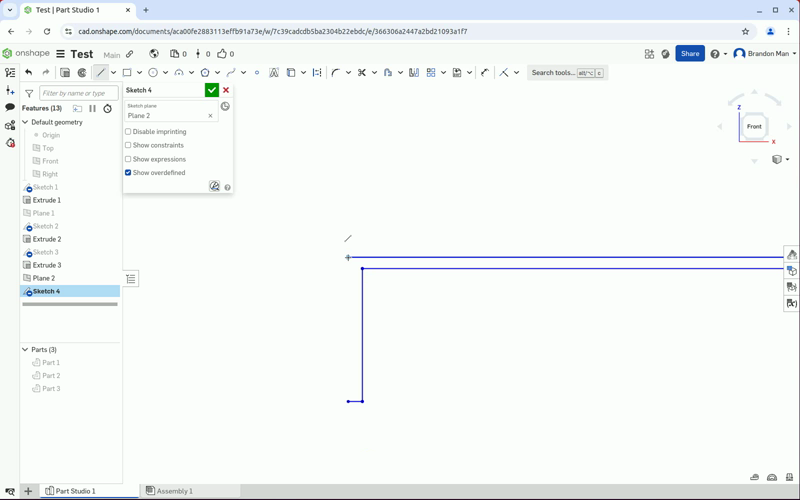
scroll(-6)
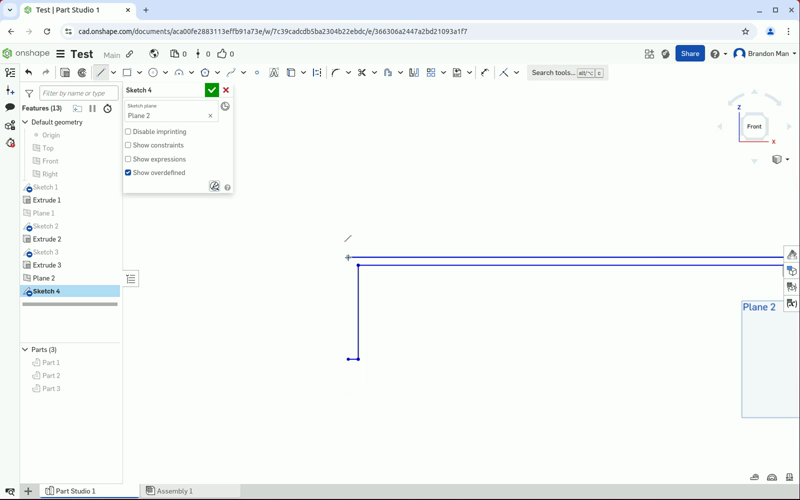
scroll(-6)
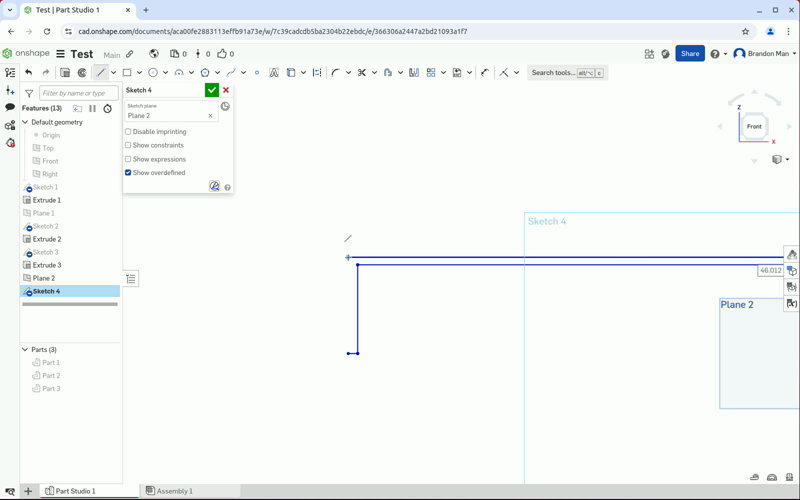
scroll(-6)
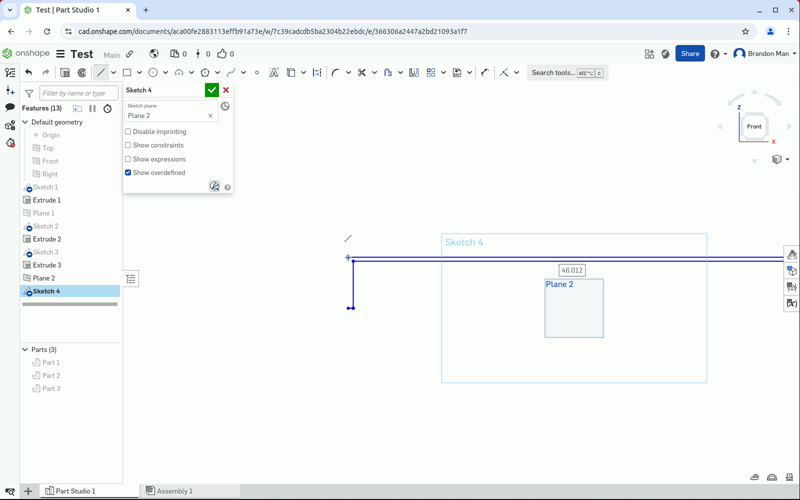
scroll(-6)
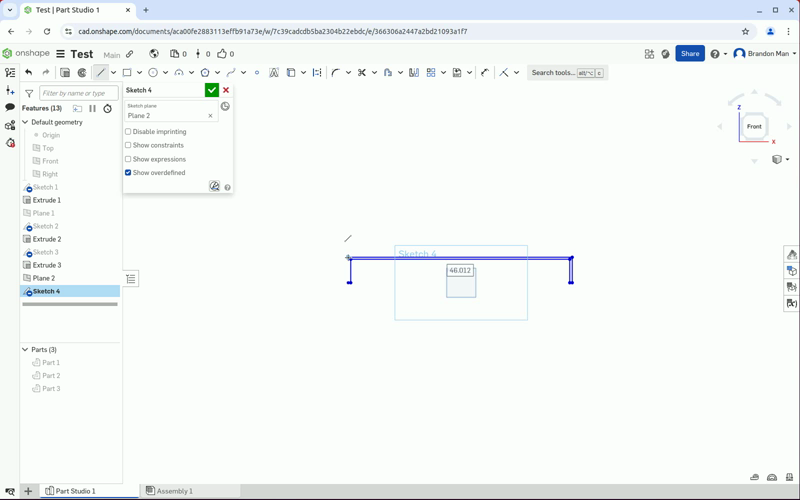
key_up(shift)
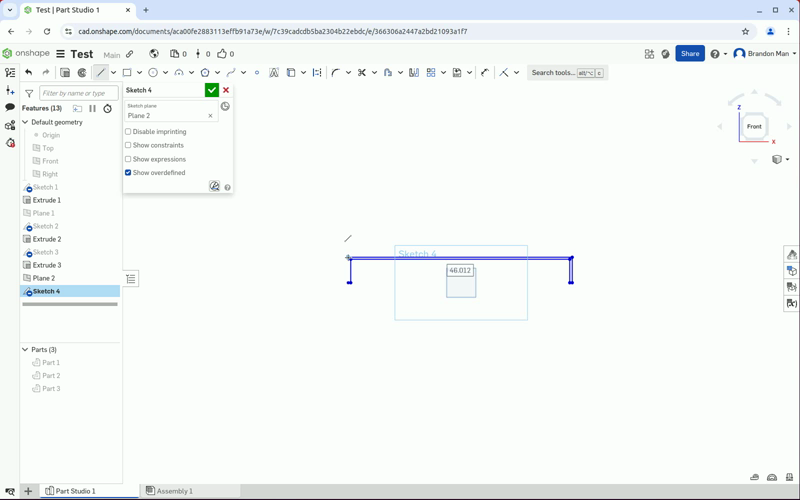
mouse_move(378, 257)
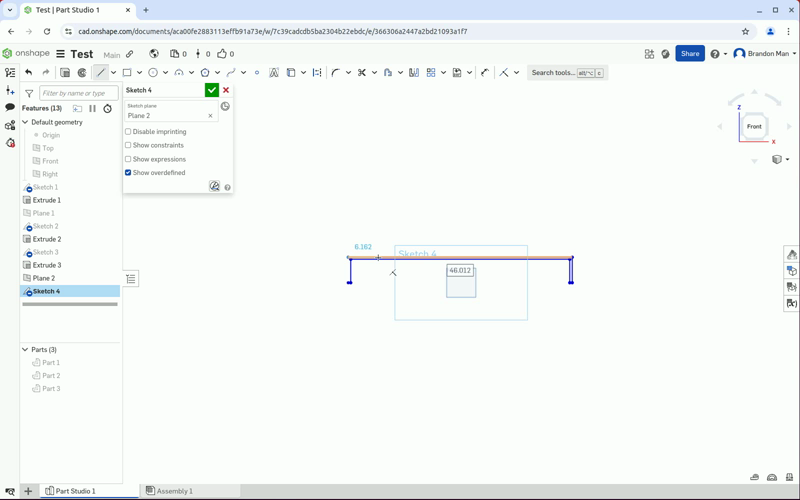
key_down(shift)
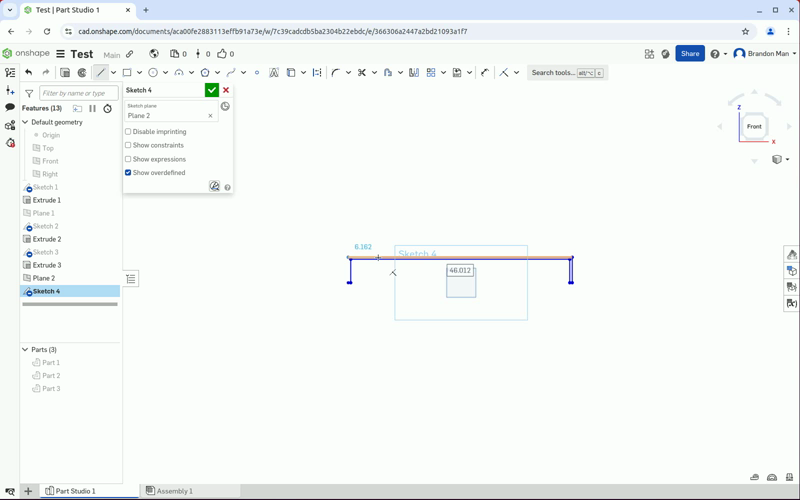
mouse_move(348, 282)
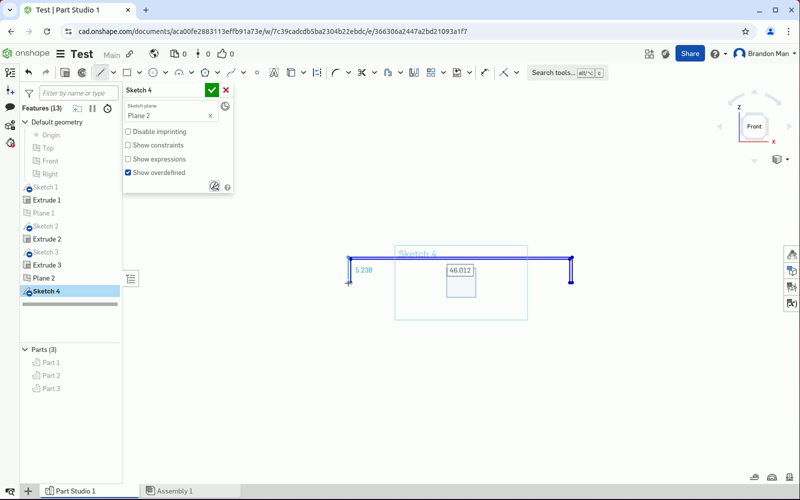
scroll(6)
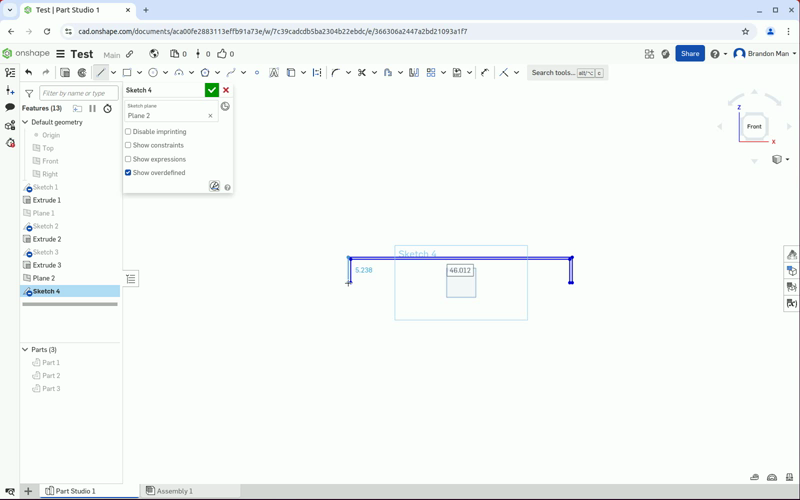
scroll(6)
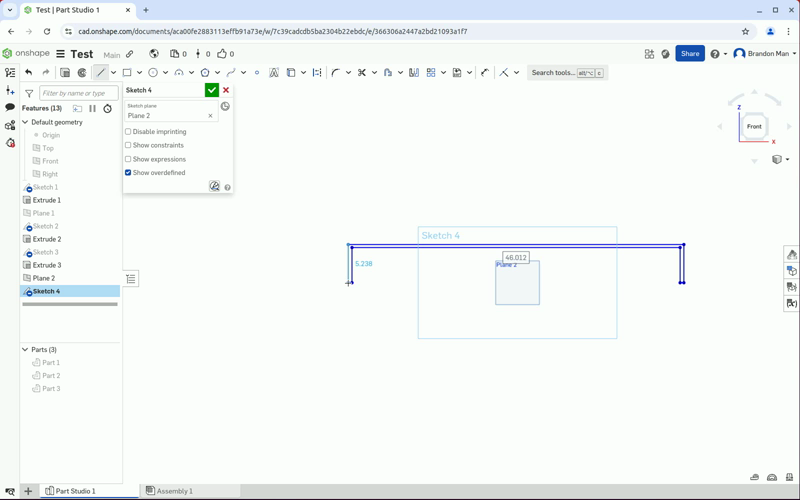
scroll(6)
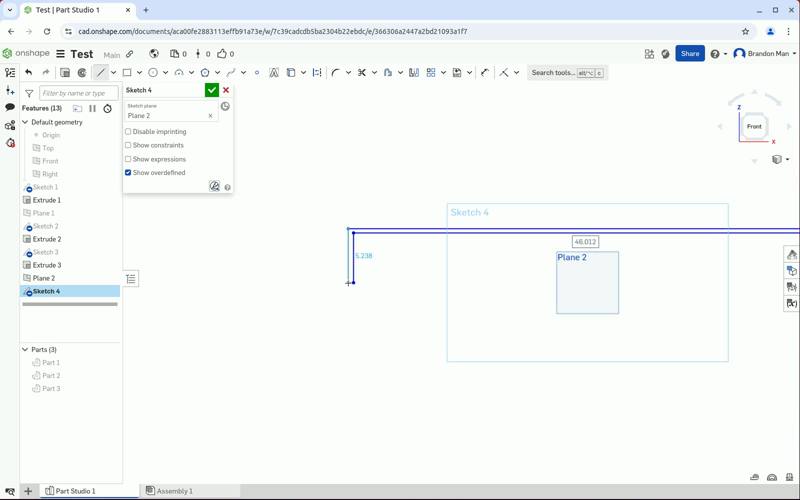
scroll(6)
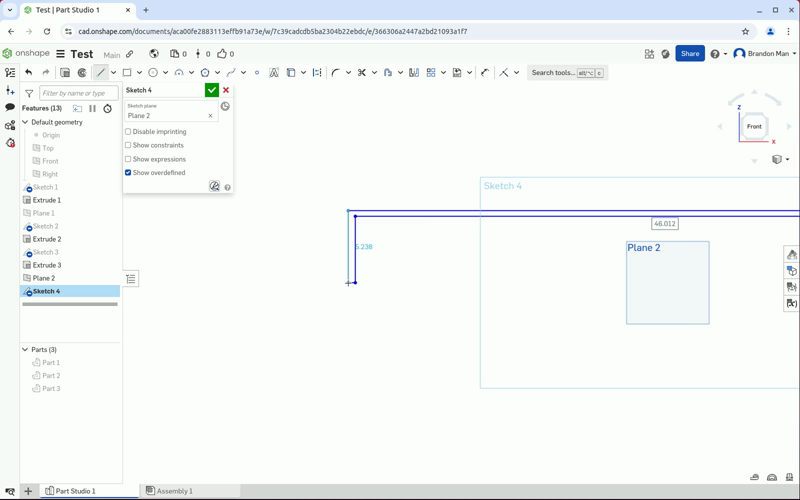
scroll(6)
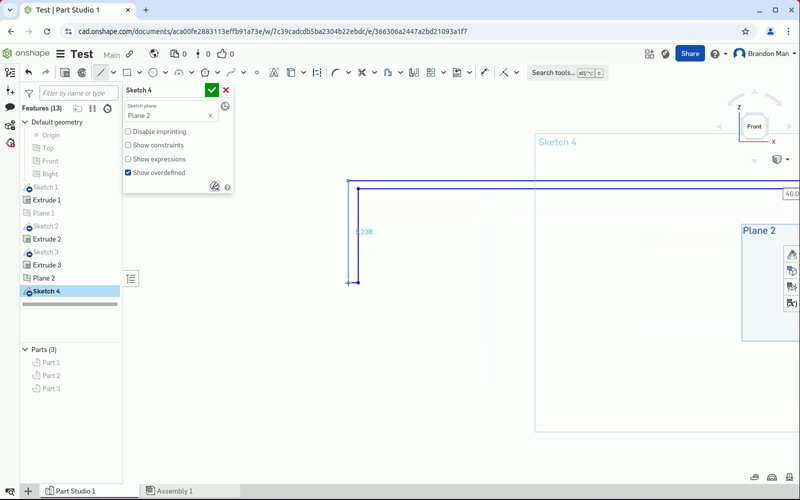
scroll(6)
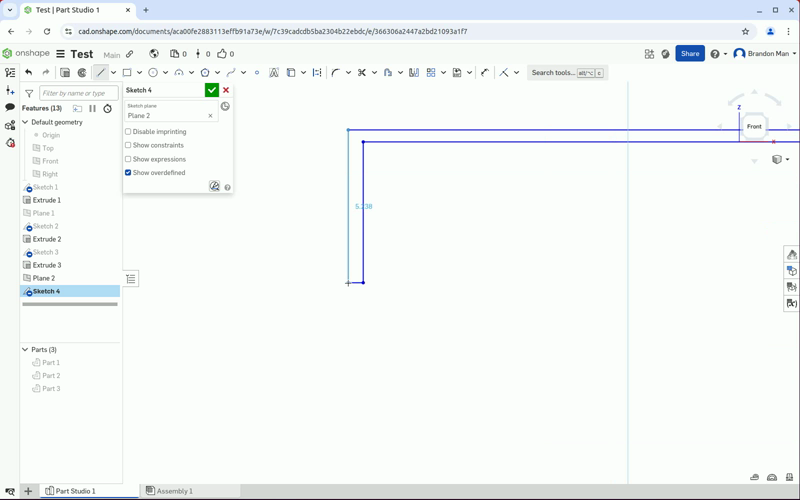
scroll(6)
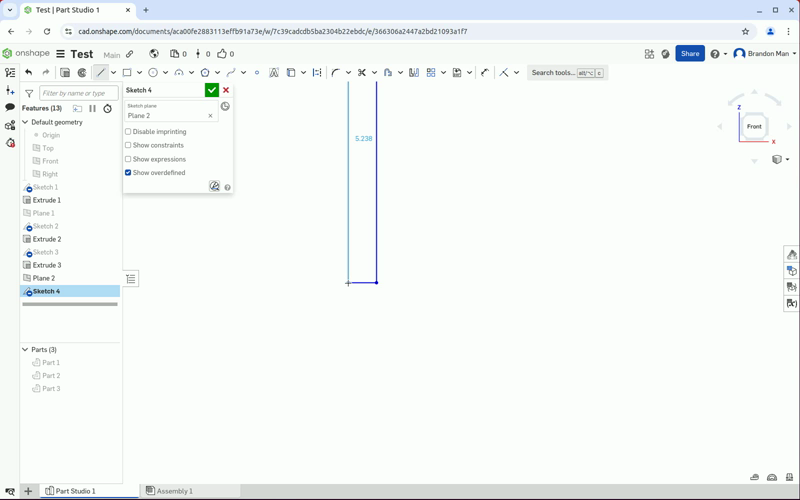
key_up(shift)
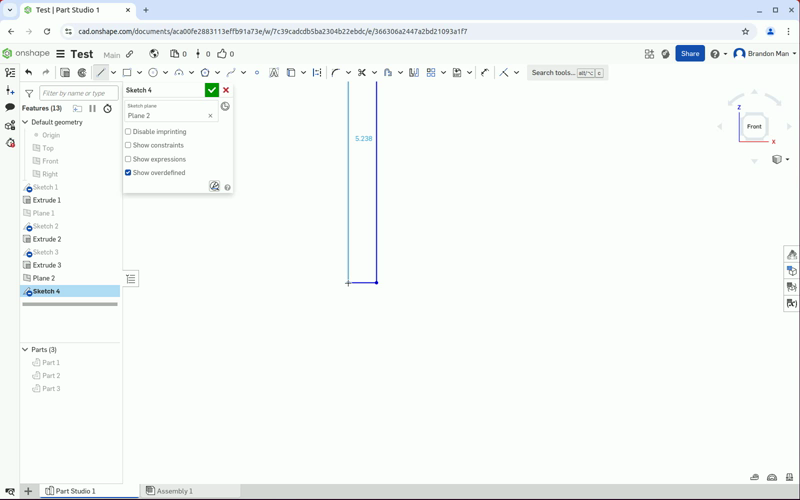
click(348, 282)
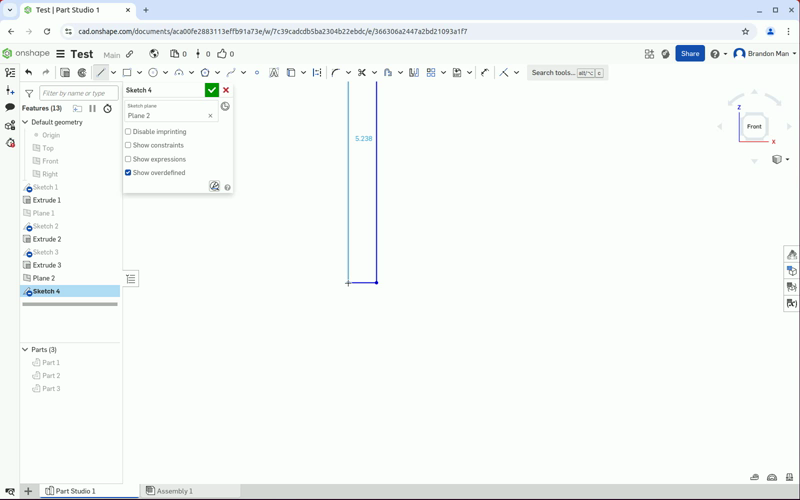
scroll(-6)
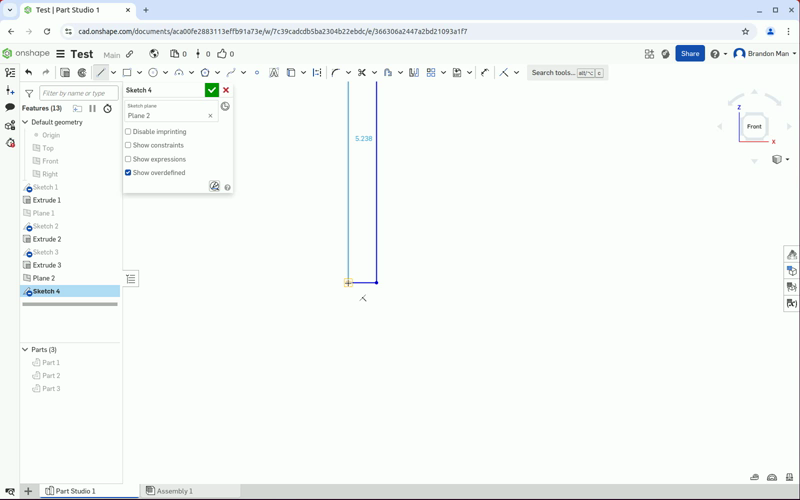
scroll(-6)
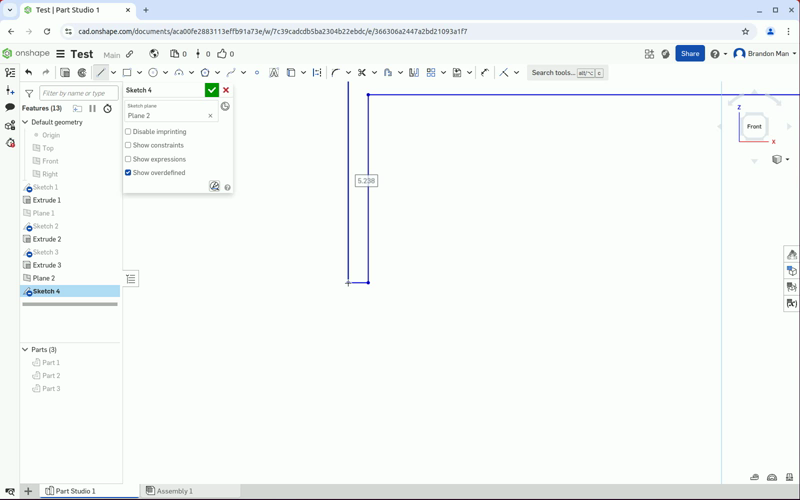
scroll(-6)
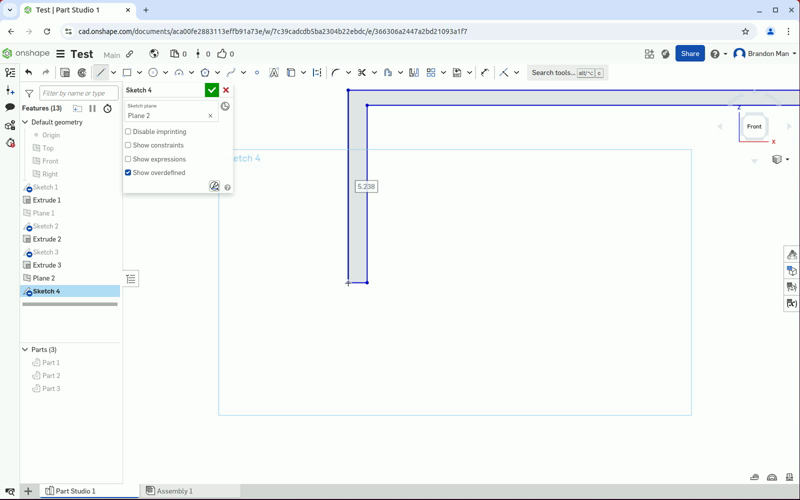
scroll(-6)
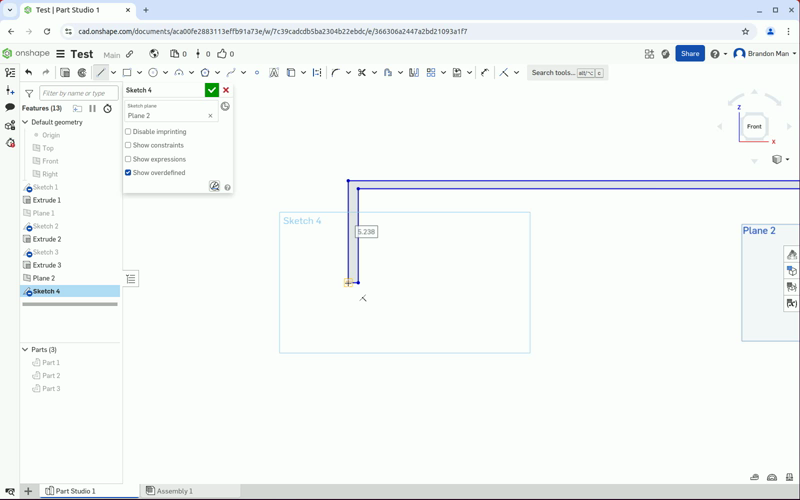
scroll(-6)
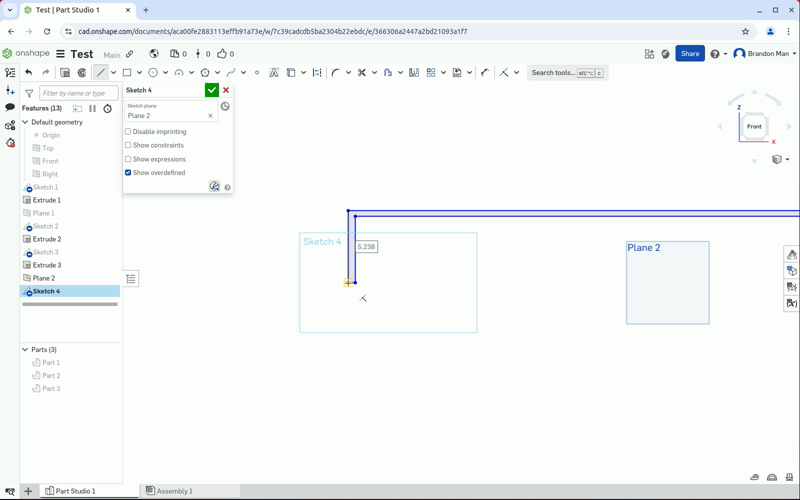
scroll(-6)
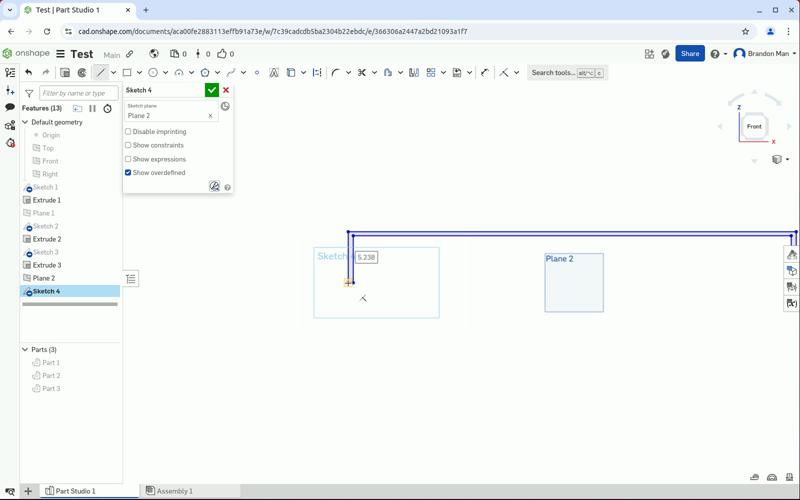
scroll(-6)
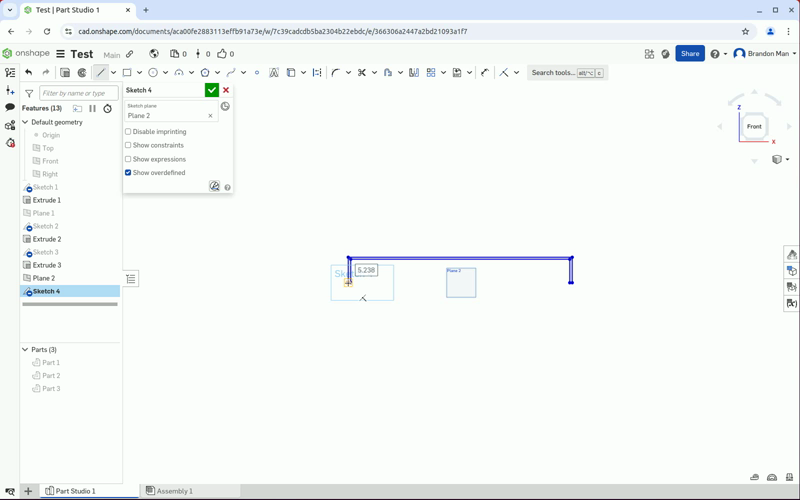
key(esc)
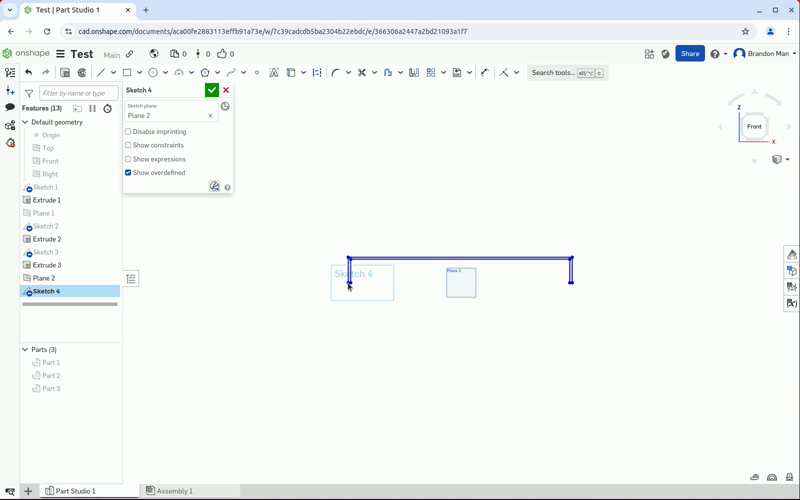
mouse_move(554, 258)
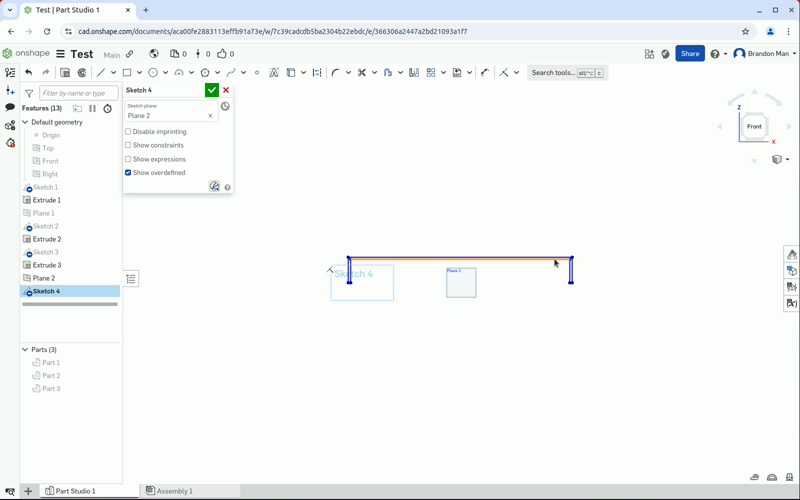
scroll(6)
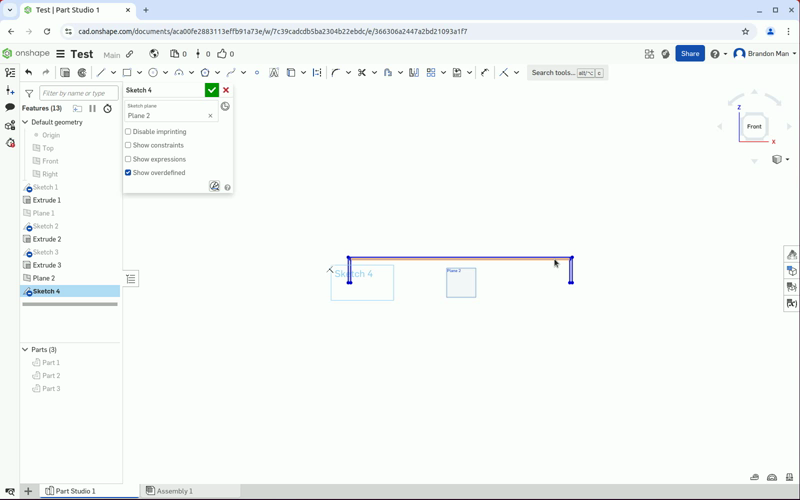
scroll(6)
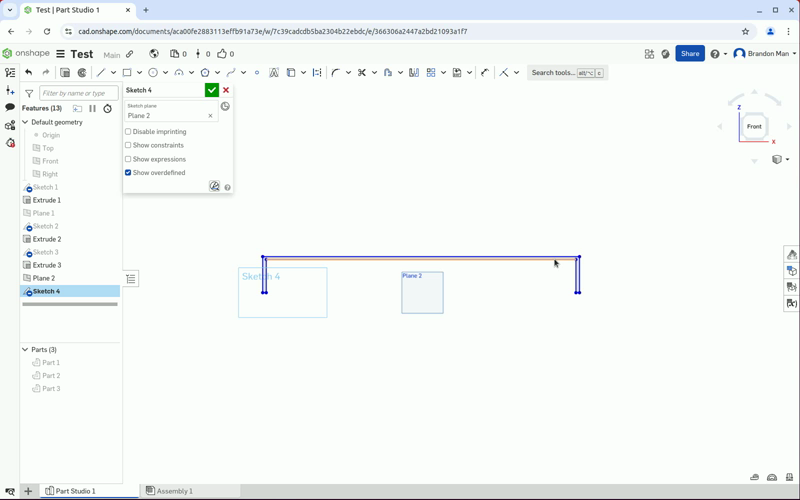
scroll(6)
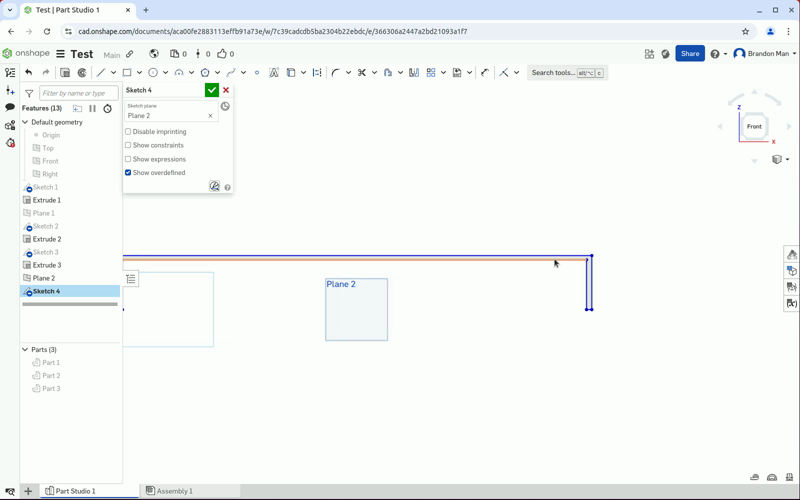
scroll(6)
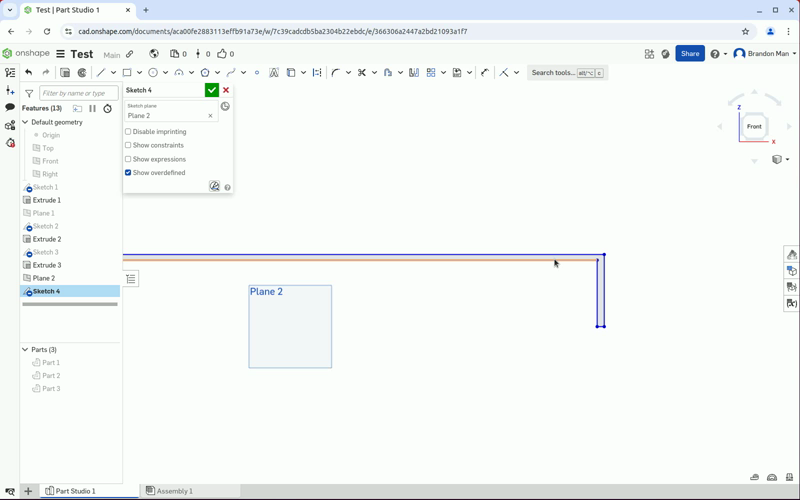
scroll(6)
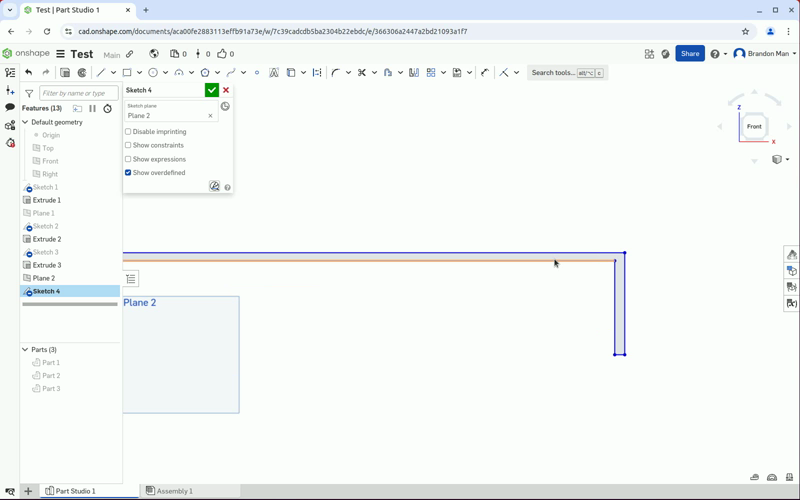
scroll(6)
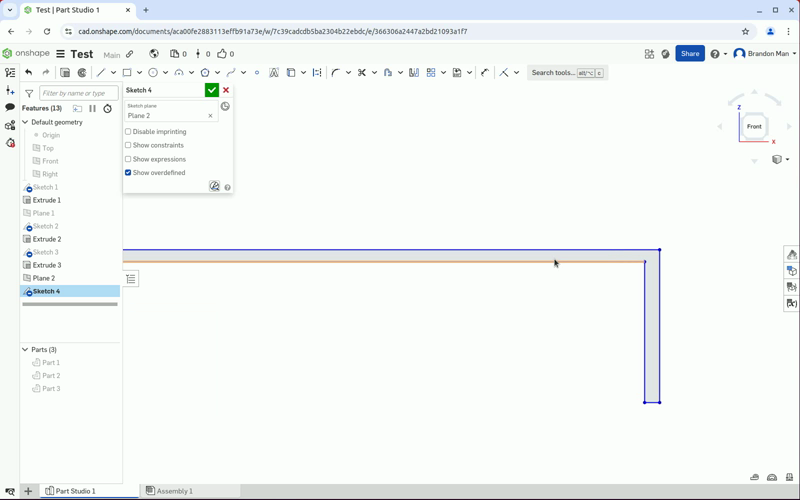
scroll(6)
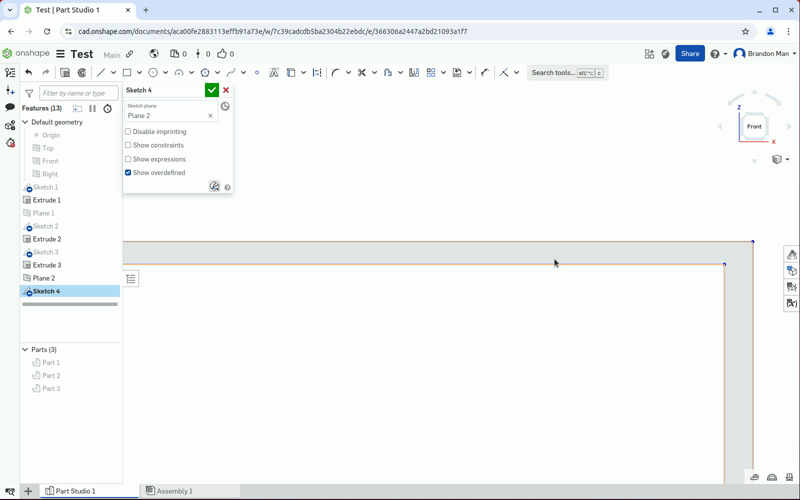
click(554, 258)
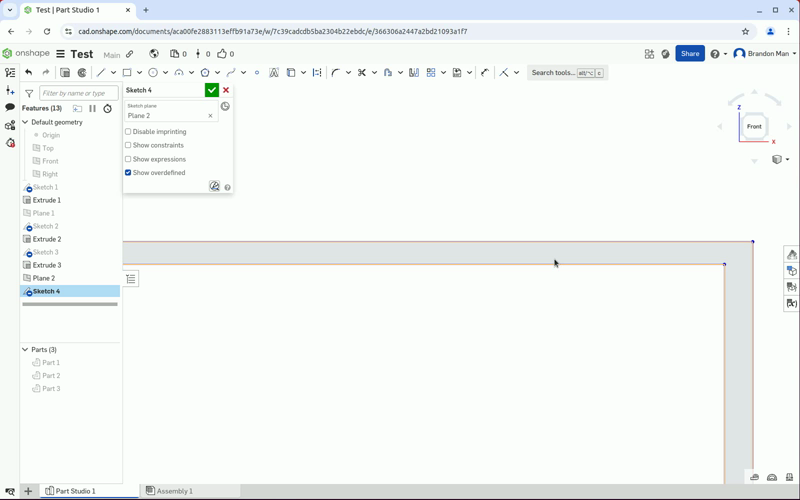
scroll(-6)
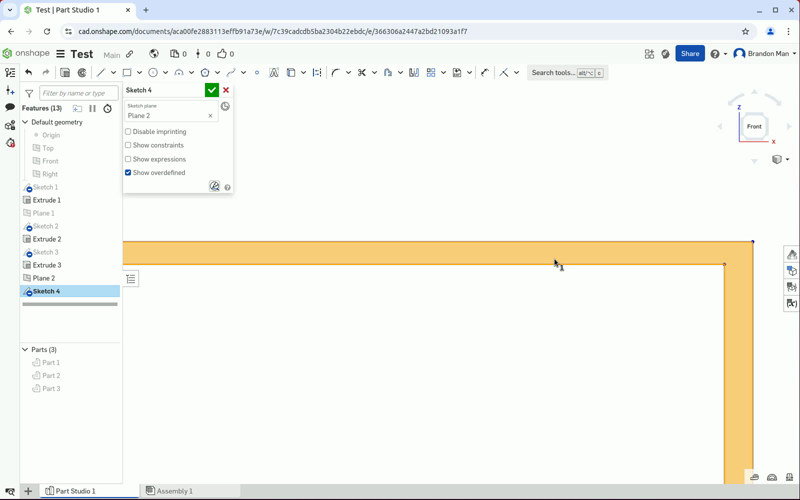
scroll(-6)
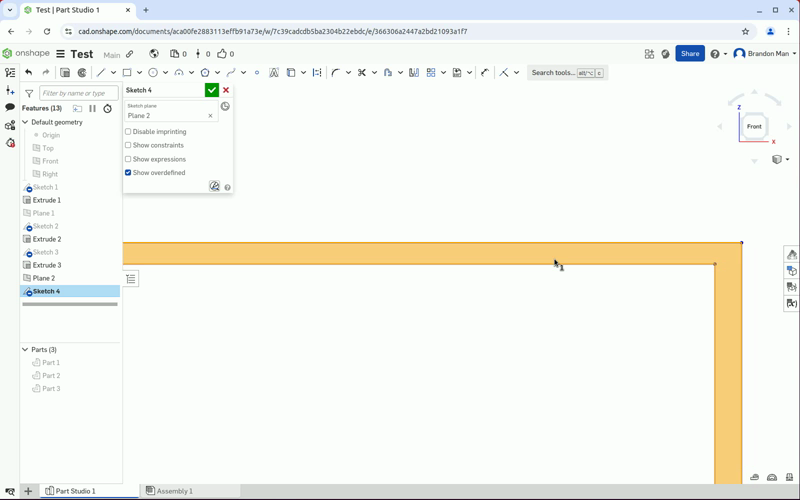
scroll(-6)
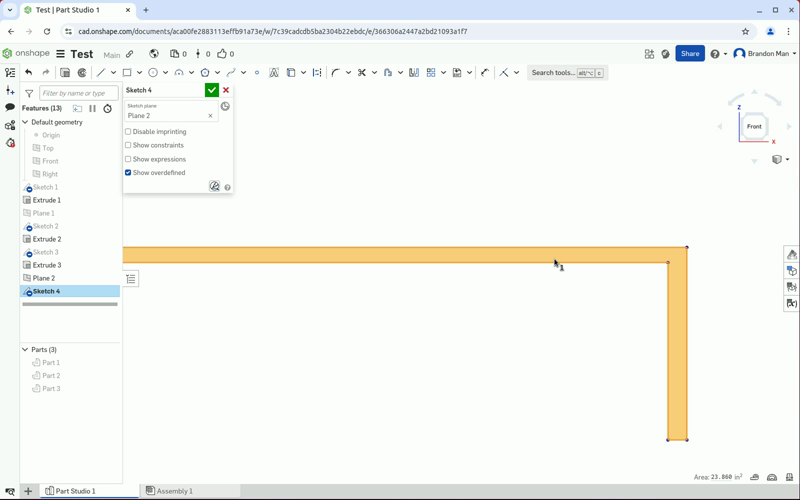
scroll(-6)
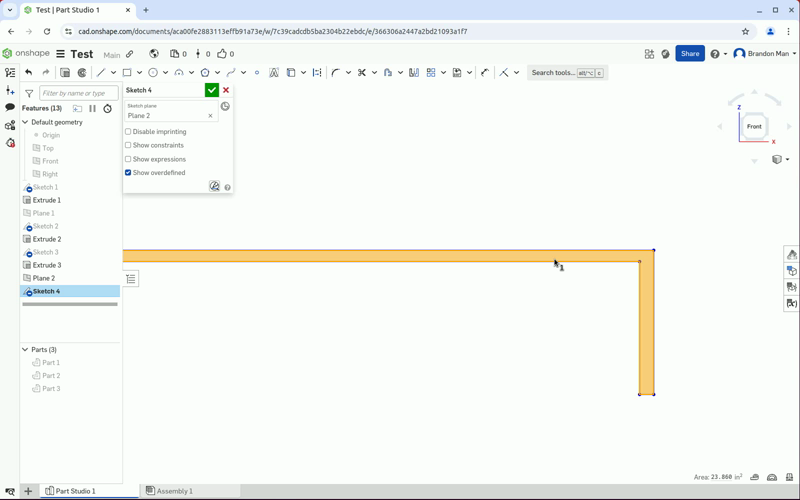
scroll(-6)
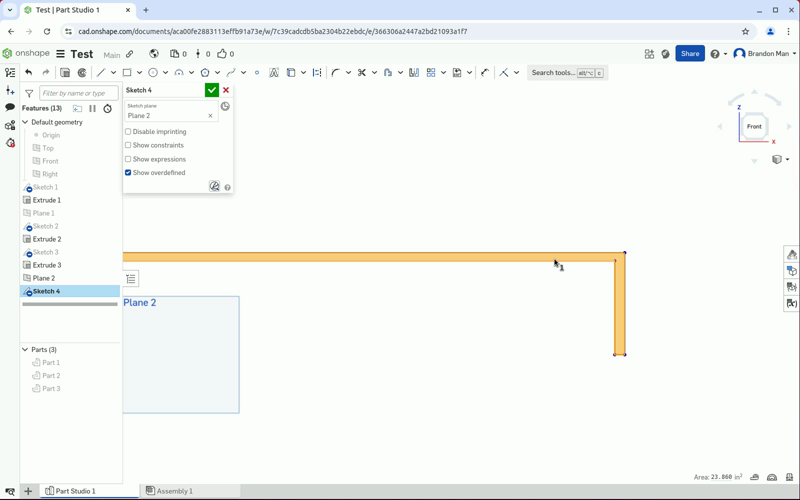
scroll(-6)
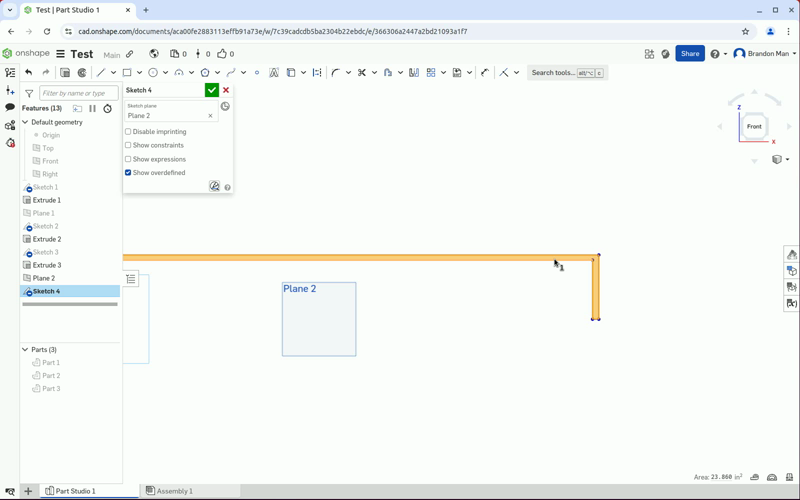
scroll(-6)
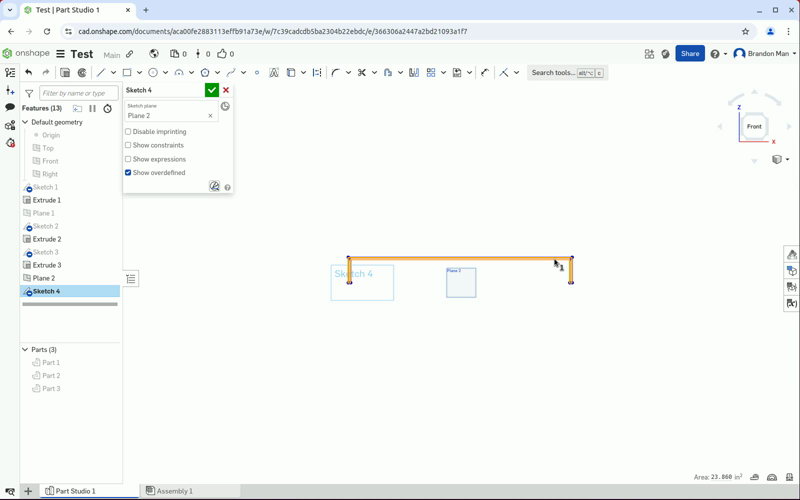
mouse_move(73, 352)
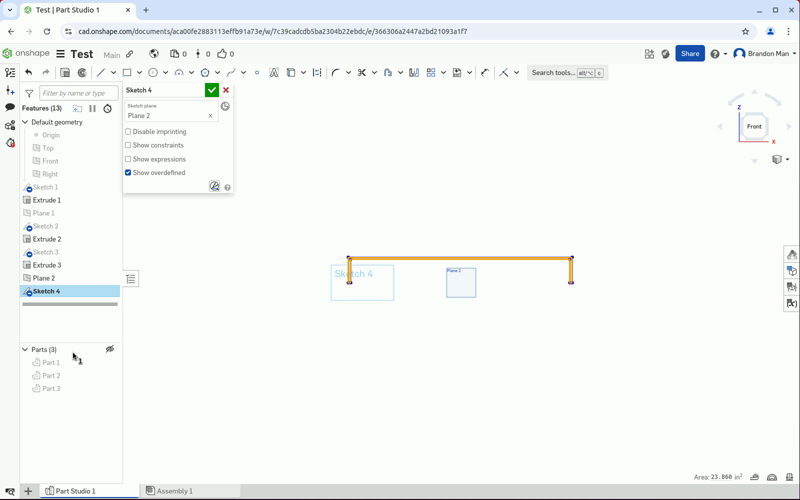
key(shift+y)
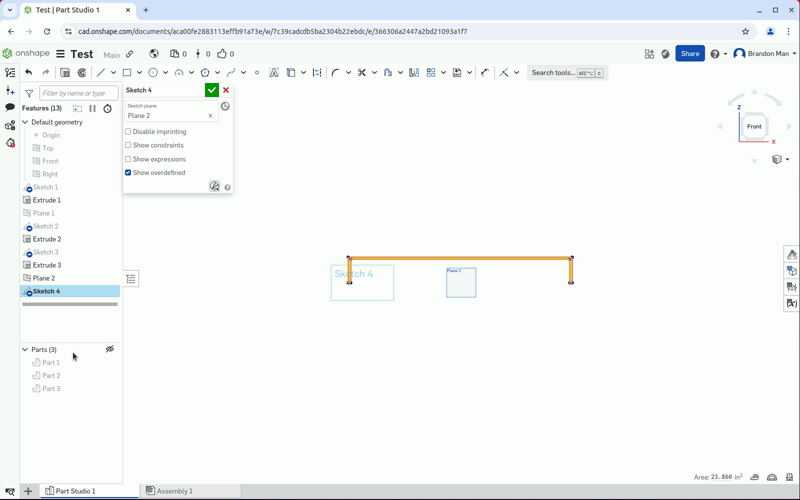
key(shift+e)
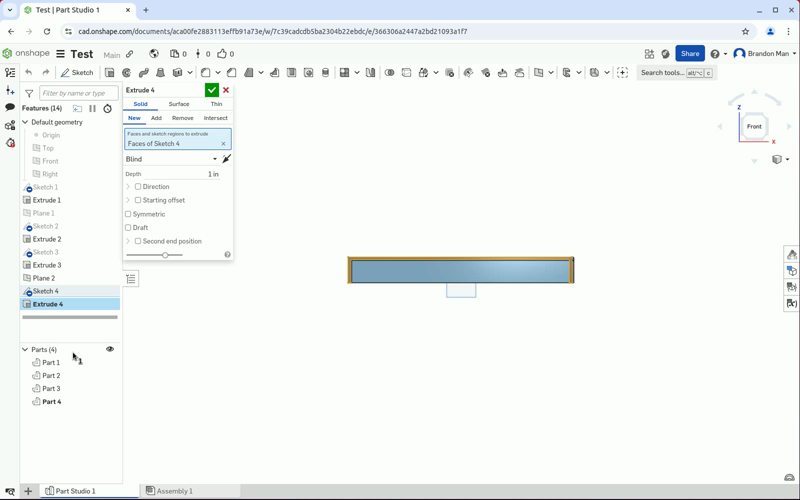
mouse_move(143, 106)
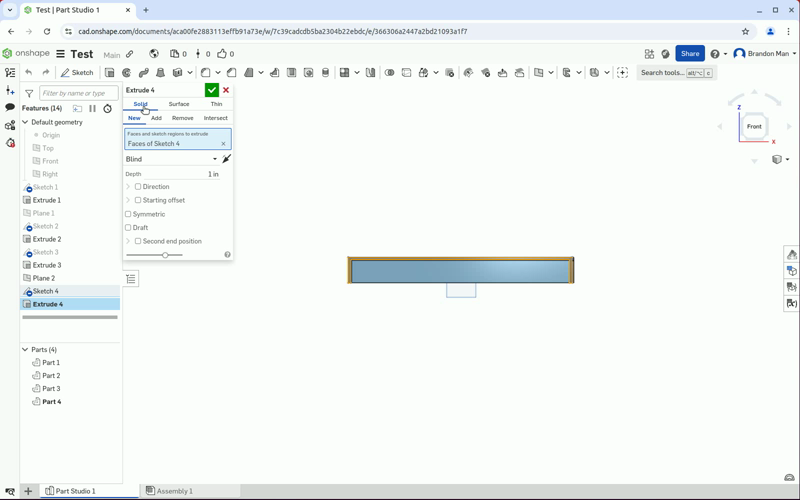
click(143, 106)
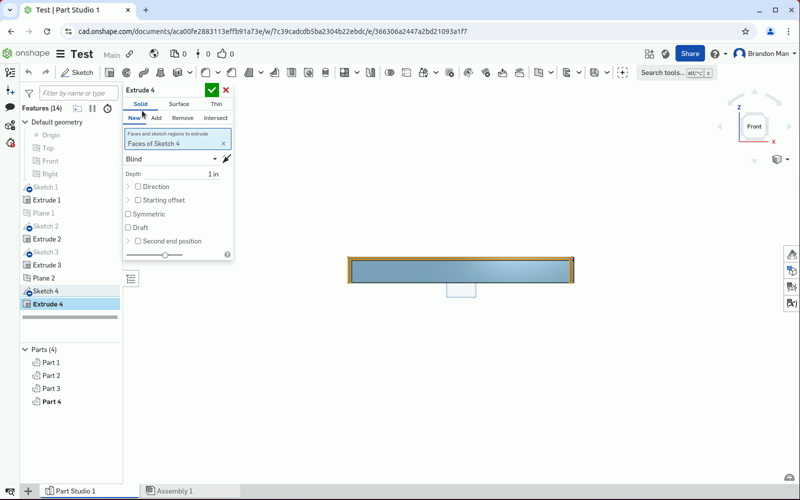
mouse_move(137, 120)
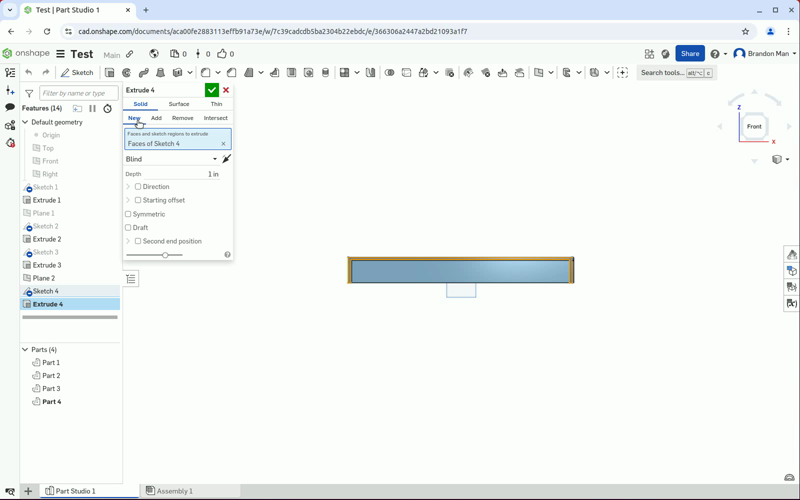
click(137, 120)
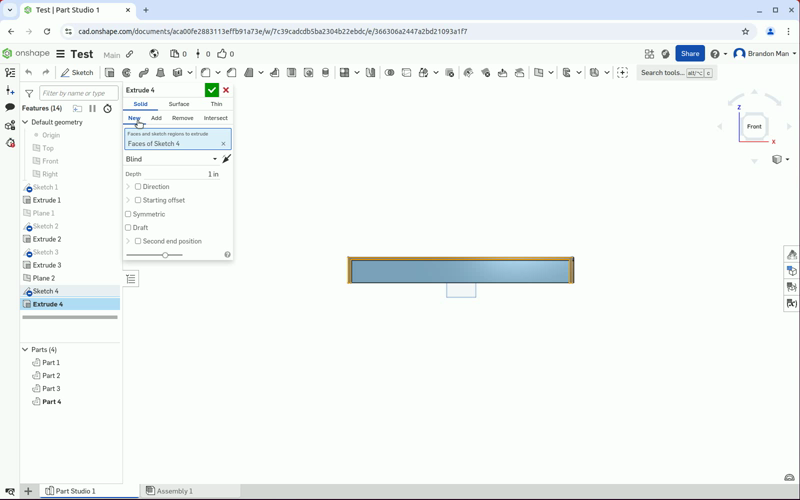
key(tab, 4)
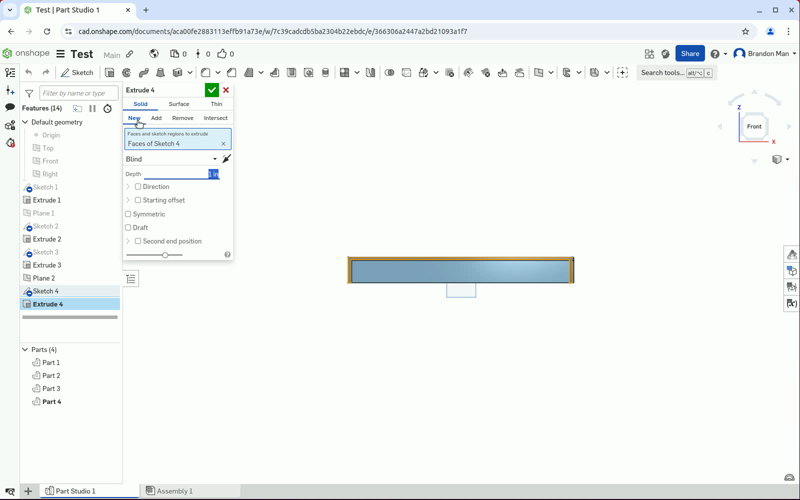
text(0.722)
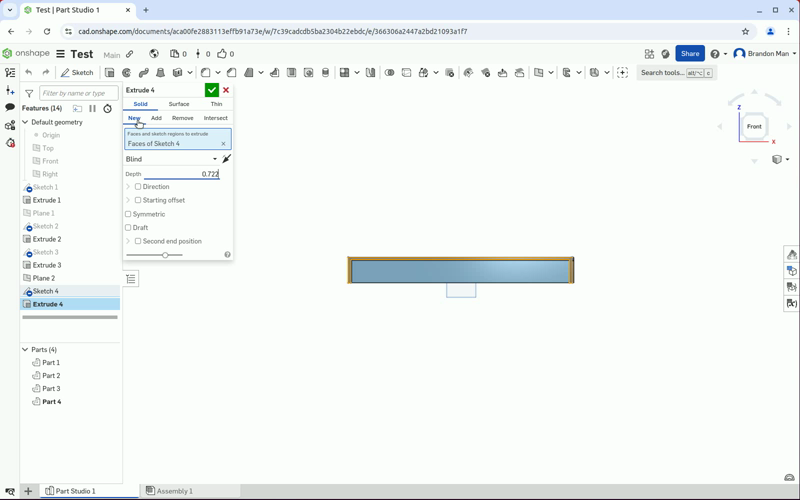
key(enter)
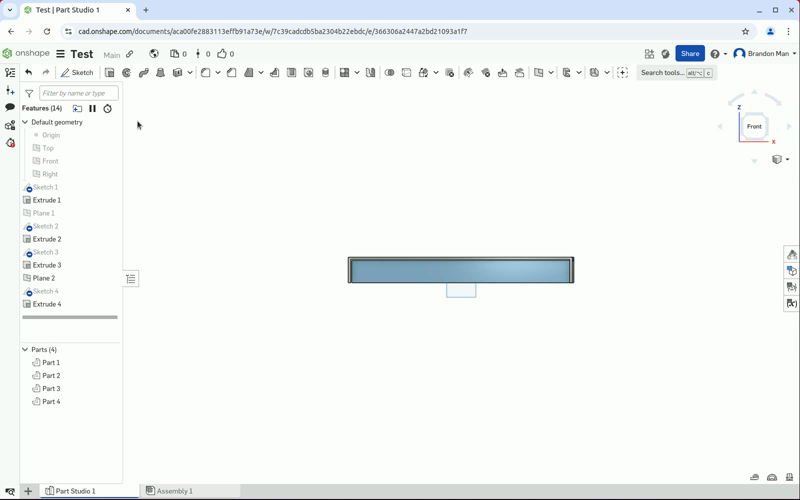
key(shift+h)
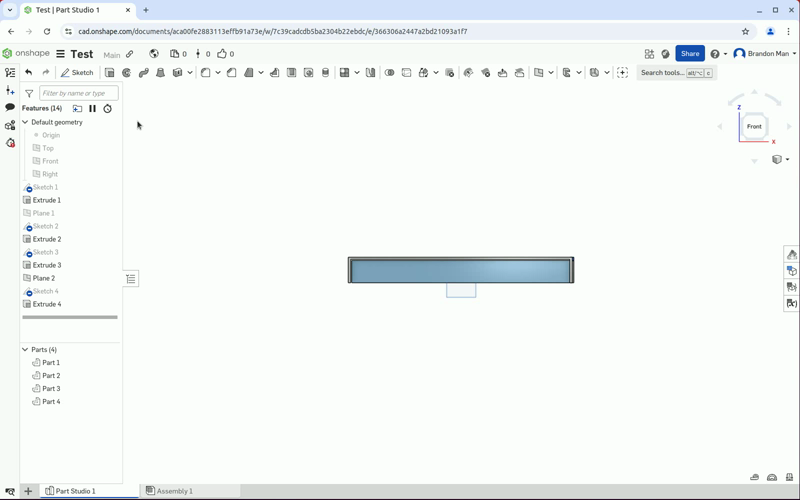
key(shift+h)
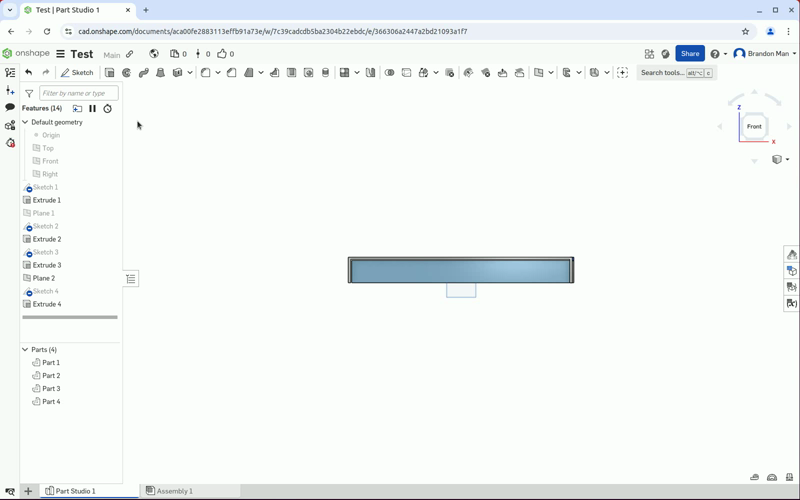
mouse_move(73, 189)
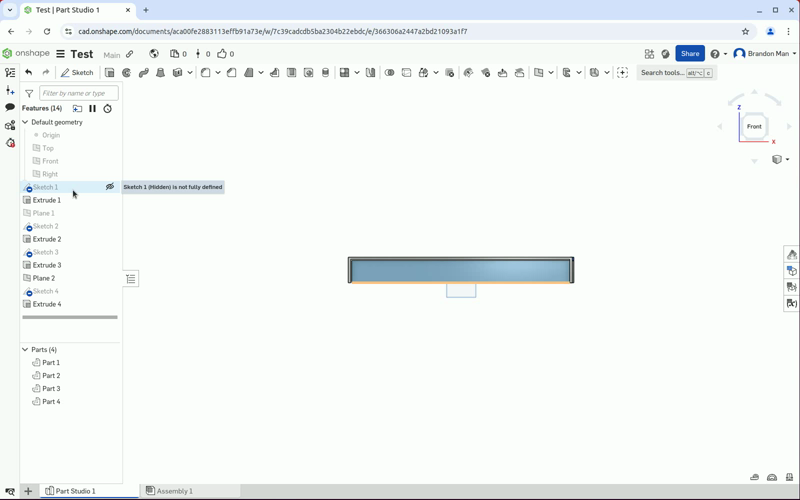
click(73, 189)
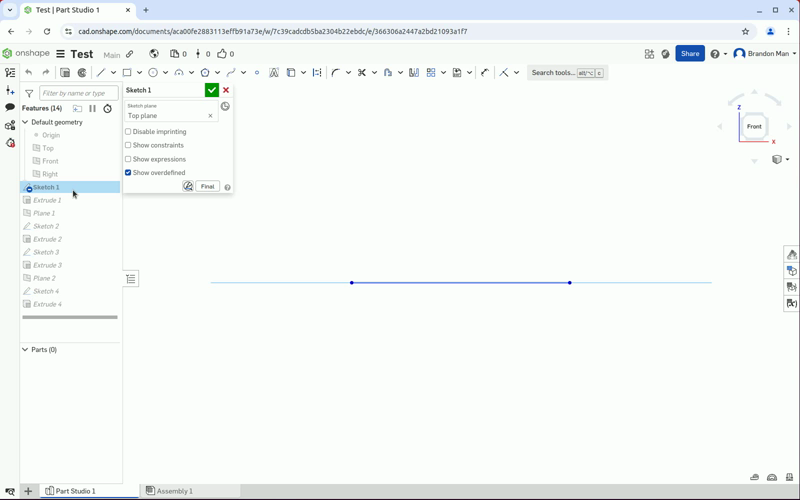
mouse_move(229, 92)
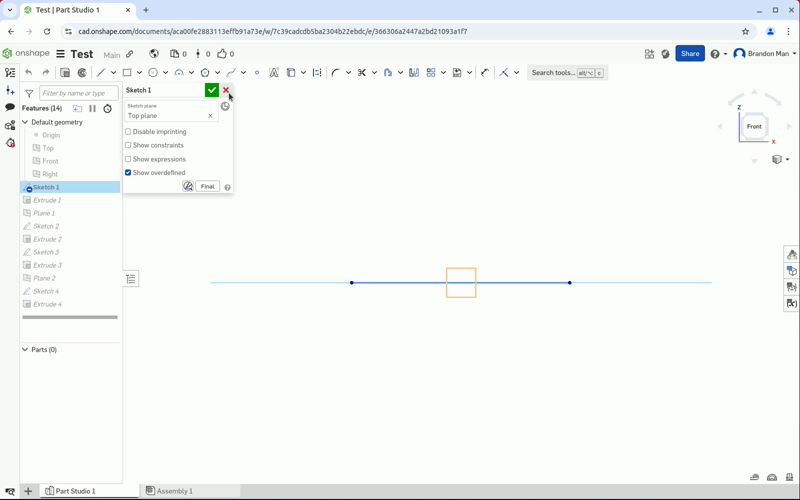
click(229, 92)
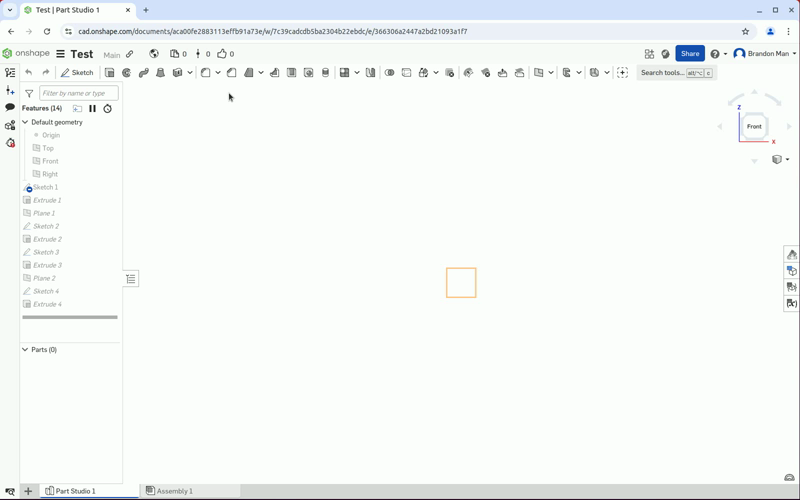
key(shift+s)
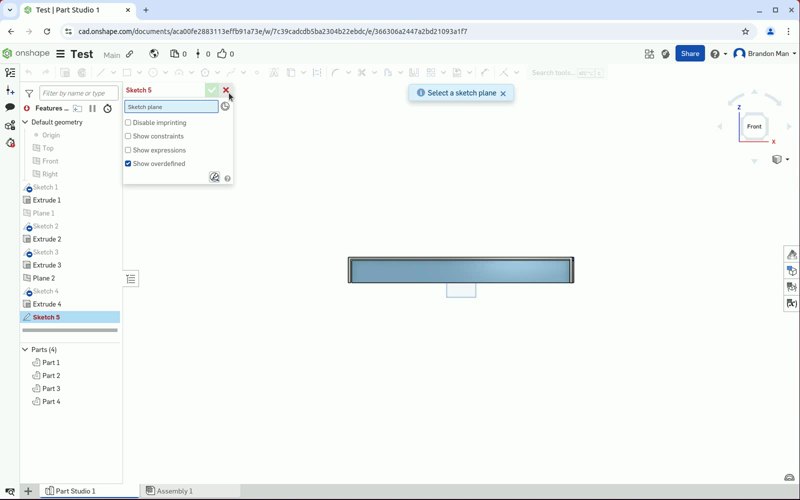
mouse_move(73, 280)
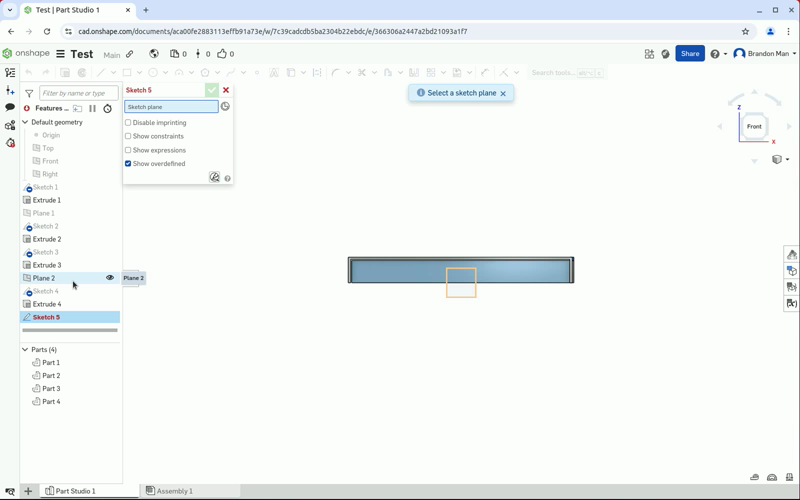
click(73, 280)
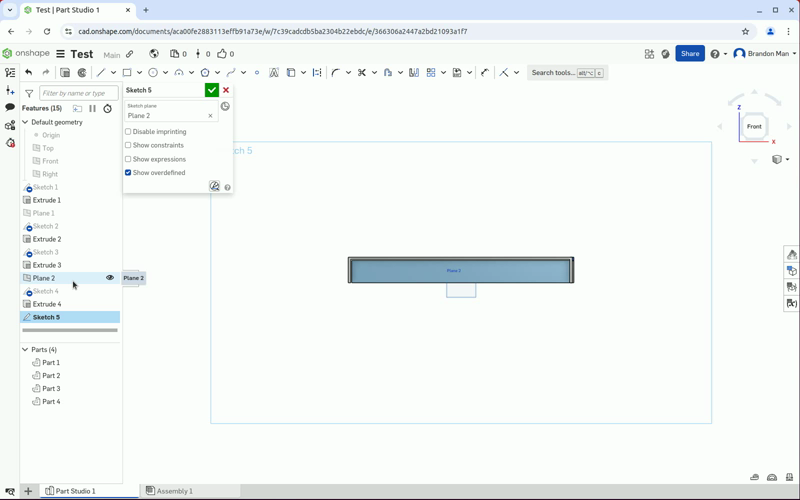
mouse_move(73, 352)
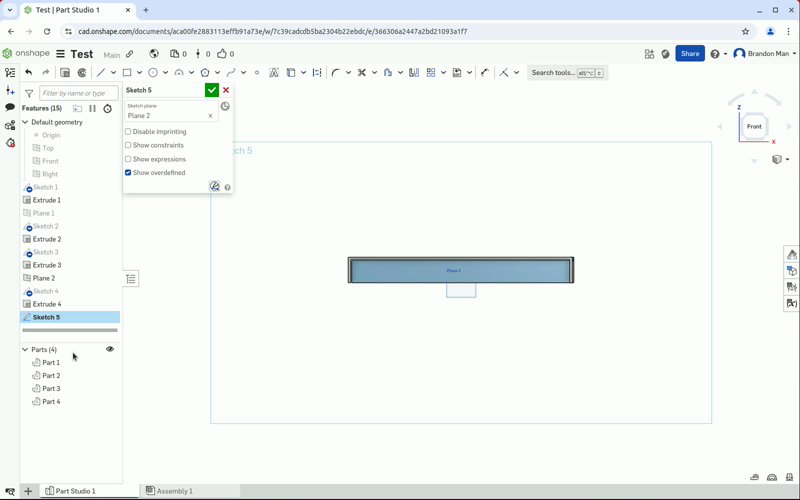
key(y)
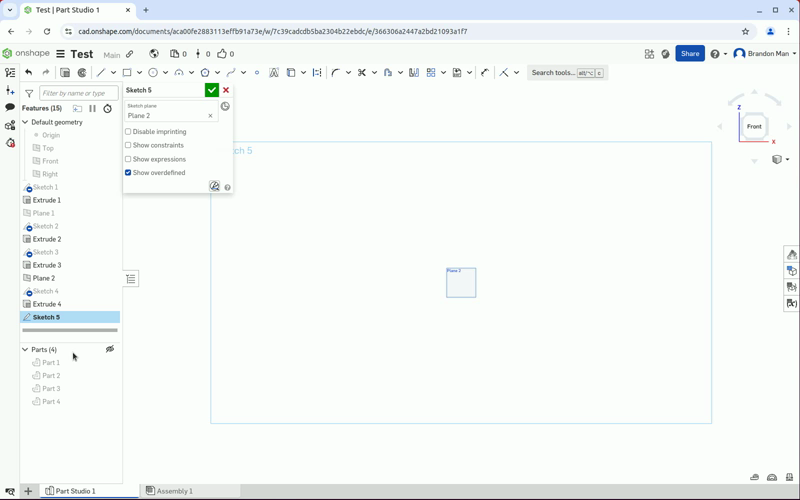
key(l)
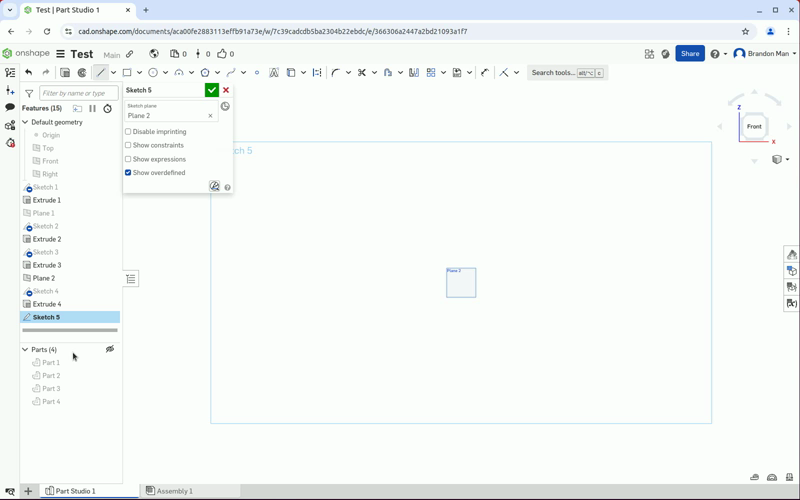
key_down(shift)
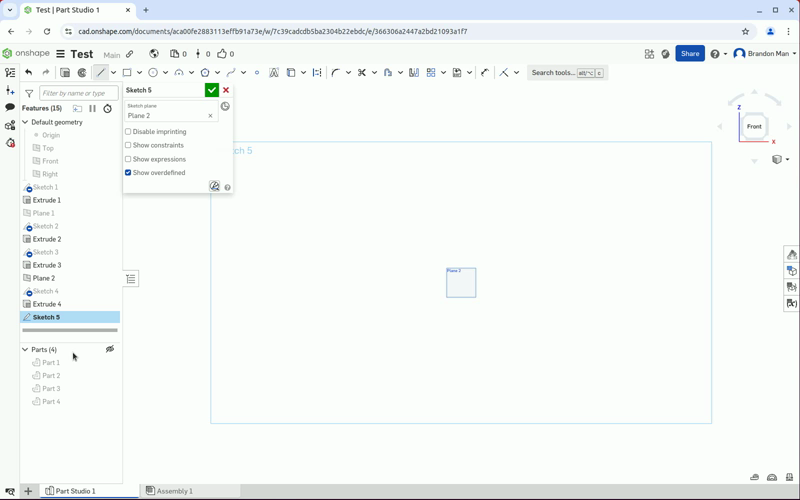
mouse_move(351, 282)
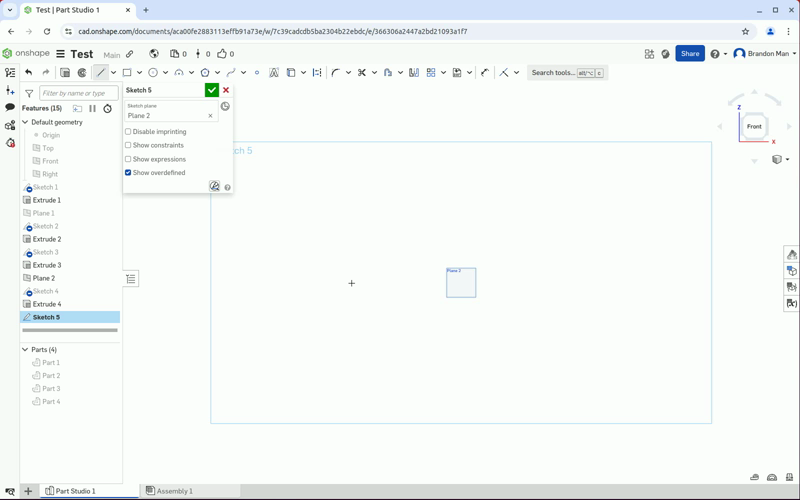
click(351, 282)
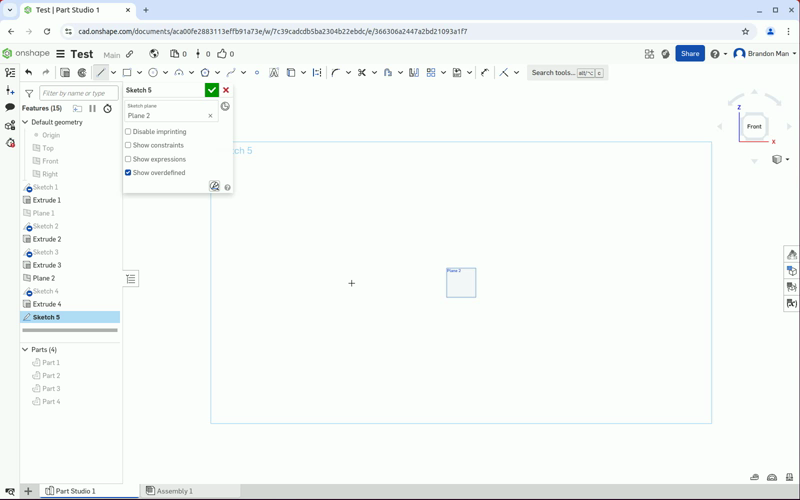
key_up(shift)
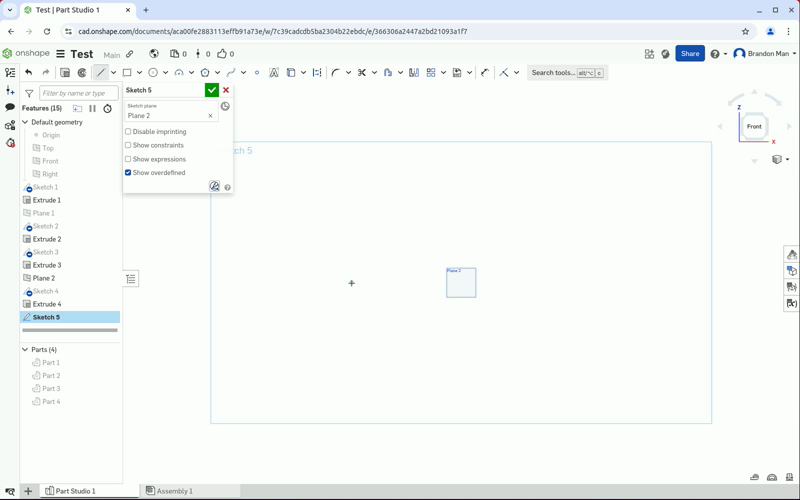
key_down(shift)
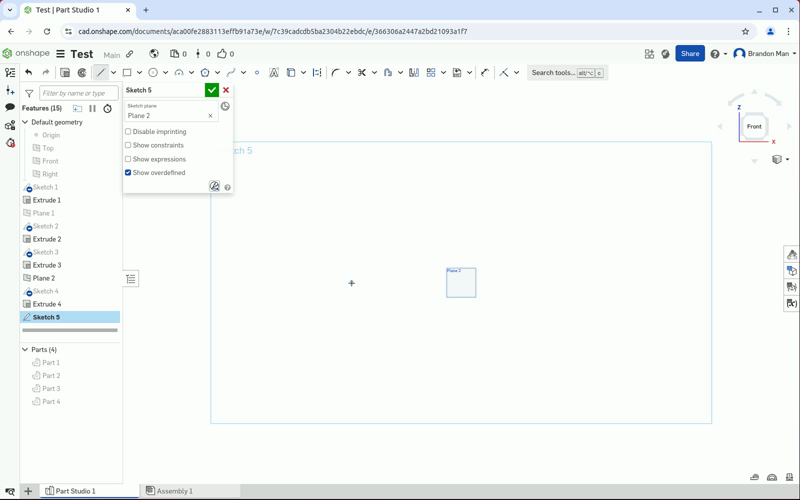
mouse_move(569, 282)
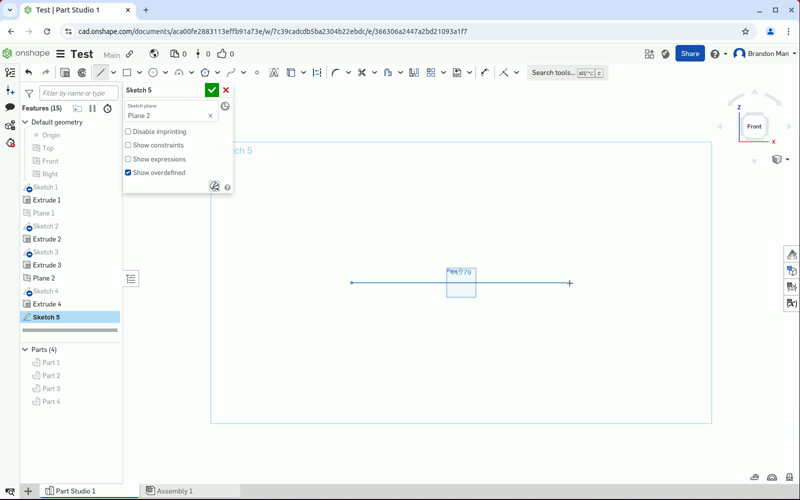
click(569, 282)
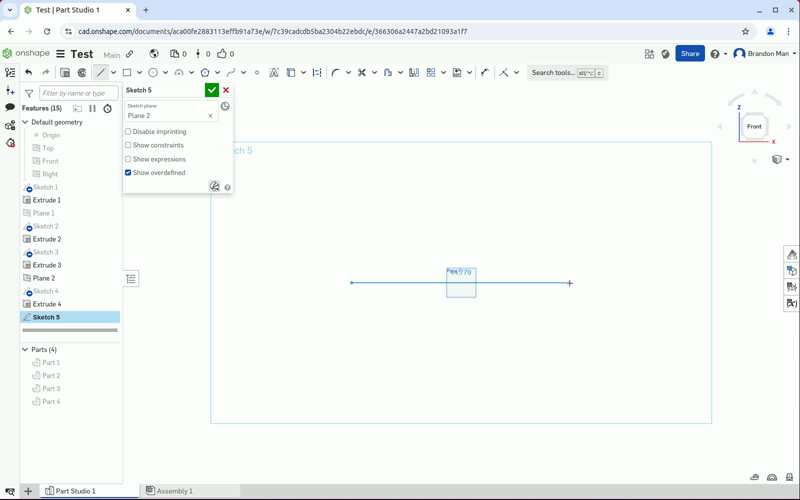
key_up(shift)
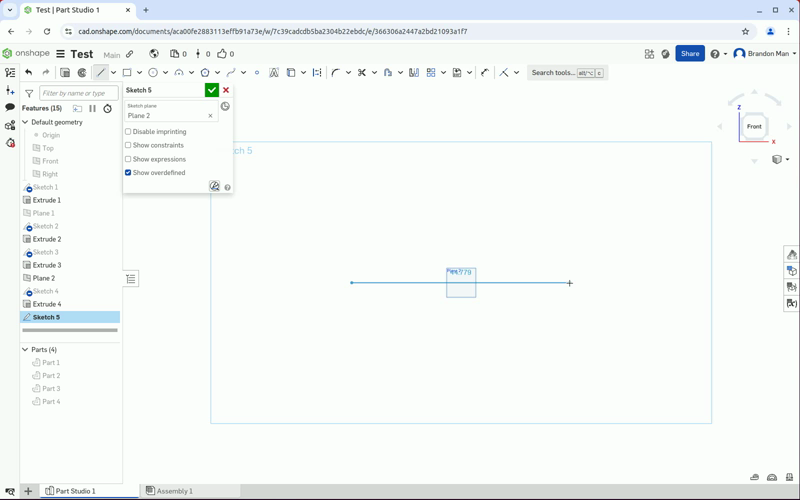
key_down(shift)
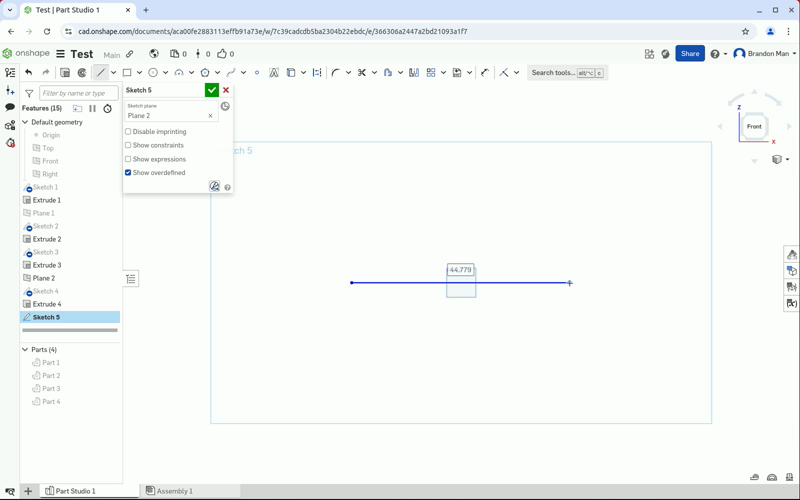
mouse_move(589, 282)
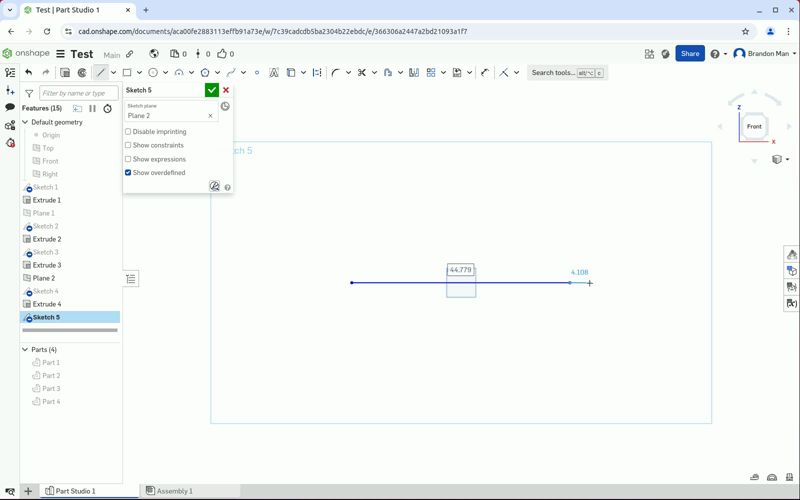
mouse_move(569, 260)
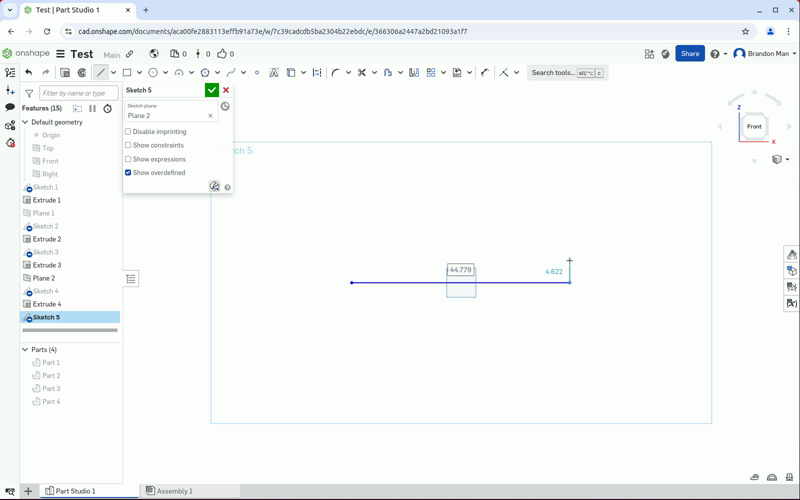
click(569, 260)
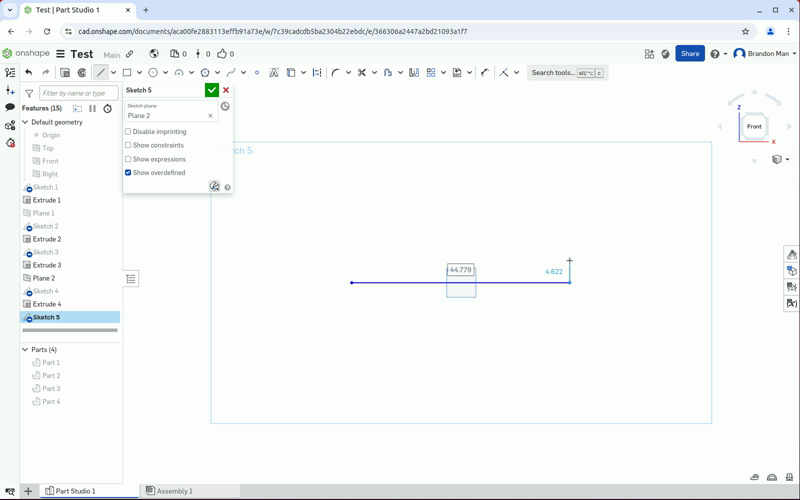
key_up(shift)
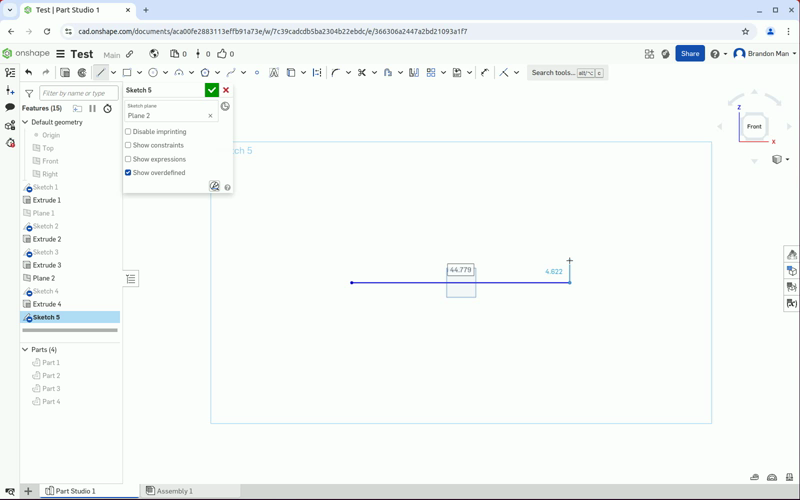
key_down(shift)
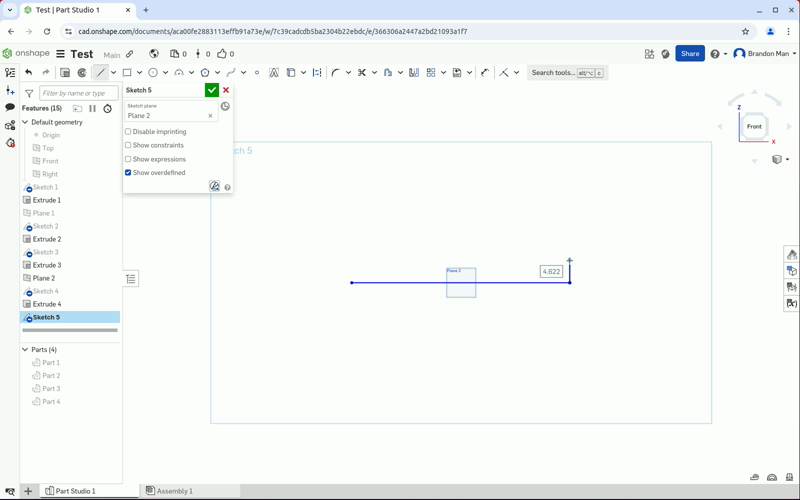
mouse_move(351, 260)
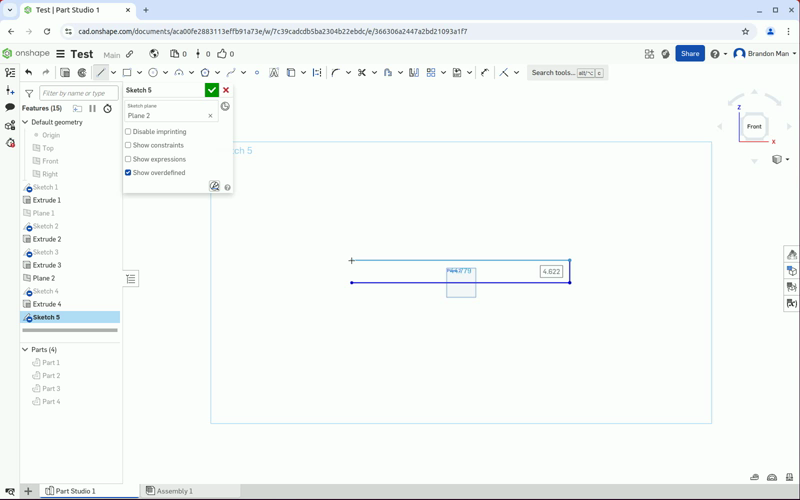
click(351, 260)
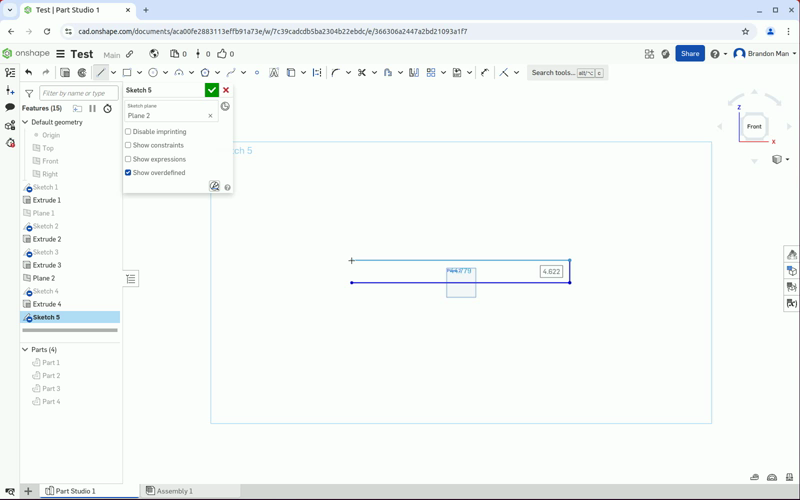
key_up(shift)
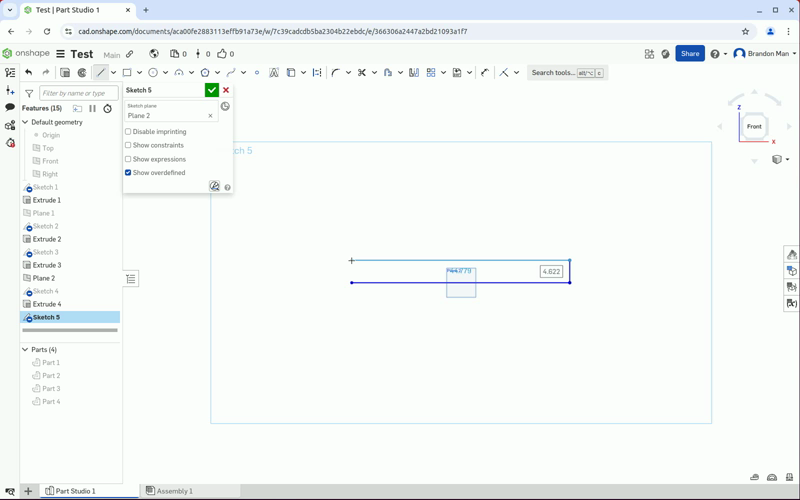
mouse_move(381, 260)
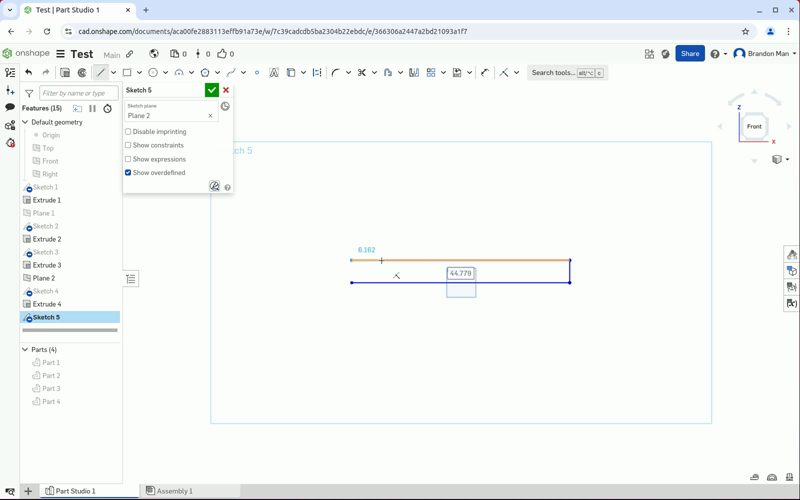
key_down(shift)
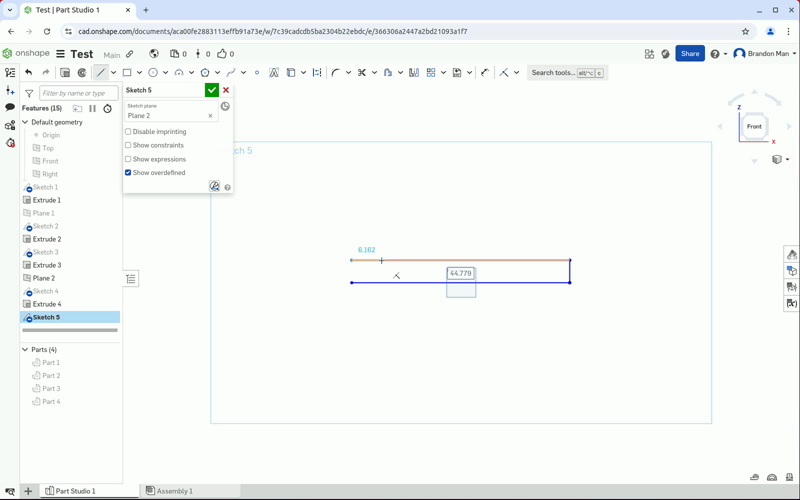
mouse_move(351, 282)
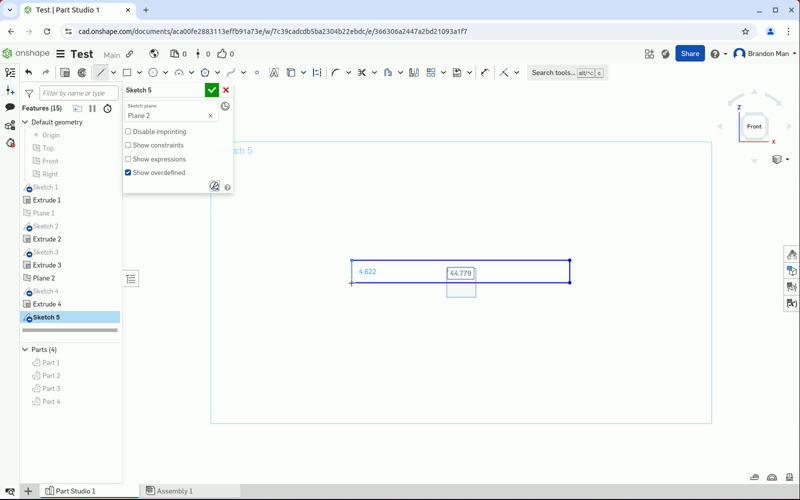
key_up(shift)
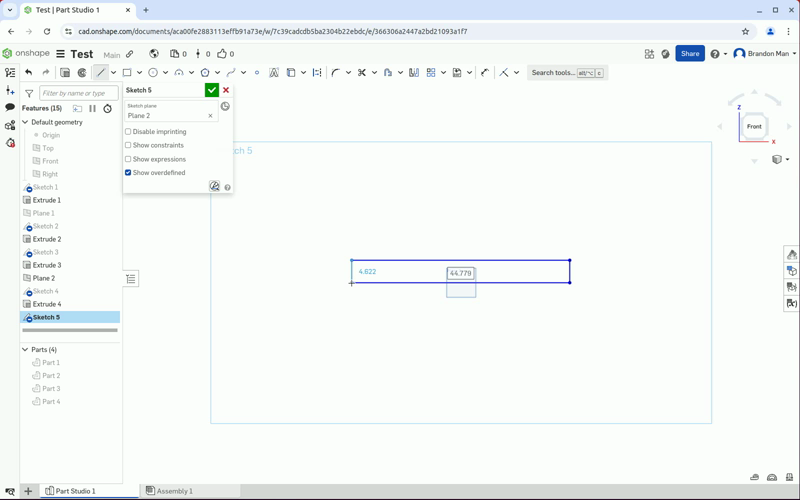
click(351, 282)
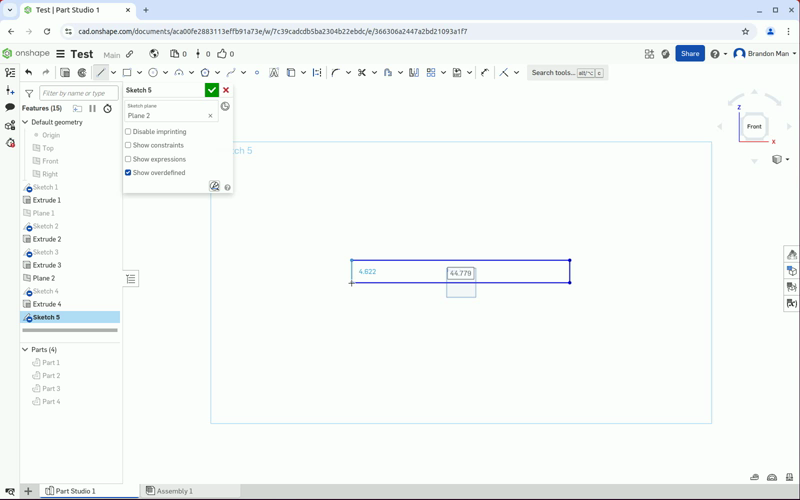
key(esc)
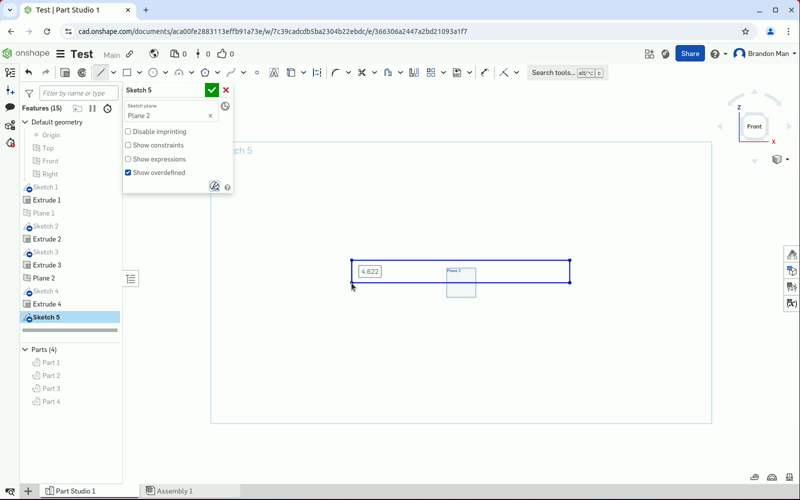
mouse_move(396, 271)
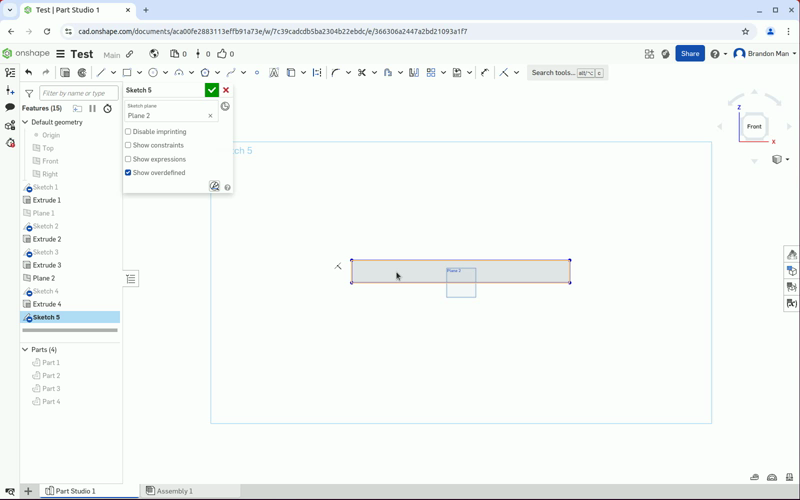
click(396, 271)
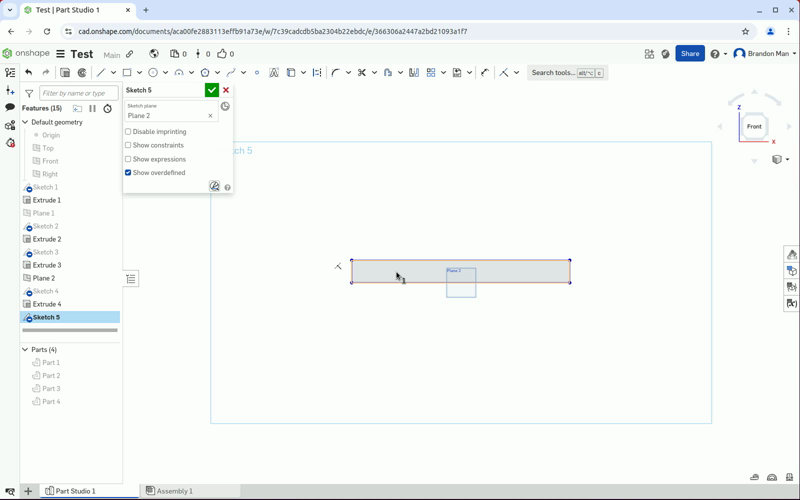
mouse_move(73, 352)
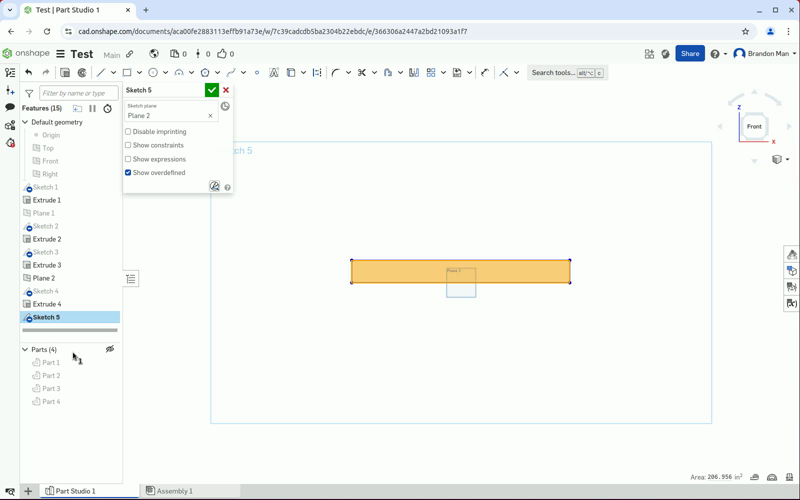
key(shift+y)
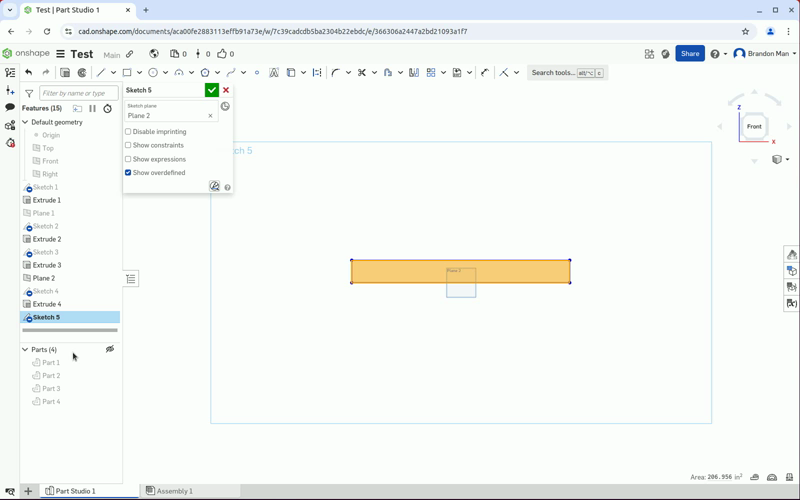
key(shift+e)
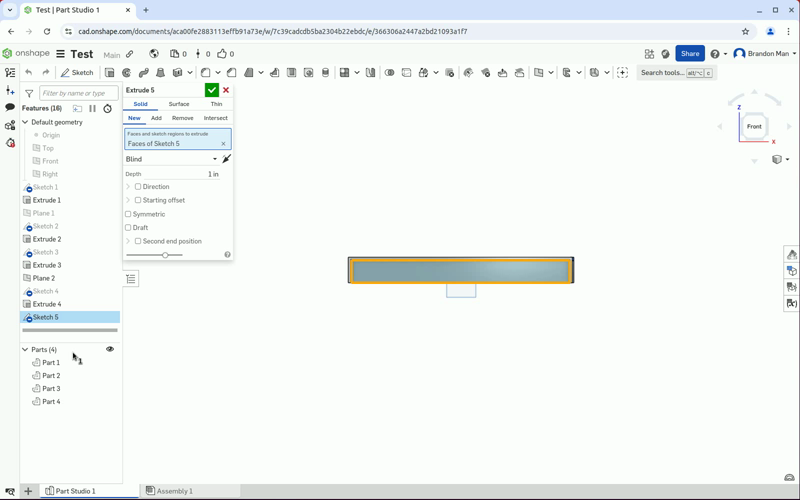
mouse_move(143, 106)
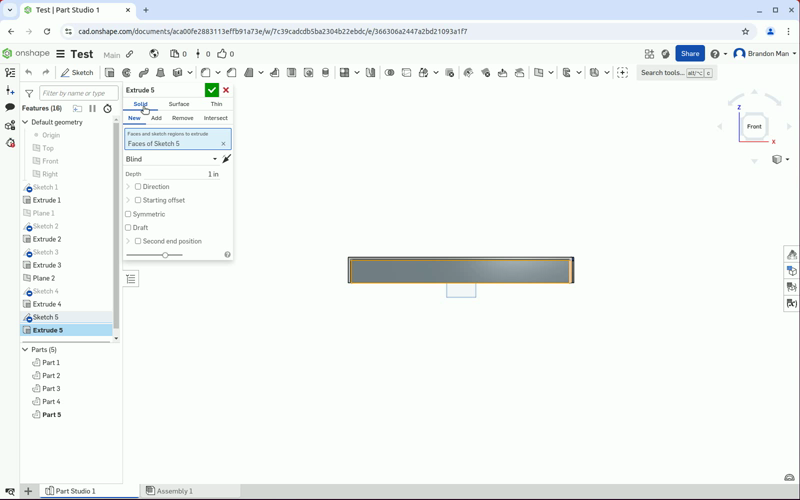
click(143, 106)
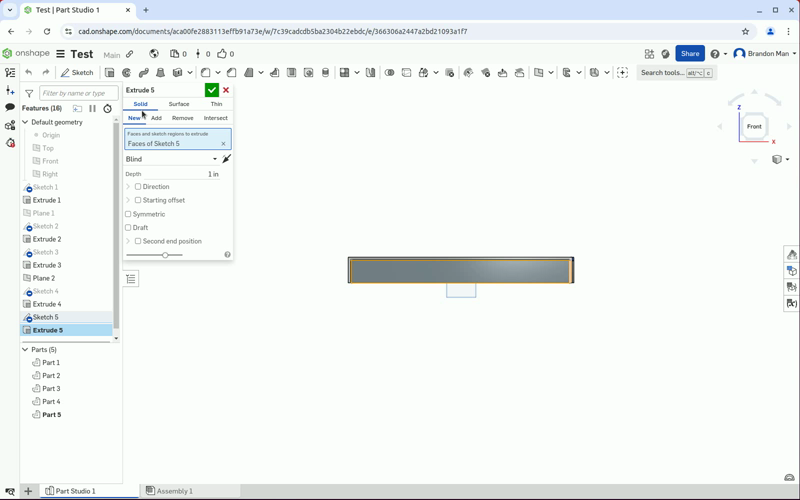
mouse_move(137, 120)
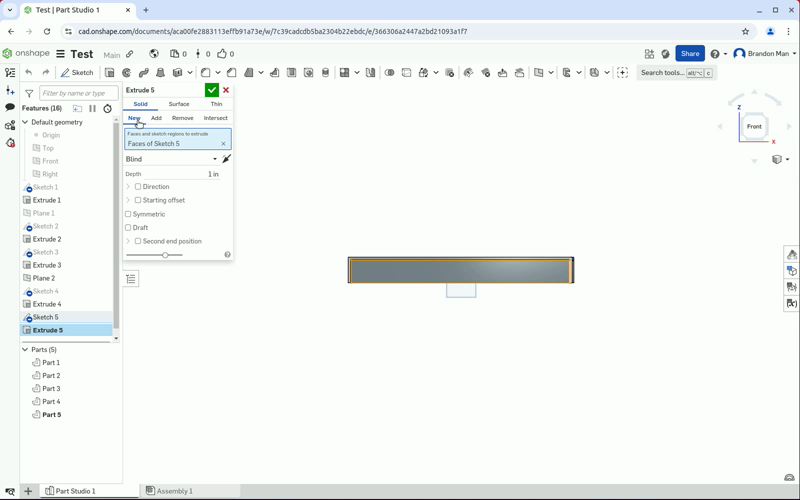
click(137, 120)
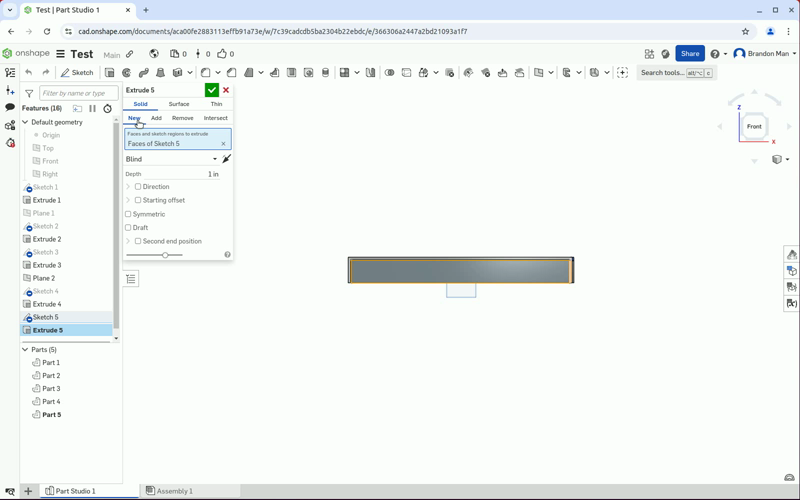
key(tab, 4)
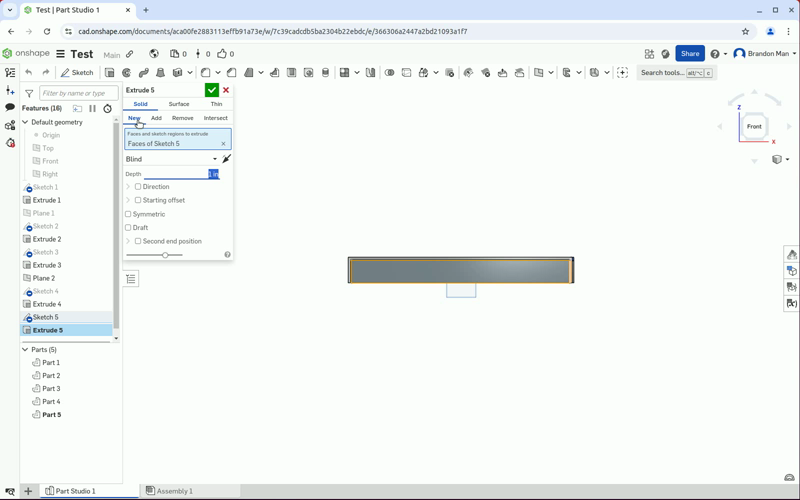
text(0.722)
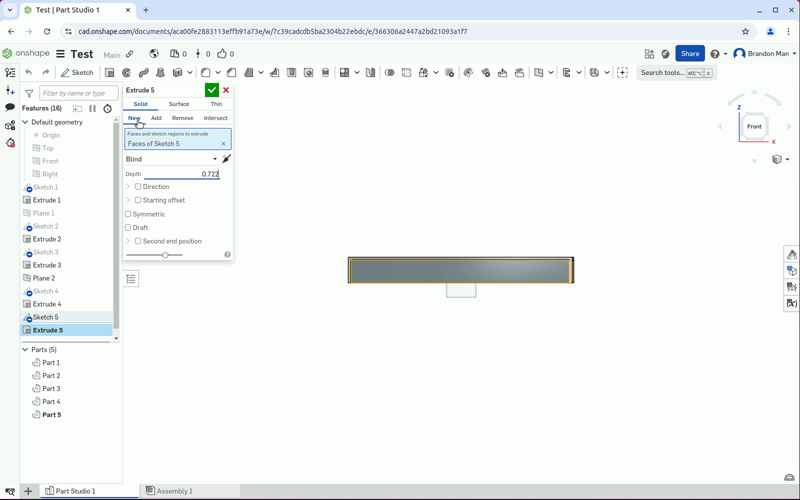
key(enter)
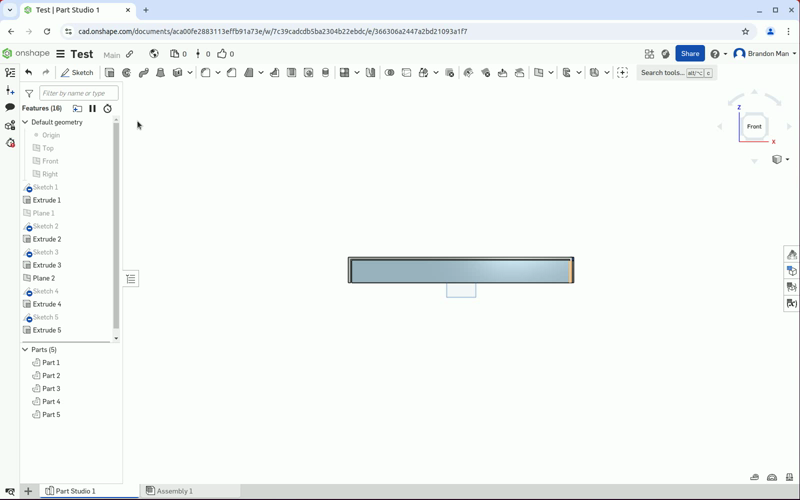
key(shift+h)
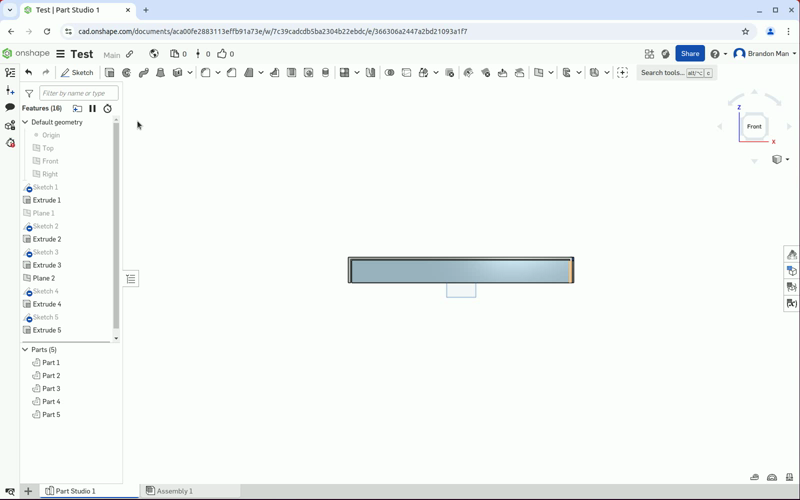
key(shift+h)
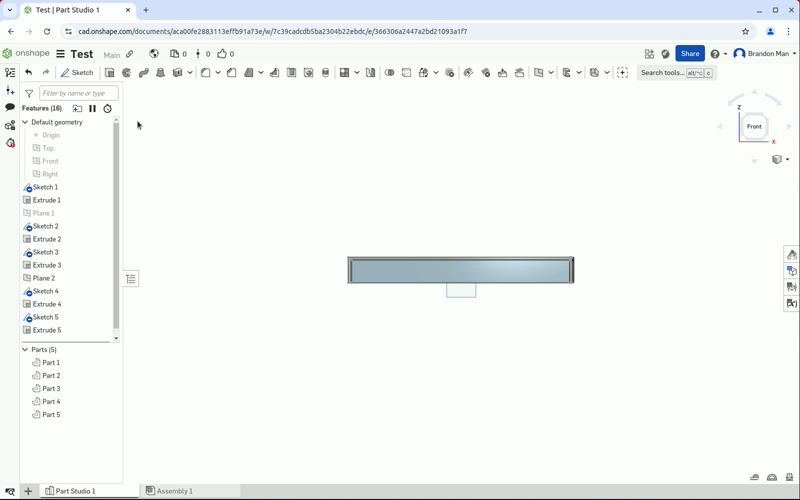
key(shift+7)
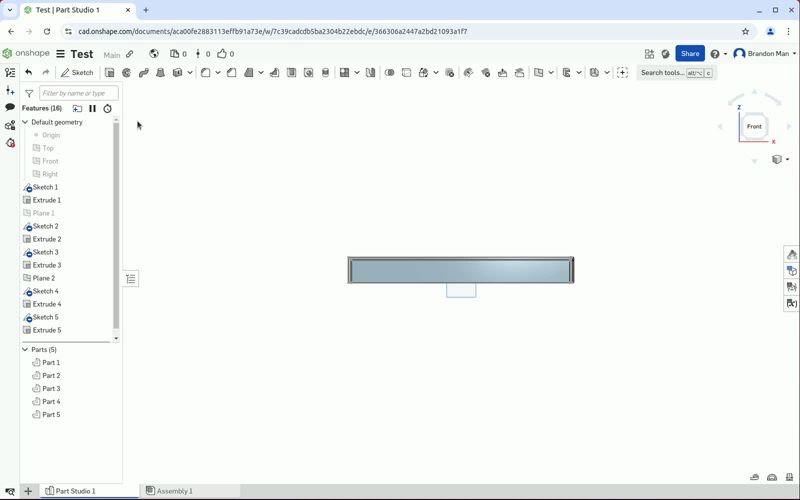
key(left, 2)
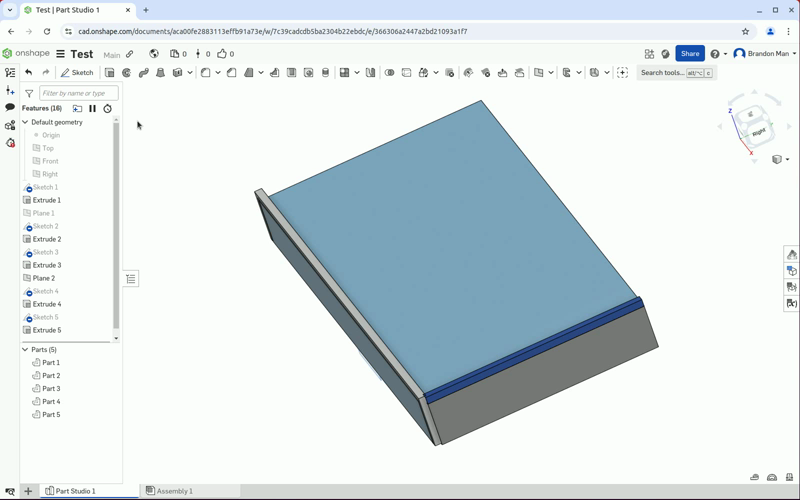
key(down, 2)
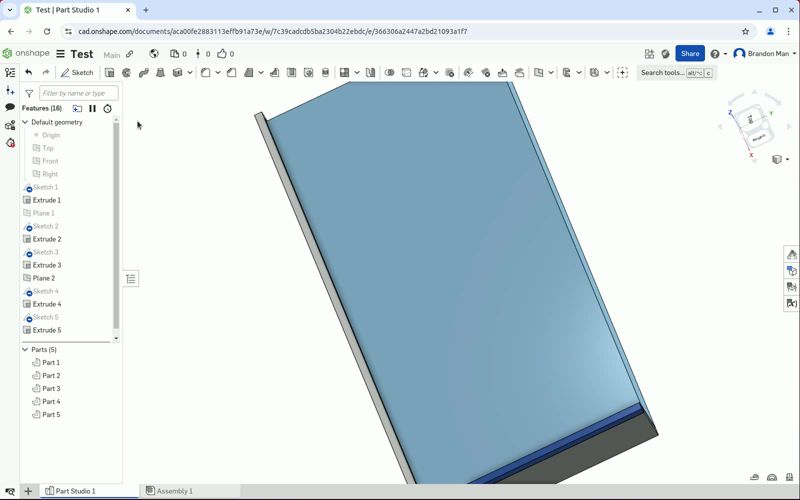
key(up, 2)
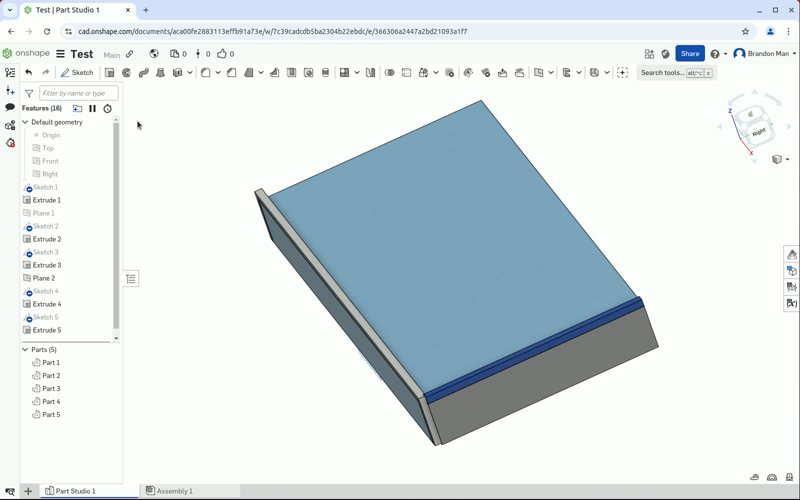
key(right, 2)
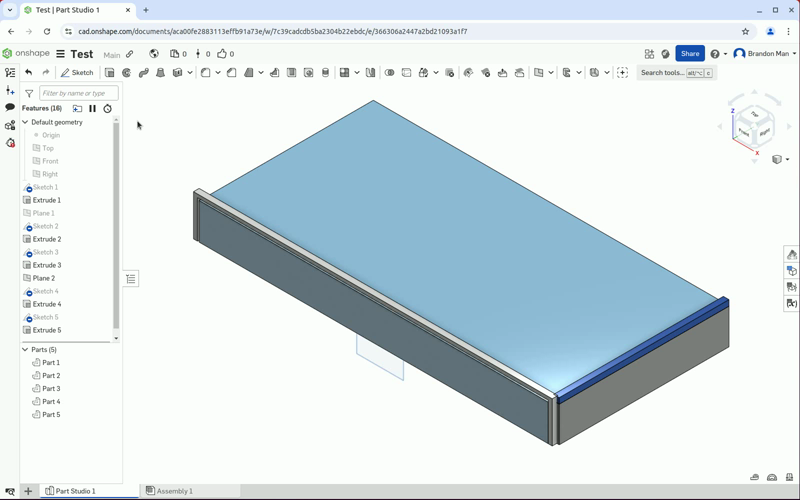
mouse_move(69, 189)
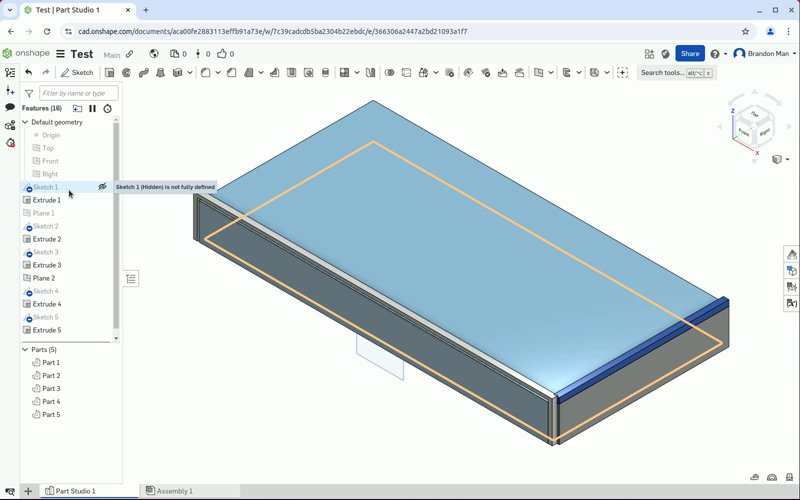
click(69, 189)